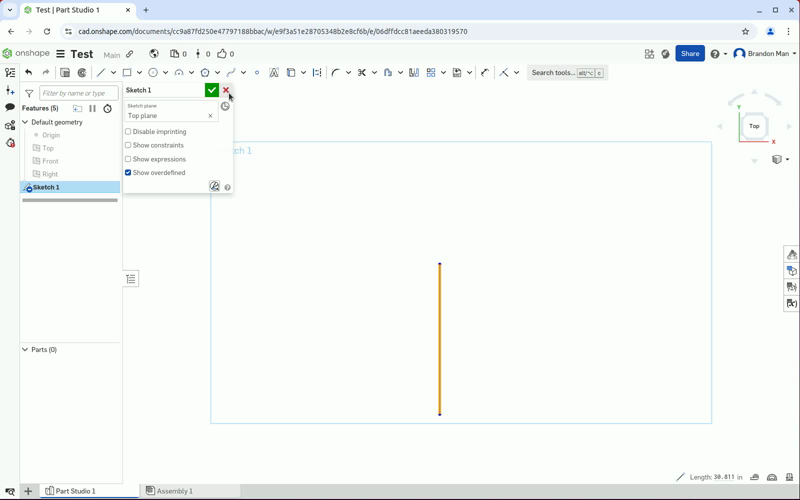
key(shift+h)
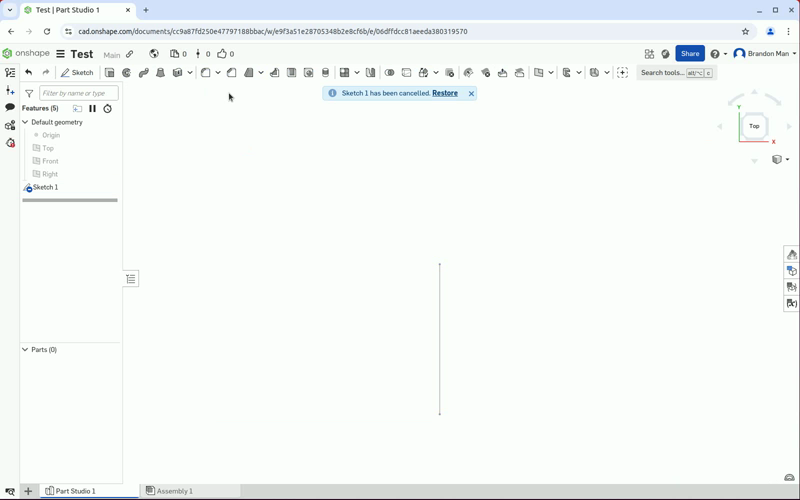
key(shift+s)
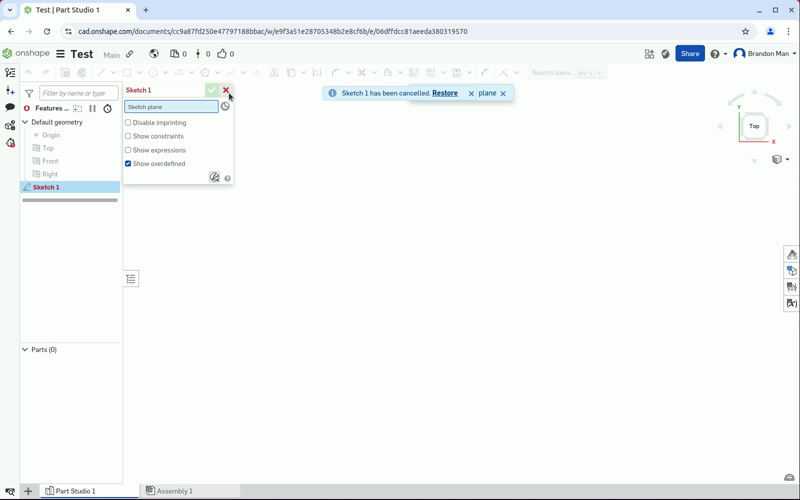
mouse_move(73, 150)
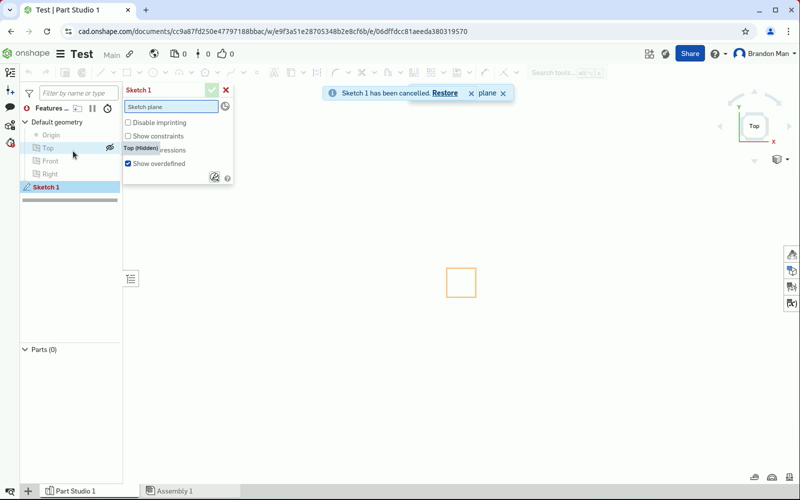
click(73, 150)
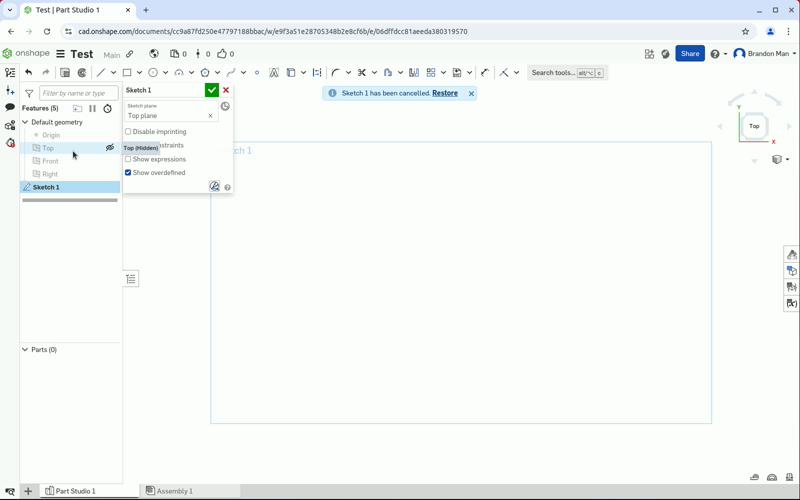
mouse_move(73, 352)
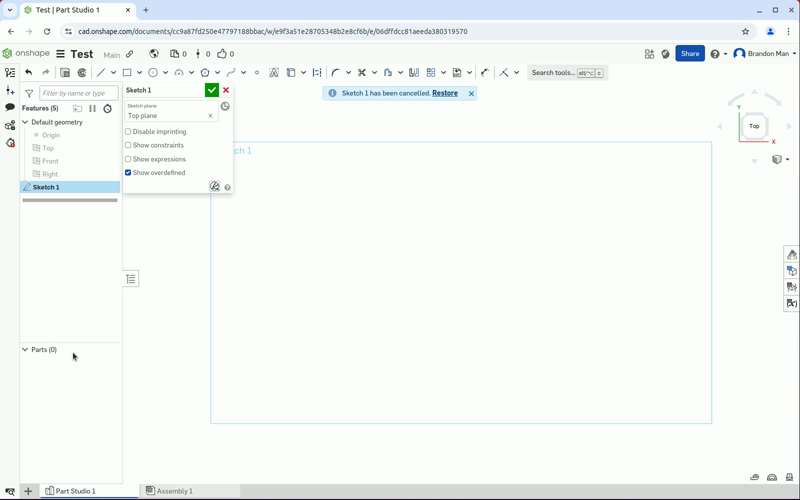
key(y)
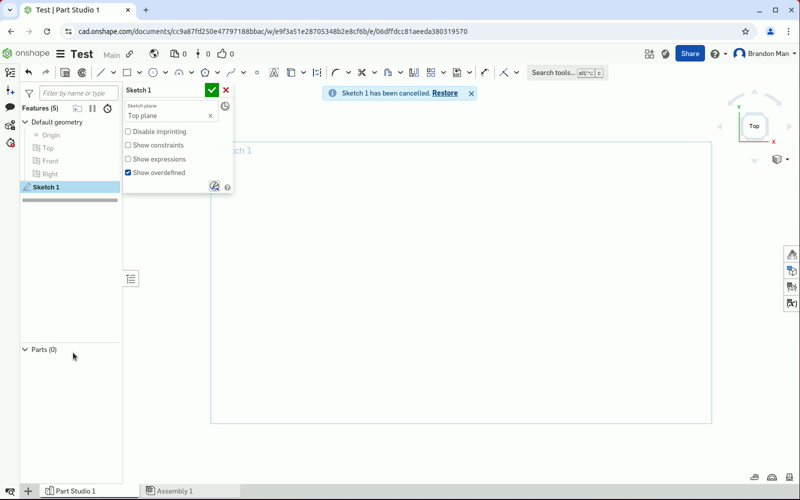
key(a)
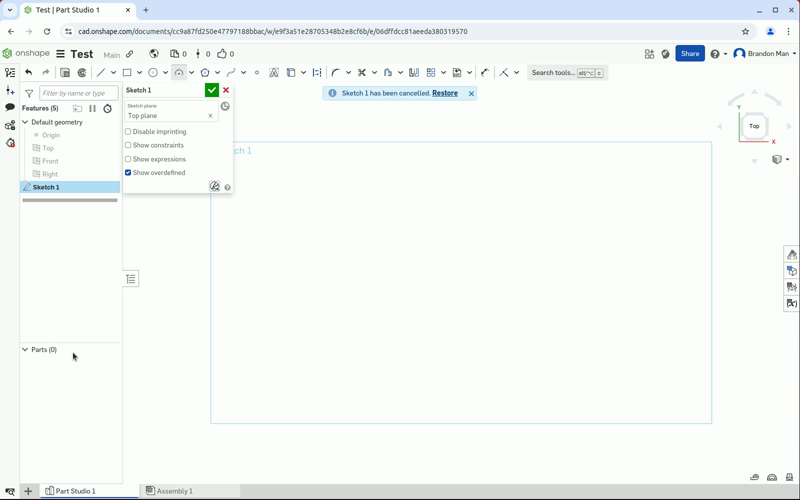
key_down(shift)
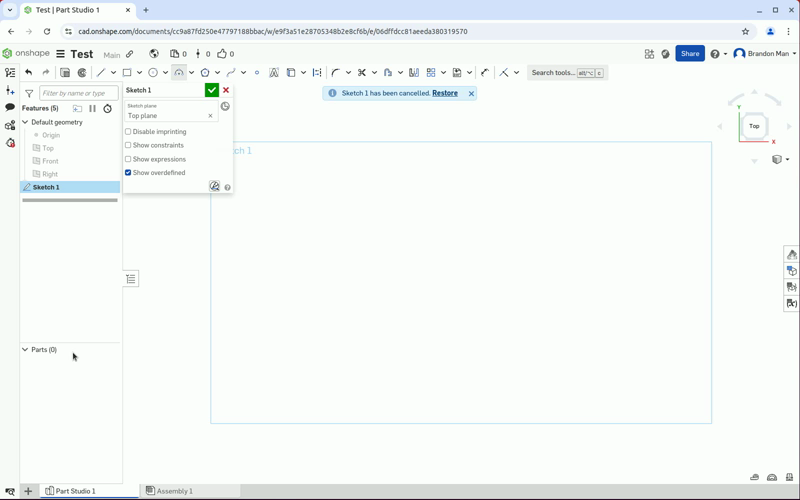
mouse_move(392, 299)
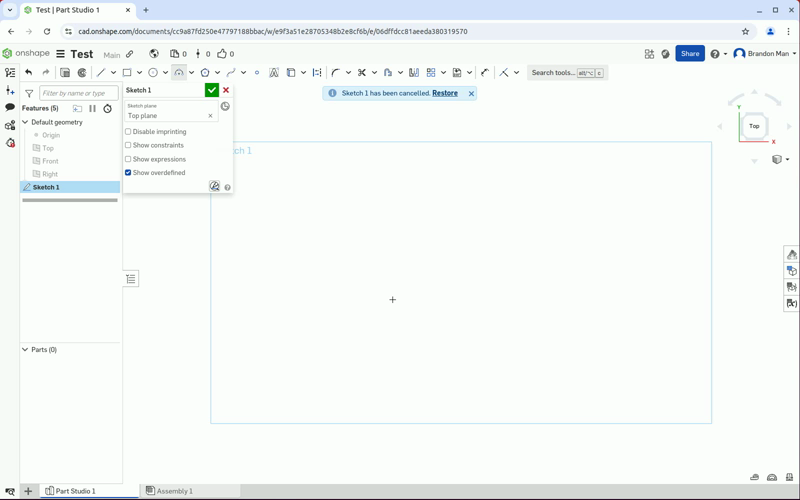
click(392, 299)
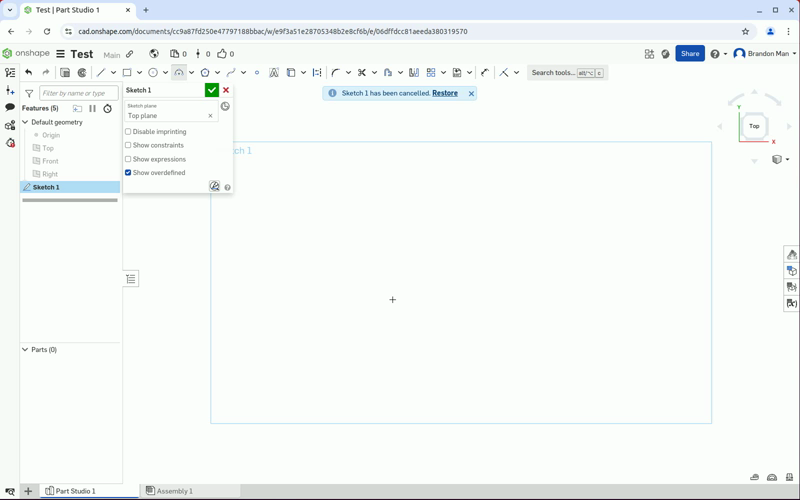
key_up(shift)
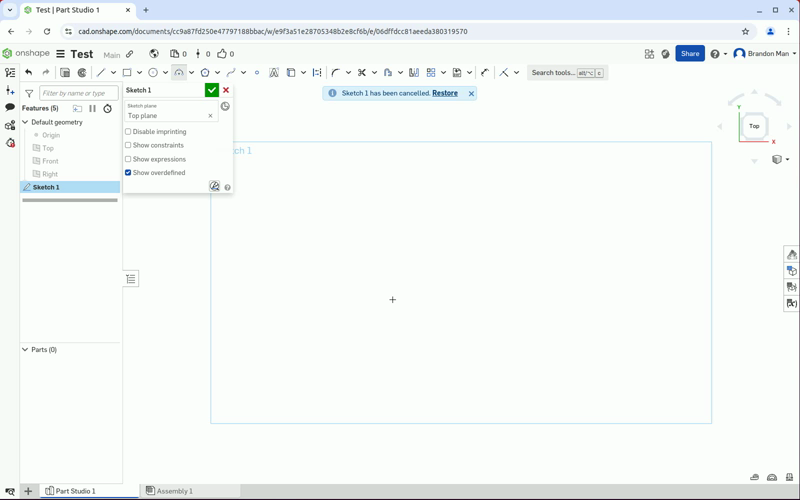
key_down(shift)
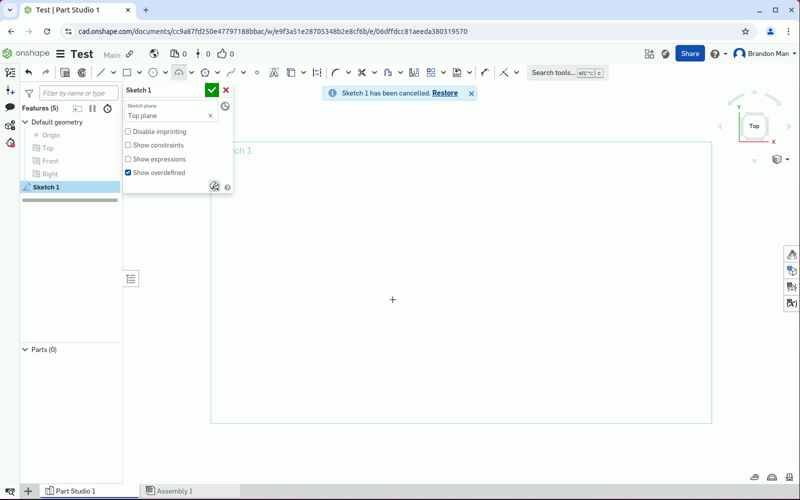
mouse_move(412, 333)
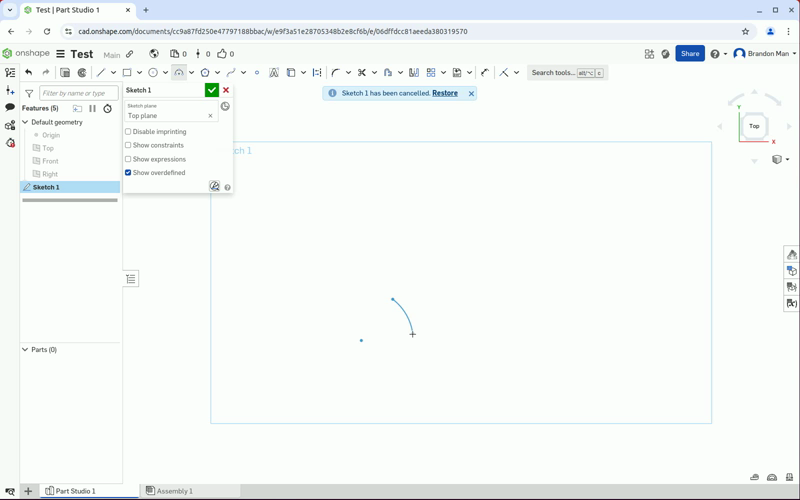
click(412, 333)
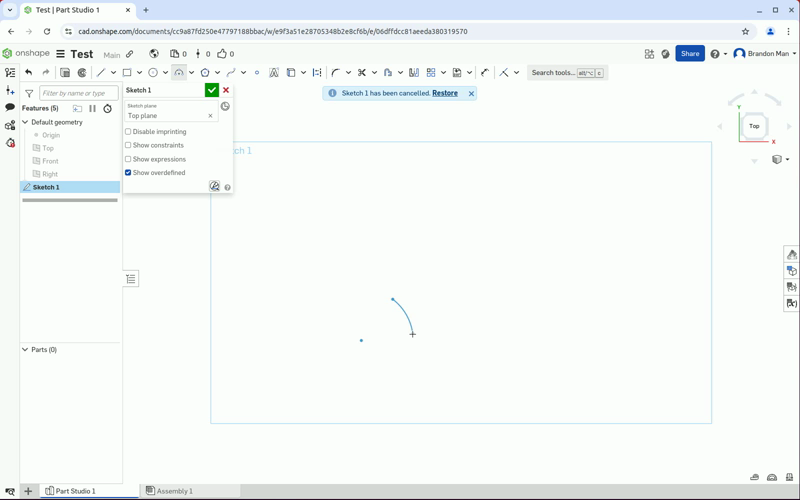
mouse_move(386, 326)
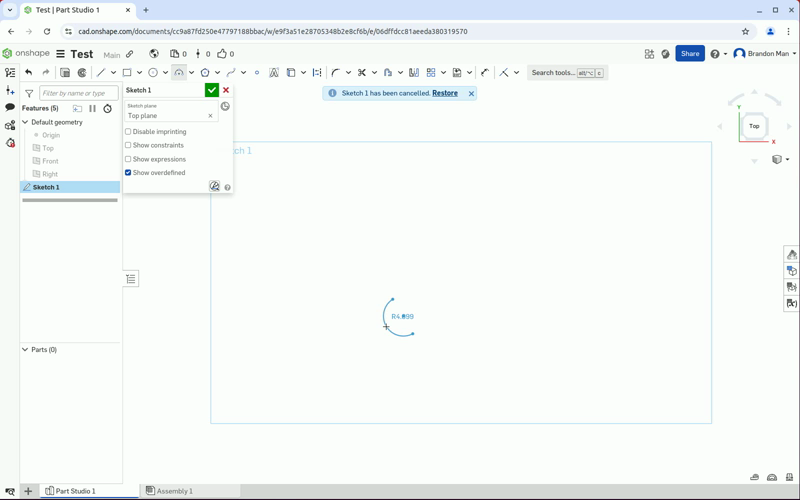
click(386, 326)
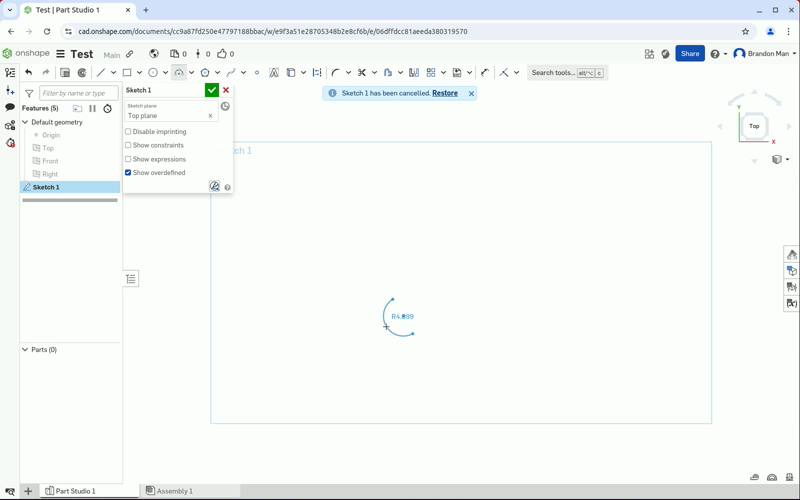
key_up(shift)
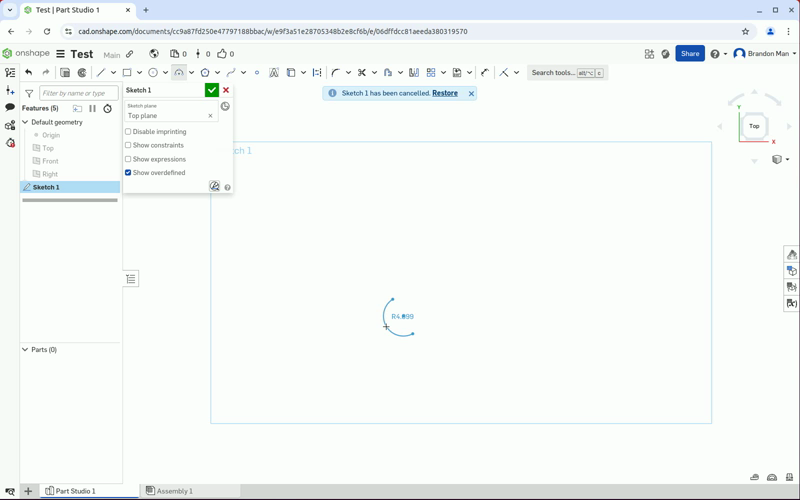
mouse_move(412, 333)
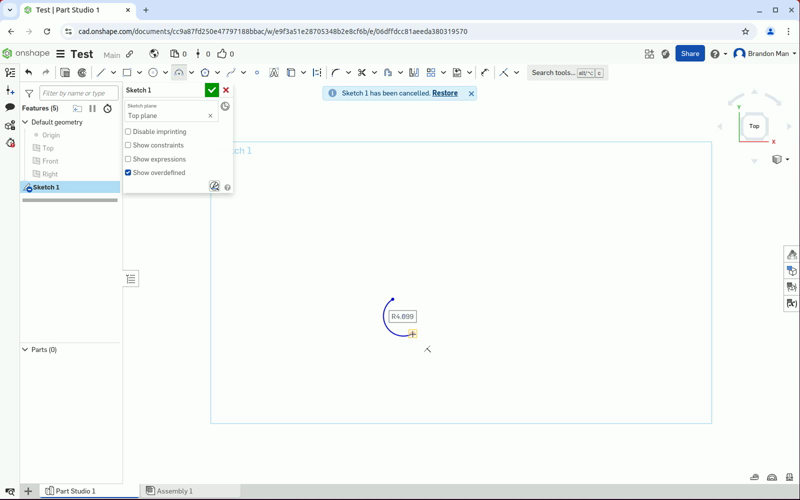
click(412, 333)
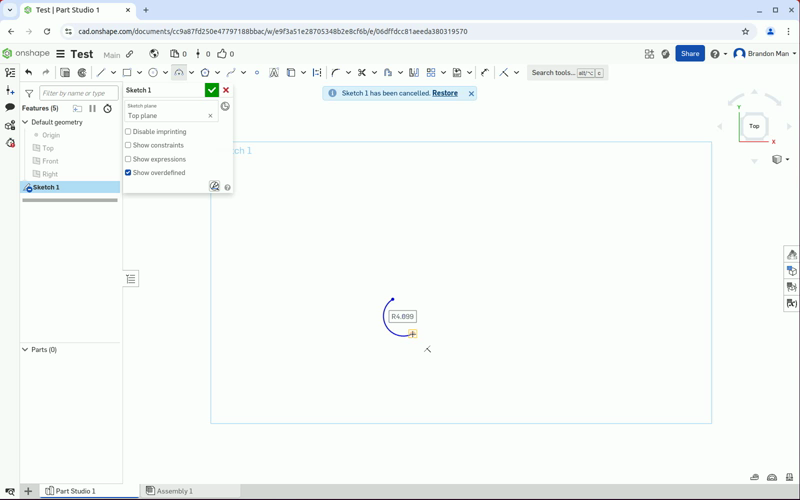
key_down(shift)
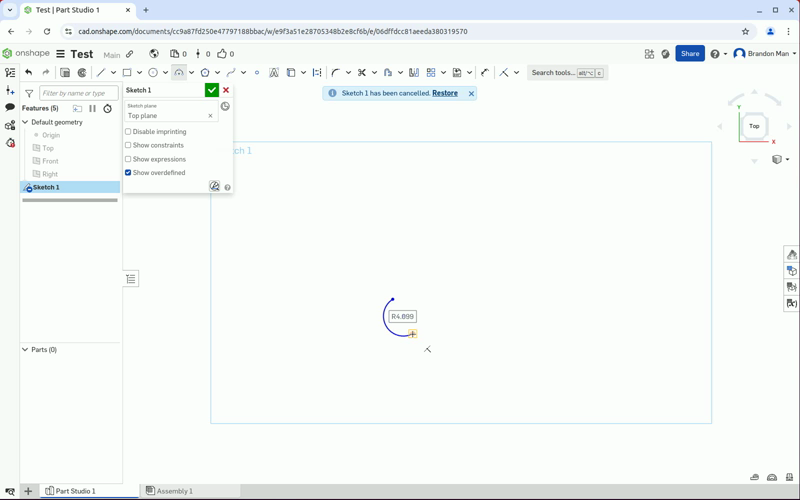
mouse_move(442, 321)
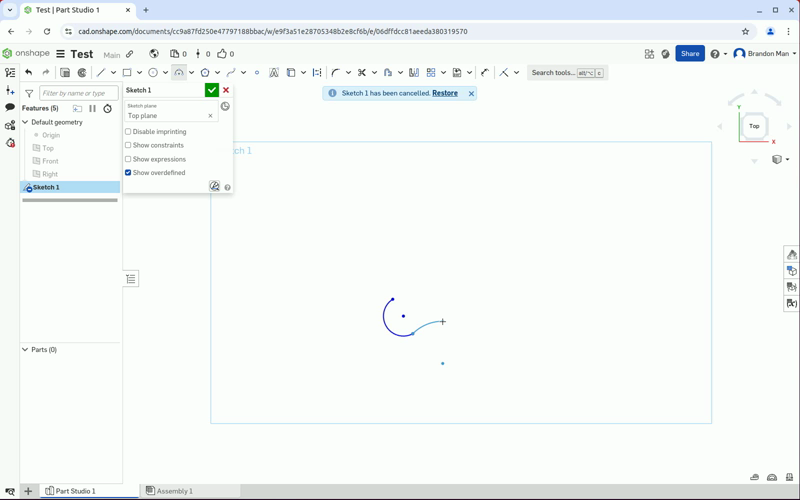
click(442, 321)
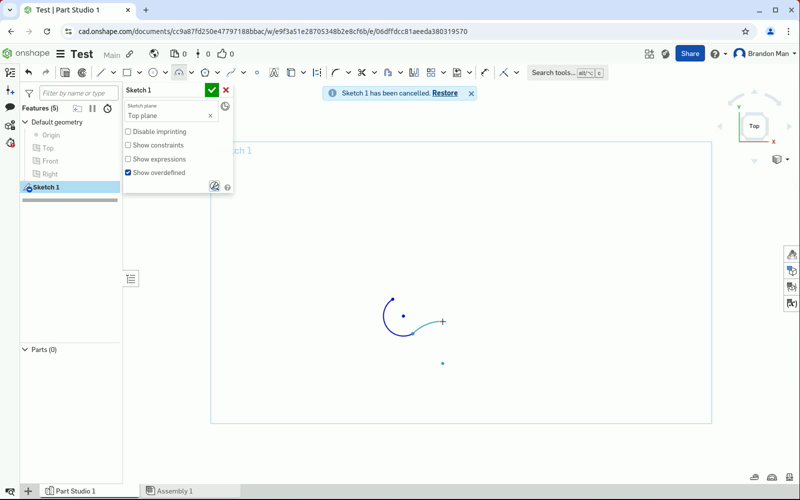
mouse_move(425, 321)
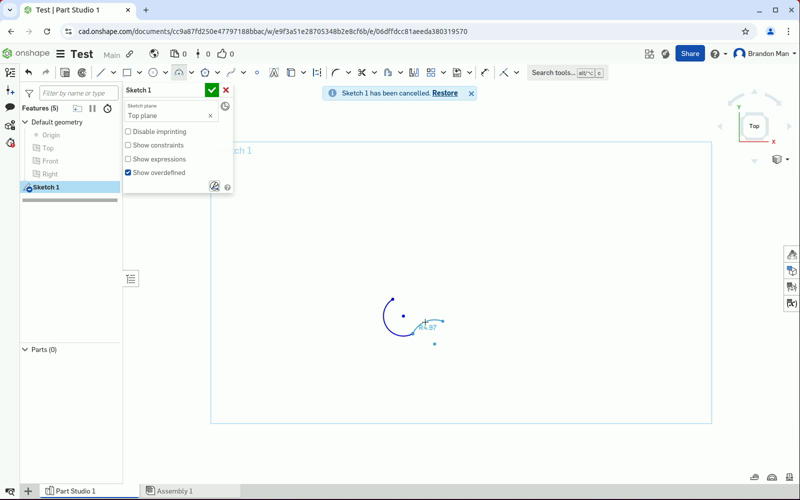
click(425, 321)
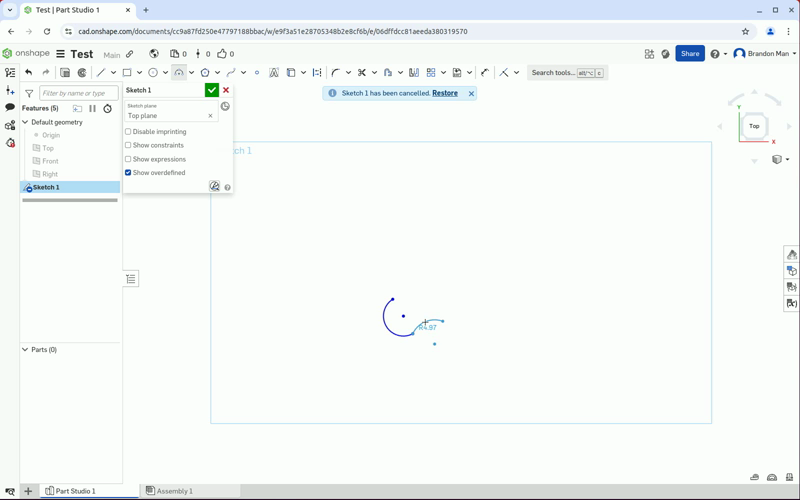
key_up(shift)
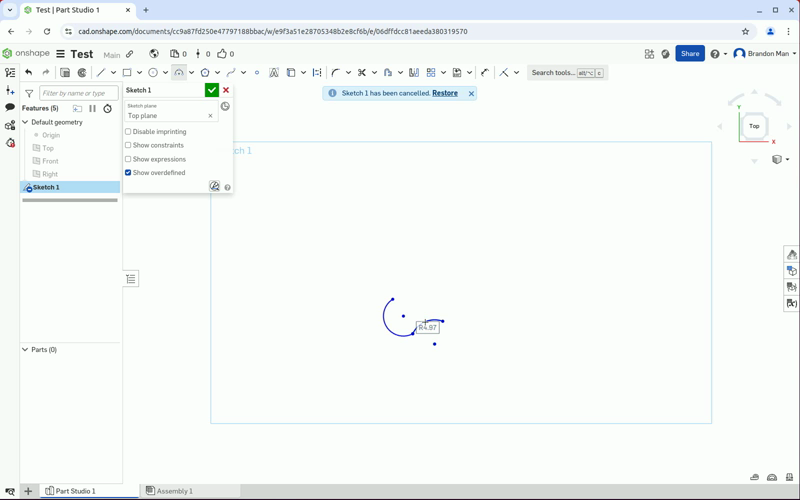
mouse_move(442, 321)
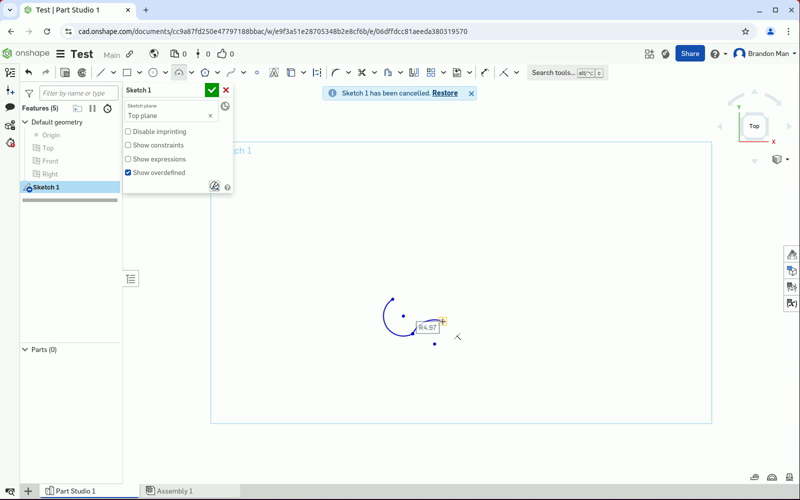
click(442, 321)
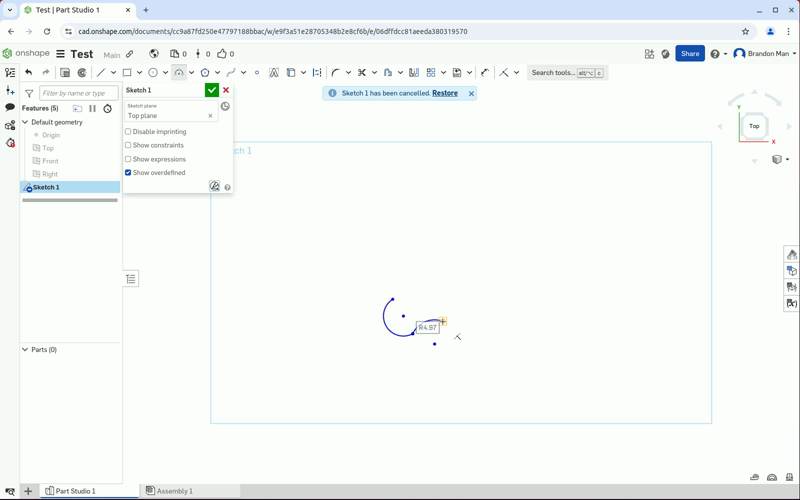
key_down(shift)
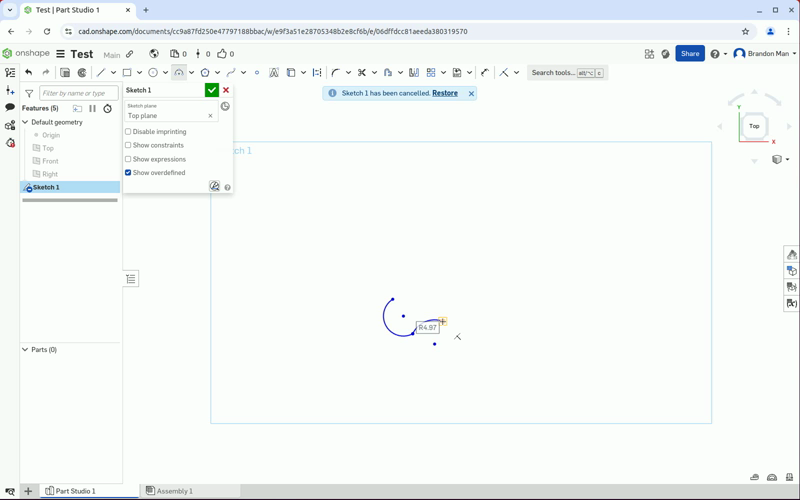
mouse_move(418, 279)
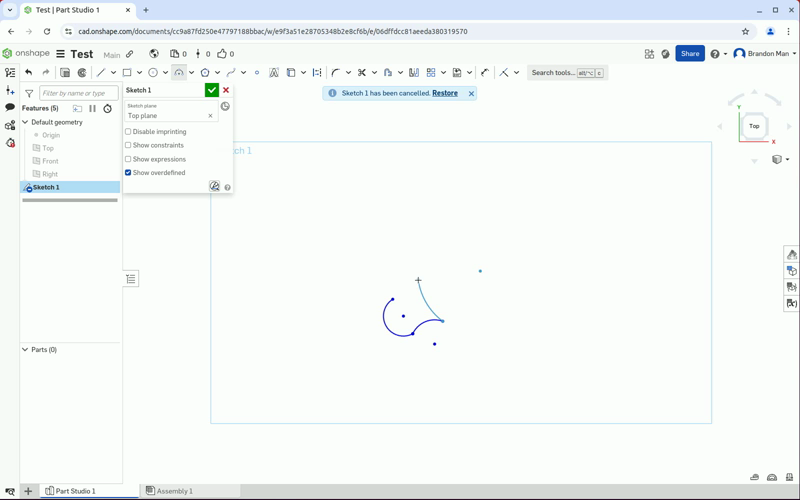
click(418, 279)
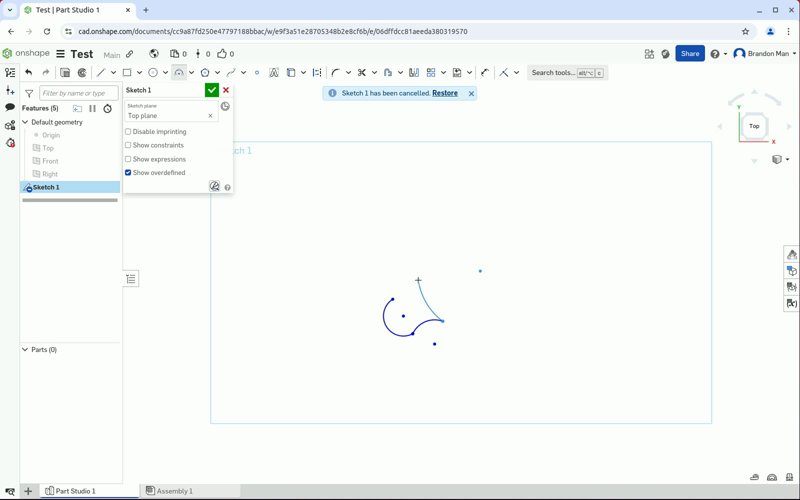
mouse_move(424, 304)
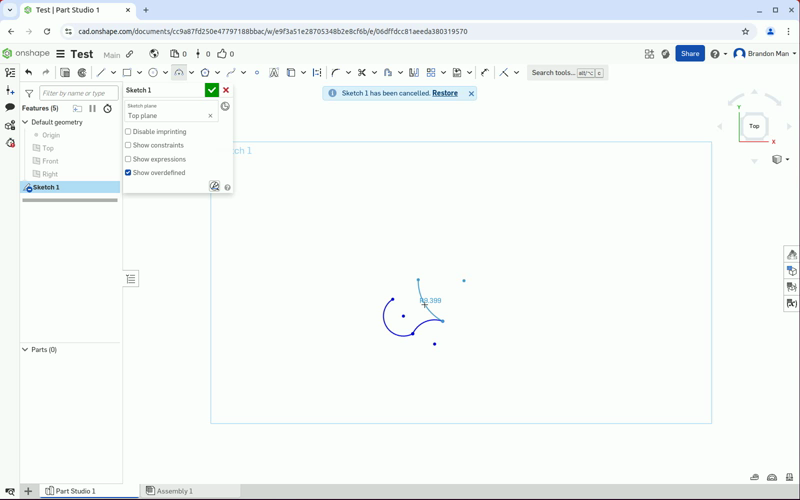
click(424, 304)
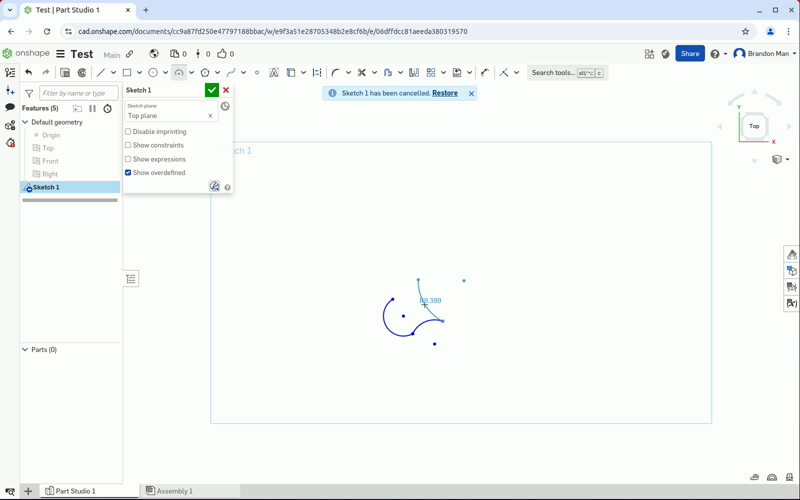
key_up(shift)
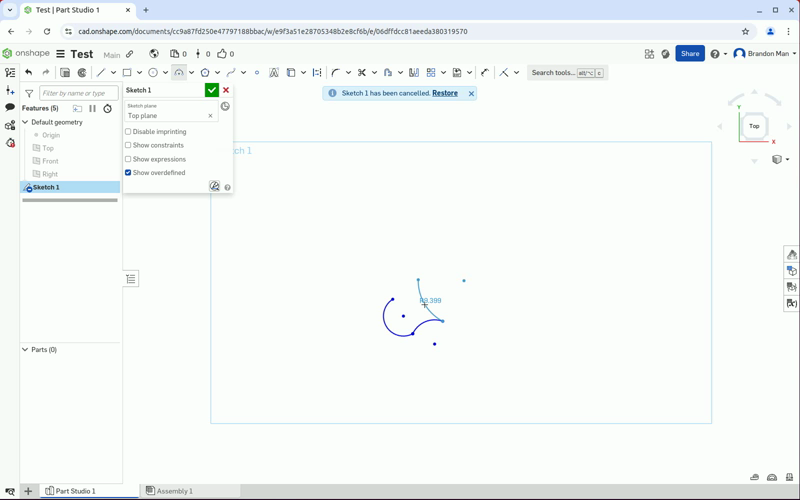
mouse_move(418, 279)
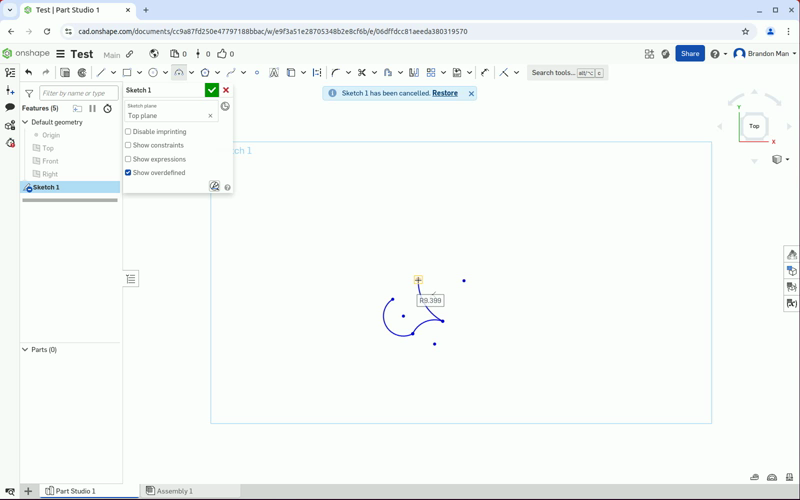
click(418, 279)
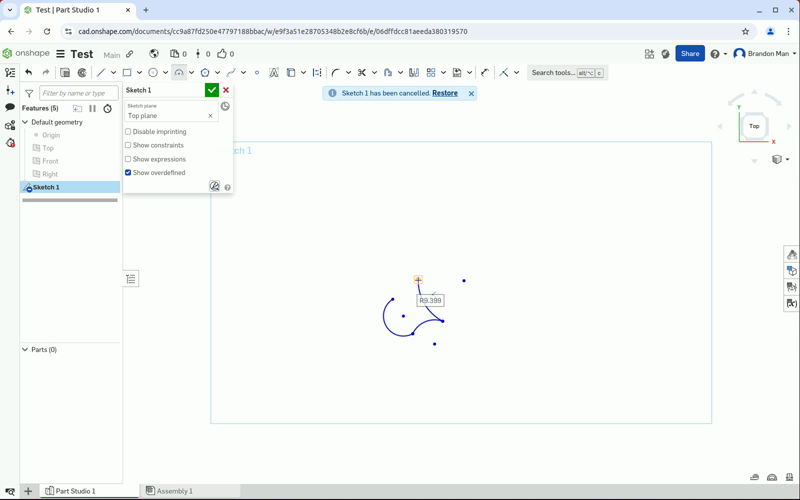
mouse_move(392, 299)
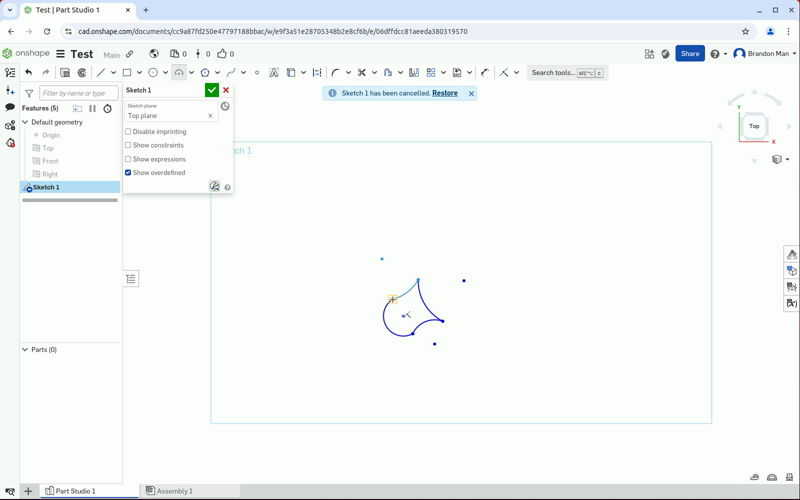
click(392, 299)
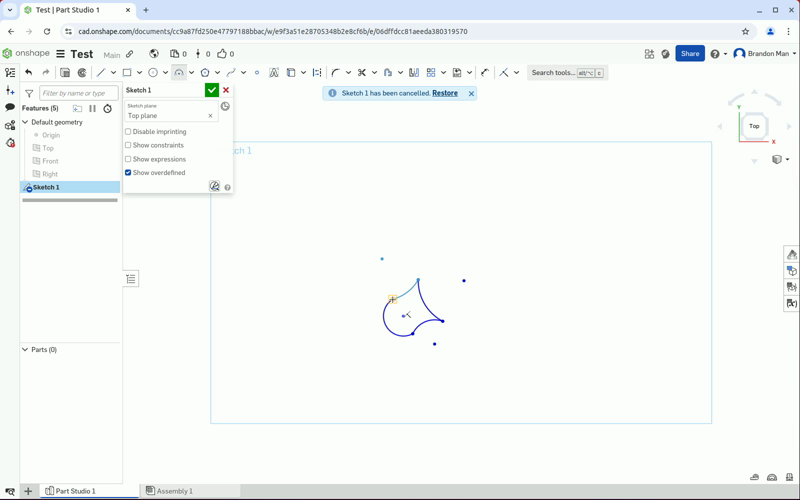
key_down(shift)
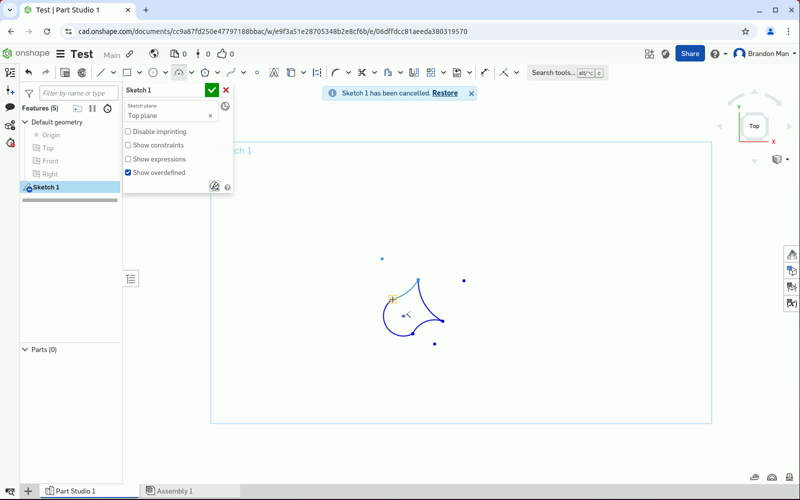
mouse_move(409, 294)
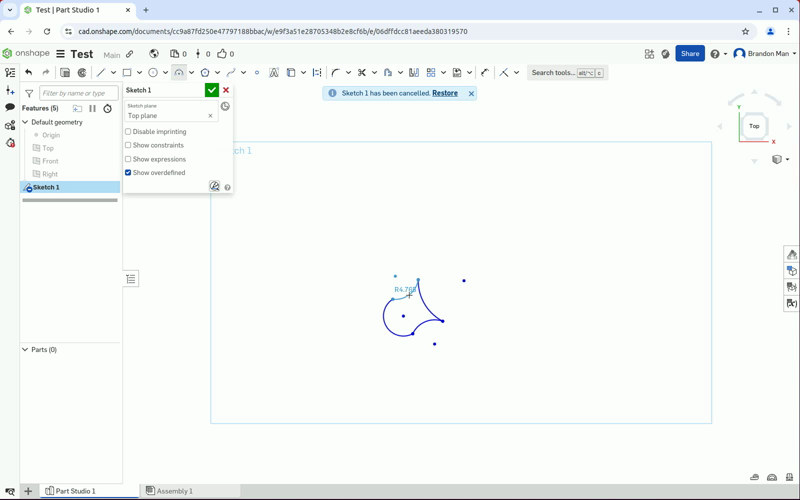
click(409, 294)
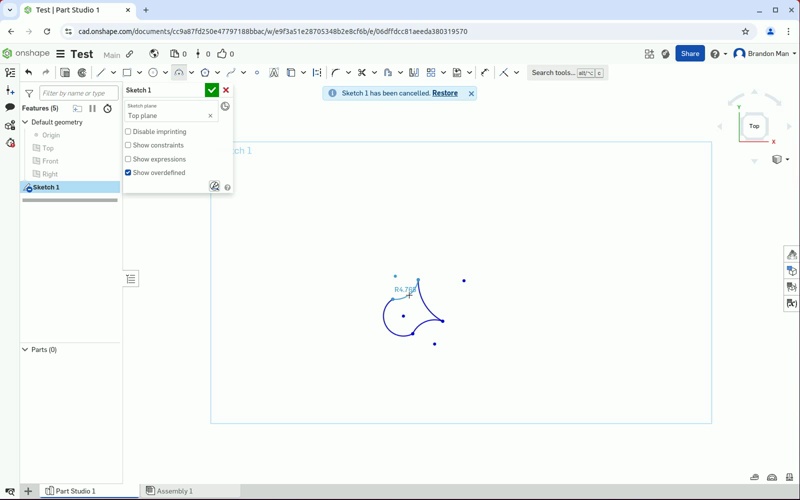
key_up(shift)
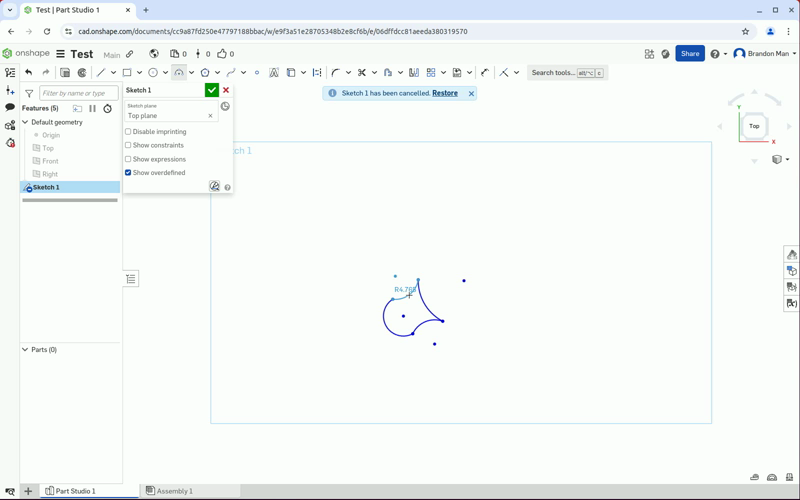
key(esc)
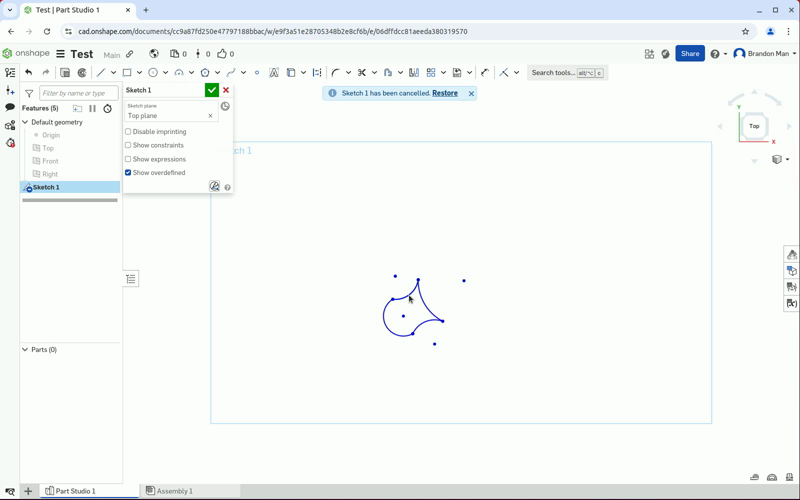
mouse_move(400, 327)
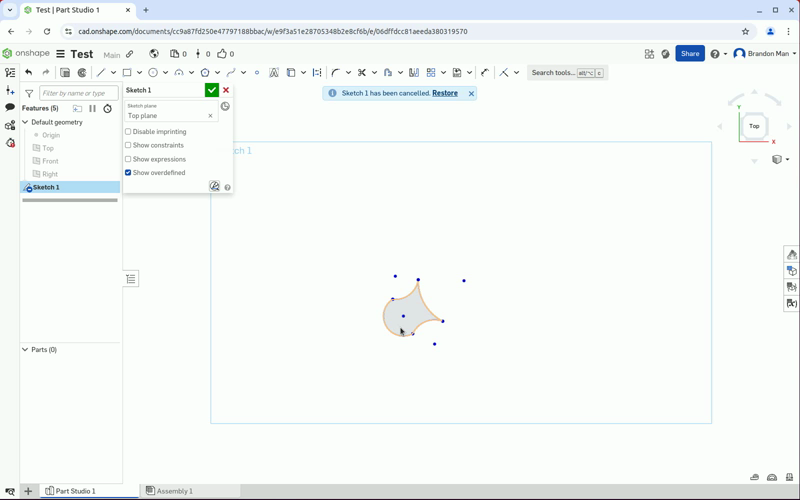
scroll(6)
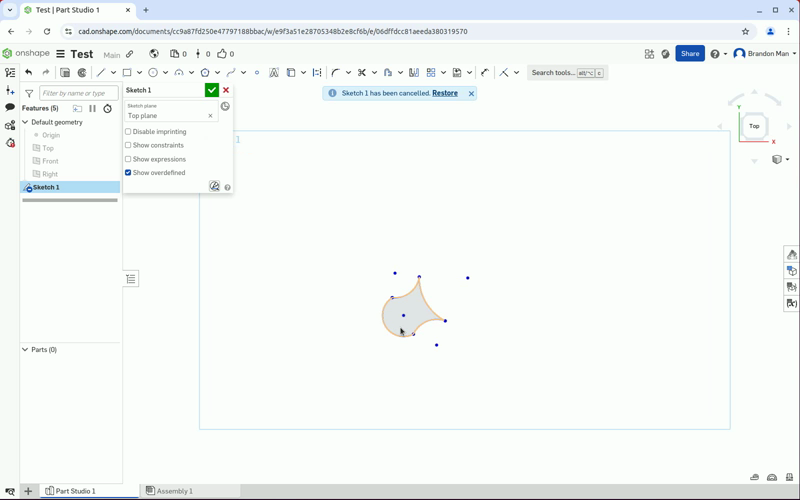
scroll(6)
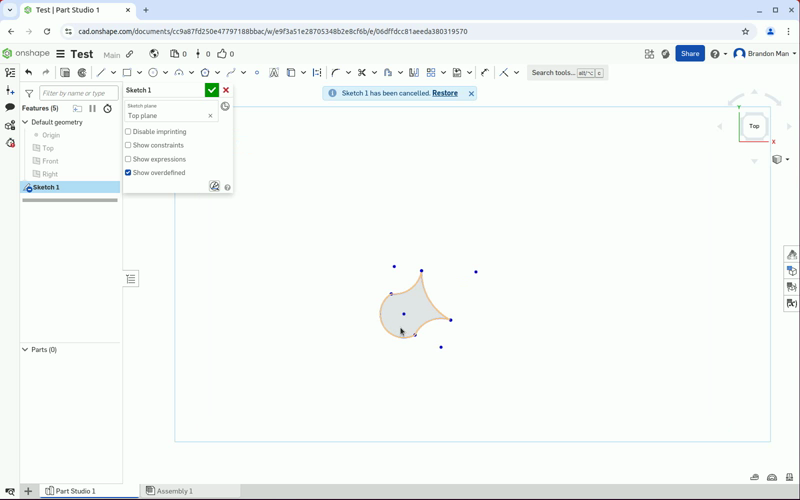
scroll(6)
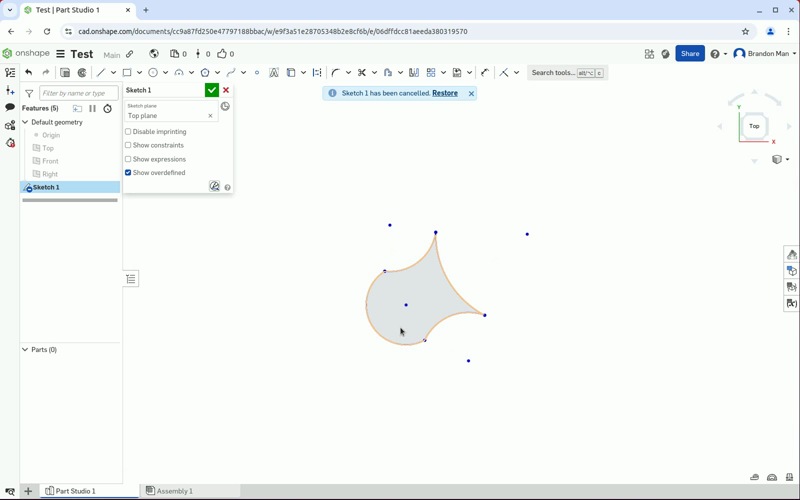
scroll(6)
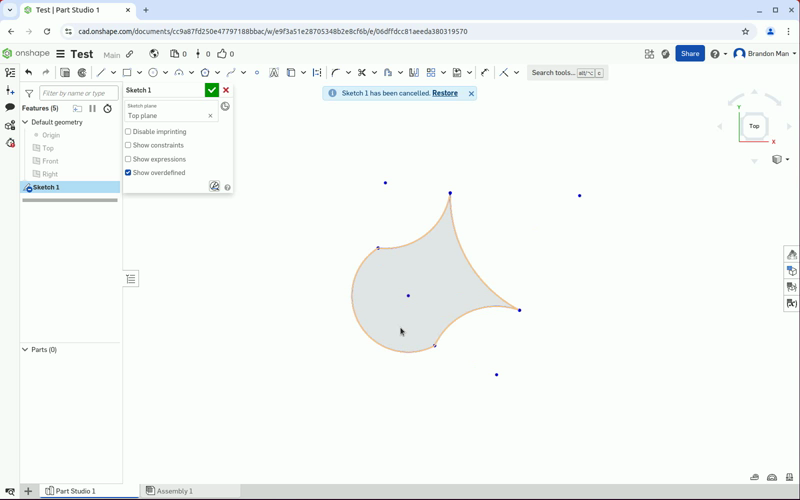
scroll(6)
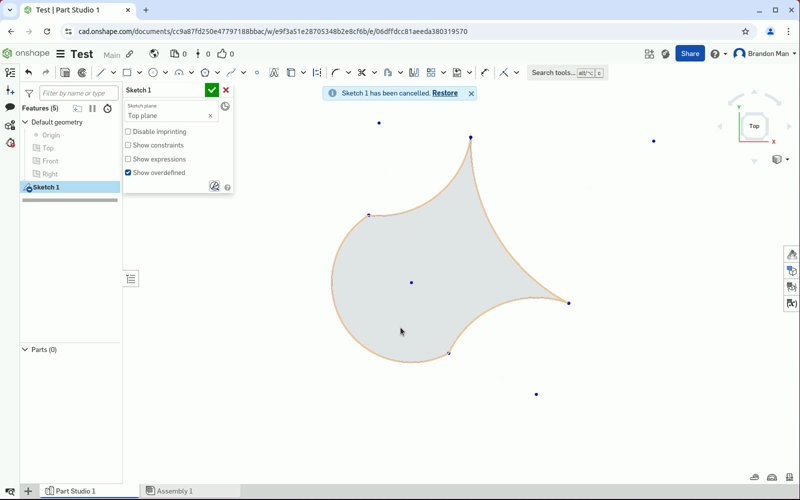
scroll(6)
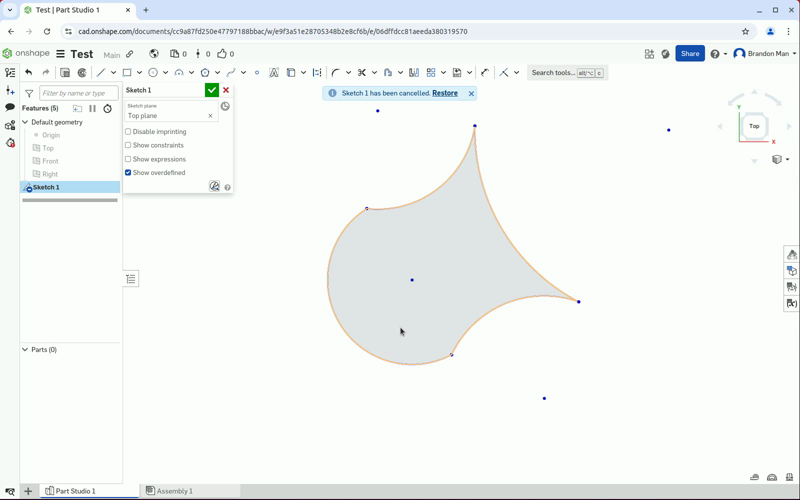
scroll(6)
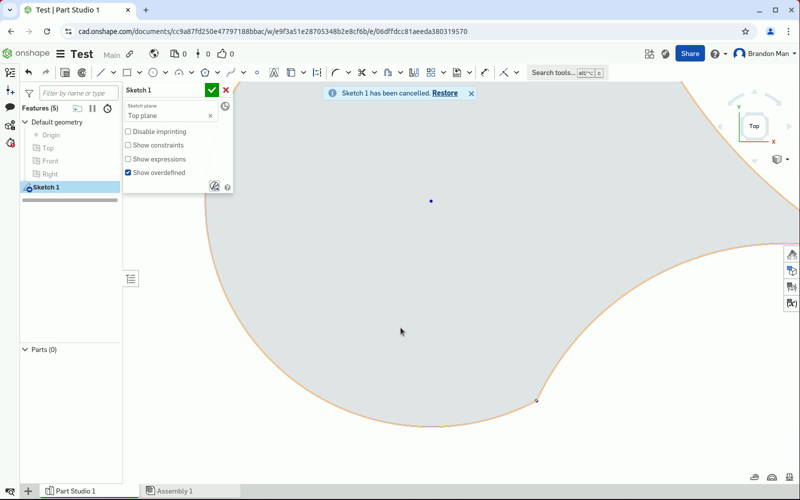
click(400, 327)
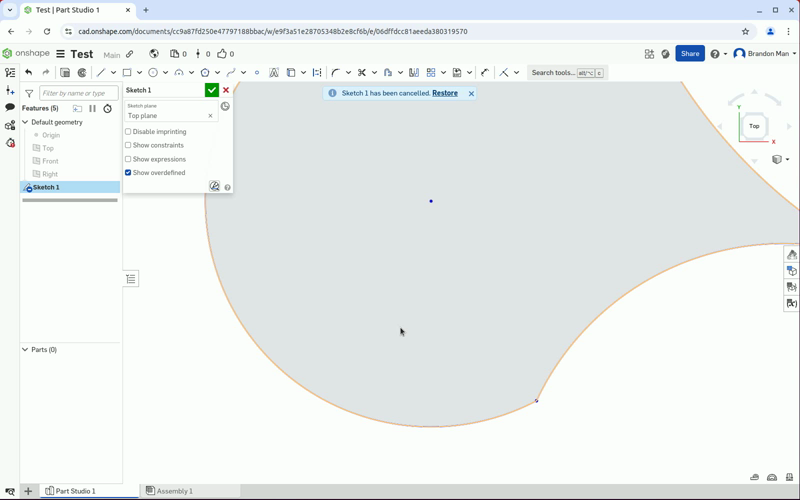
scroll(-6)
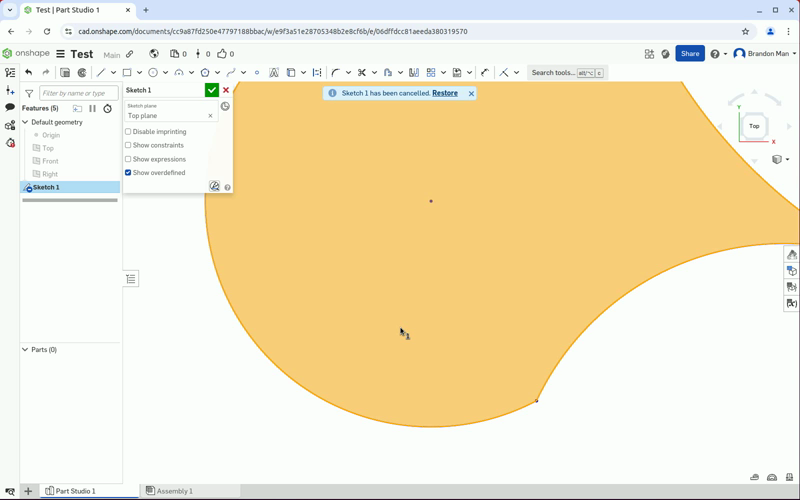
scroll(-6)
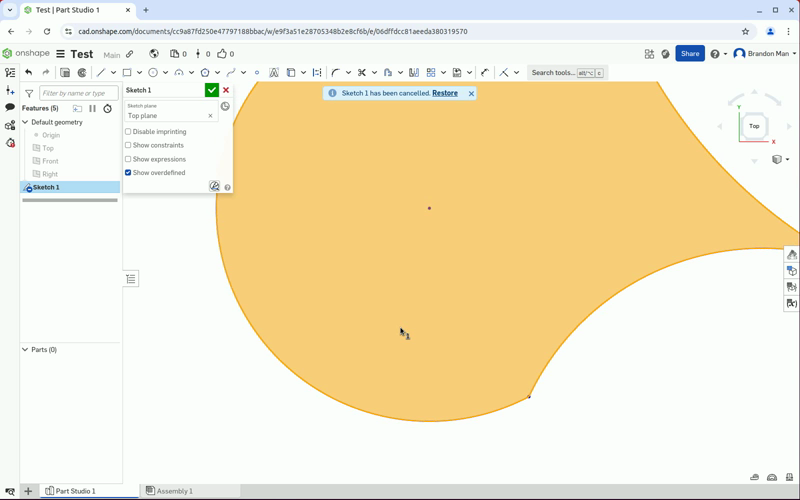
scroll(-6)
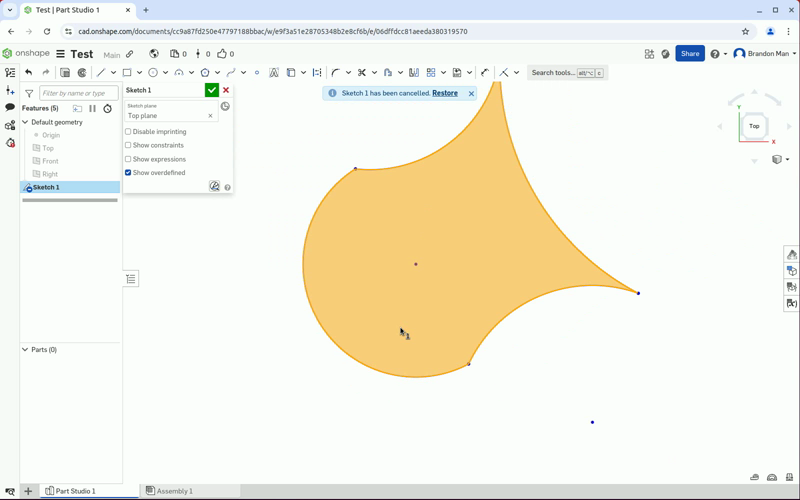
scroll(-6)
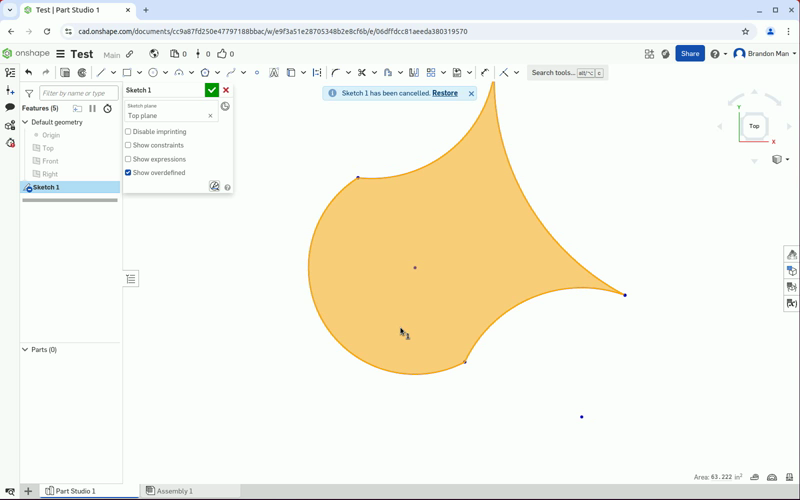
scroll(-6)
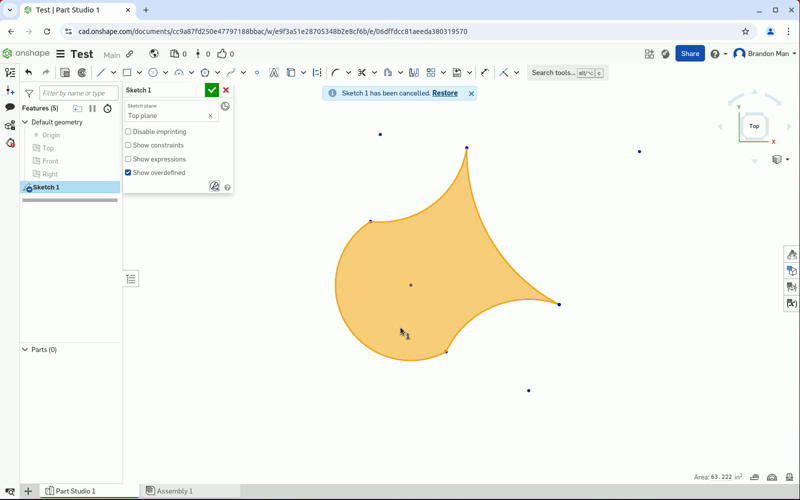
scroll(-6)
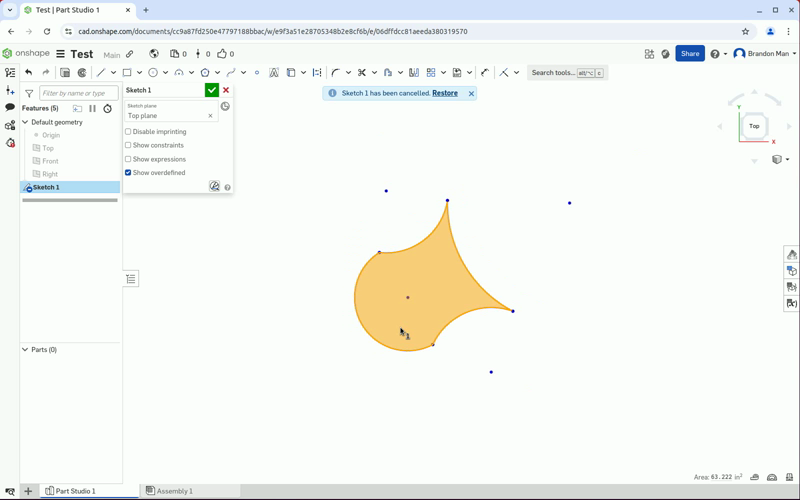
scroll(-6)
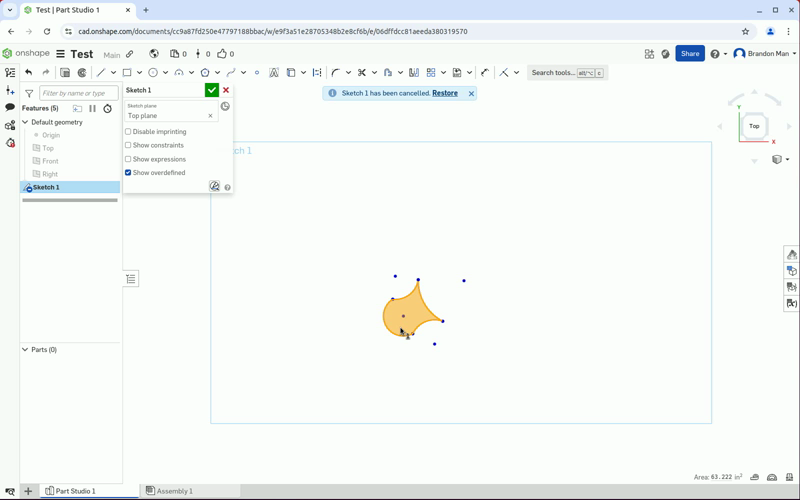
mouse_move(73, 352)
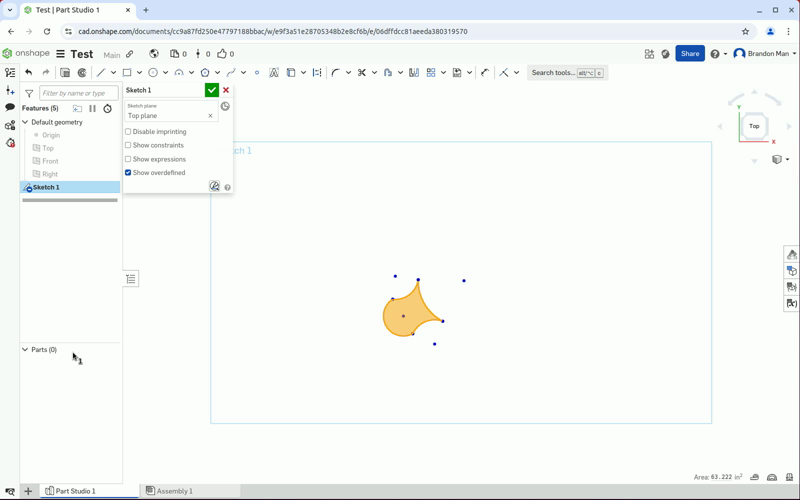
key(shift+y)
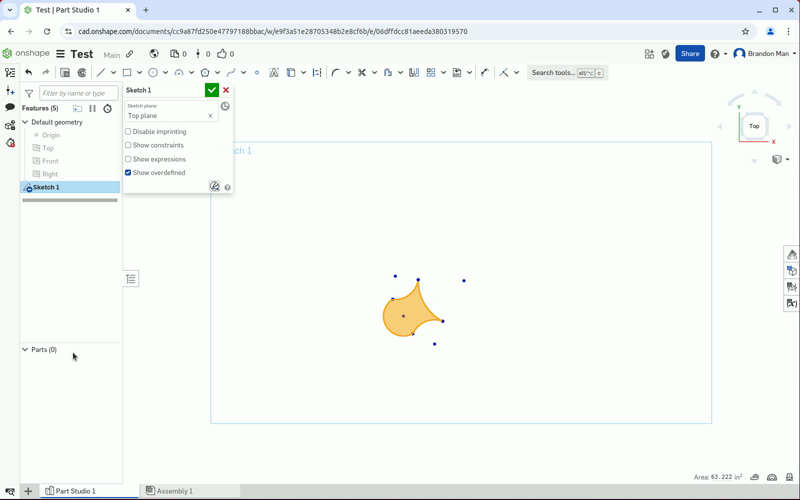
key(shift+e)
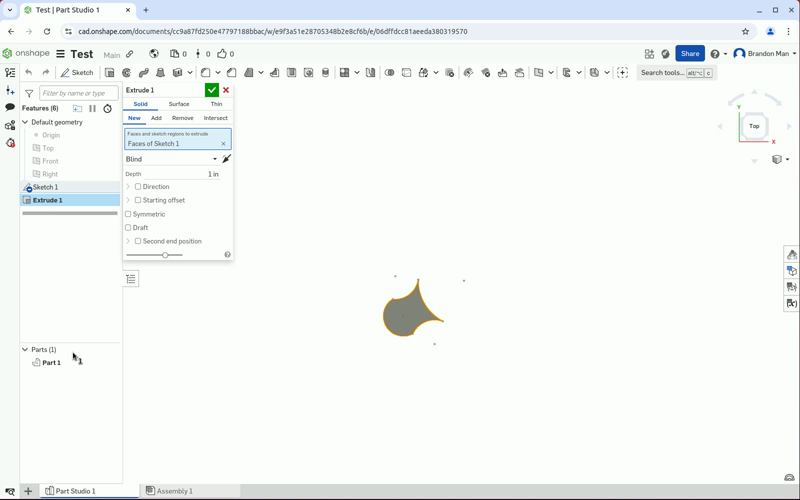
mouse_move(143, 106)
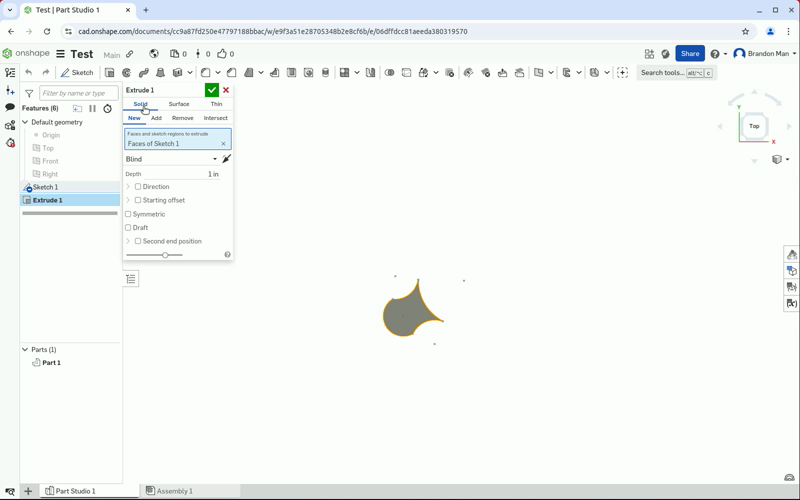
click(143, 106)
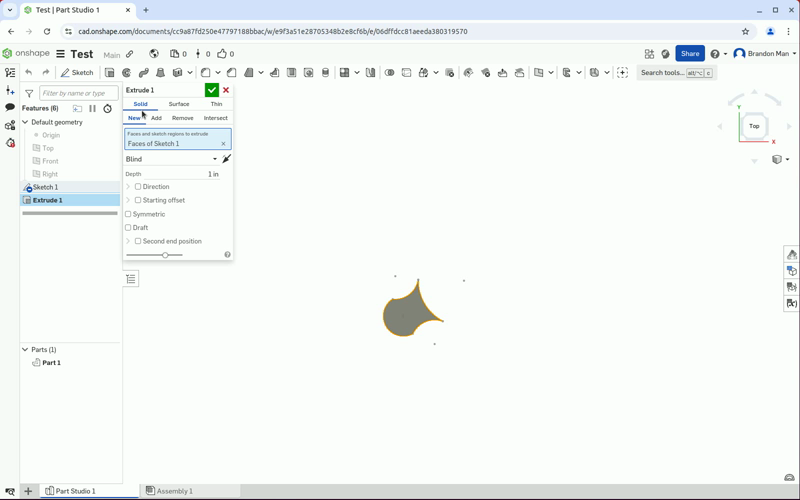
mouse_move(137, 120)
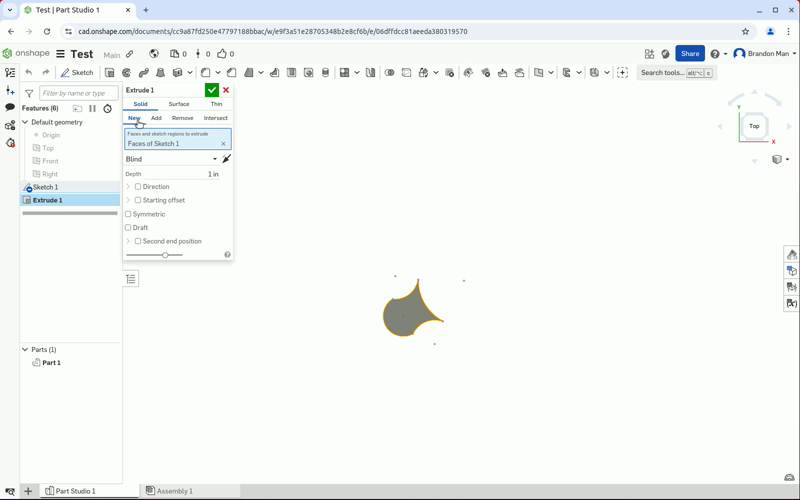
click(137, 120)
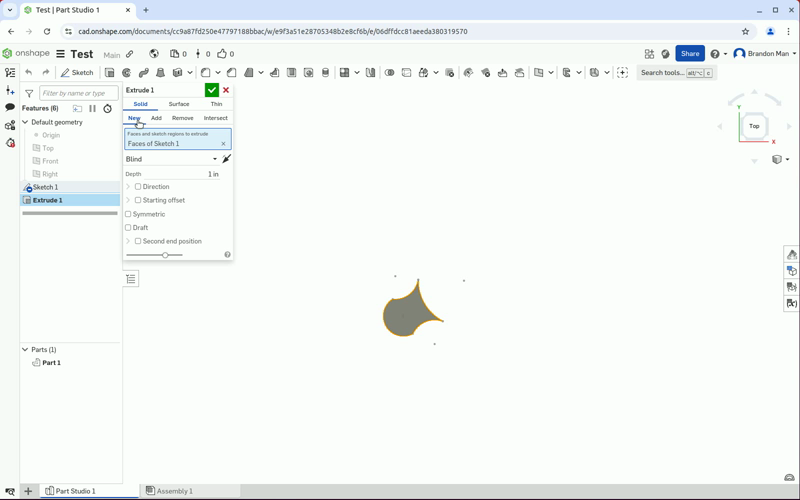
key(tab, 4)
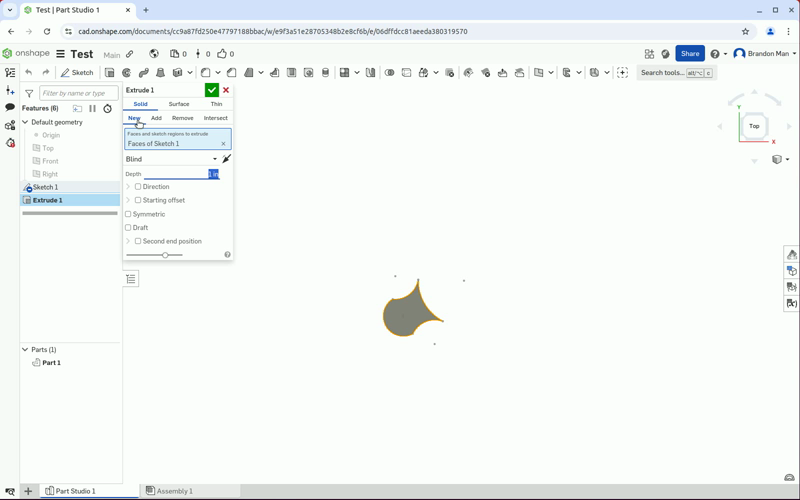
text(4.814)
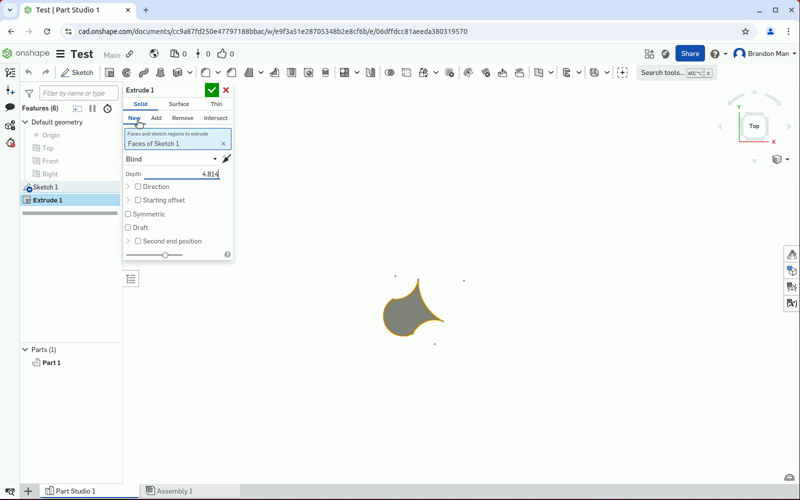
key(enter)
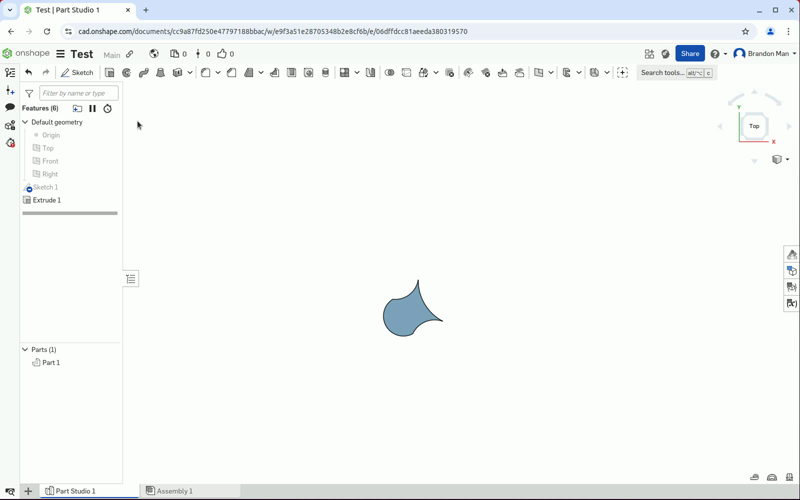
key(shift+h)
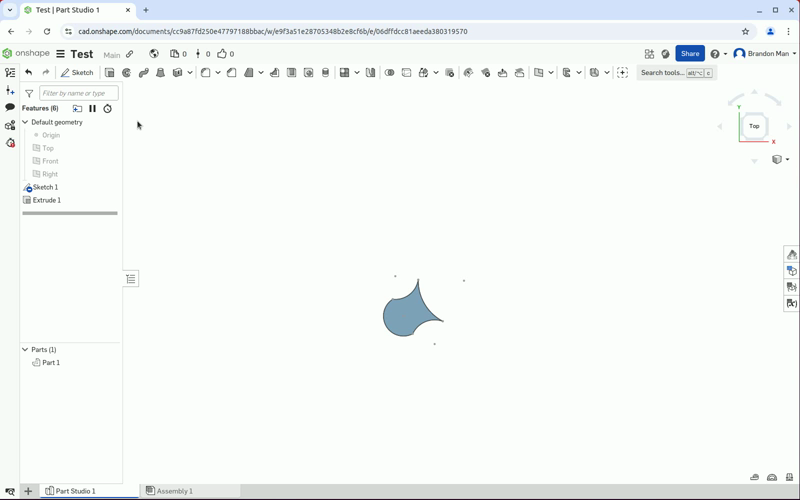
key(shift+h)
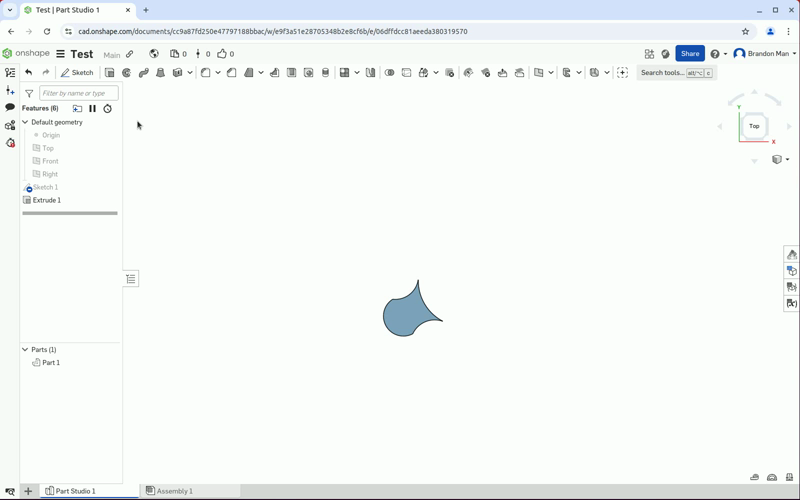
mouse_move(73, 189)
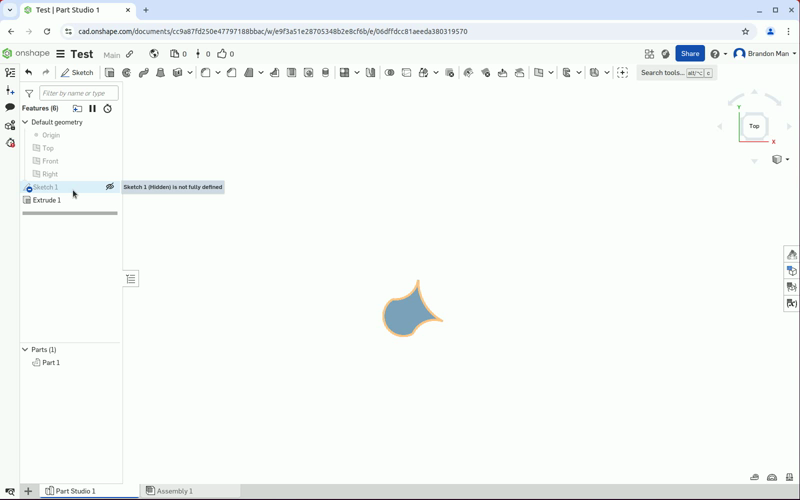
click(73, 189)
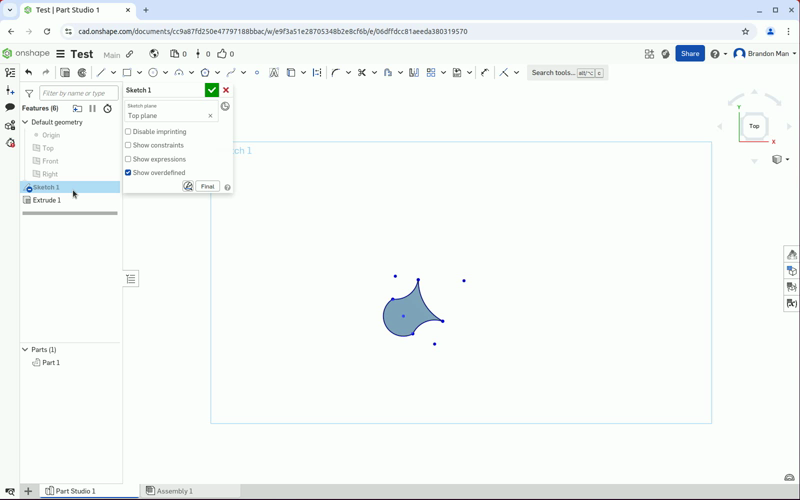
mouse_move(229, 92)
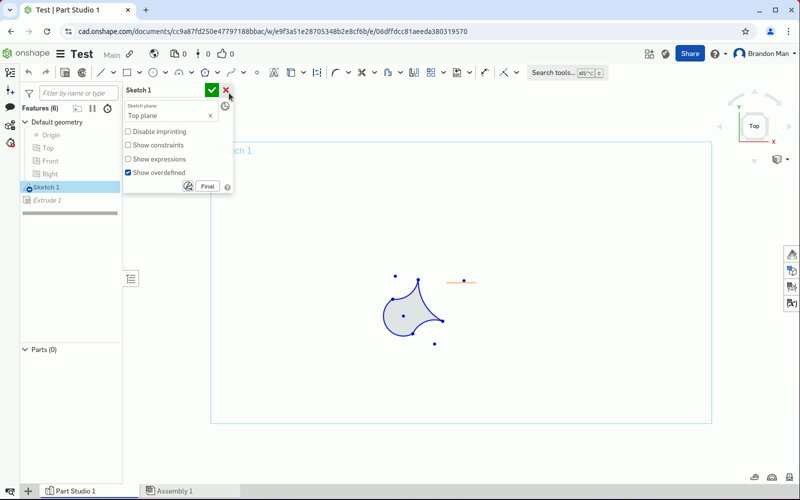
click(229, 92)
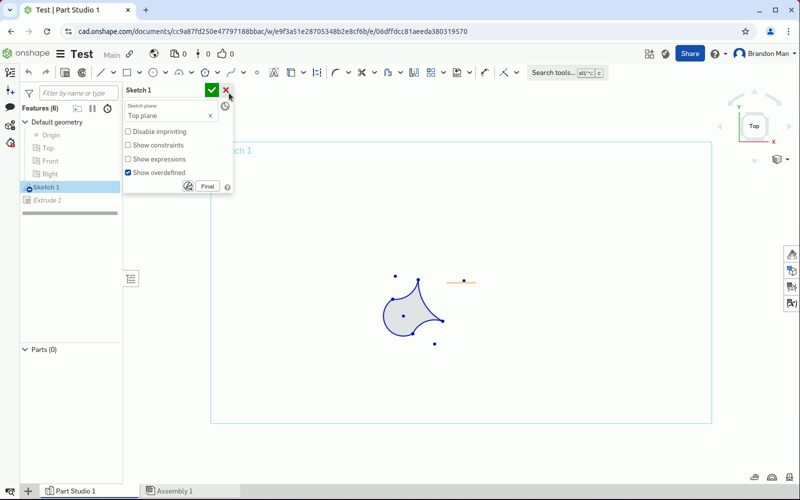
key(shift+s)
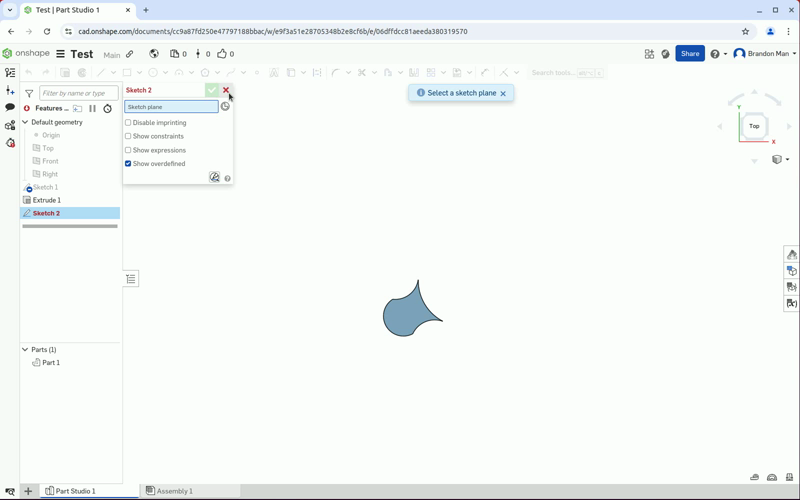
mouse_move(73, 150)
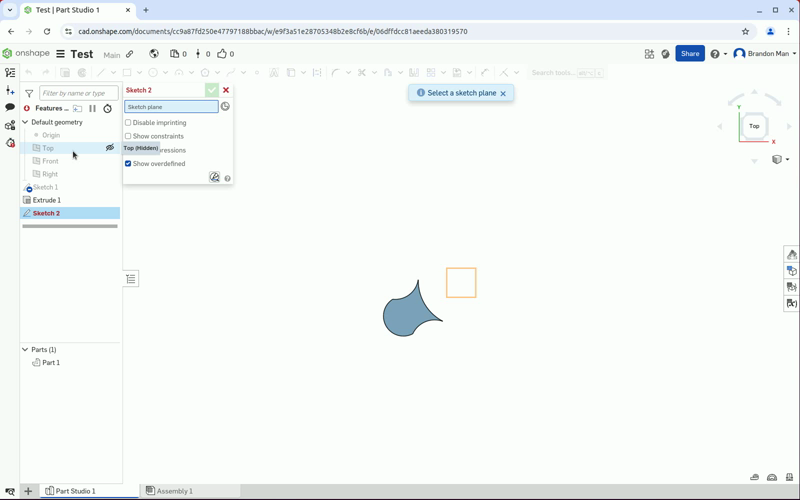
click(73, 150)
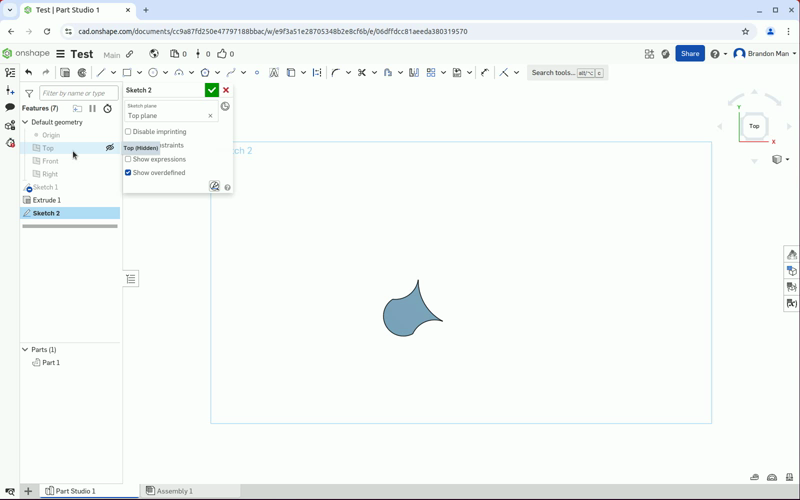
mouse_move(73, 352)
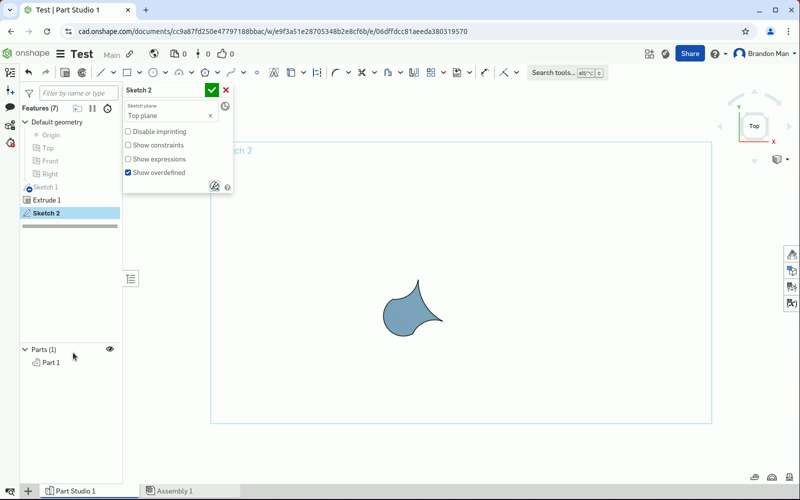
key(y)
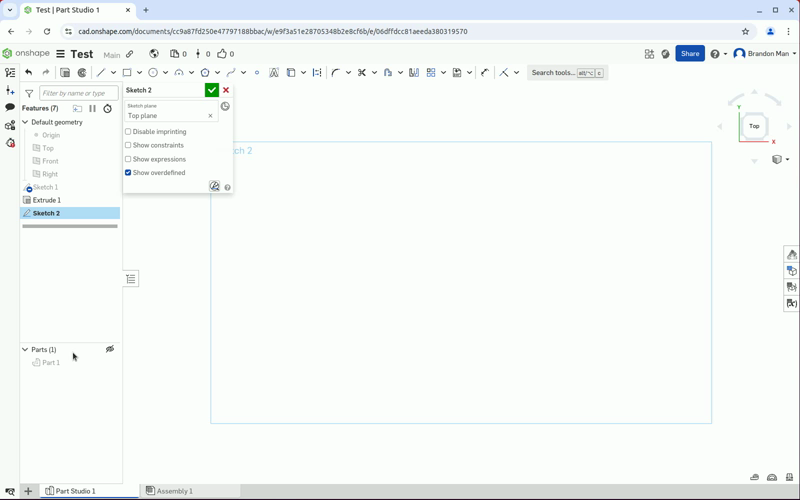
key(a)
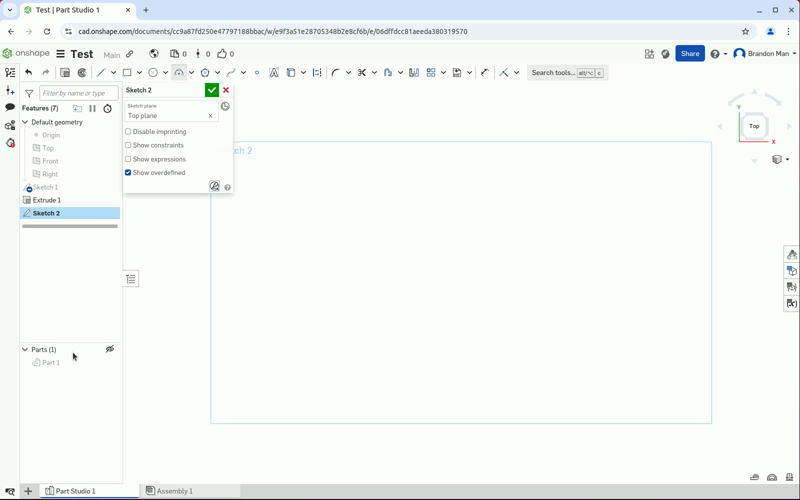
key_down(shift)
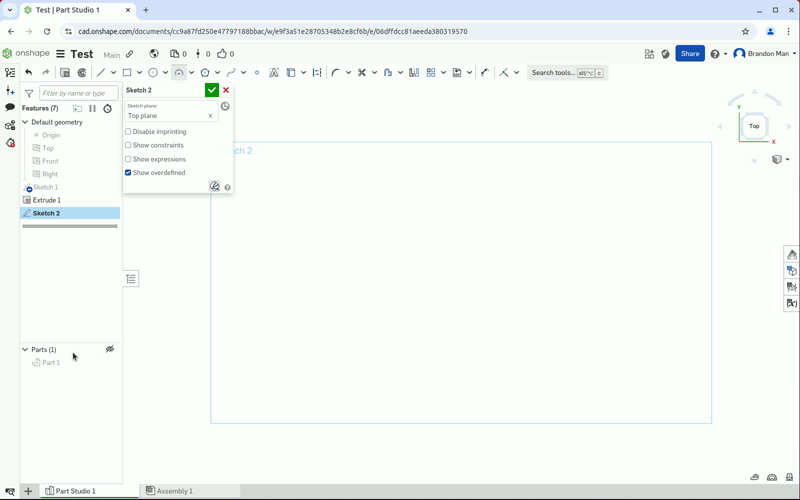
mouse_move(350, 264)
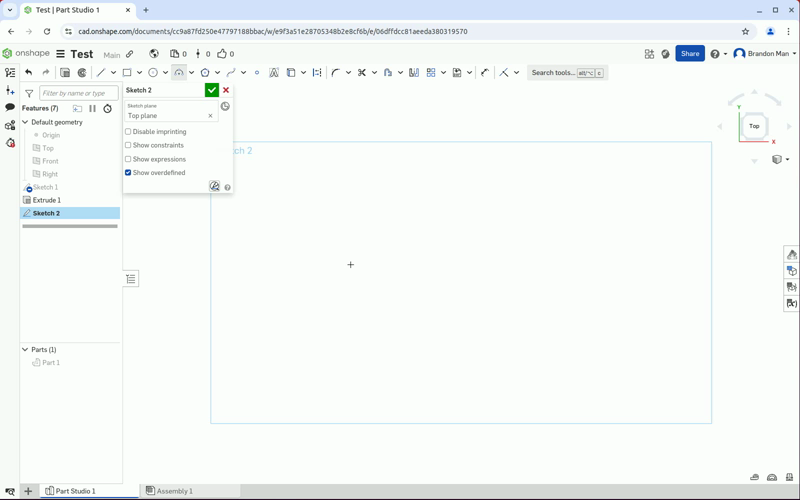
click(350, 264)
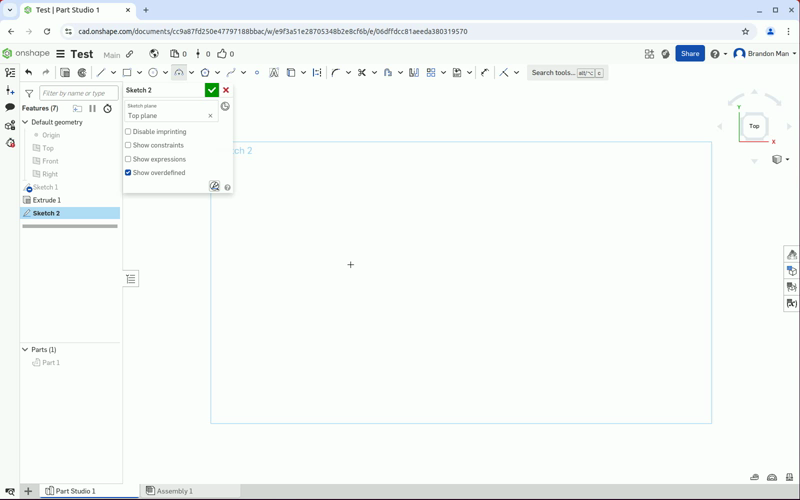
key_up(shift)
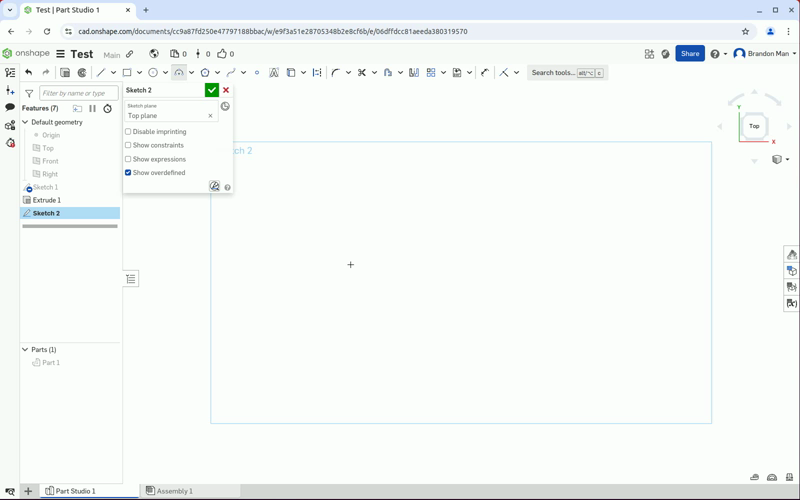
key_down(shift)
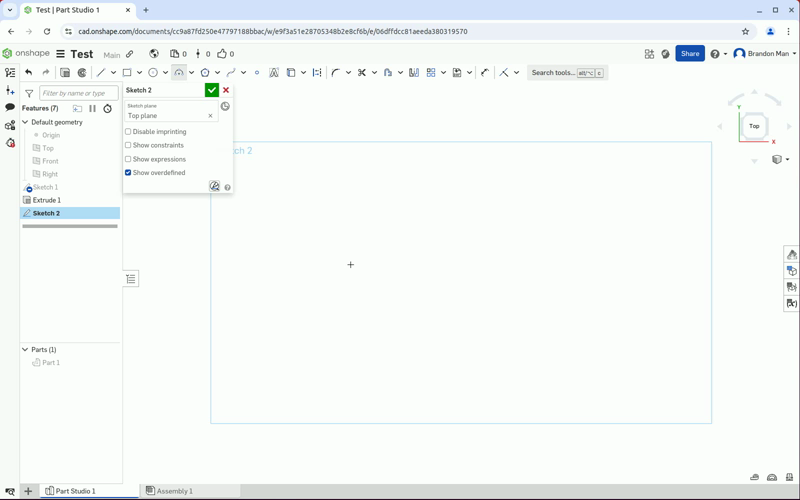
mouse_move(386, 326)
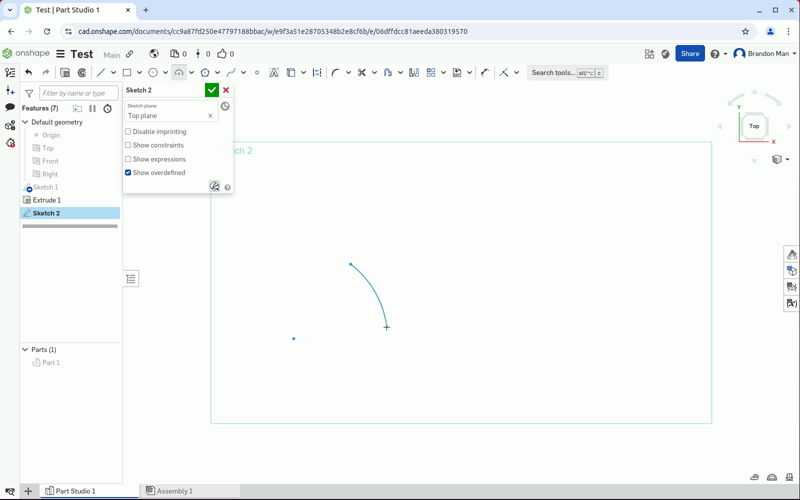
click(386, 326)
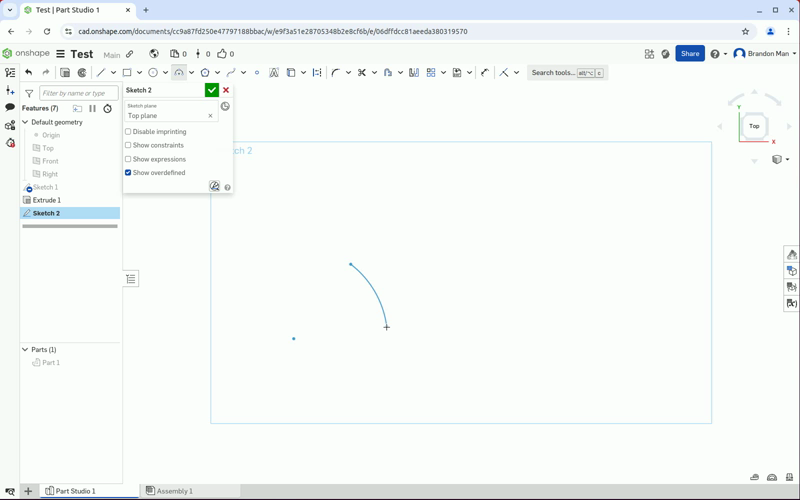
mouse_move(355, 303)
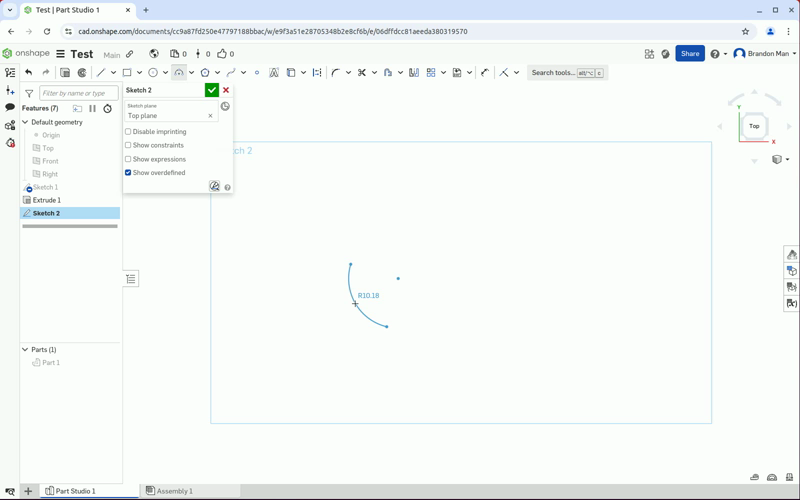
click(355, 303)
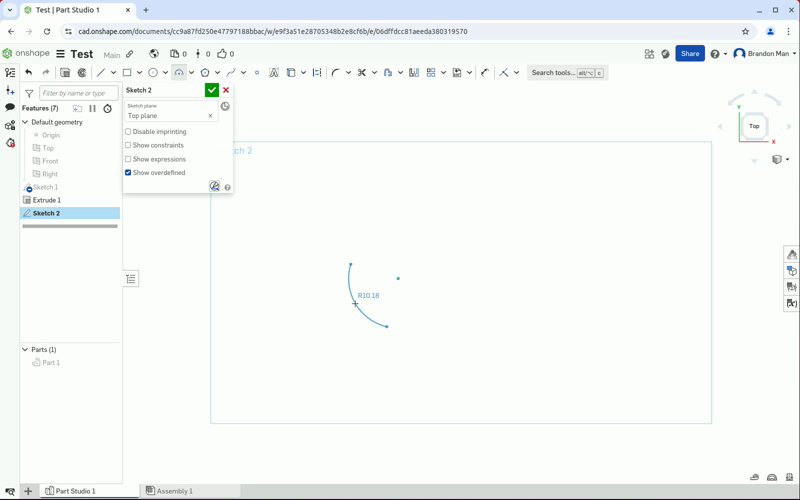
key_up(shift)
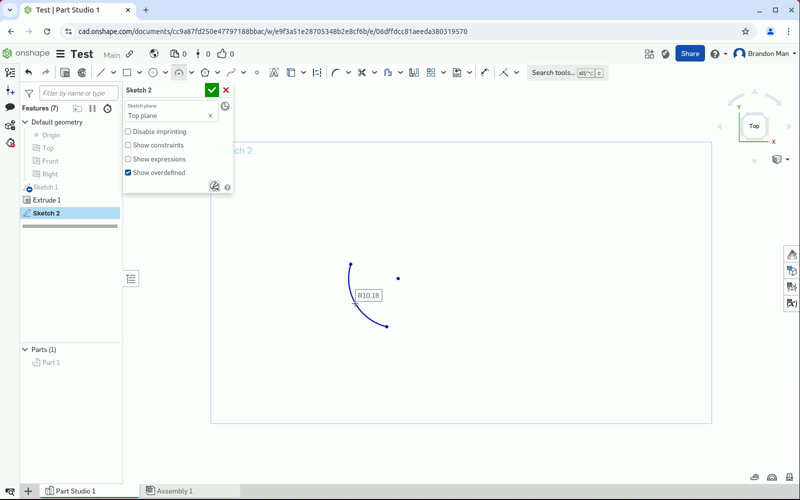
mouse_move(386, 326)
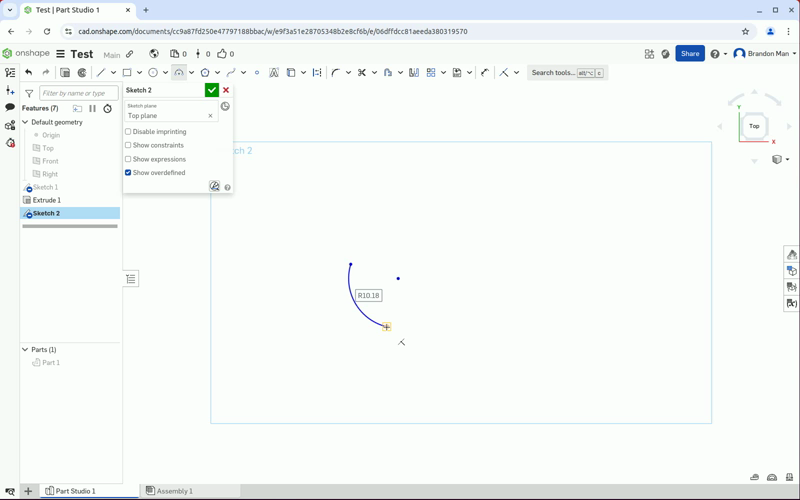
click(386, 326)
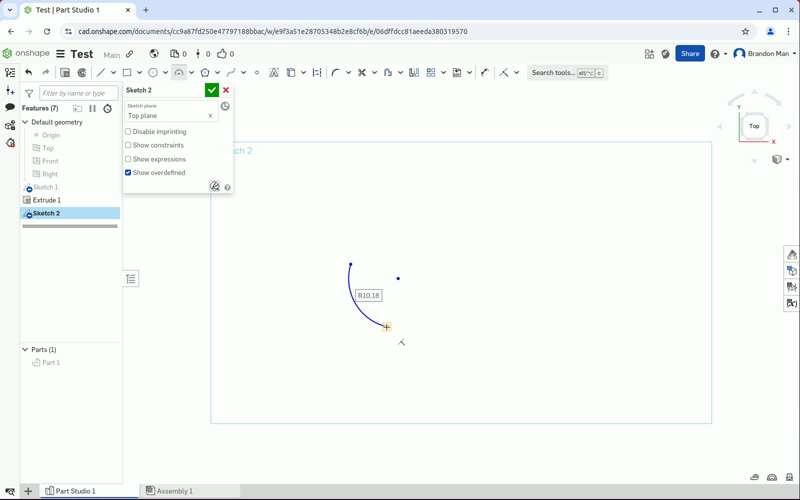
key_down(shift)
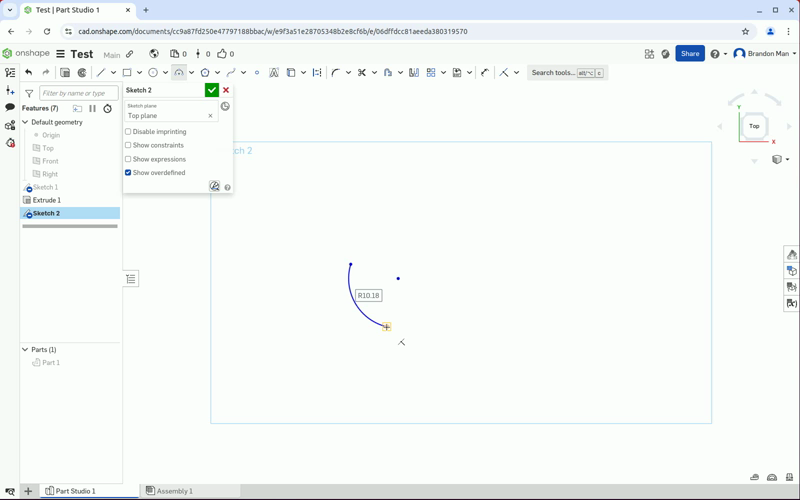
mouse_move(393, 300)
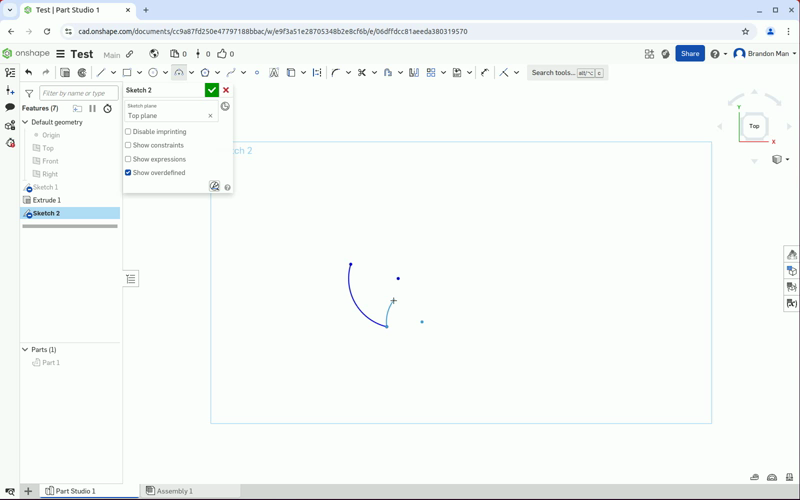
click(393, 300)
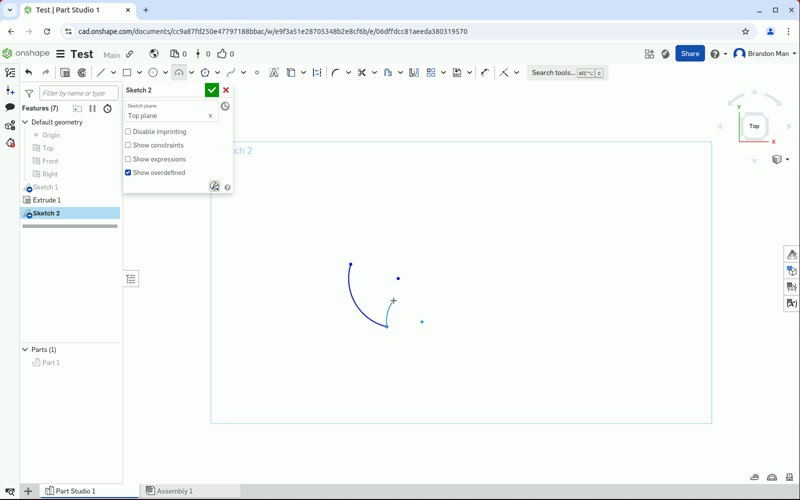
mouse_move(384, 312)
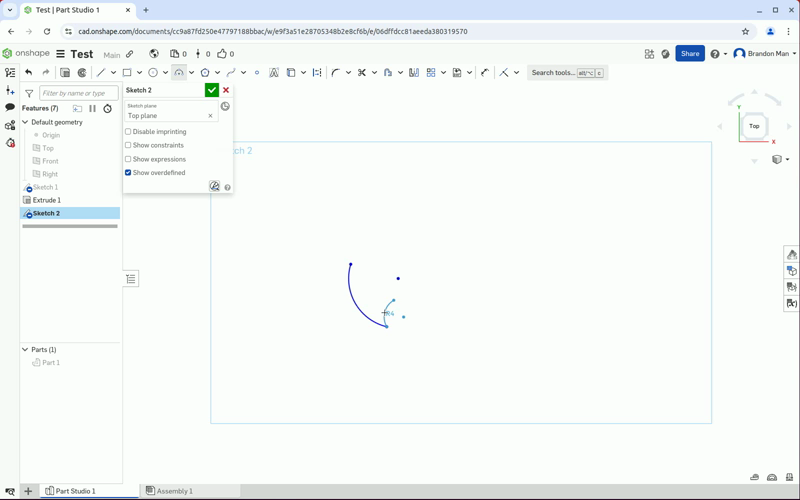
click(384, 312)
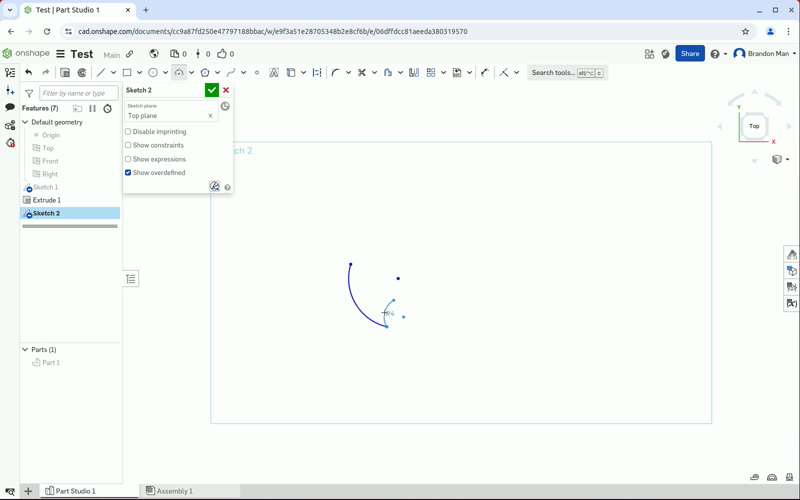
key_up(shift)
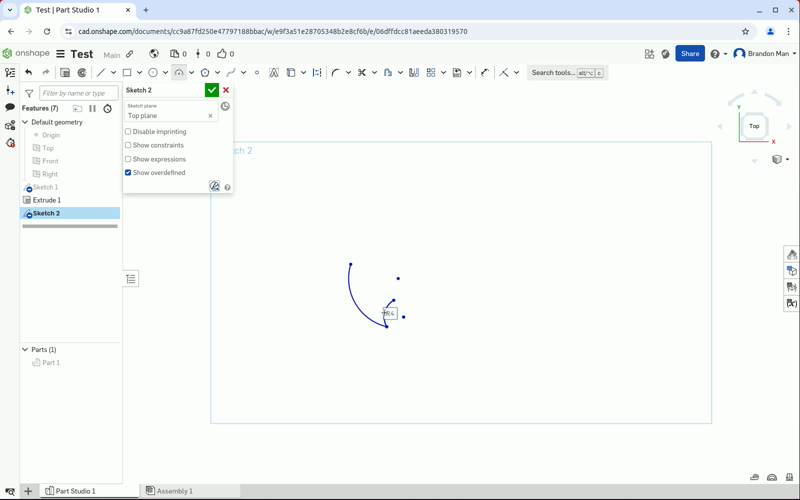
mouse_move(393, 300)
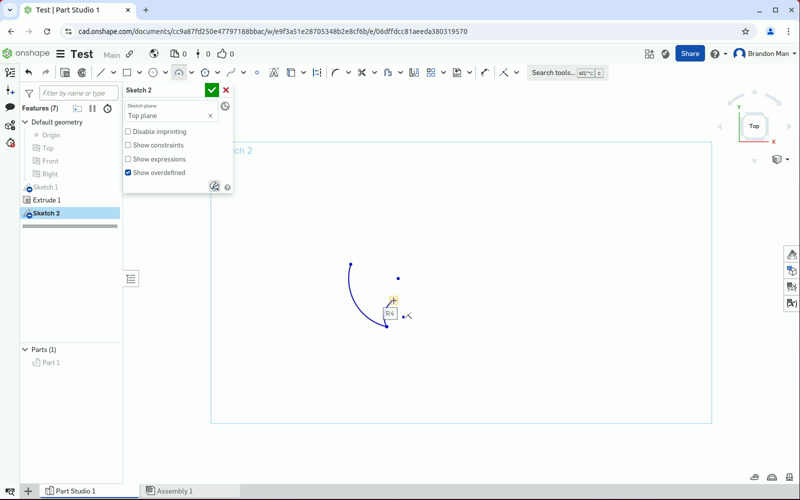
click(393, 300)
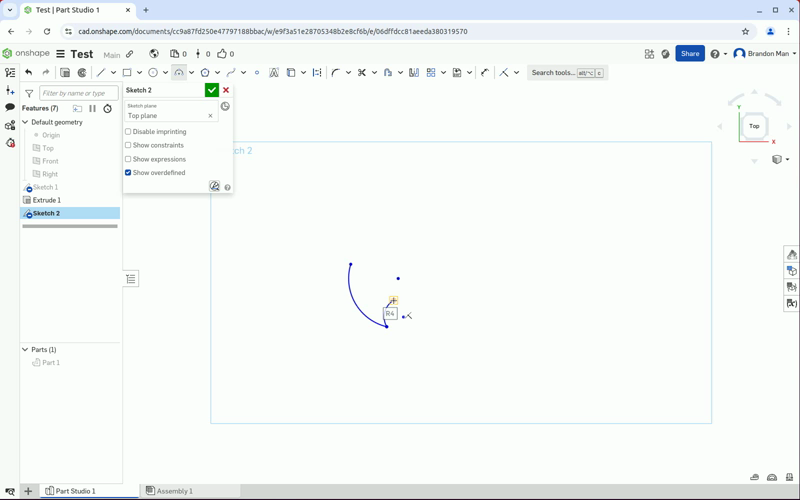
mouse_move(350, 264)
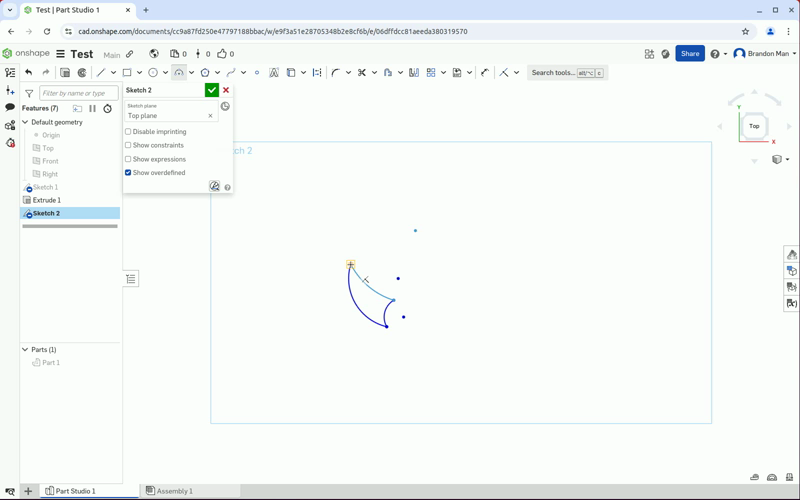
click(350, 264)
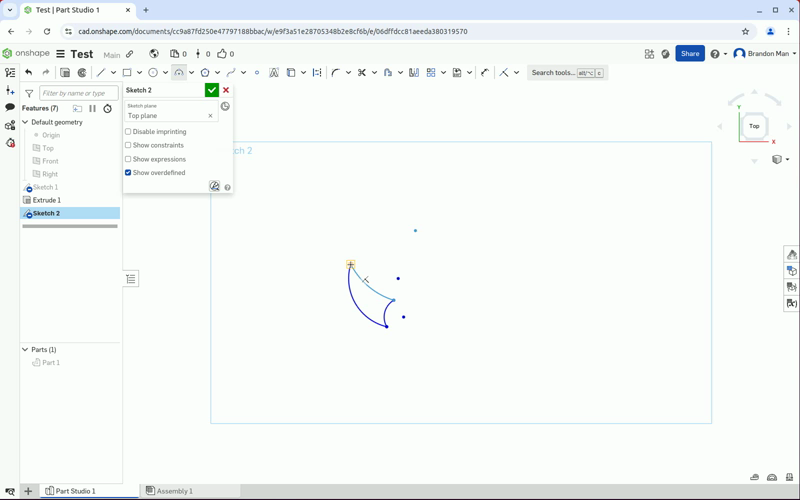
key_down(shift)
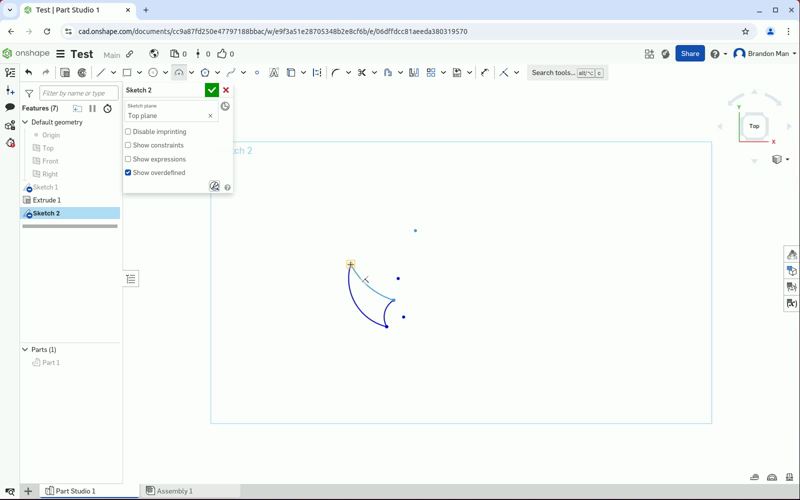
mouse_move(365, 290)
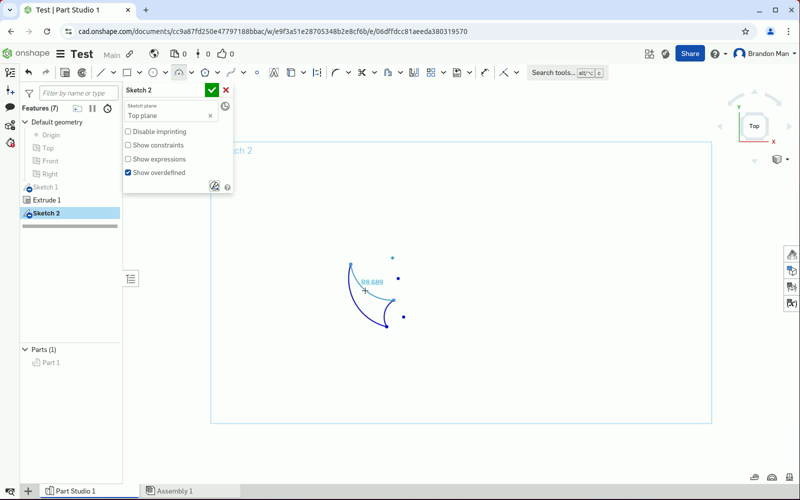
click(365, 290)
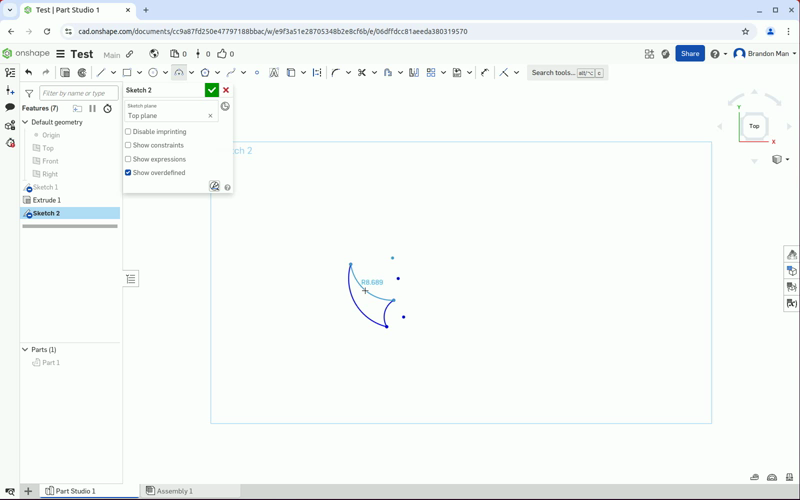
key_up(shift)
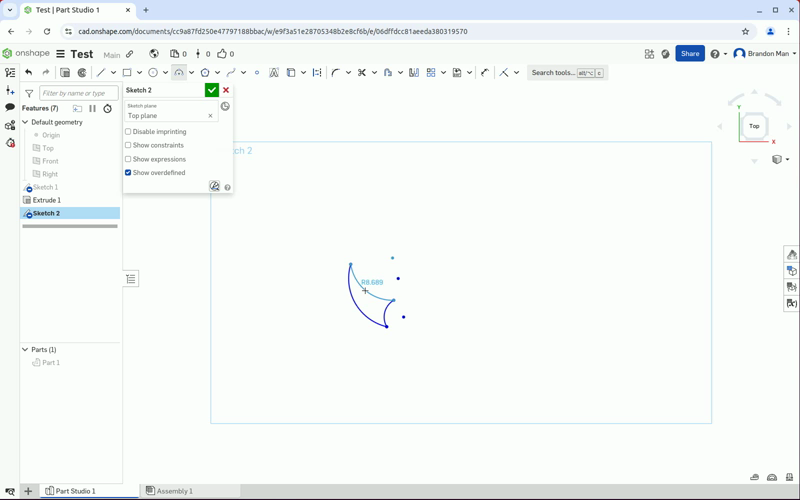
key(esc)
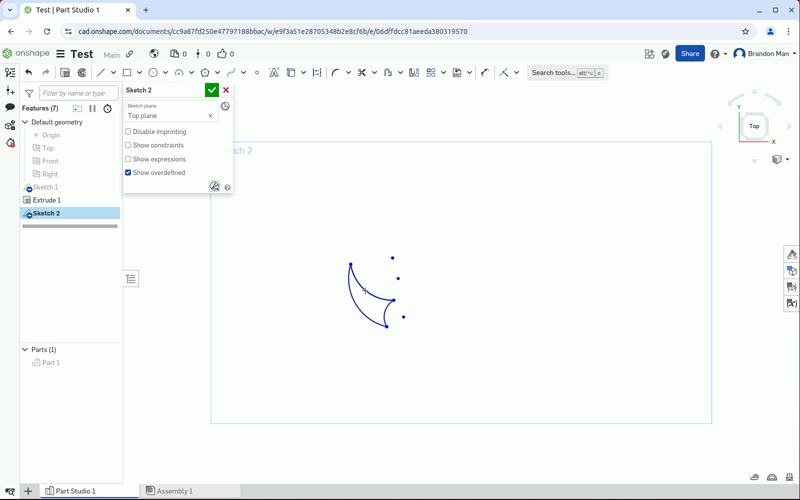
mouse_move(375, 310)
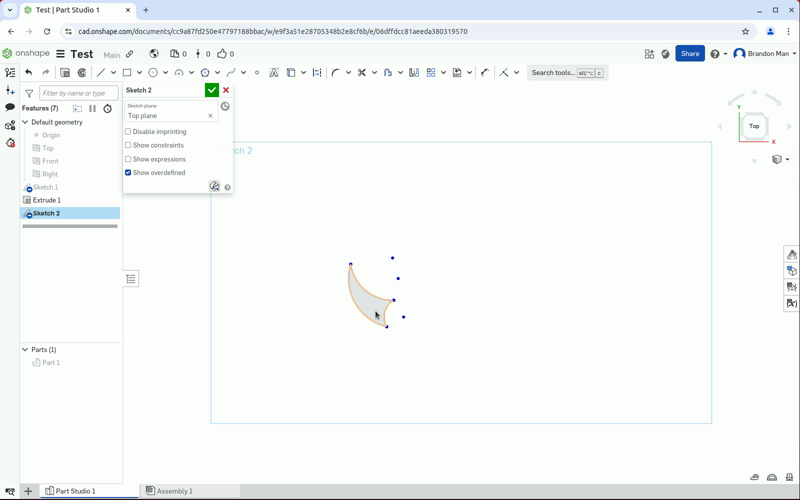
scroll(6)
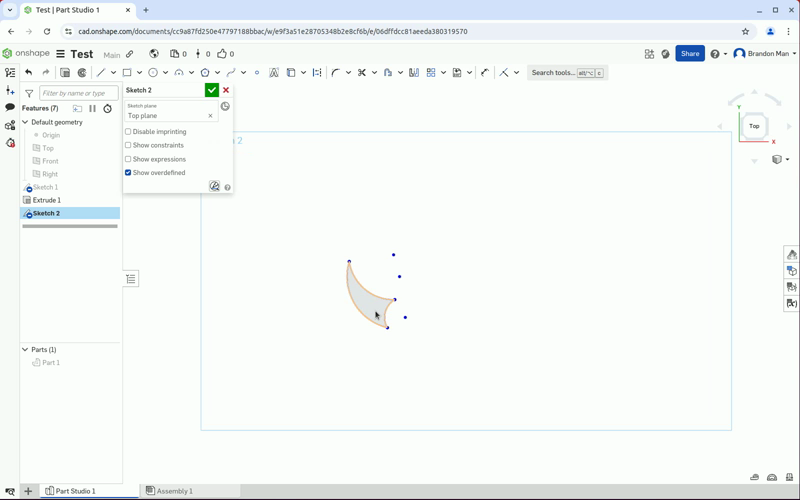
scroll(6)
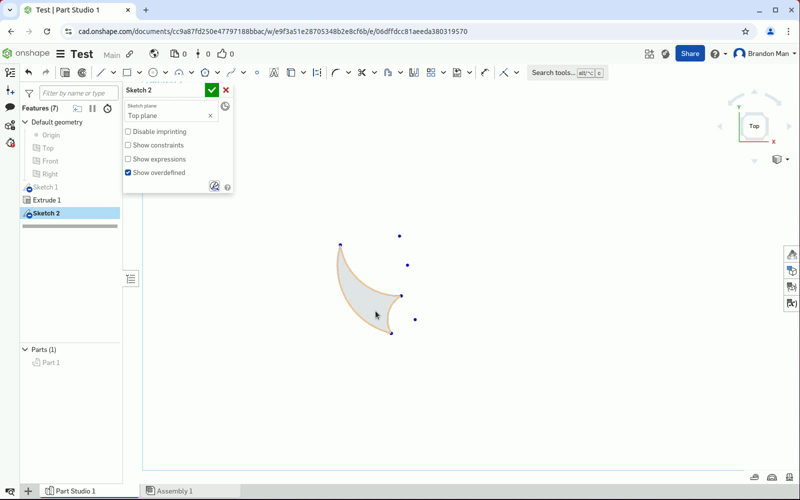
scroll(6)
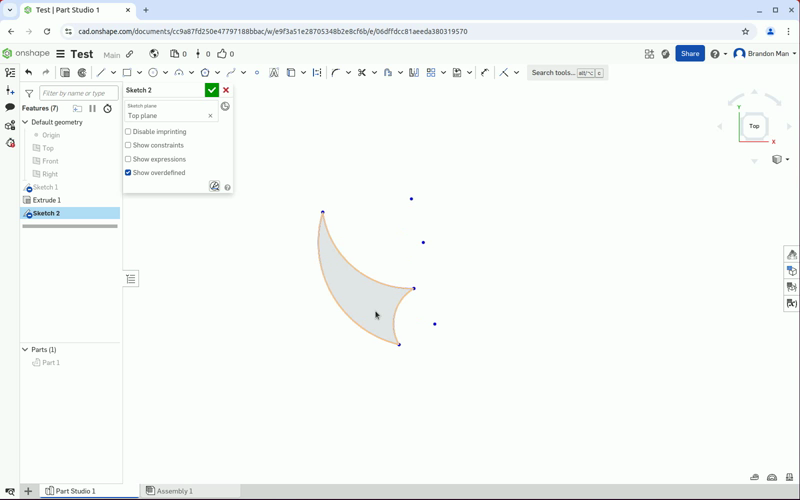
scroll(6)
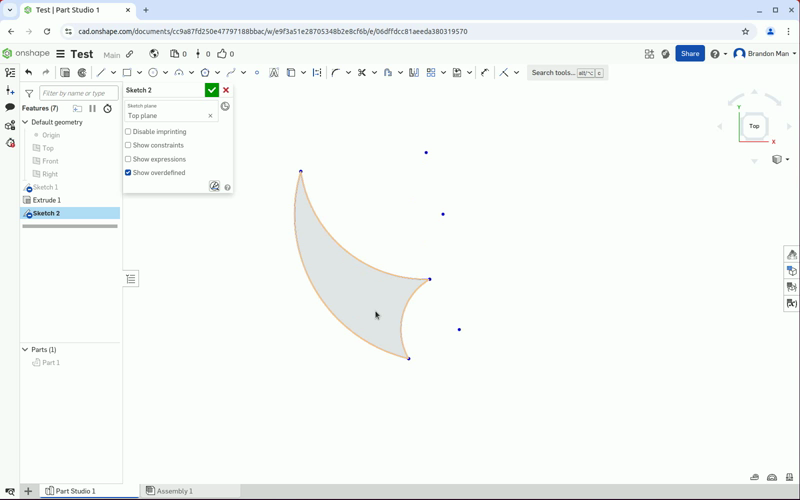
scroll(6)
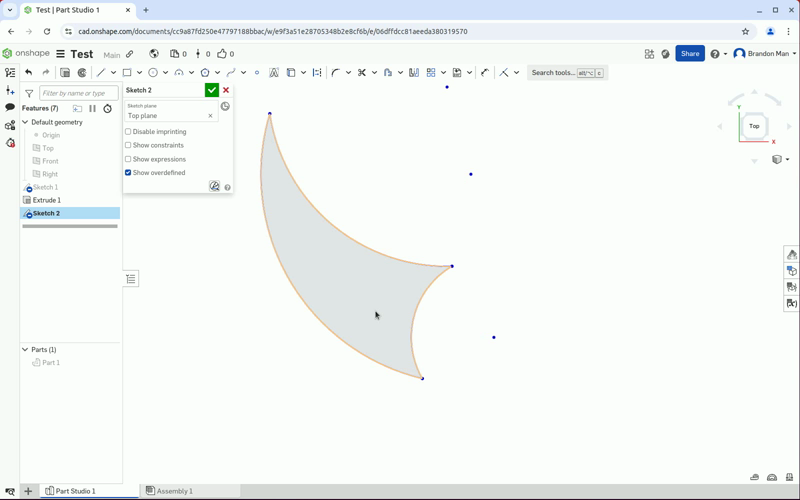
scroll(6)
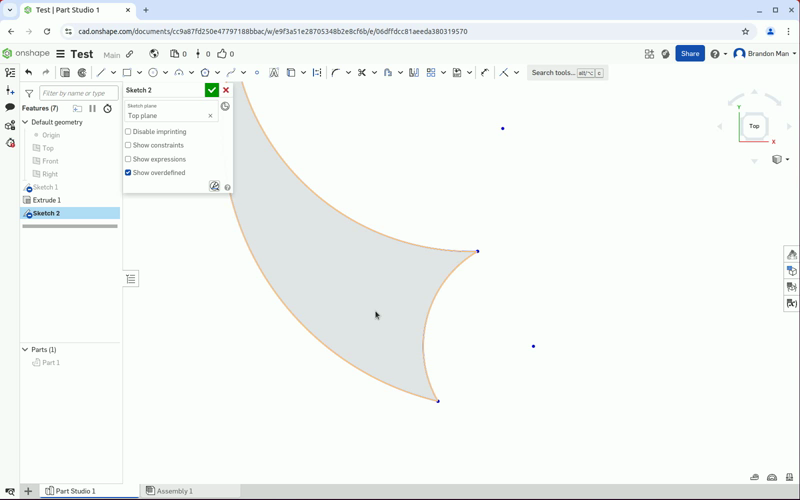
scroll(6)
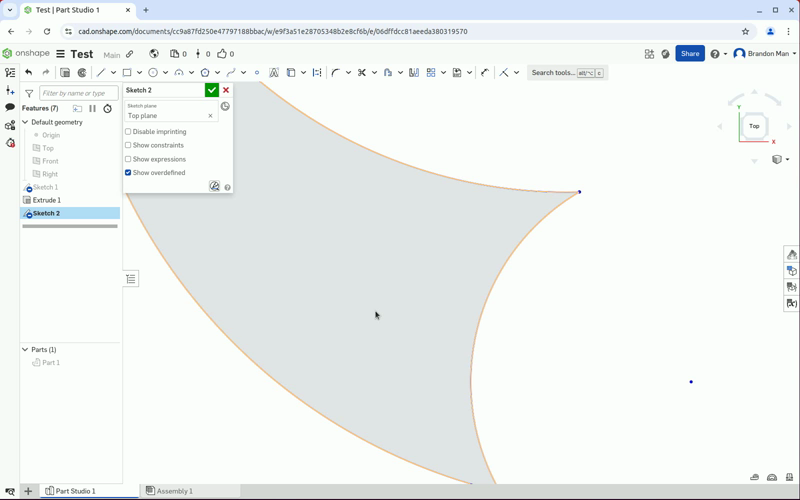
click(375, 310)
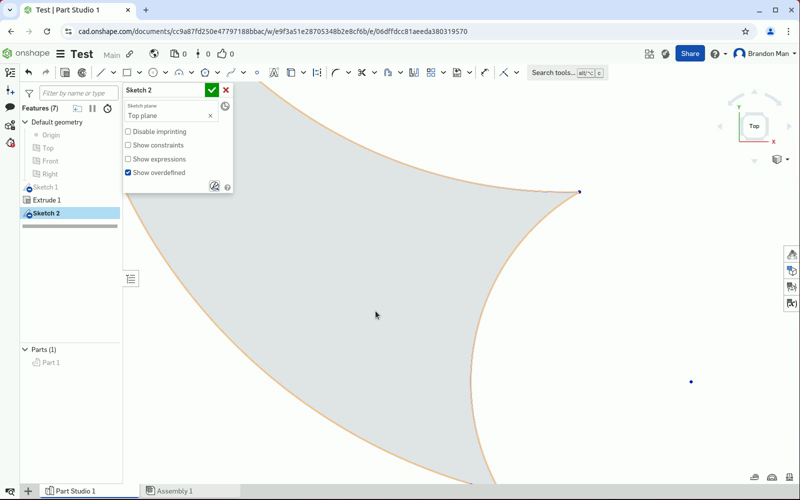
scroll(-6)
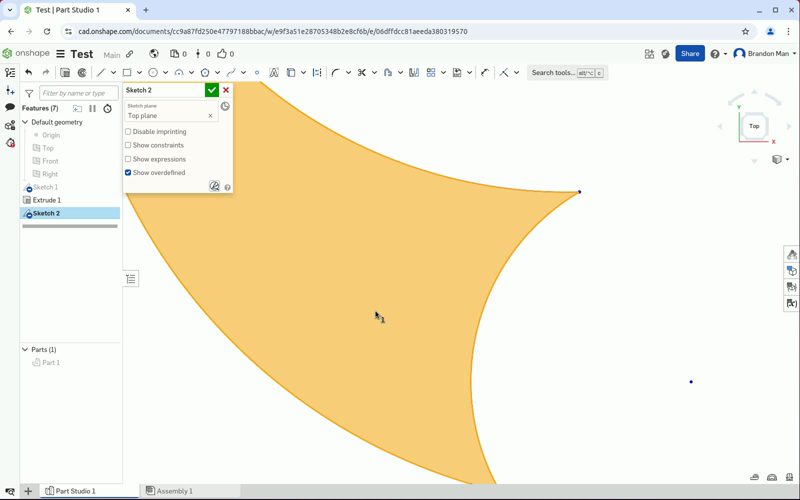
scroll(-6)
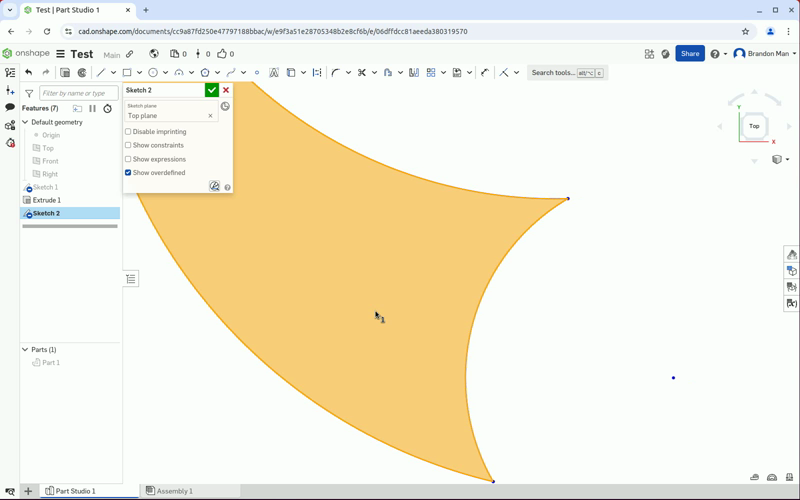
scroll(-6)
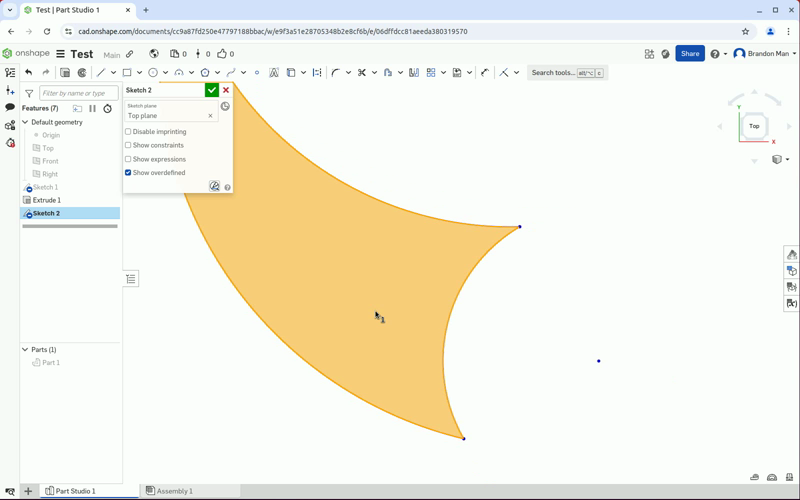
scroll(-6)
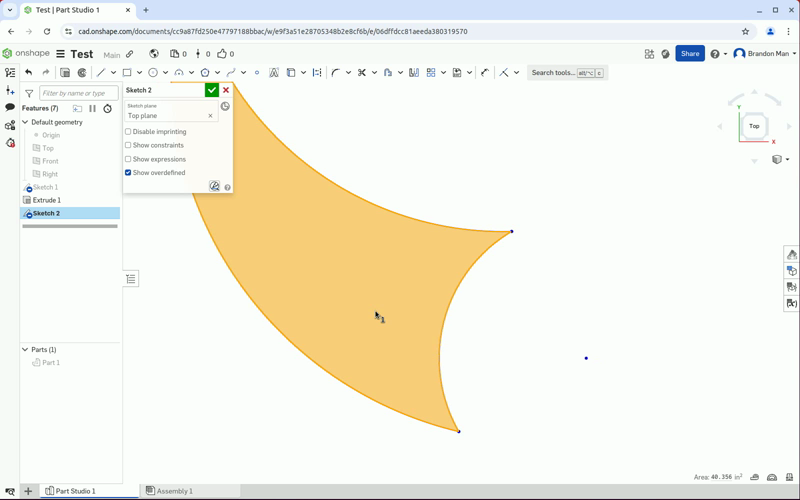
scroll(-6)
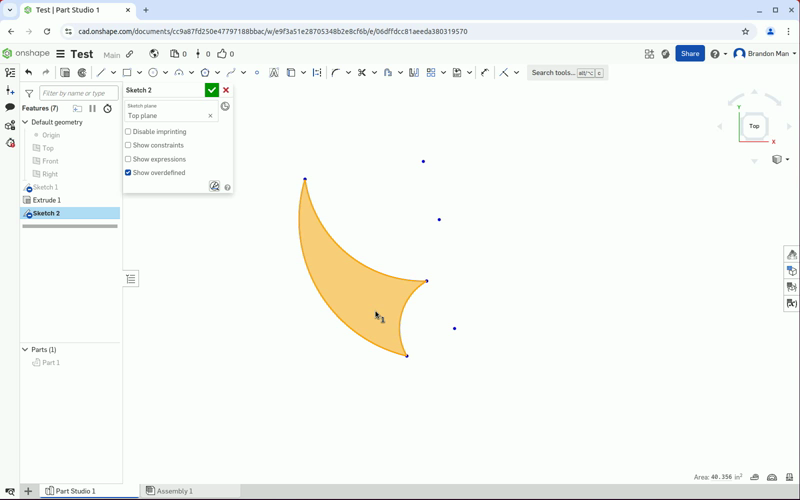
scroll(-6)
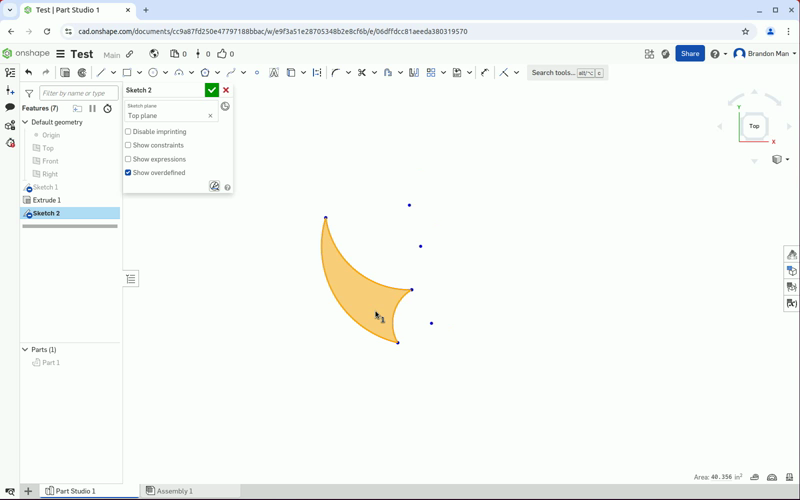
scroll(-6)
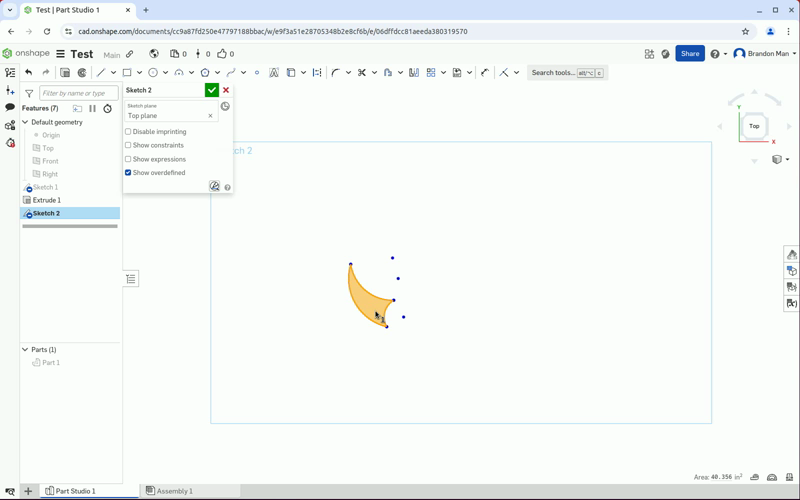
mouse_move(73, 352)
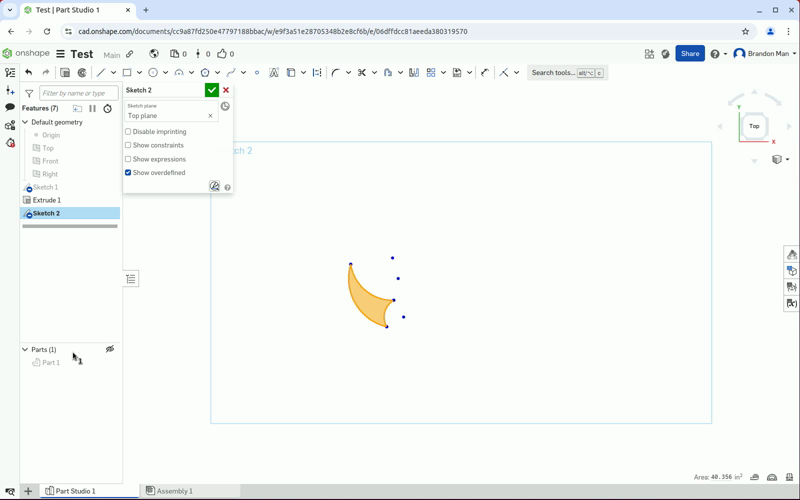
key(shift+y)
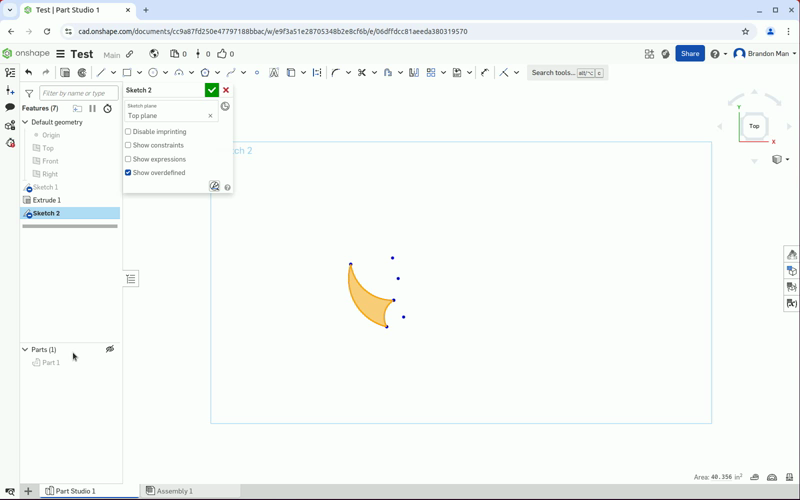
key(shift+e)
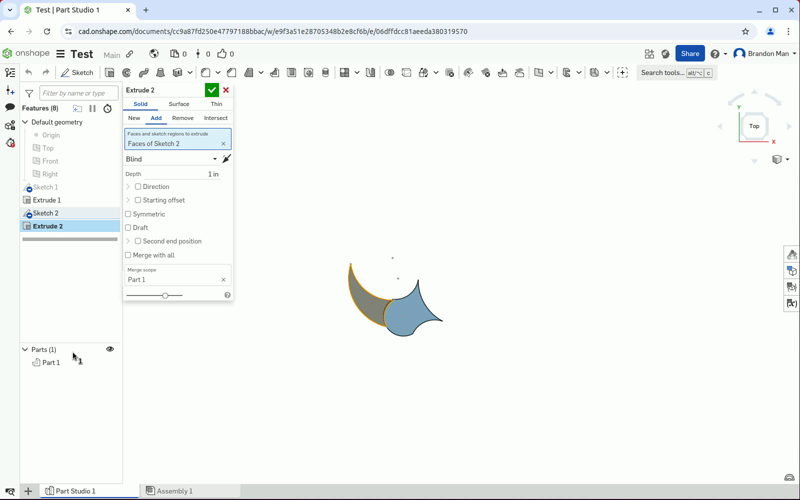
mouse_move(143, 106)
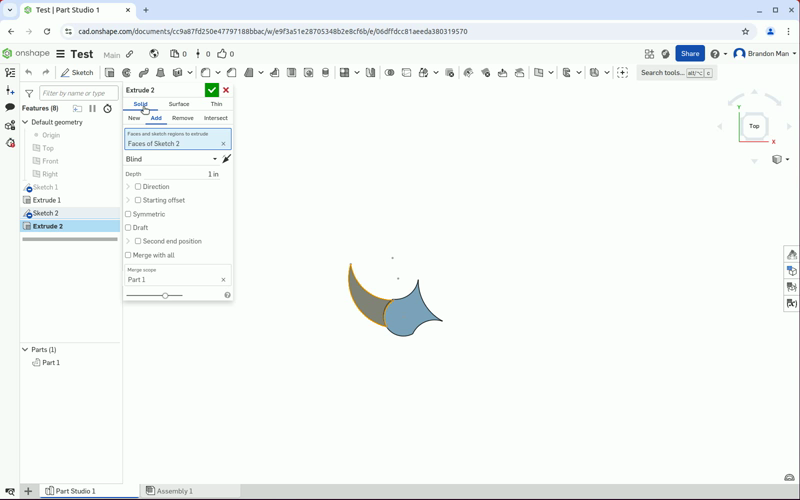
click(143, 106)
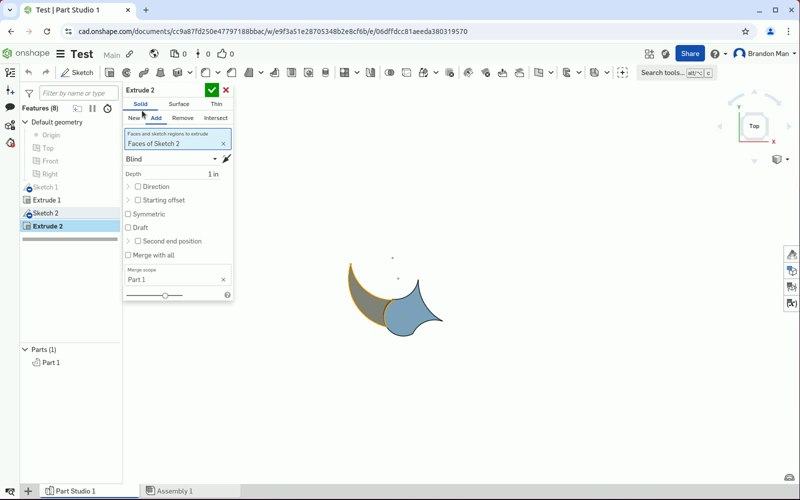
mouse_move(137, 120)
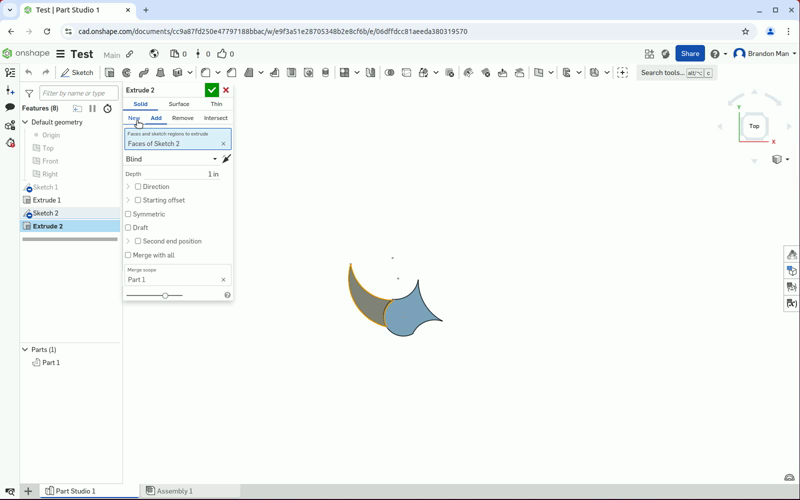
click(137, 120)
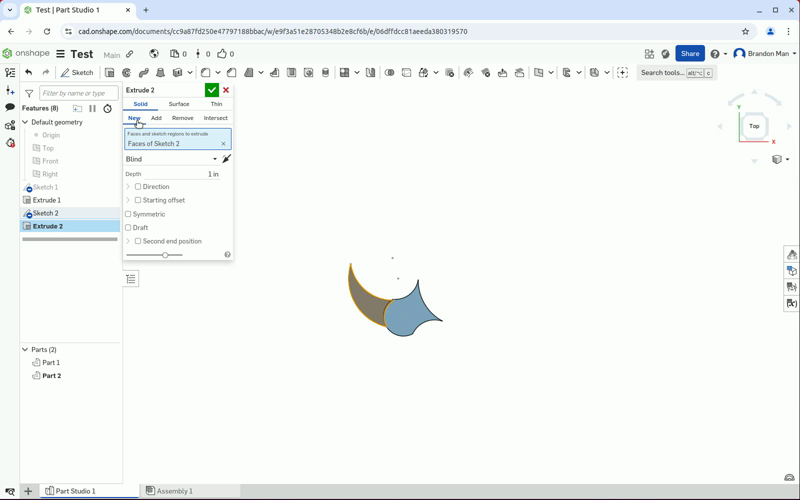
key(tab, 4)
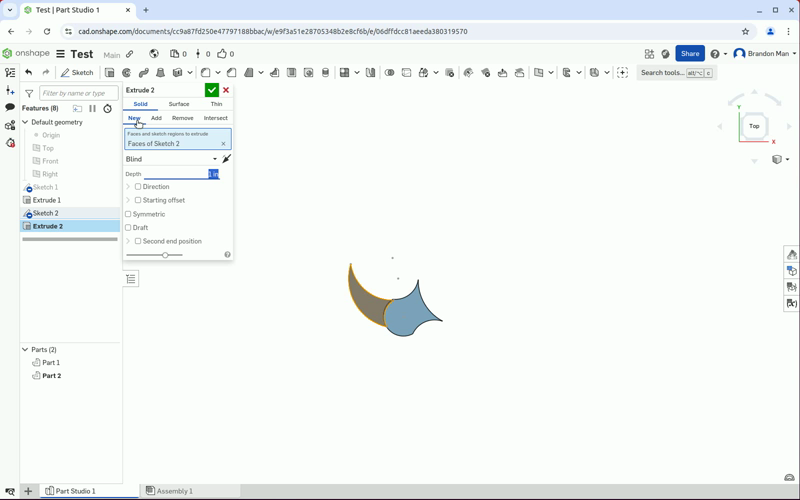
text(4.814)
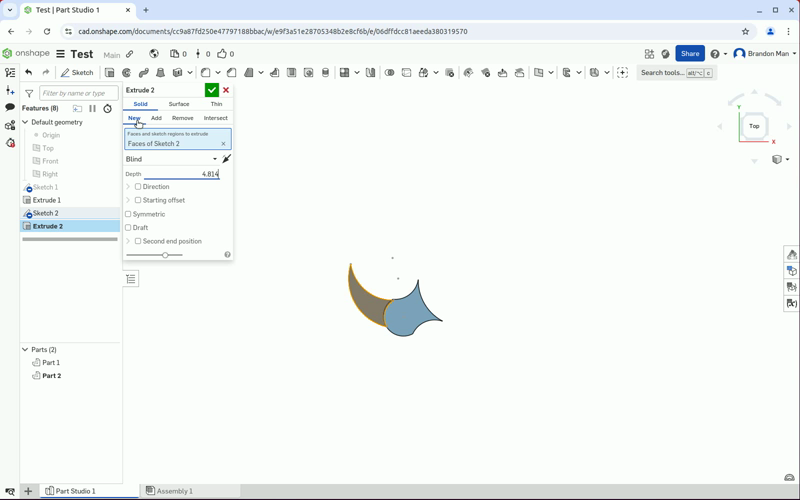
key(enter)
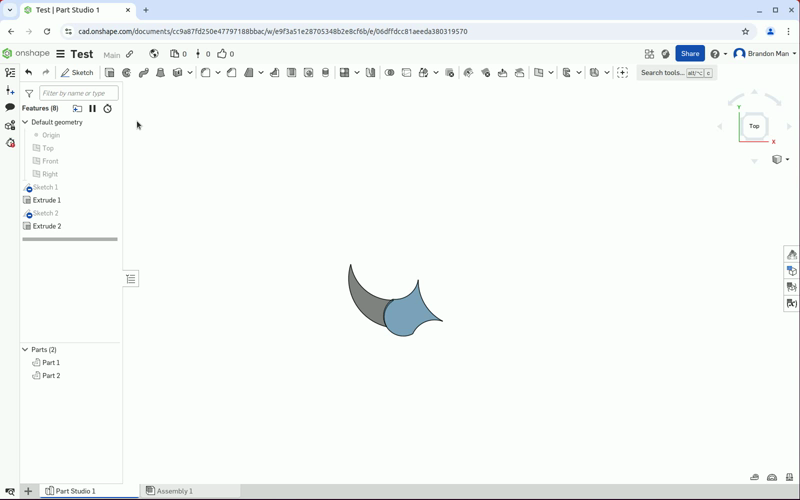
key(shift+h)
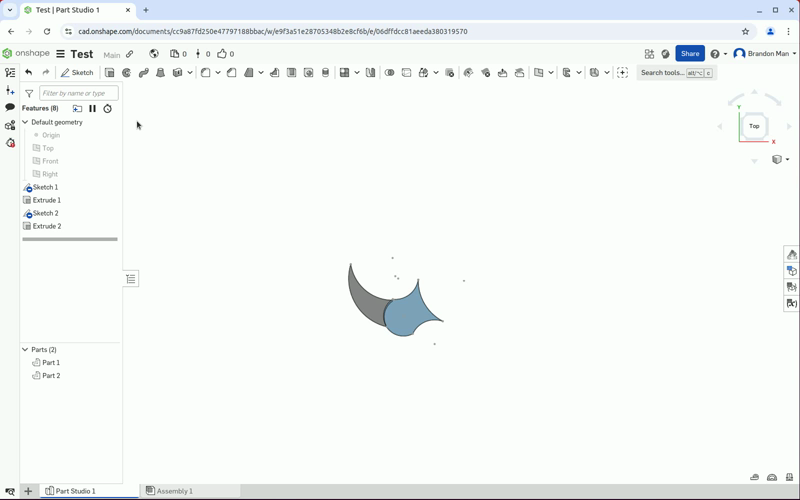
key(shift+h)
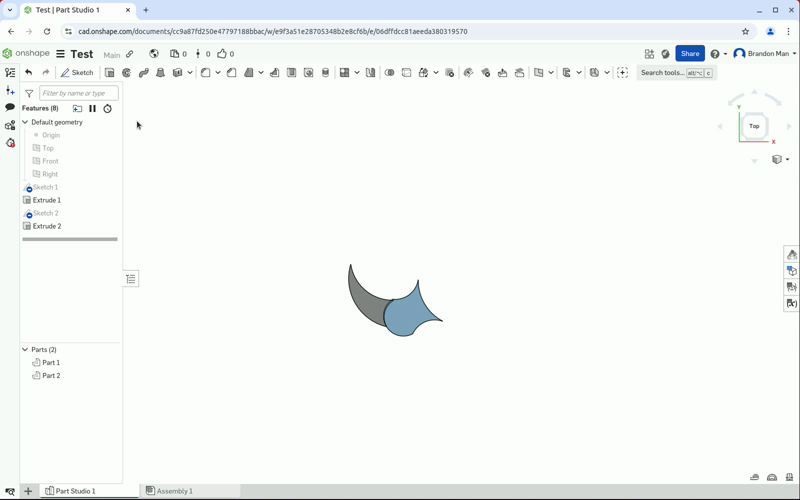
mouse_move(73, 189)
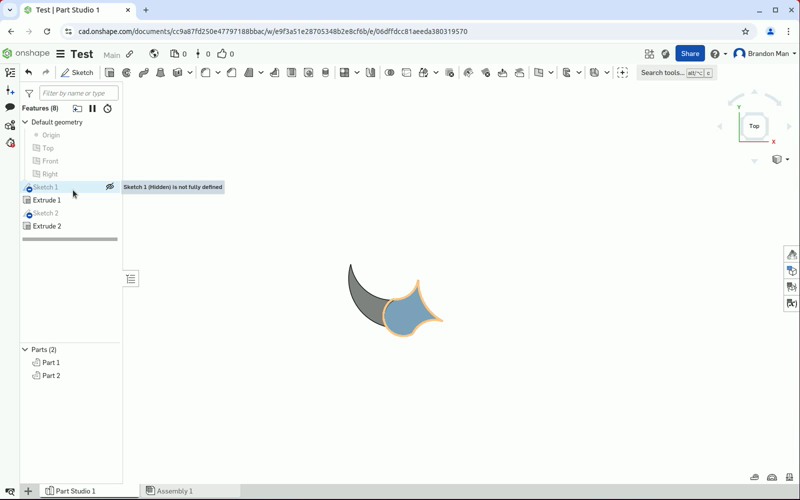
click(73, 189)
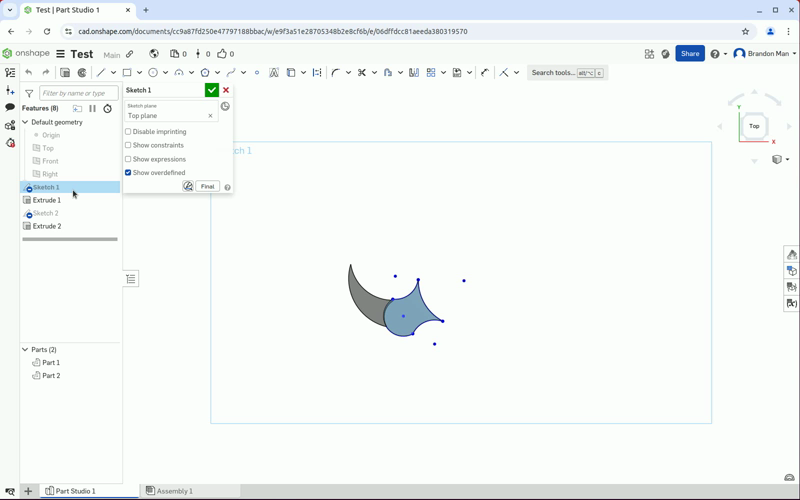
mouse_move(229, 92)
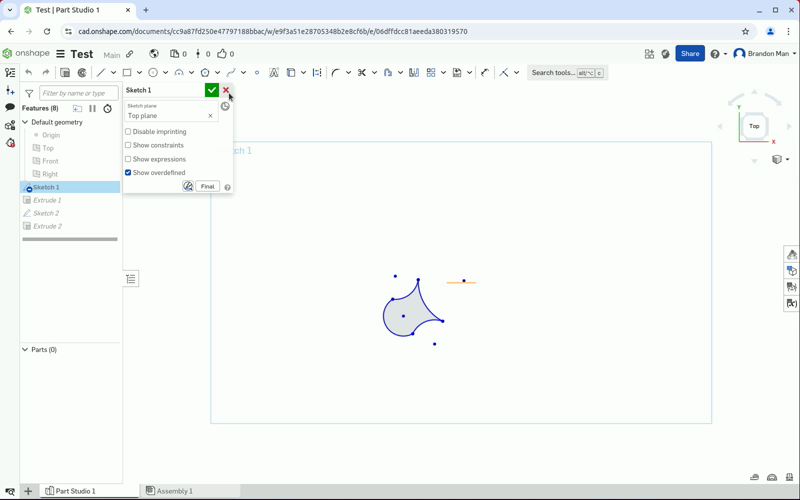
click(229, 92)
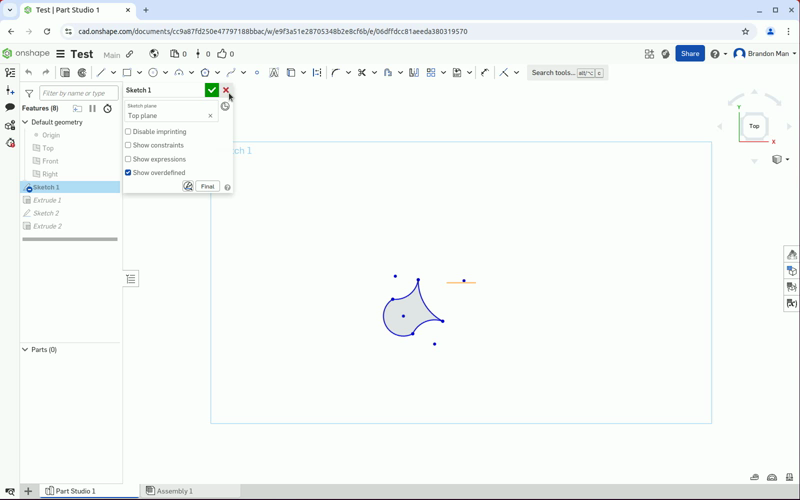
key(shift+s)
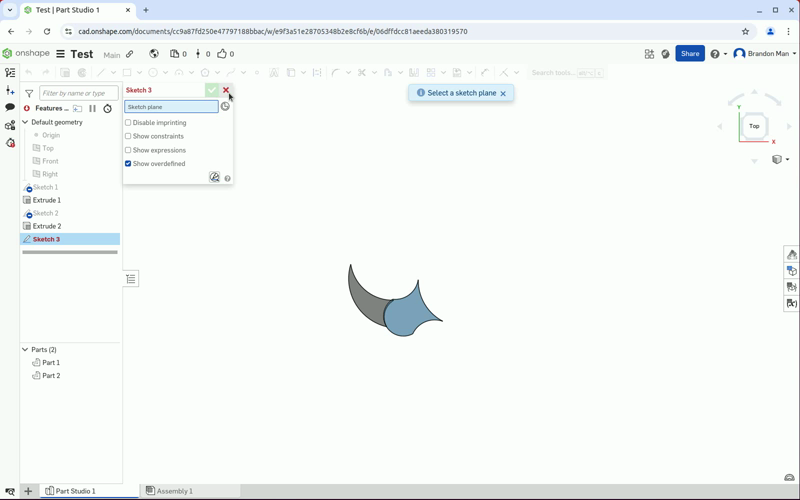
mouse_move(73, 150)
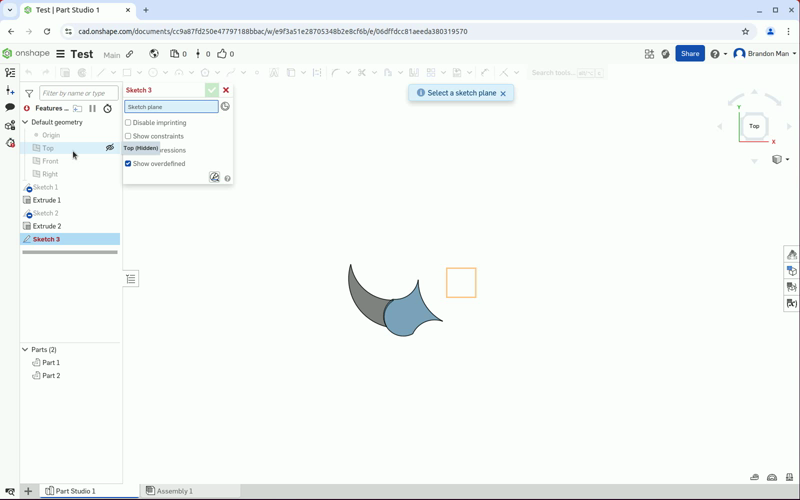
click(73, 150)
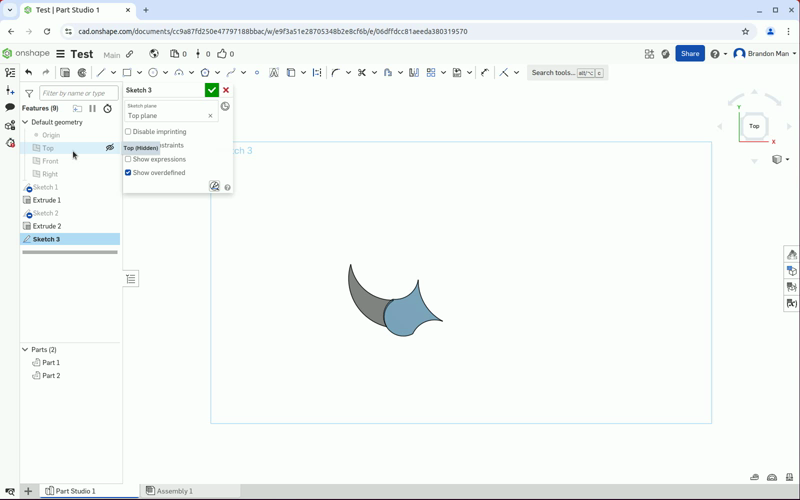
mouse_move(73, 352)
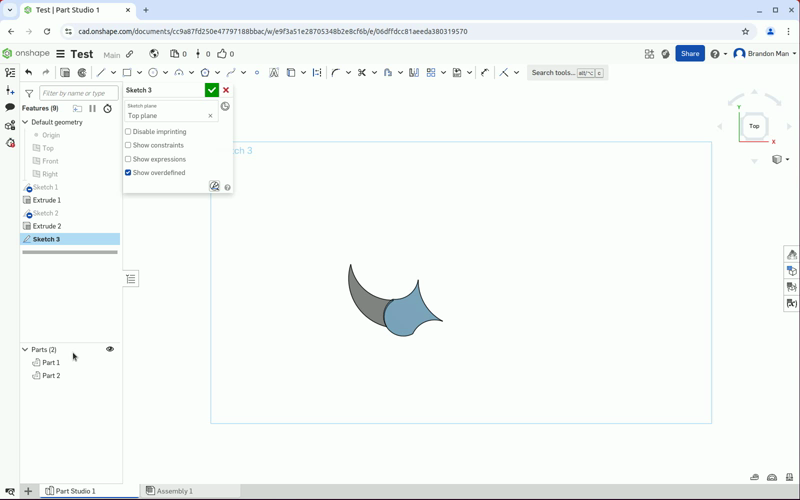
key(y)
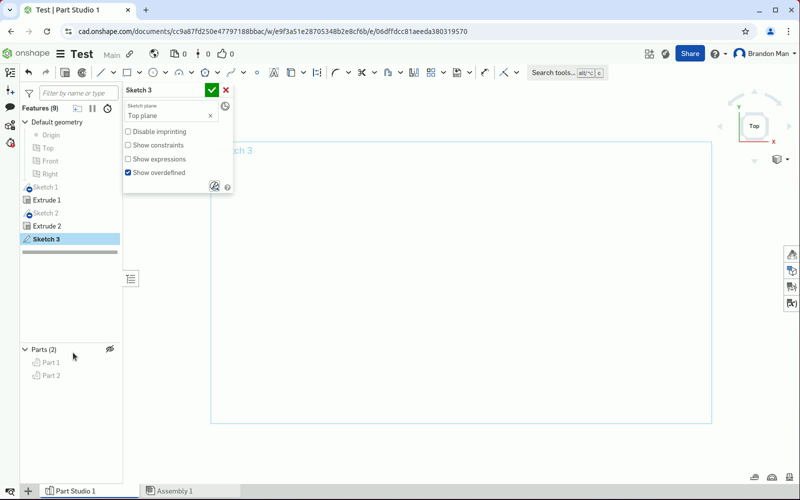
key(a)
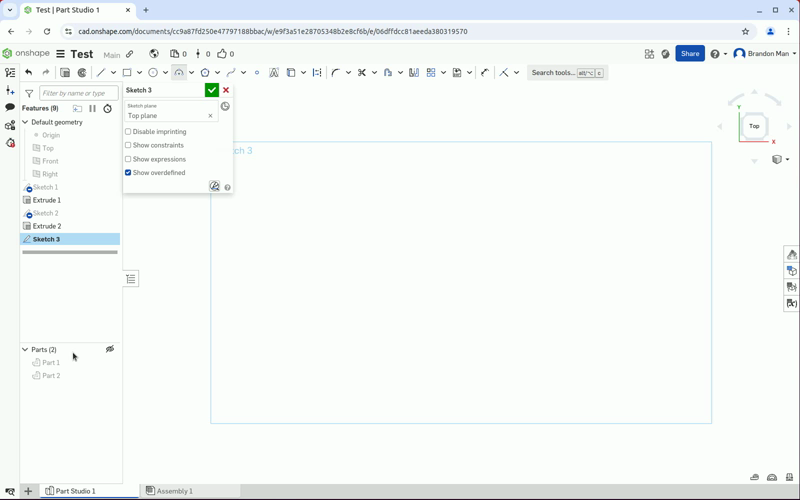
key_down(shift)
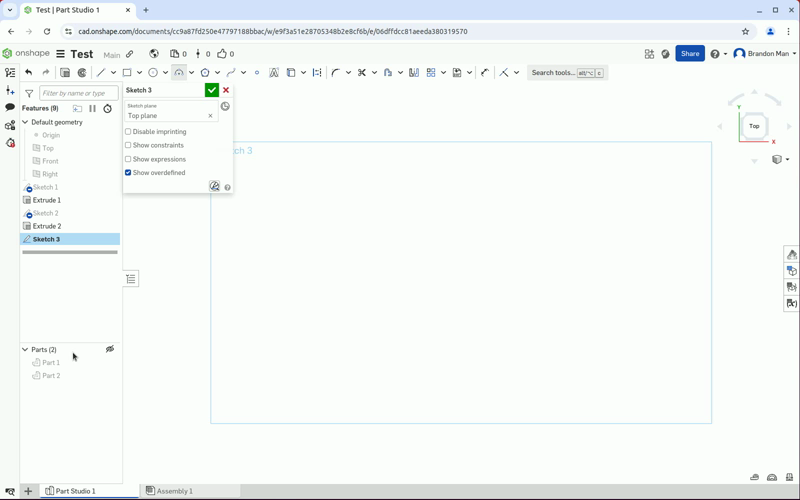
mouse_move(437, 246)
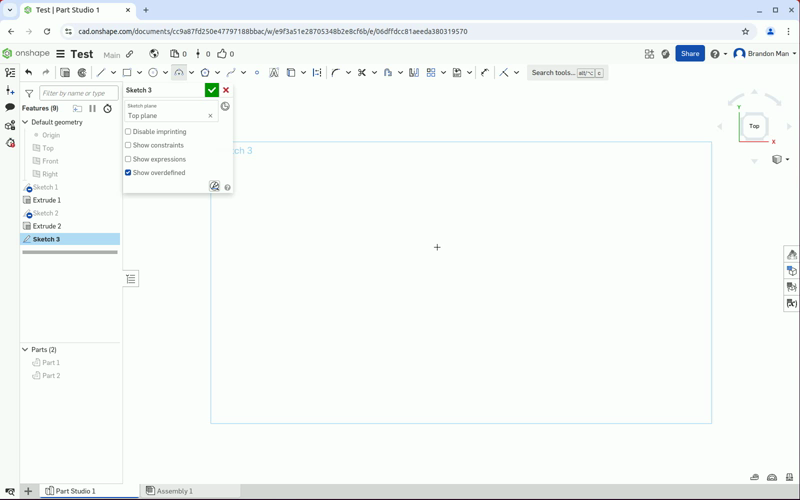
click(437, 246)
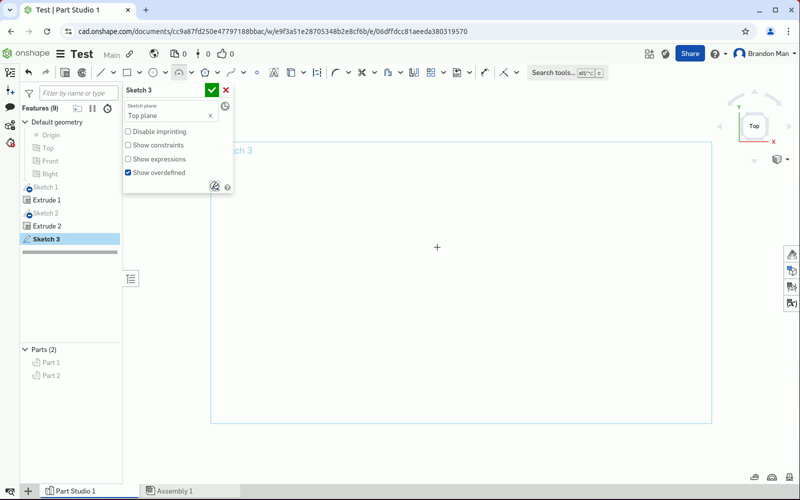
key_up(shift)
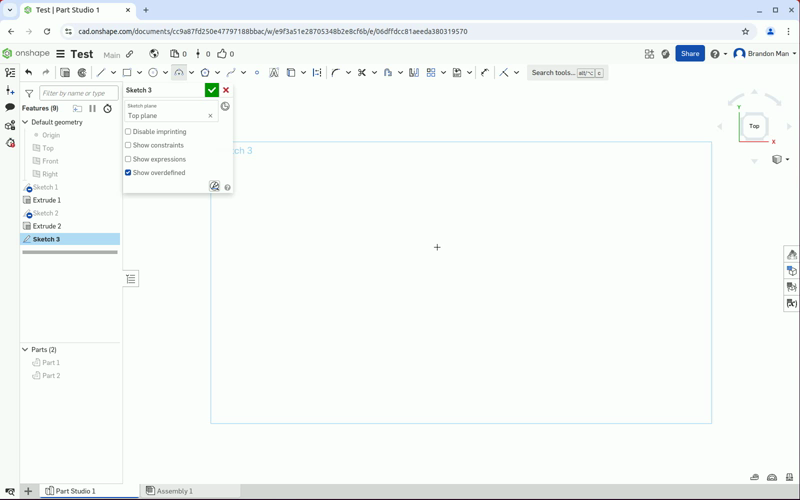
key_down(shift)
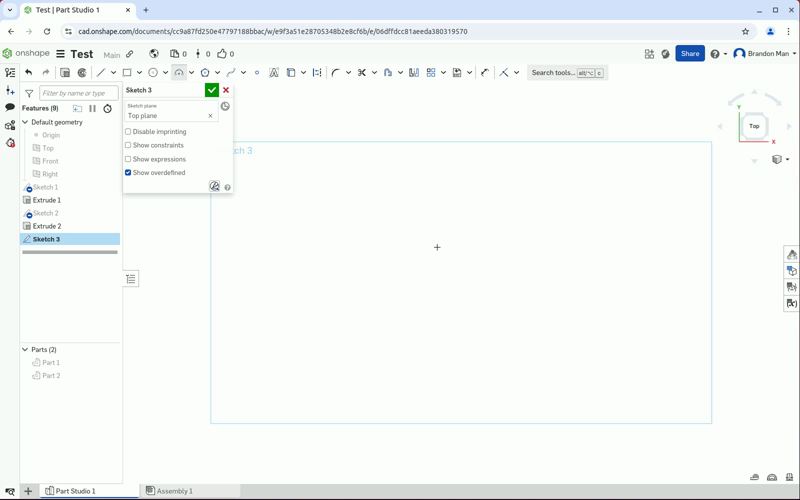
mouse_move(485, 246)
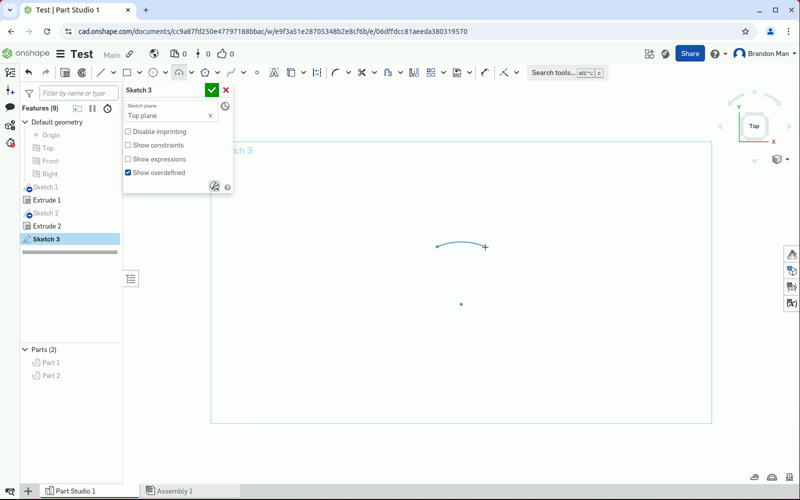
click(485, 246)
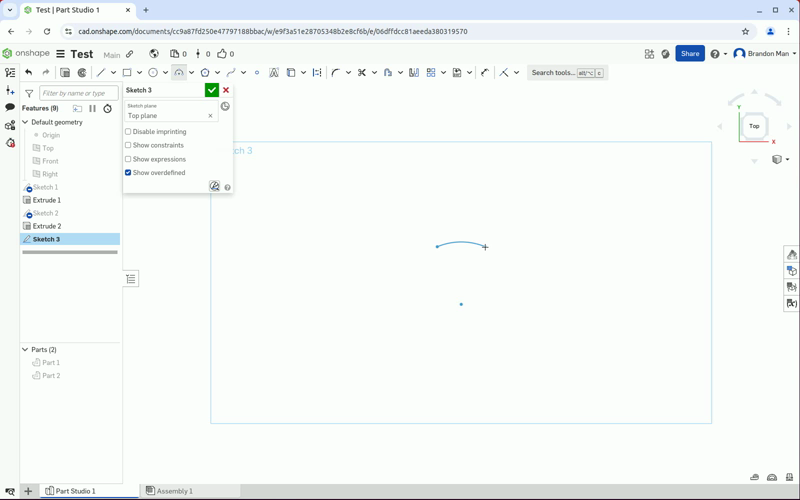
mouse_move(461, 239)
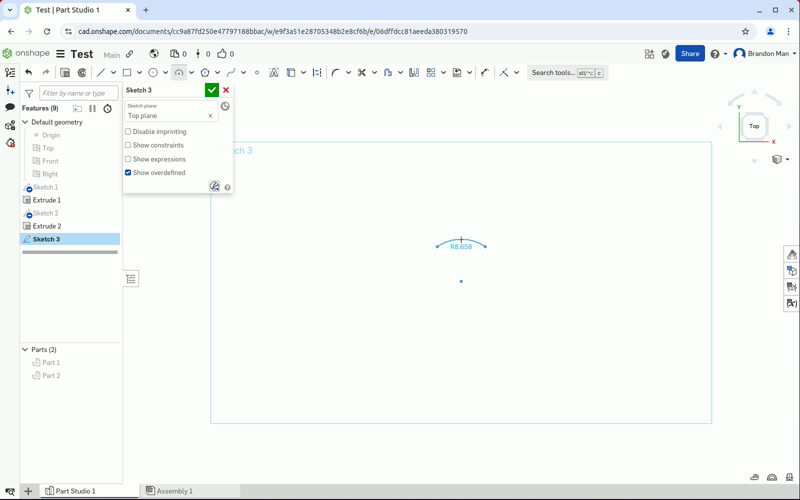
click(461, 239)
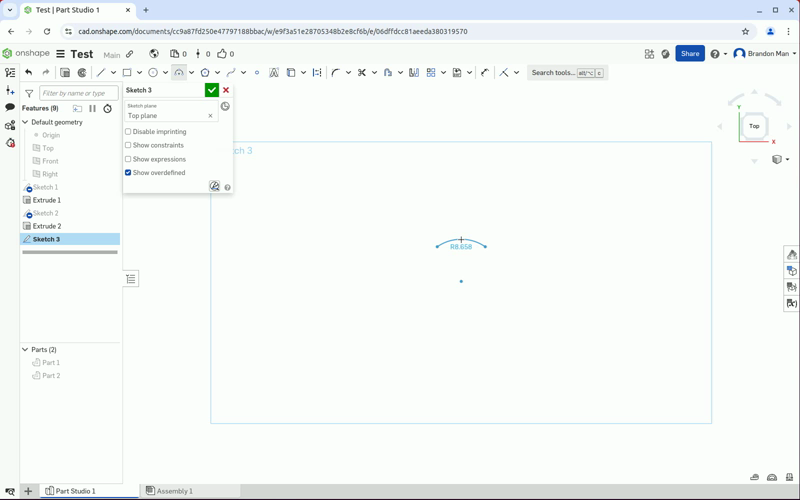
key_up(shift)
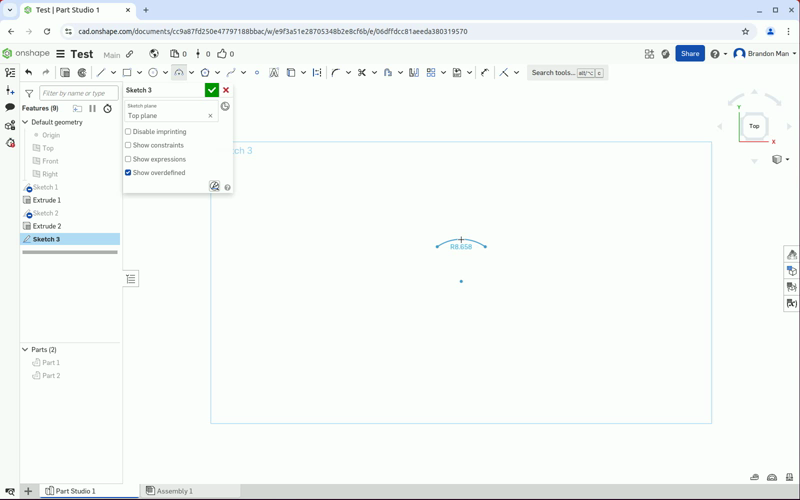
mouse_move(485, 246)
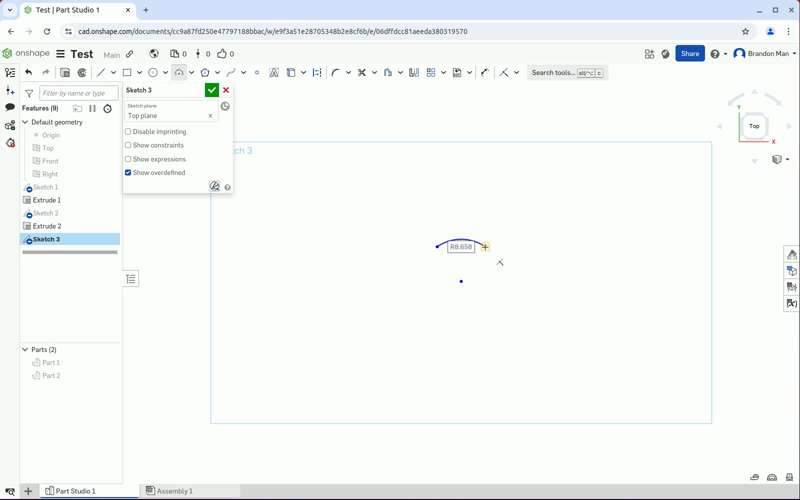
click(485, 246)
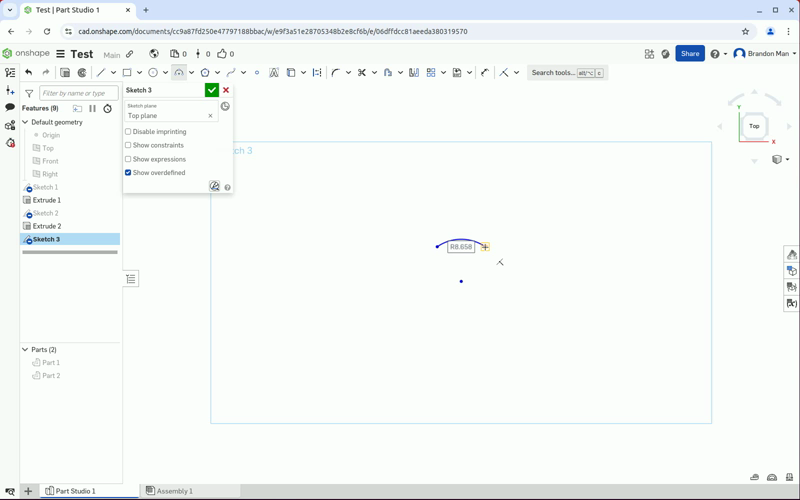
key_down(shift)
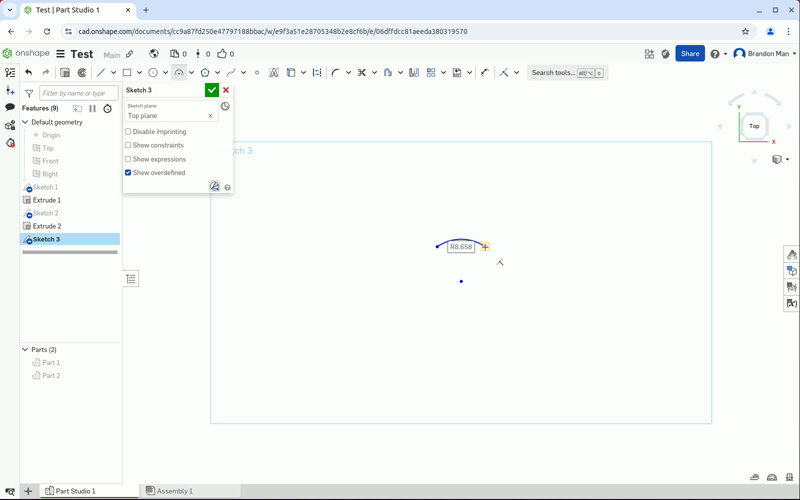
mouse_move(481, 214)
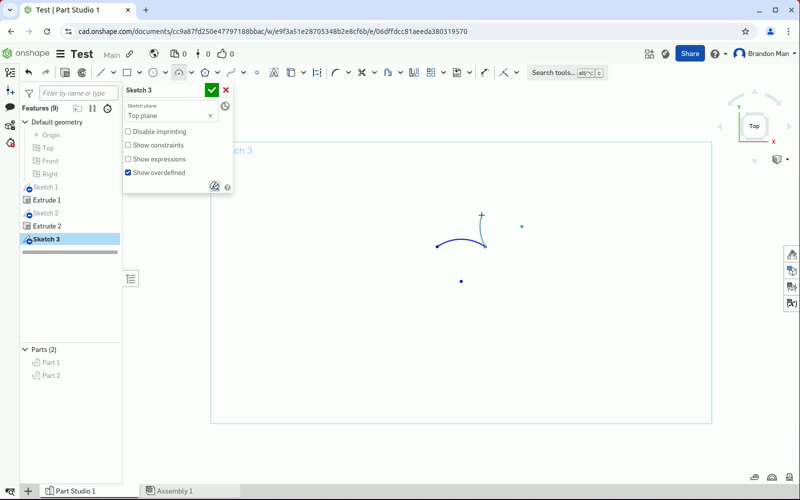
click(481, 214)
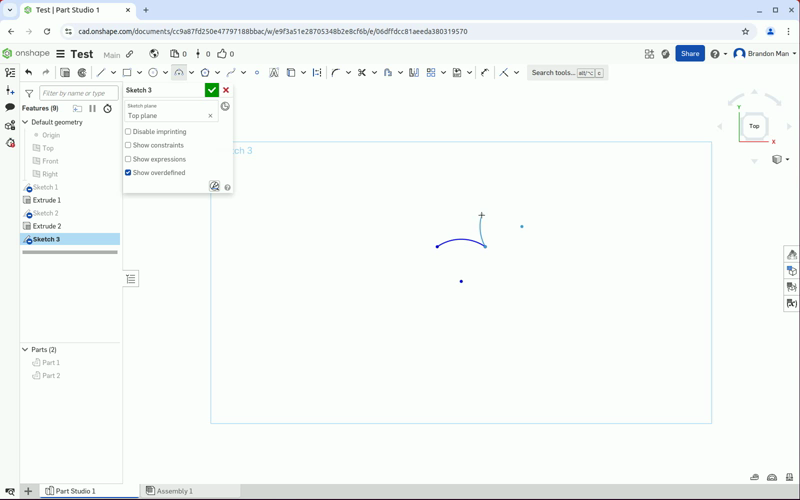
mouse_move(477, 231)
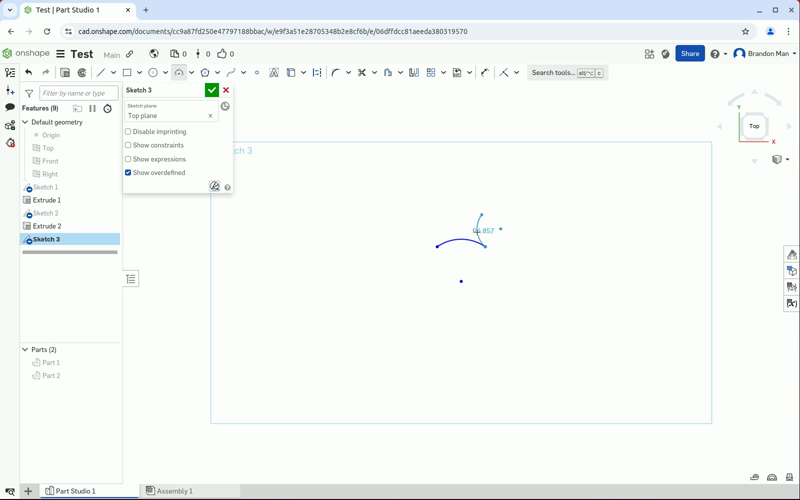
click(477, 231)
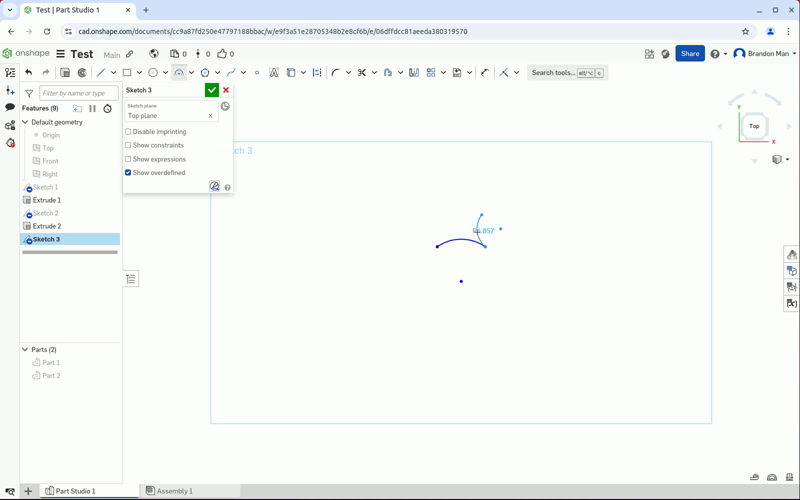
key_up(shift)
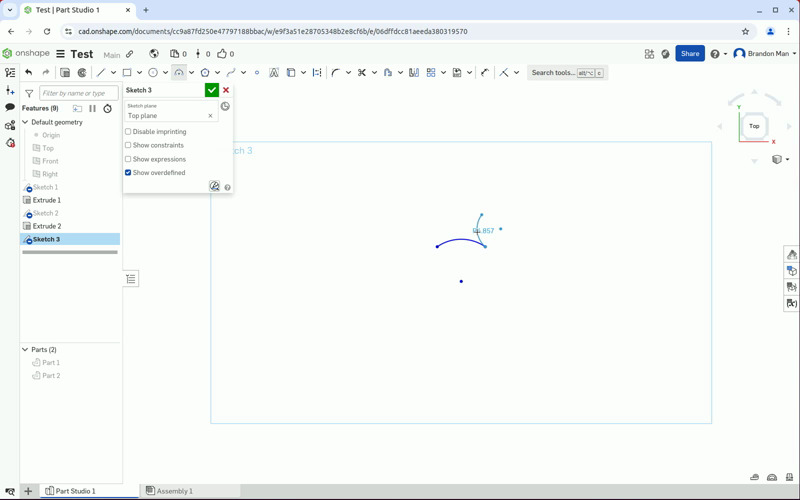
mouse_move(481, 214)
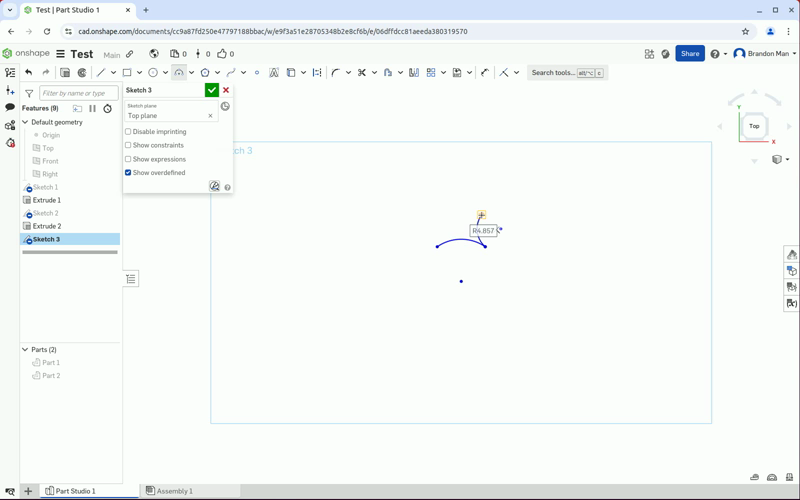
click(481, 214)
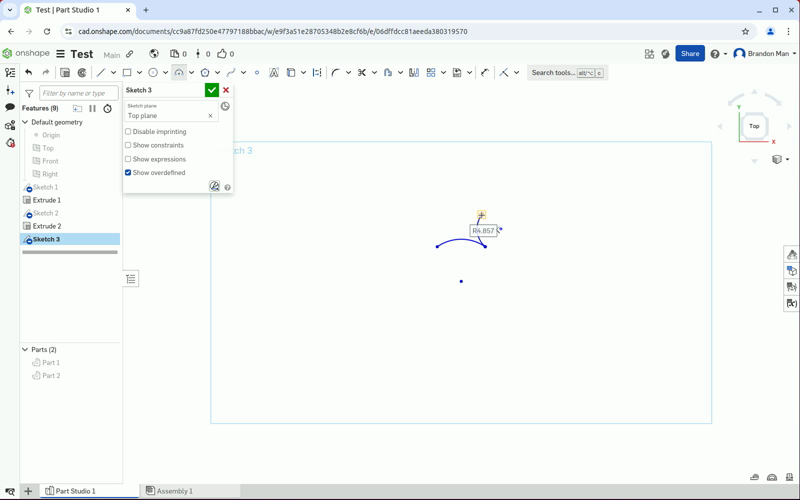
key_down(shift)
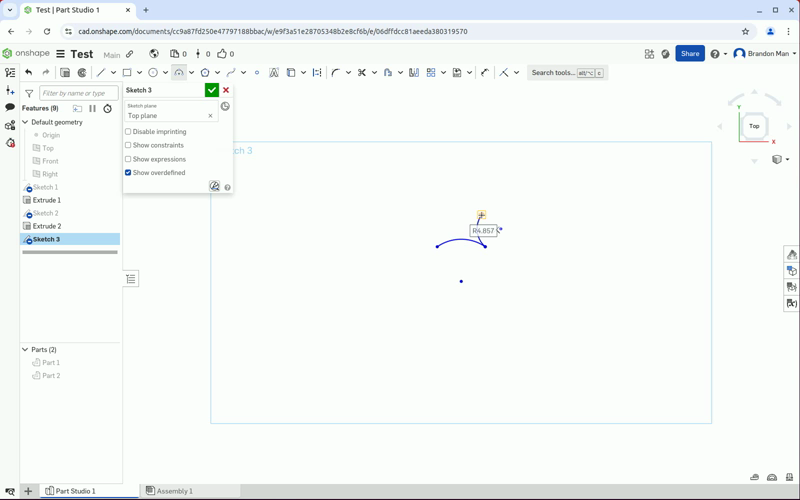
mouse_move(441, 214)
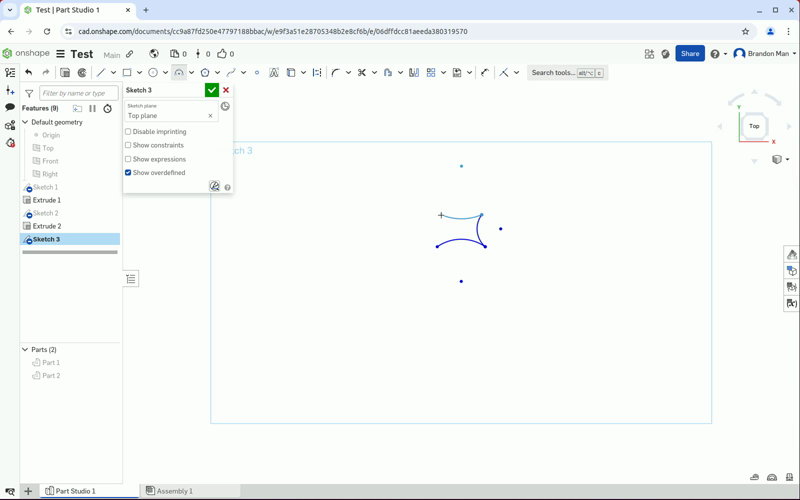
click(441, 214)
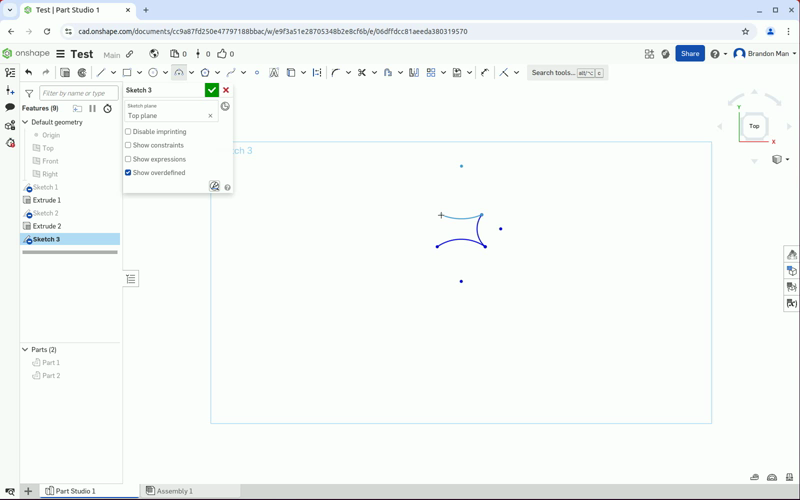
mouse_move(461, 195)
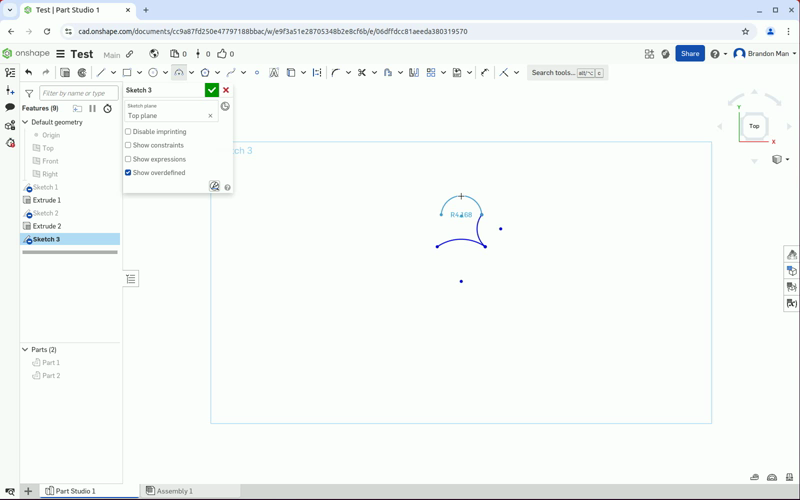
click(461, 195)
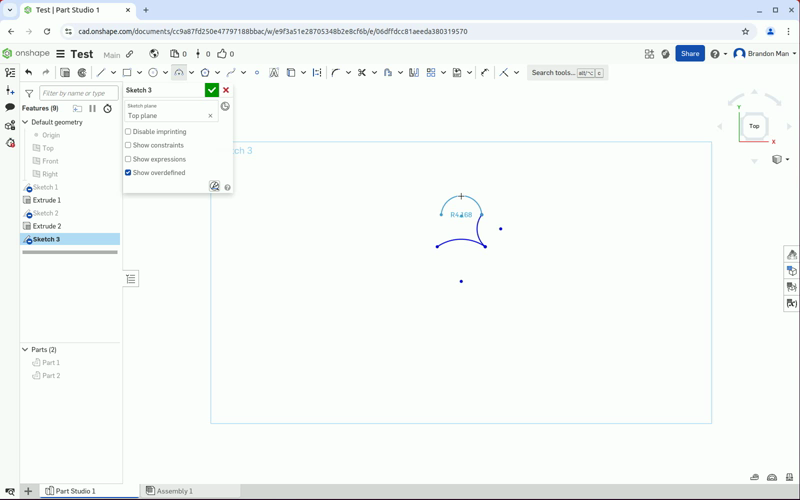
key_up(shift)
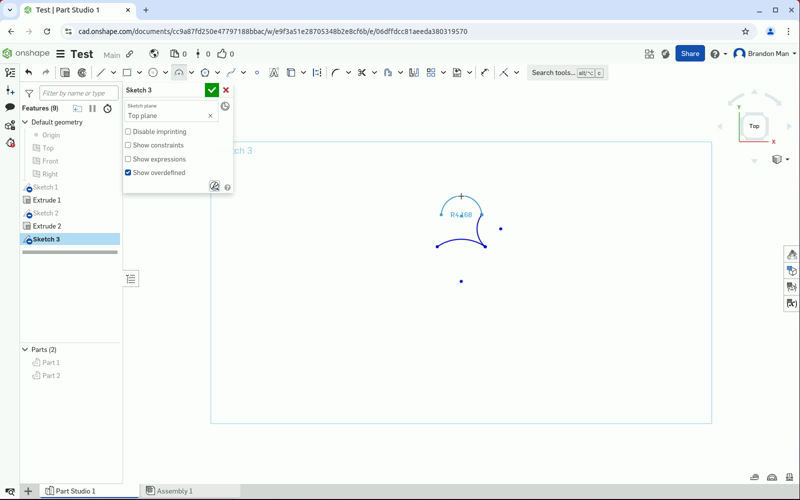
mouse_move(441, 214)
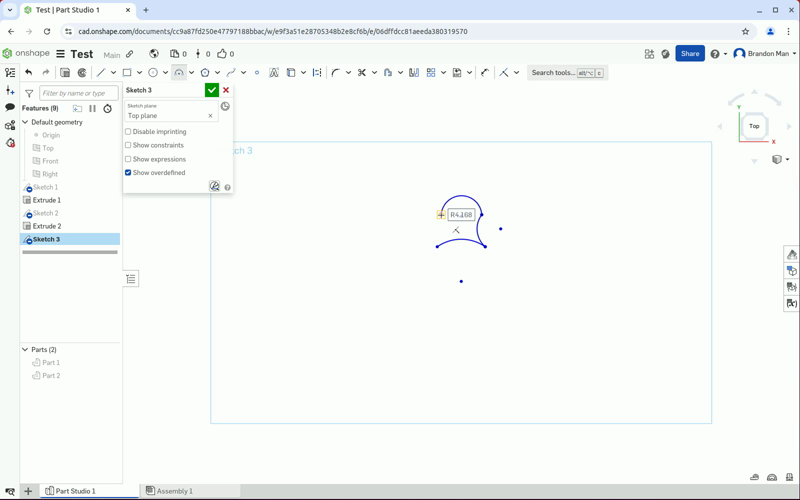
click(441, 214)
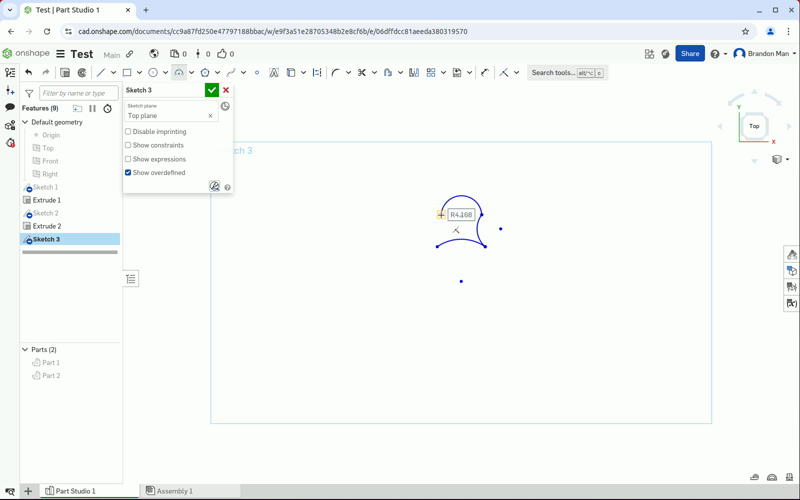
mouse_move(437, 246)
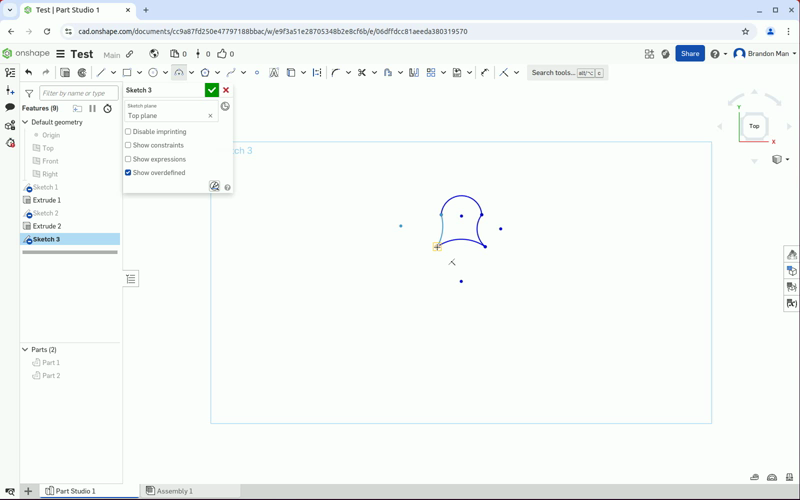
click(437, 246)
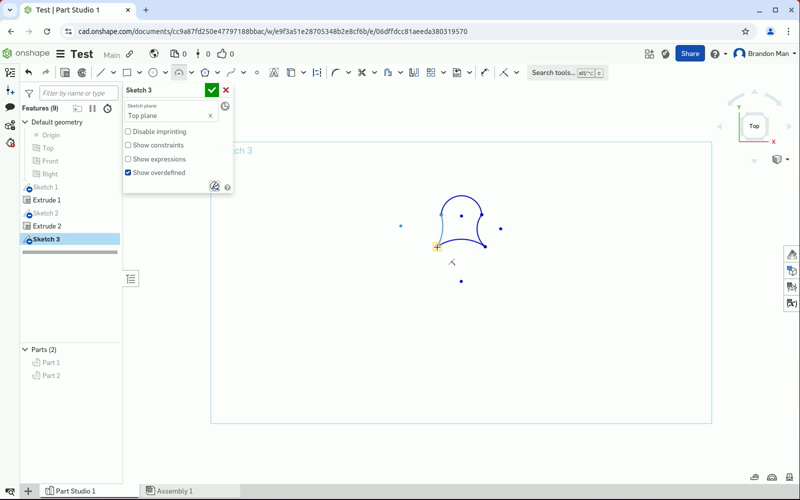
key_down(shift)
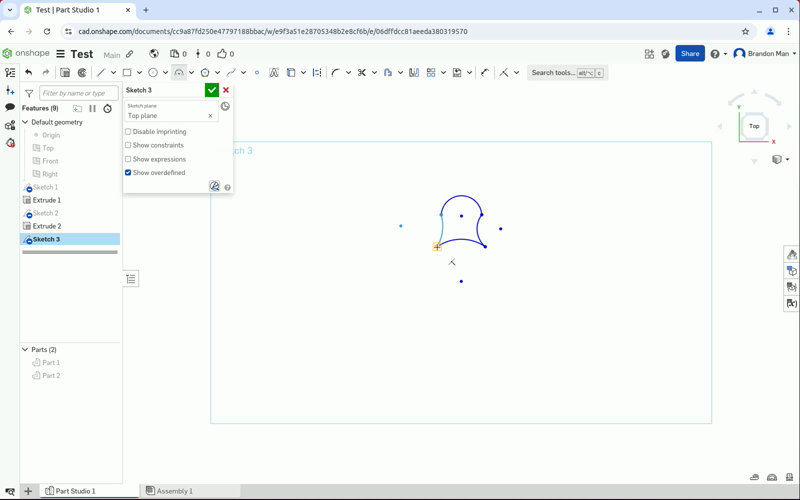
mouse_move(445, 231)
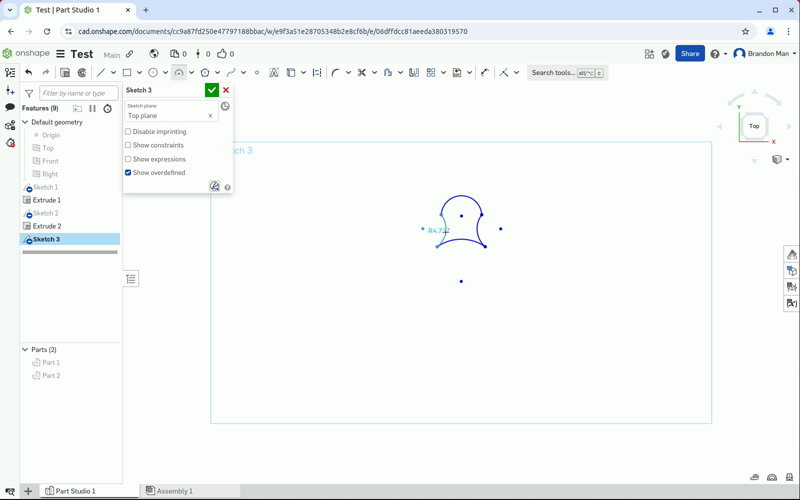
click(445, 231)
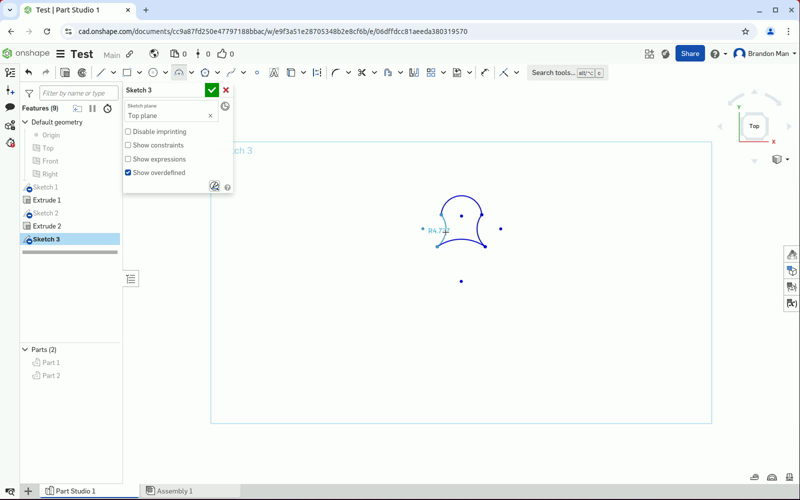
key_up(shift)
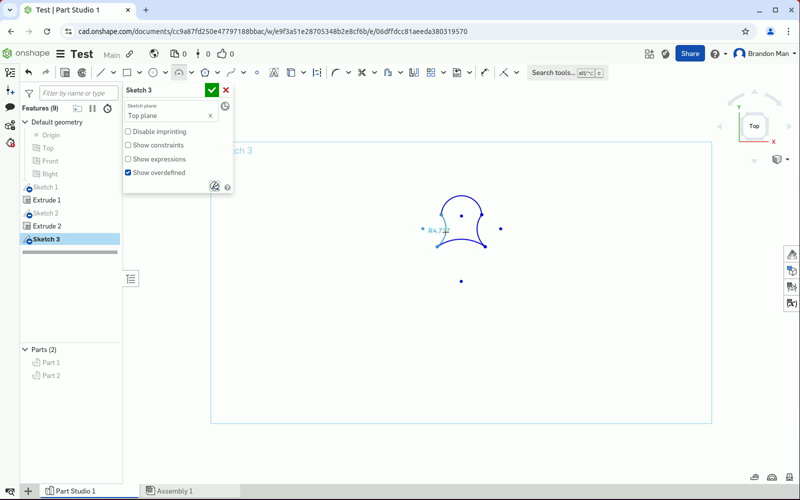
key(esc)
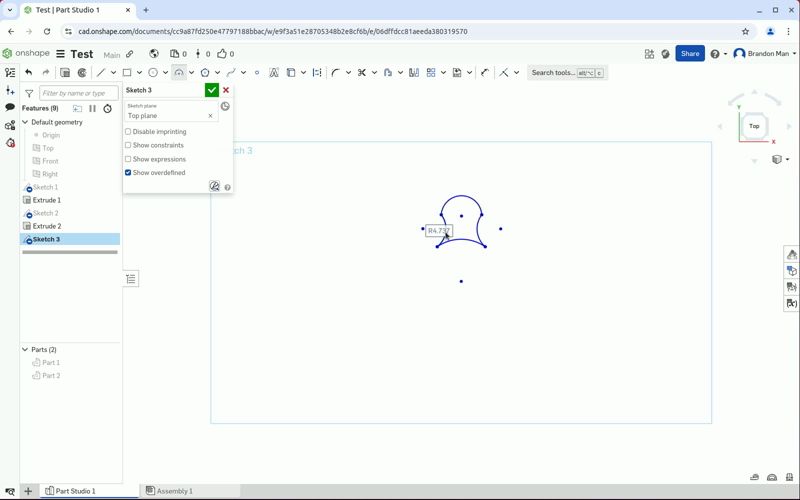
mouse_move(463, 233)
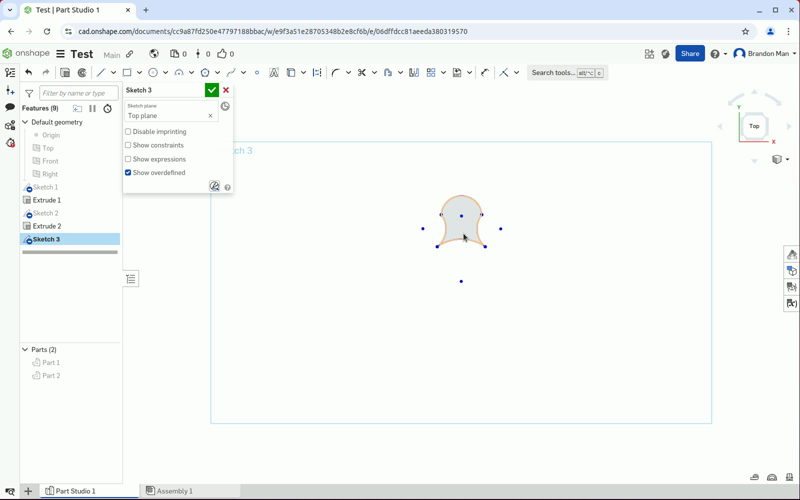
scroll(6)
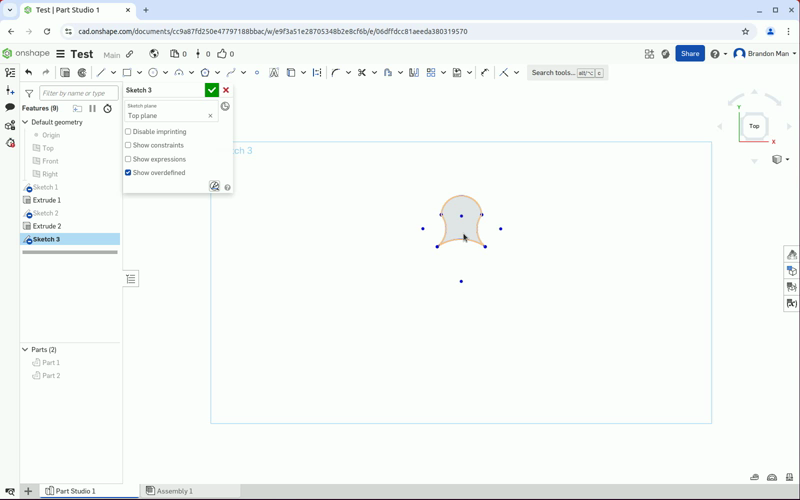
scroll(6)
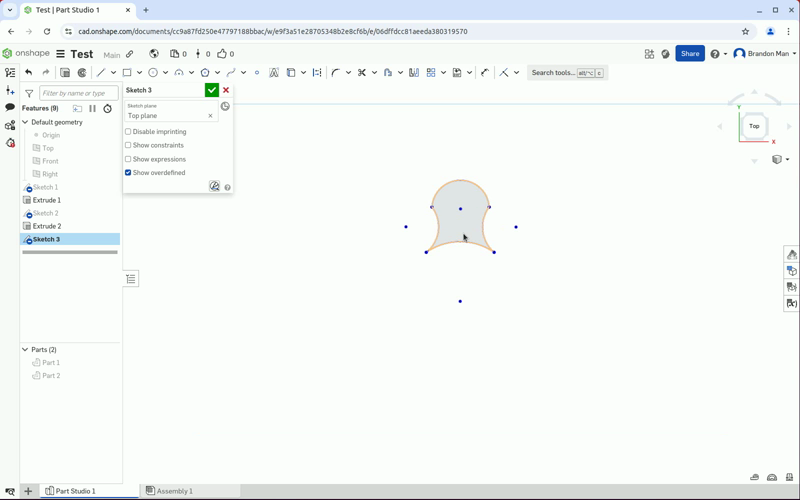
scroll(6)
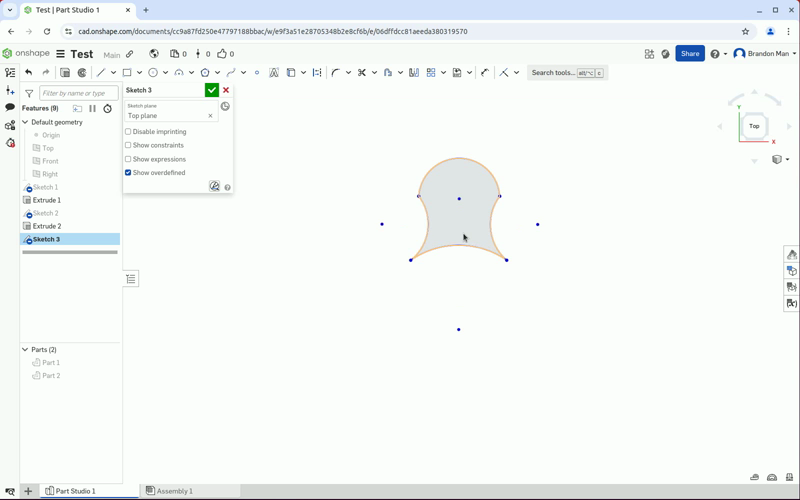
scroll(6)
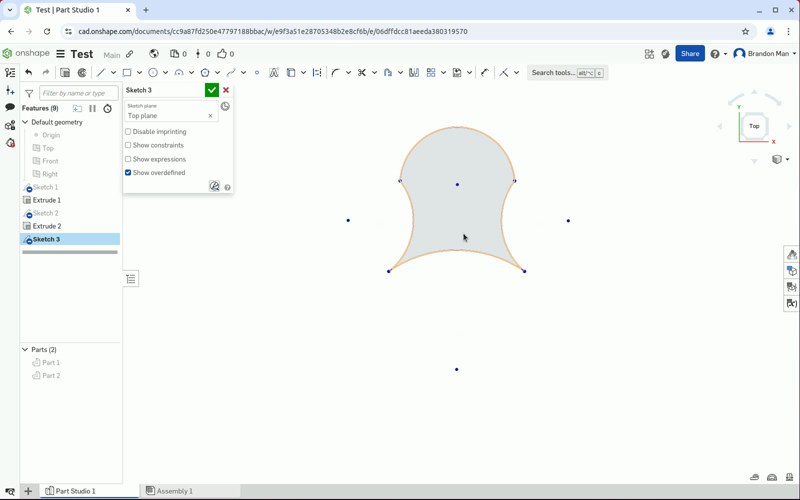
scroll(6)
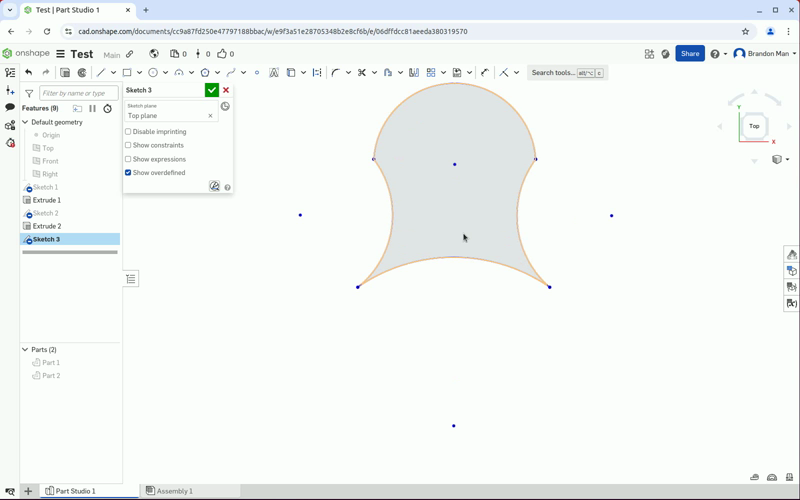
scroll(6)
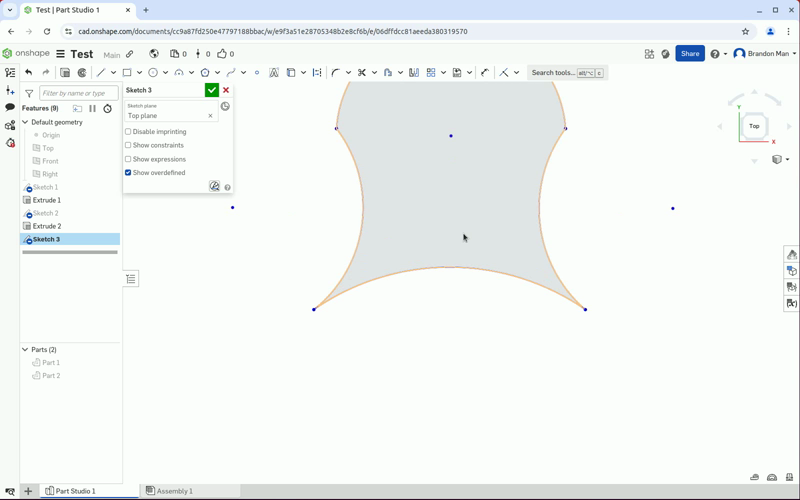
scroll(6)
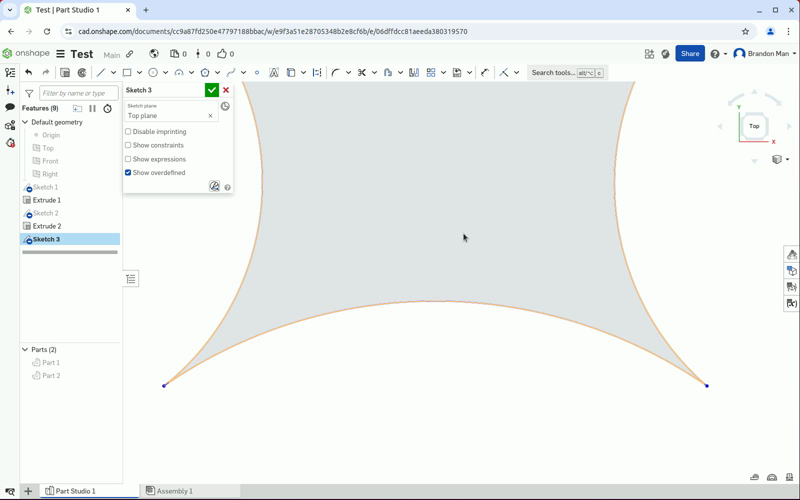
click(463, 233)
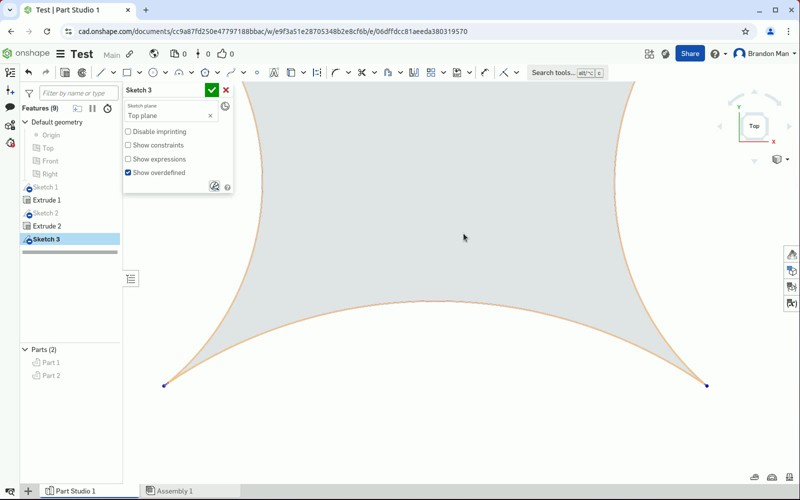
scroll(-6)
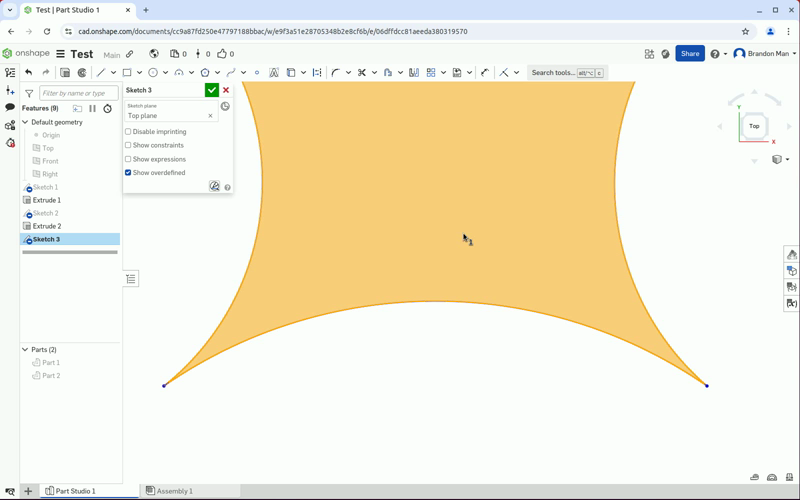
scroll(-6)
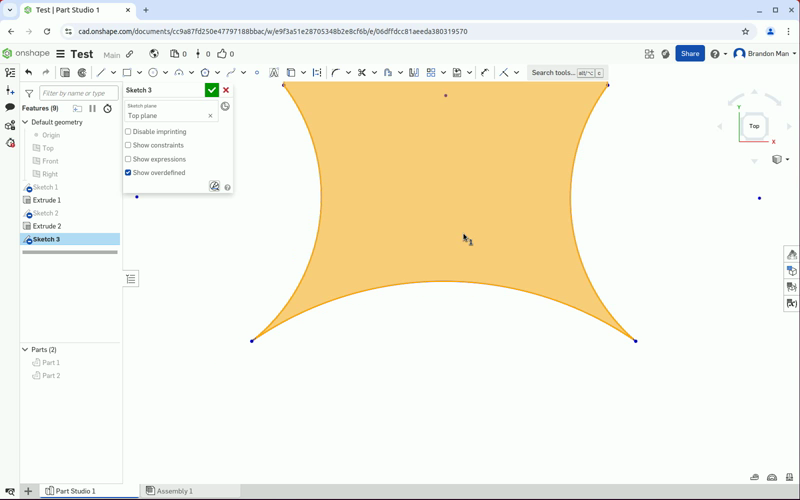
scroll(-6)
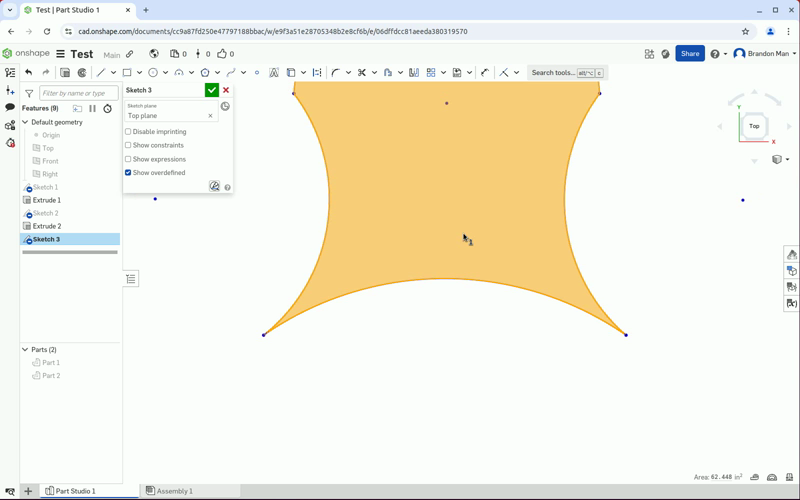
scroll(-6)
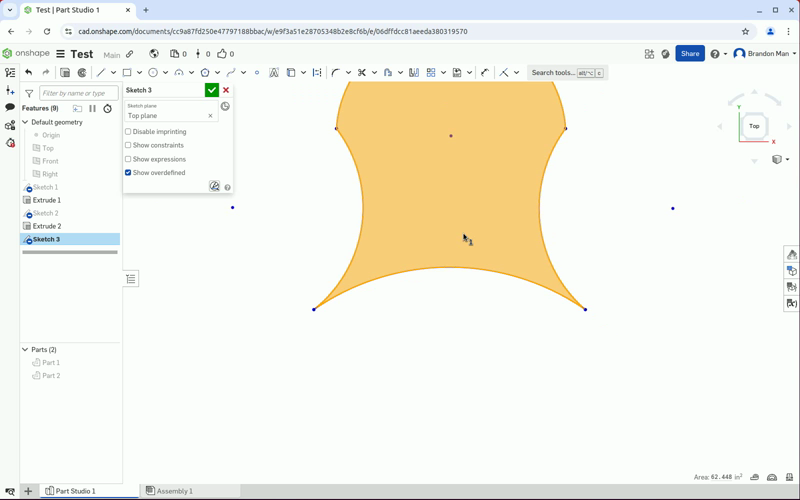
scroll(-6)
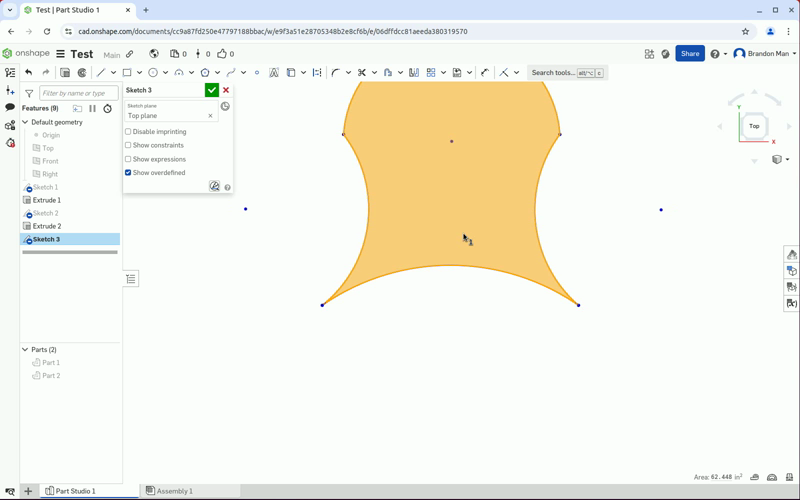
scroll(-6)
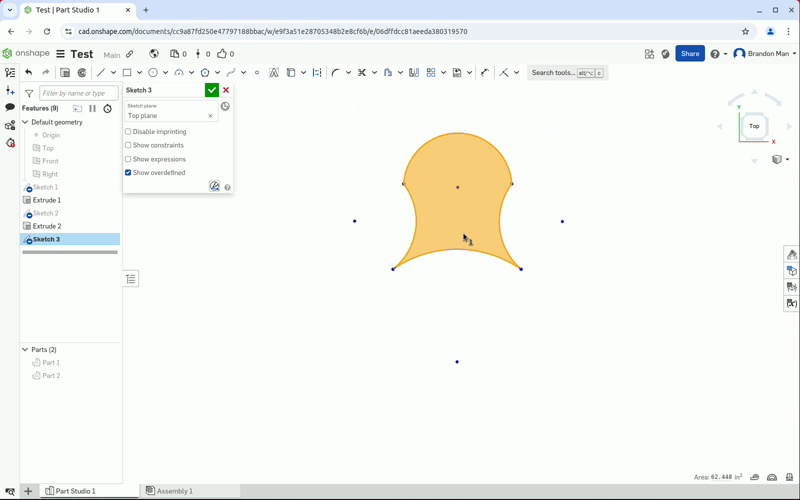
scroll(-6)
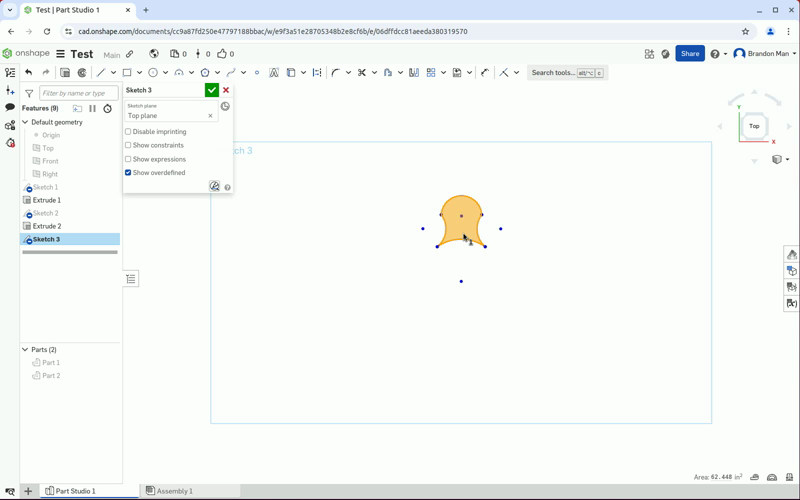
mouse_move(73, 352)
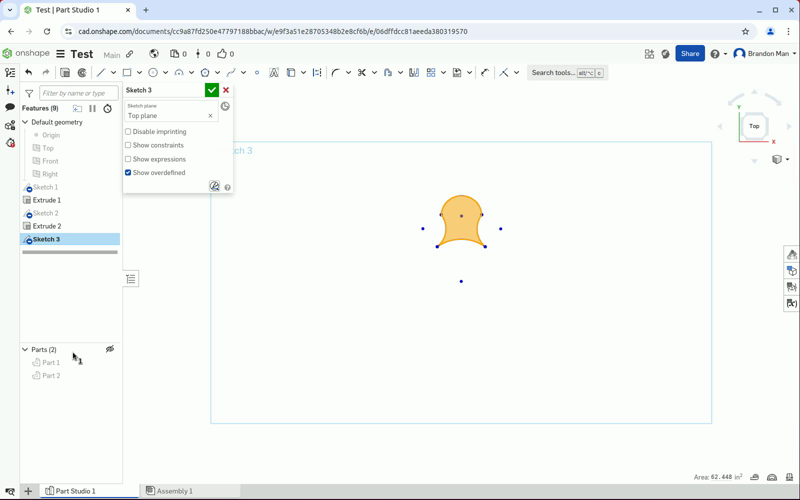
key(shift+y)
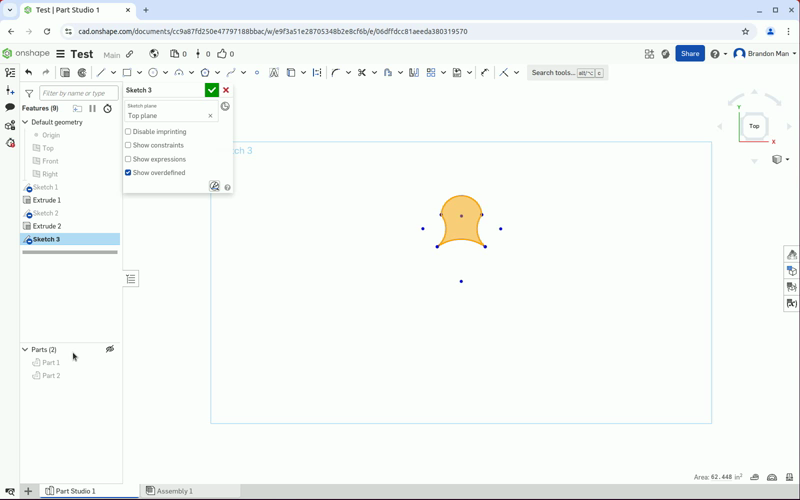
key(shift+e)
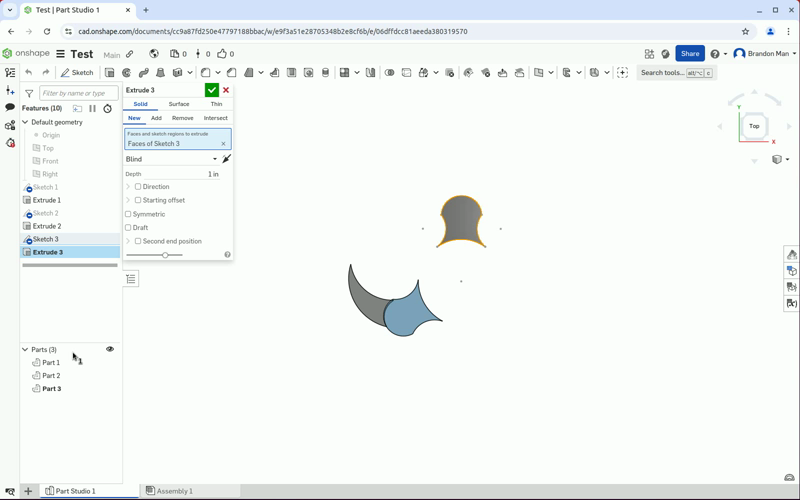
mouse_move(143, 106)
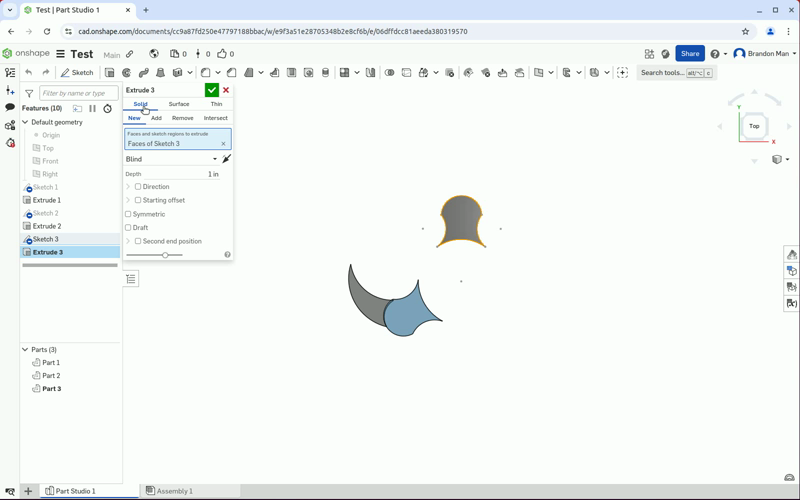
click(143, 106)
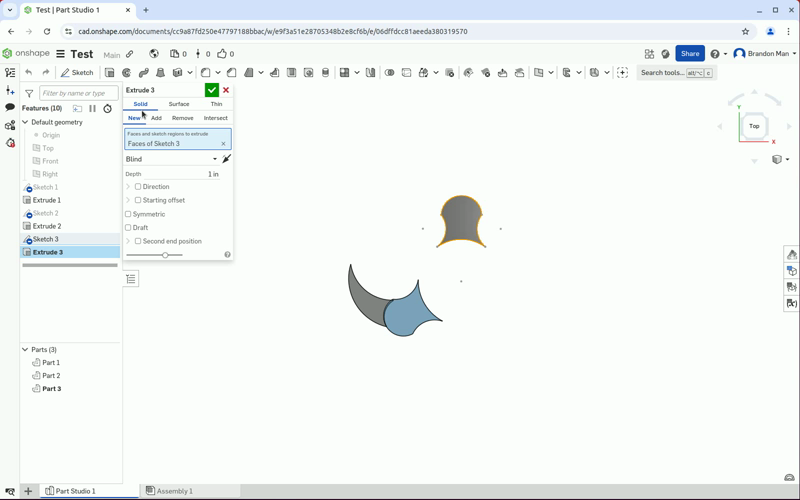
mouse_move(137, 120)
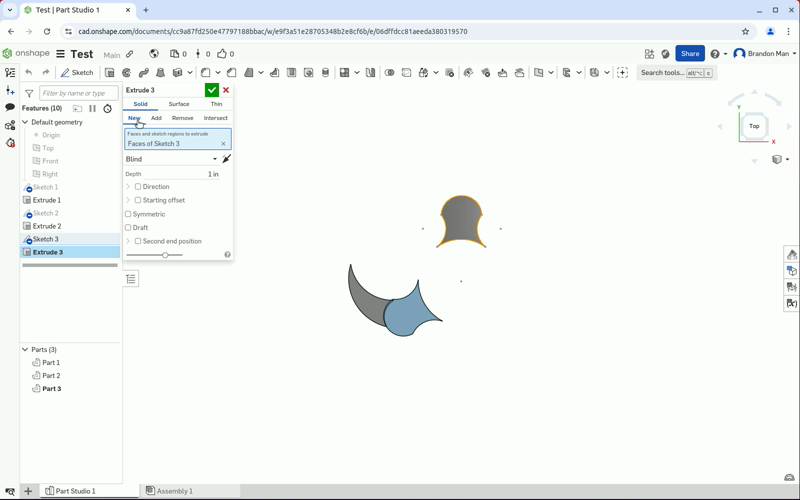
click(137, 120)
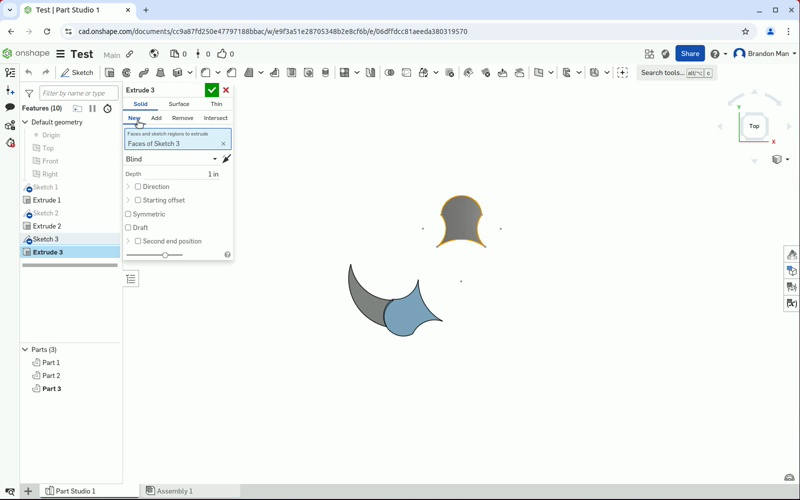
key(tab, 4)
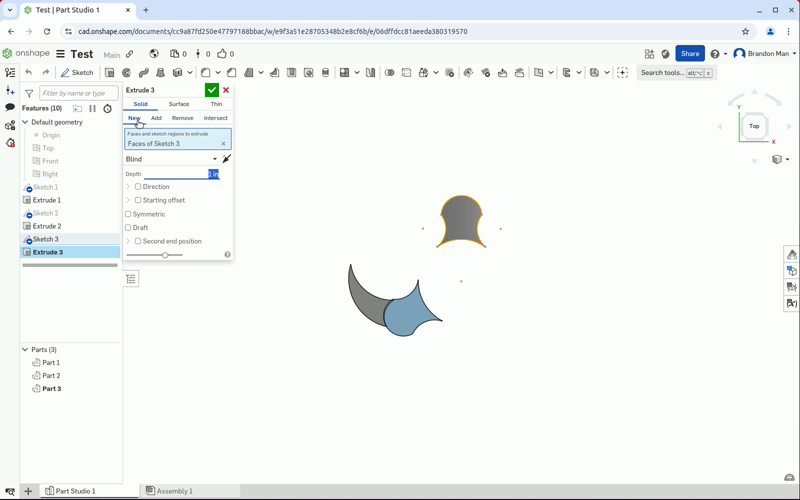
text(4.814)
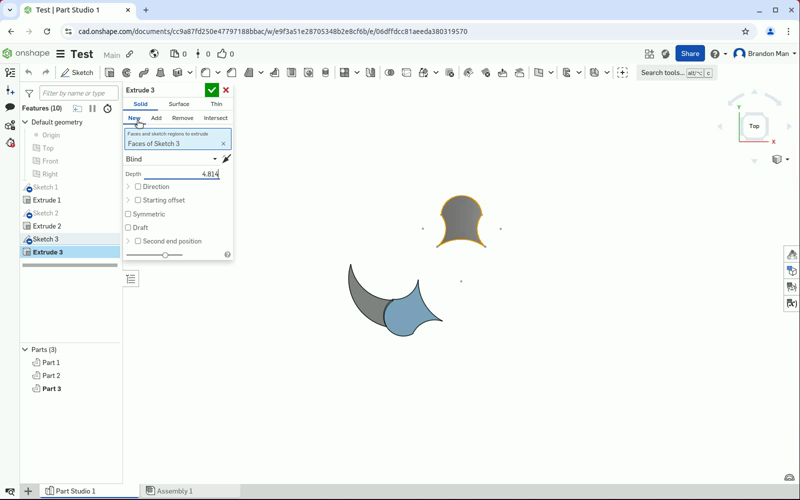
key(enter)
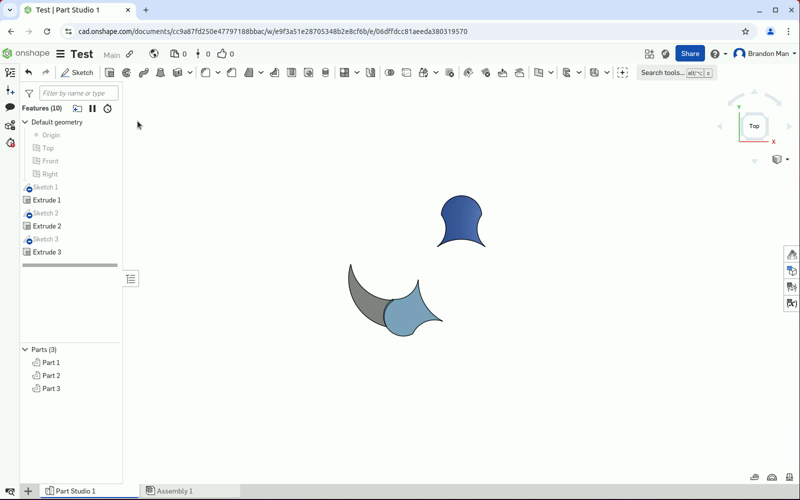
key(shift+h)
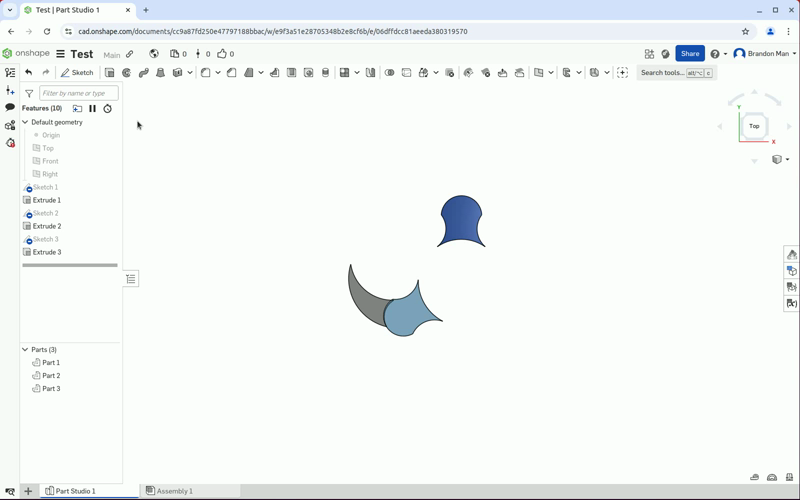
key(shift+h)
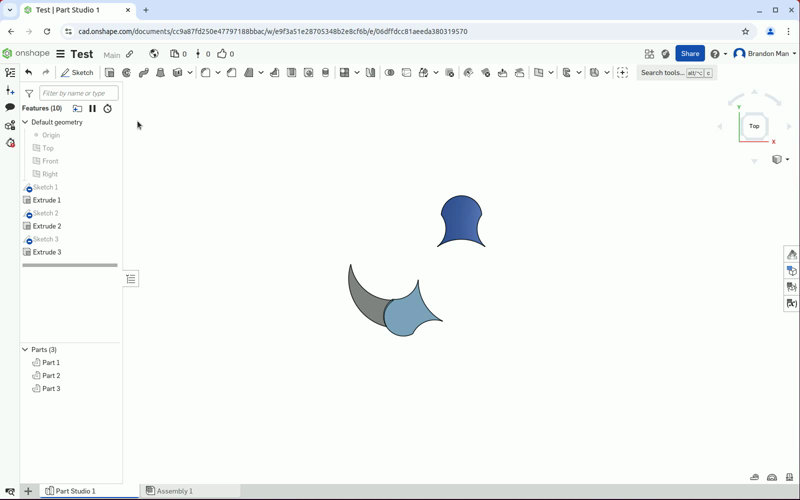
mouse_move(73, 189)
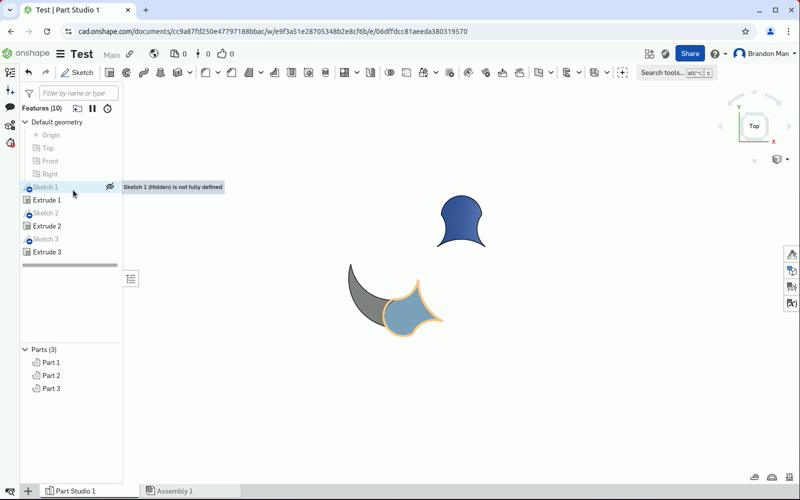
click(73, 189)
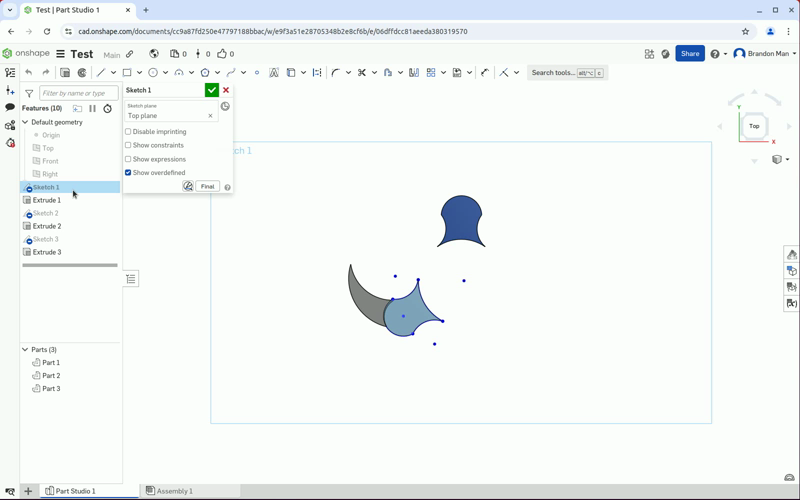
mouse_move(229, 92)
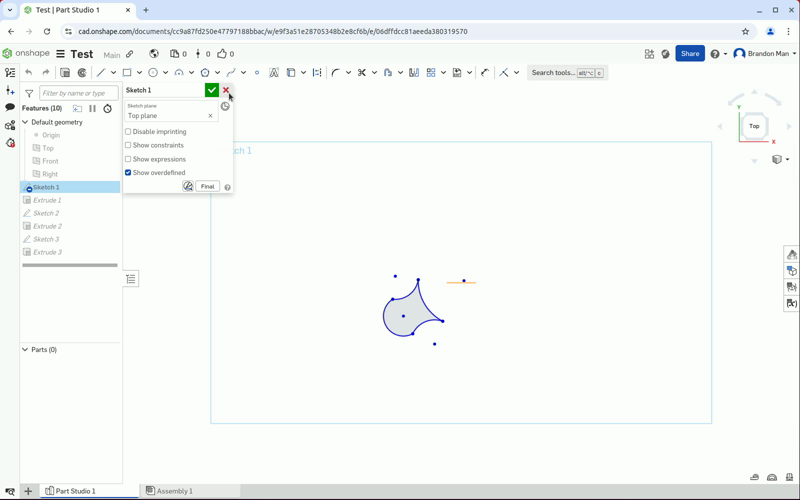
click(229, 92)
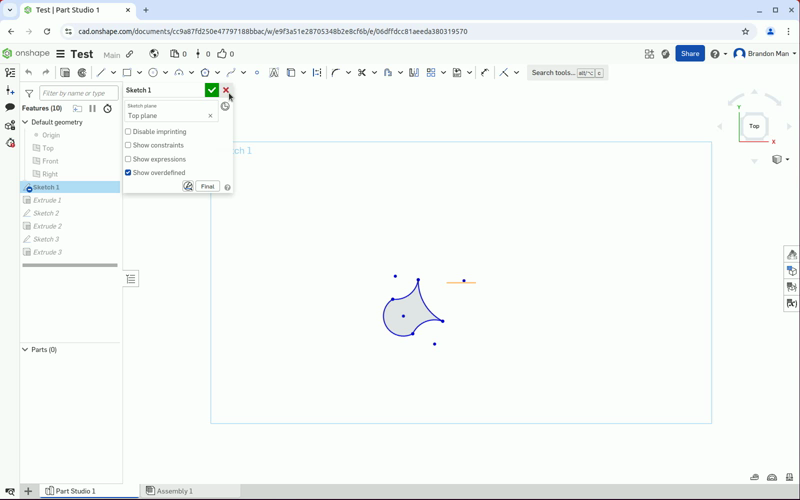
key(shift+s)
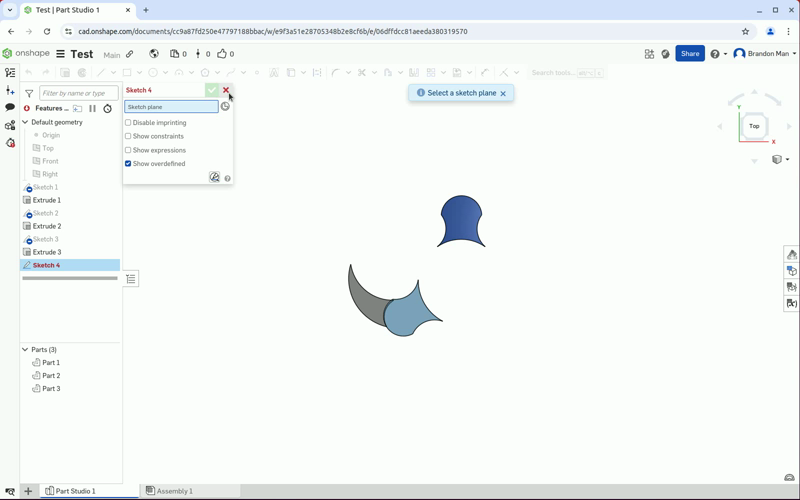
mouse_move(73, 150)
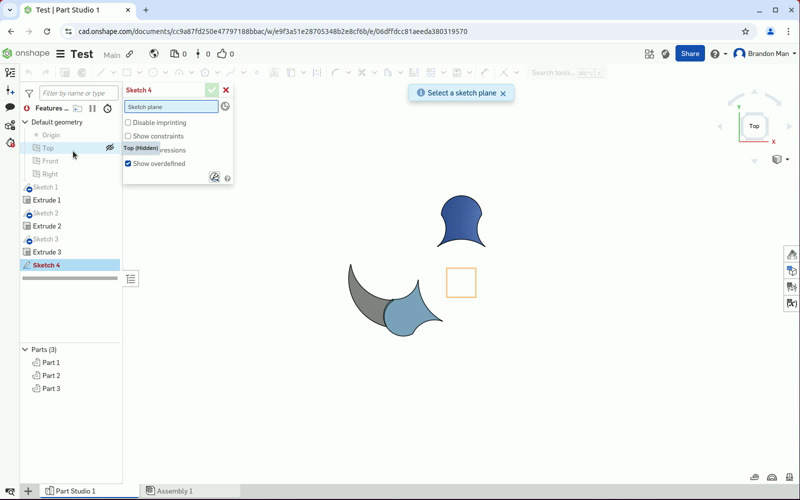
click(73, 150)
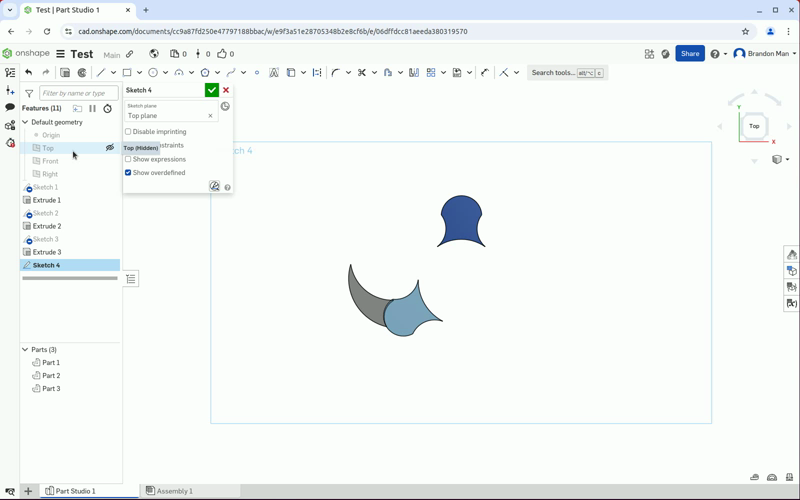
mouse_move(73, 352)
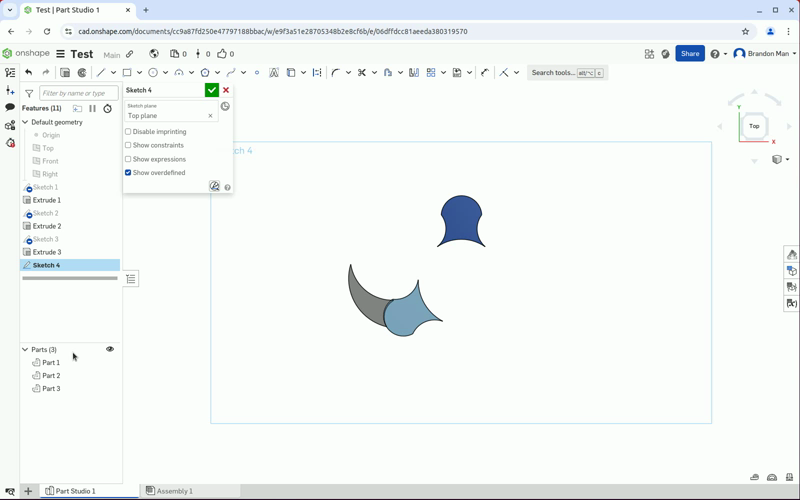
key(y)
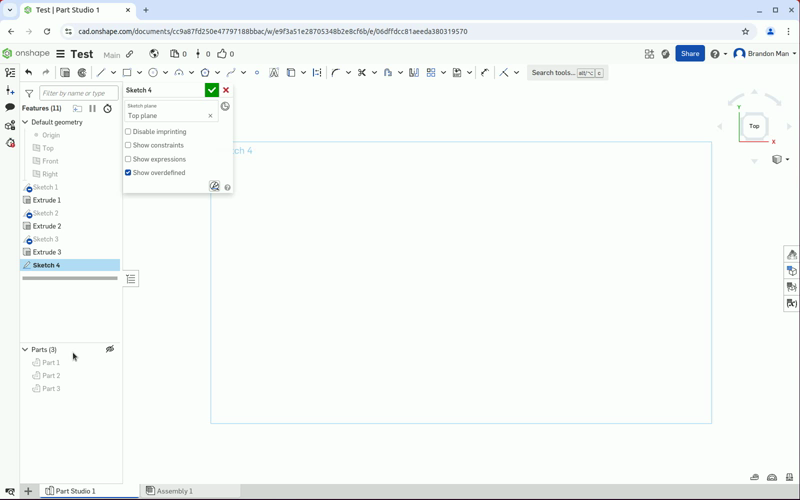
key(a)
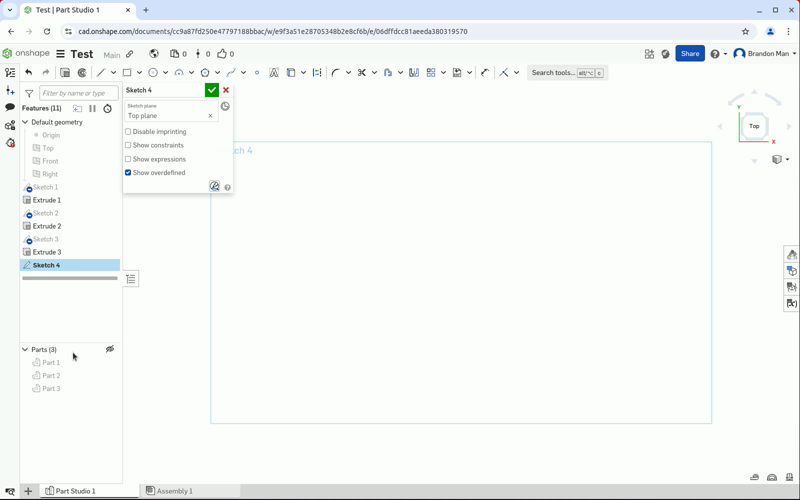
key_down(shift)
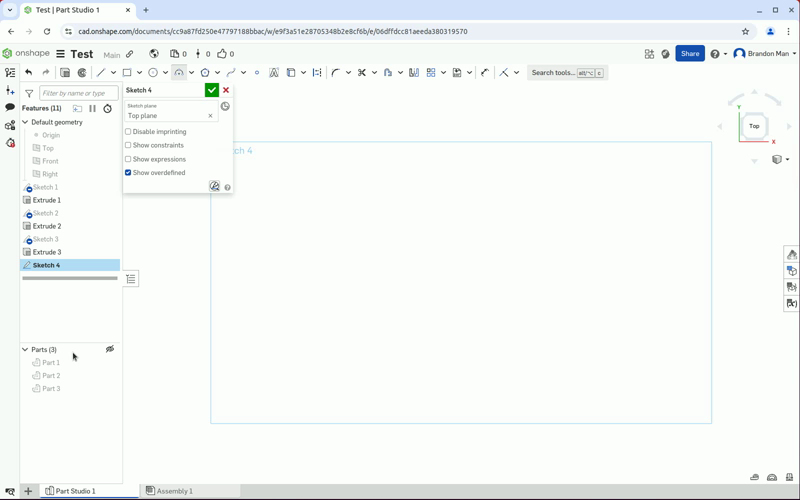
mouse_move(460, 196)
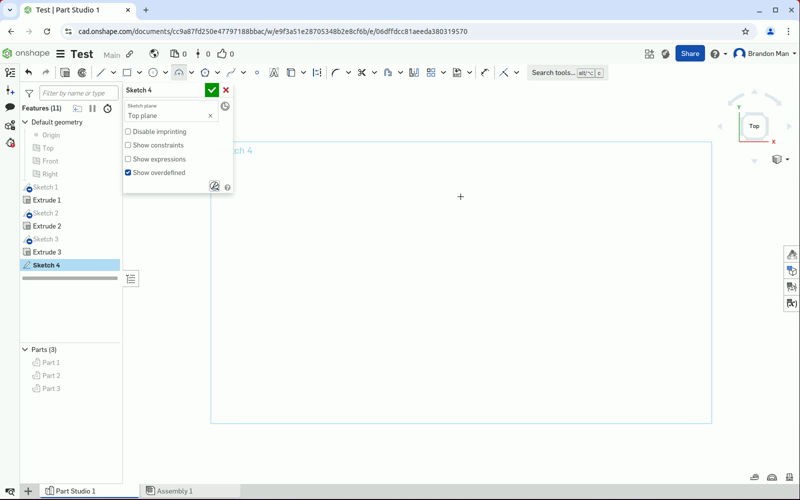
click(460, 196)
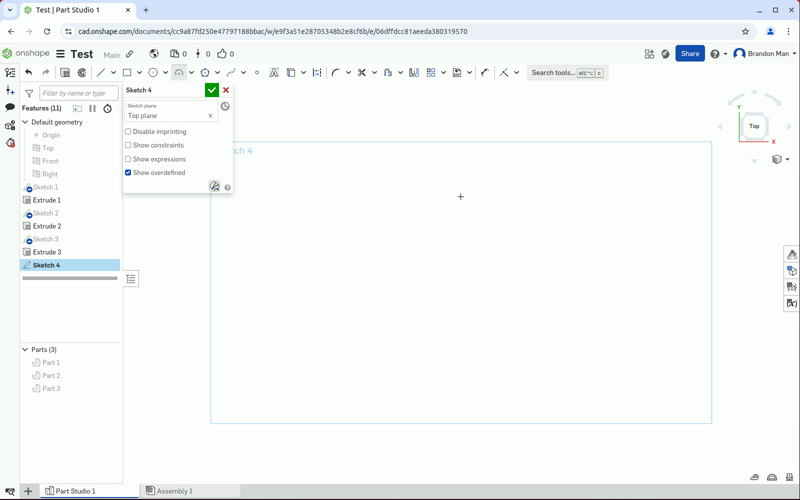
key_up(shift)
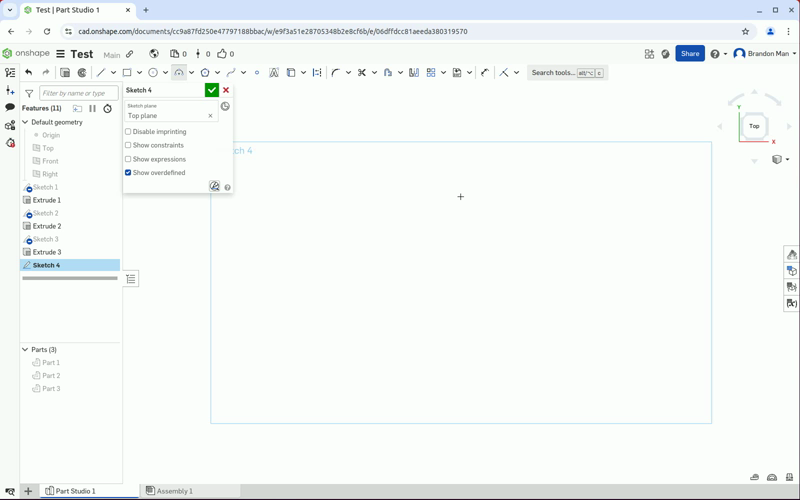
key_down(shift)
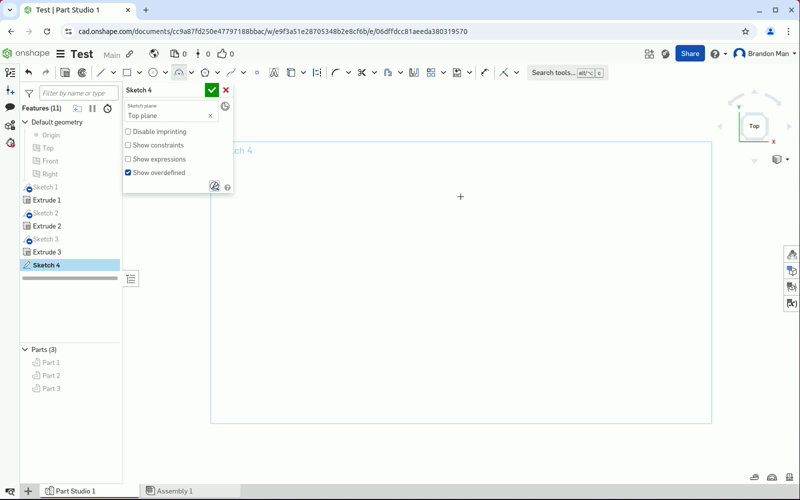
mouse_move(480, 215)
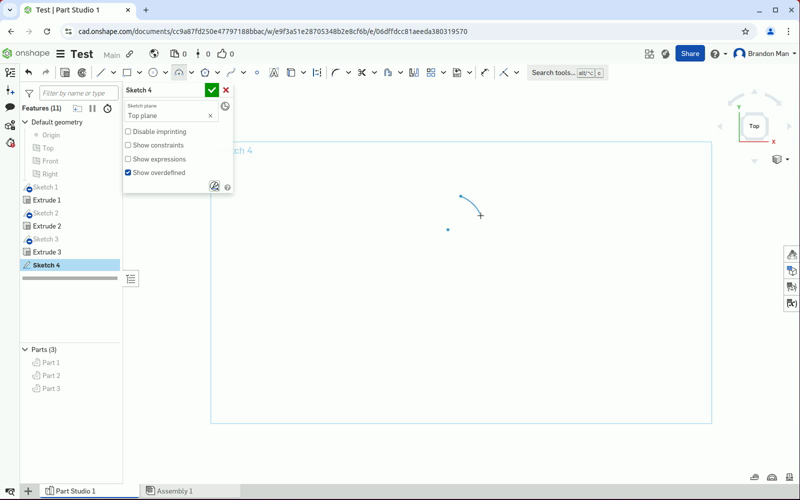
click(480, 215)
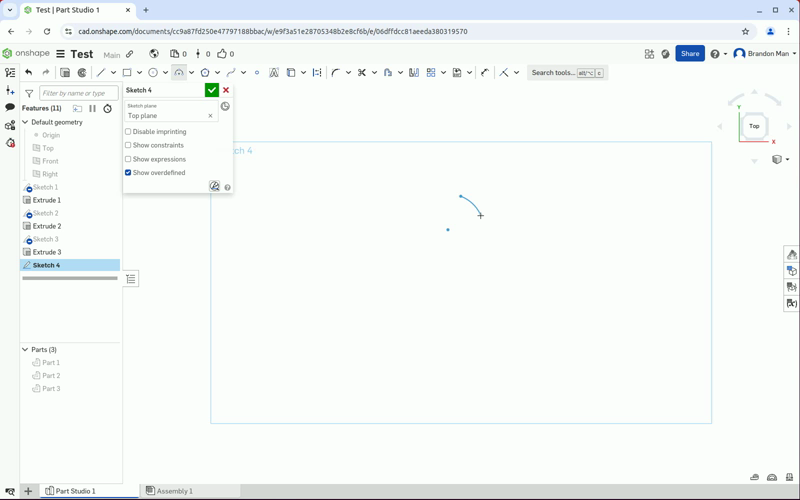
mouse_move(474, 201)
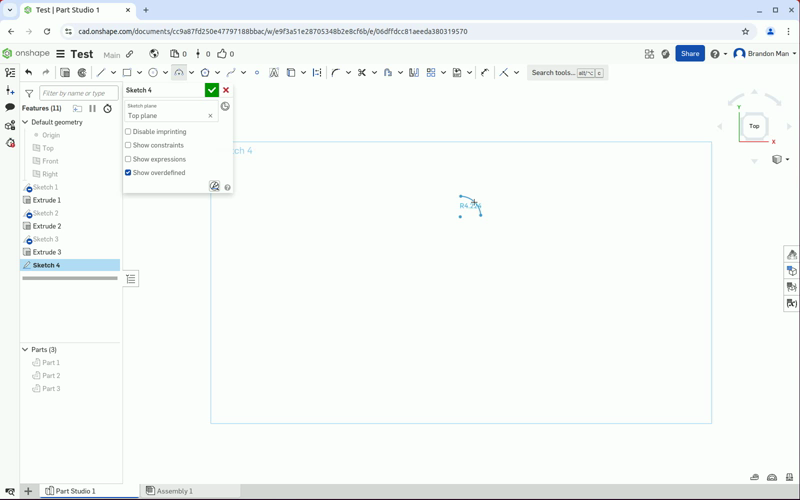
click(474, 201)
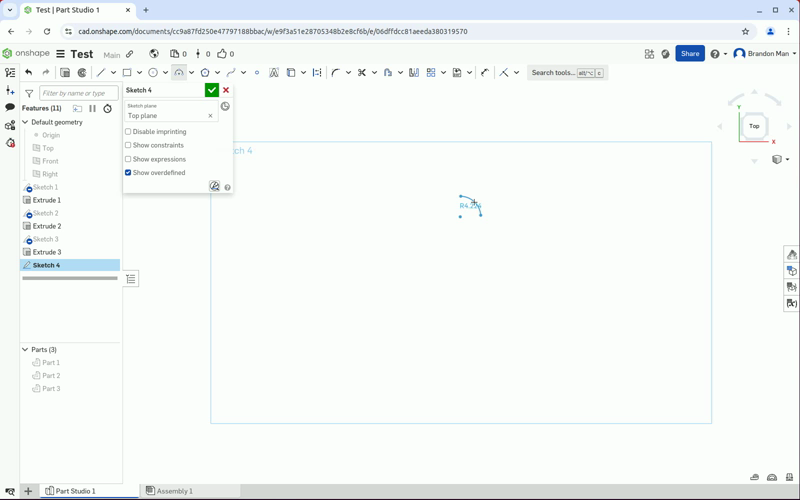
key_up(shift)
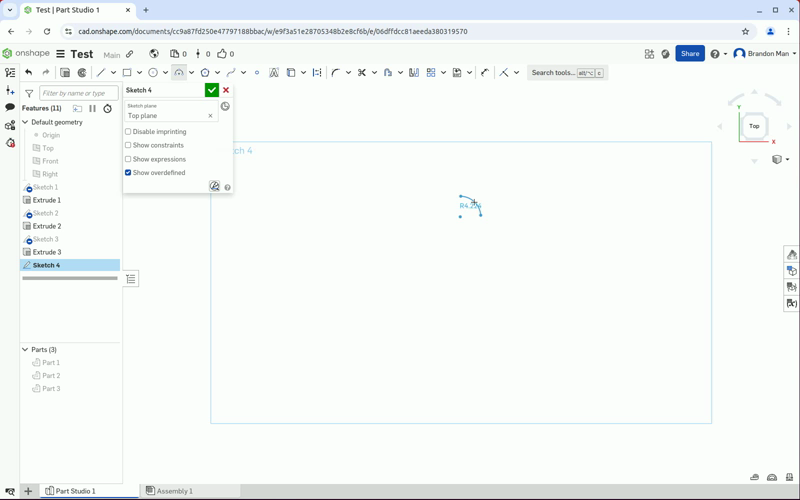
mouse_move(480, 215)
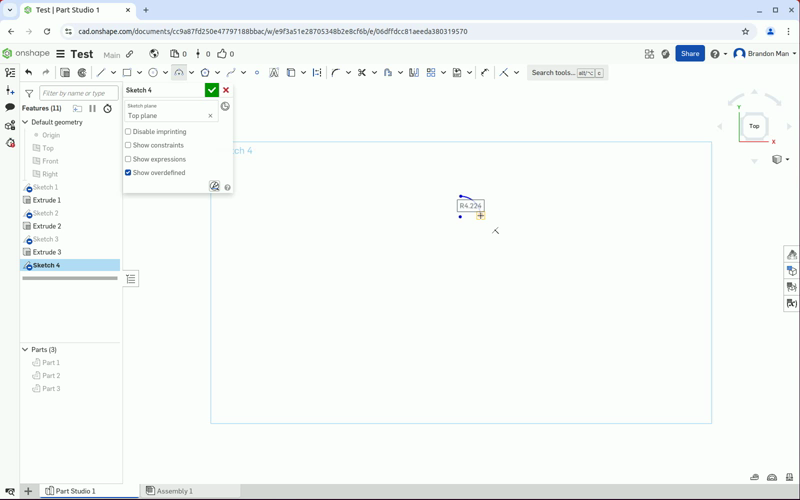
click(480, 215)
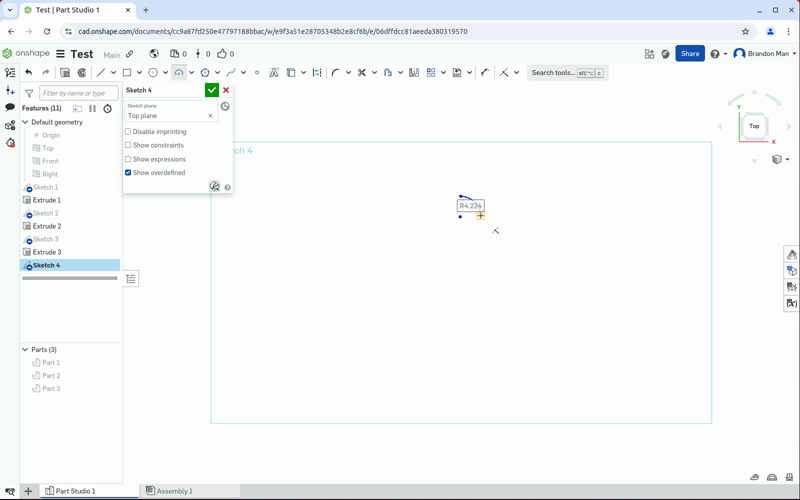
key_down(shift)
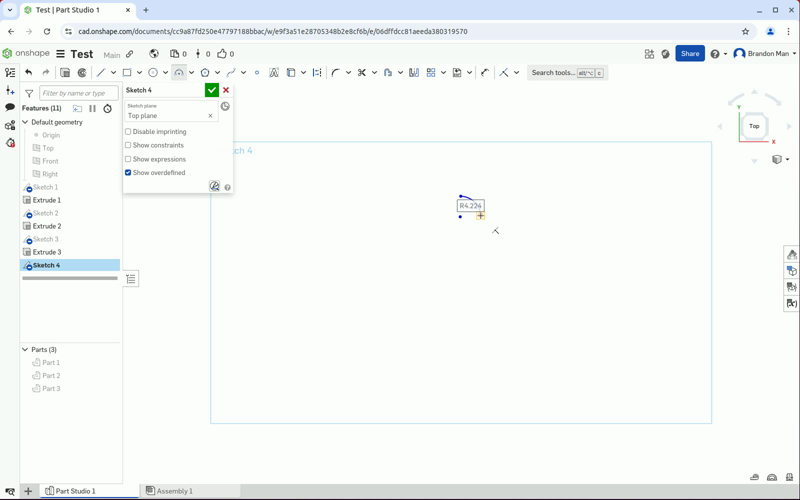
mouse_move(532, 196)
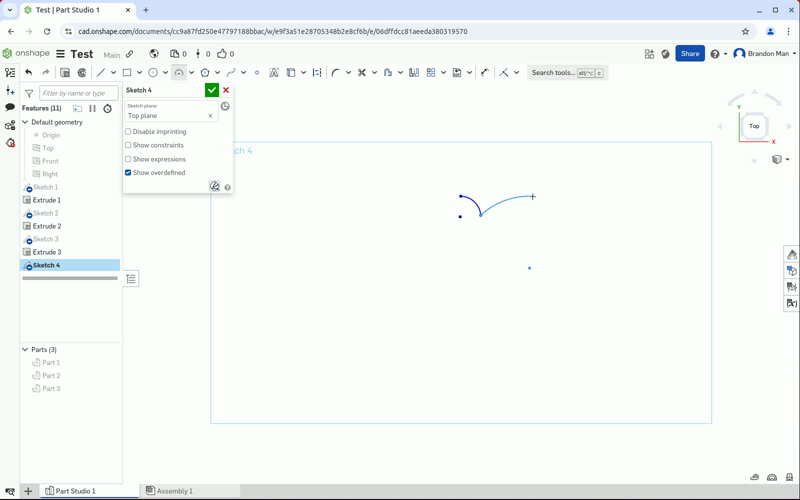
click(532, 196)
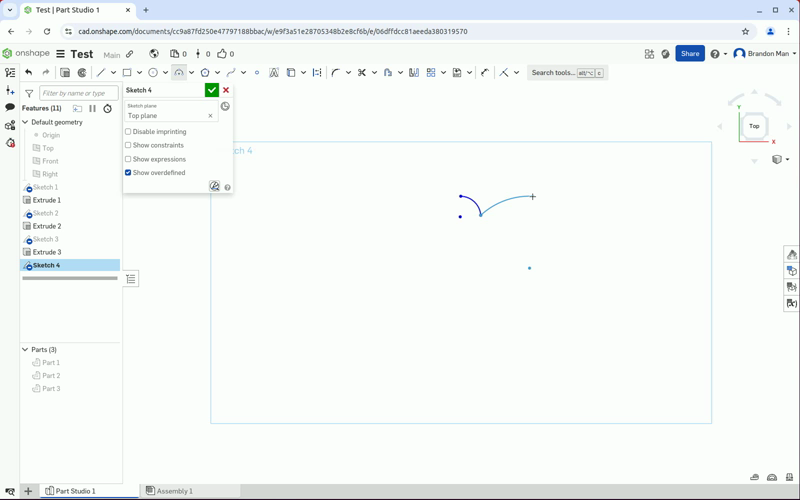
mouse_move(502, 195)
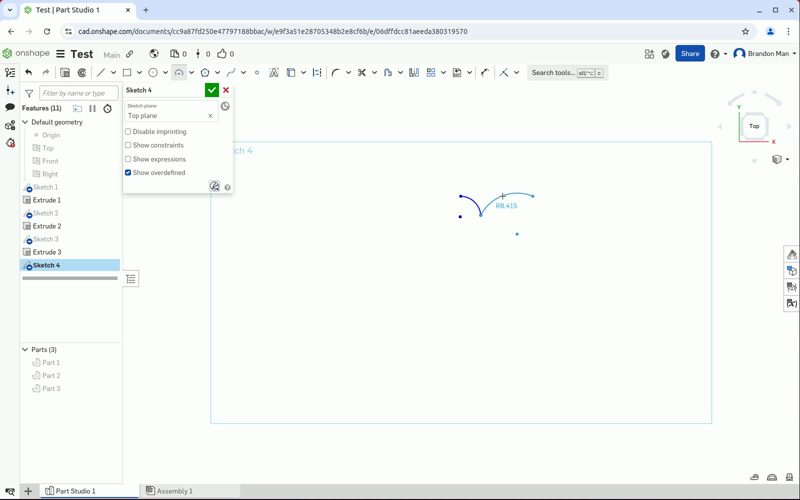
click(502, 195)
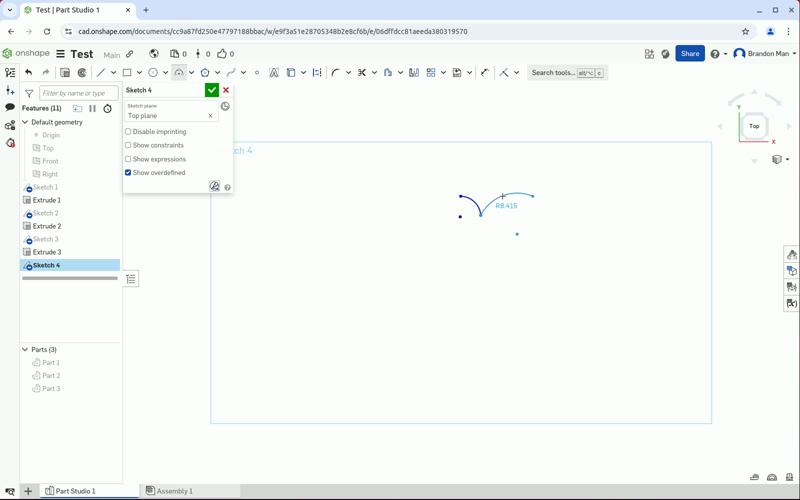
key_up(shift)
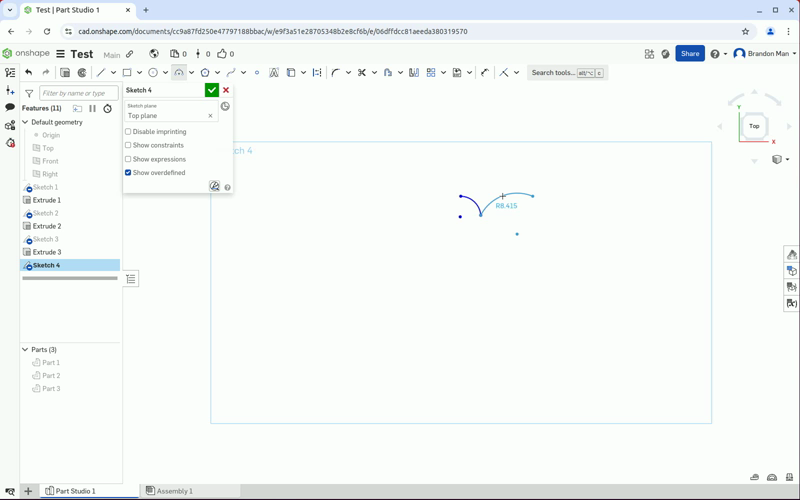
mouse_move(532, 196)
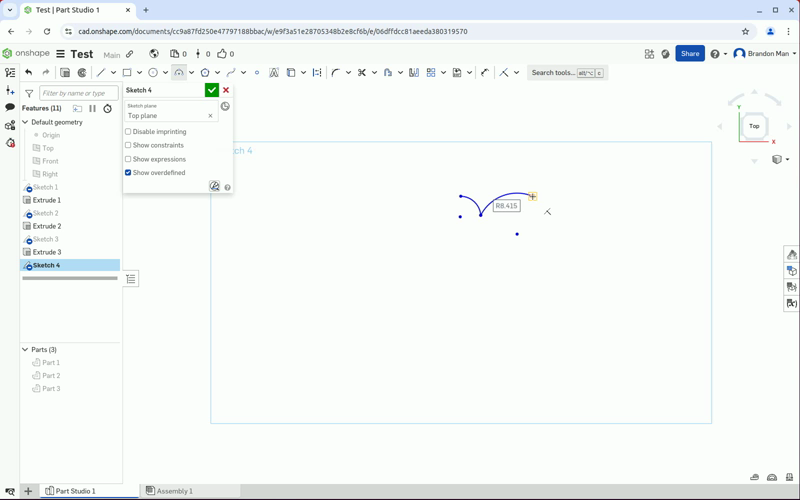
click(532, 196)
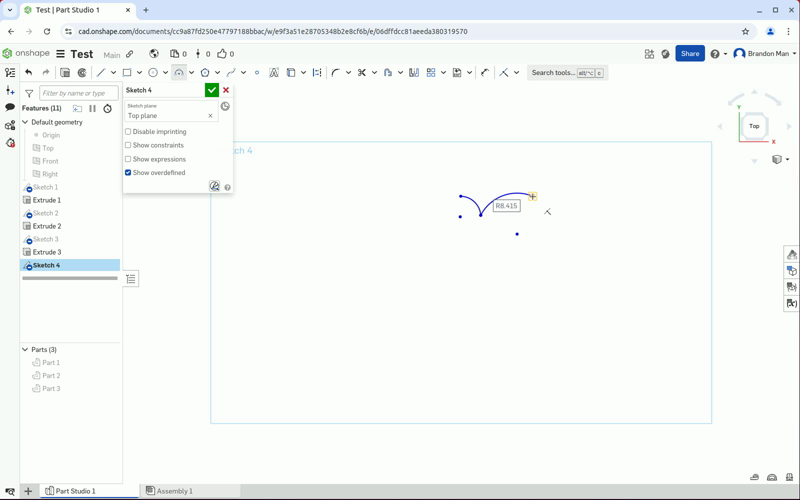
mouse_move(460, 196)
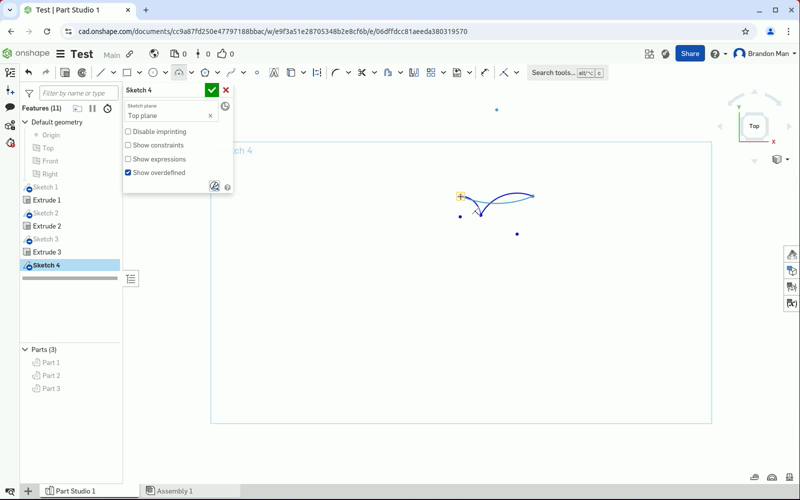
click(460, 196)
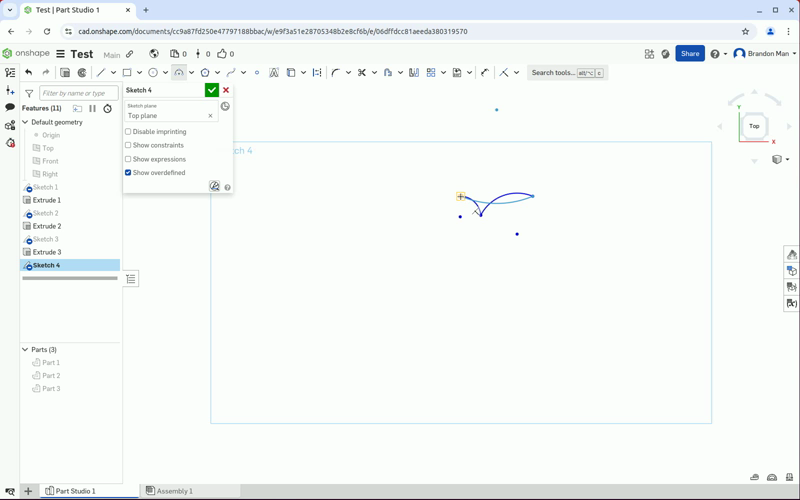
key_down(shift)
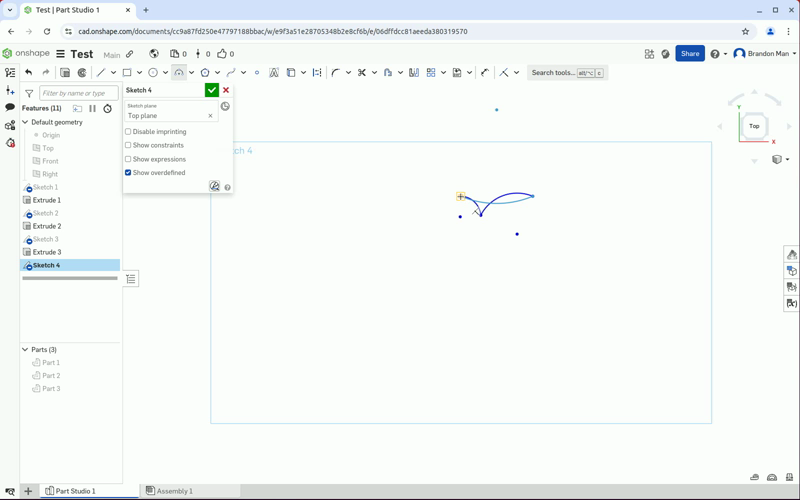
mouse_move(496, 180)
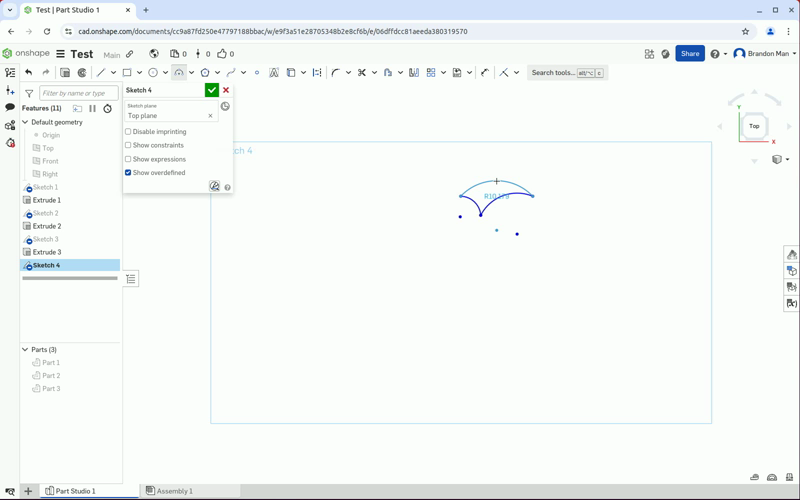
click(496, 180)
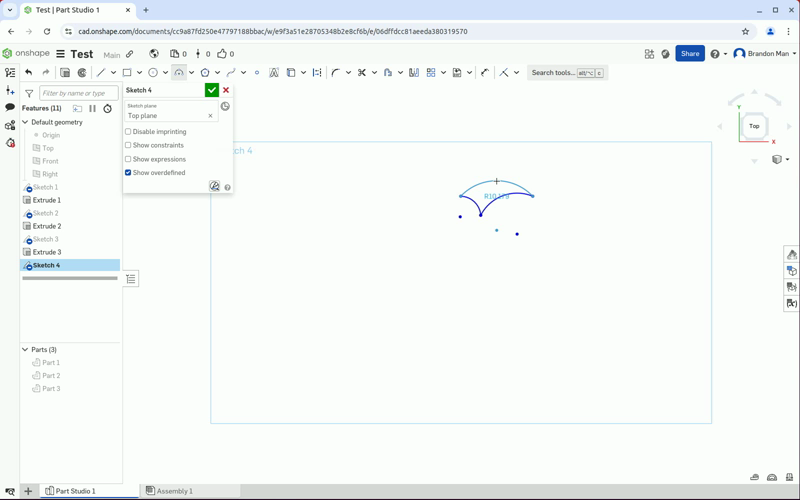
key_up(shift)
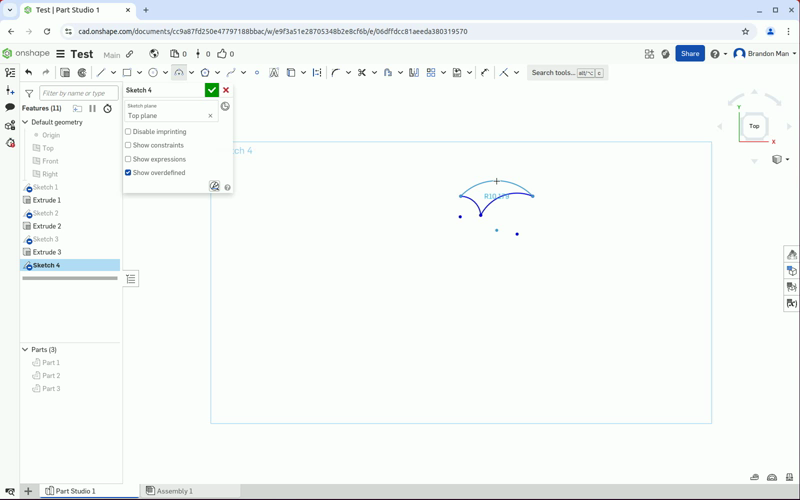
key(esc)
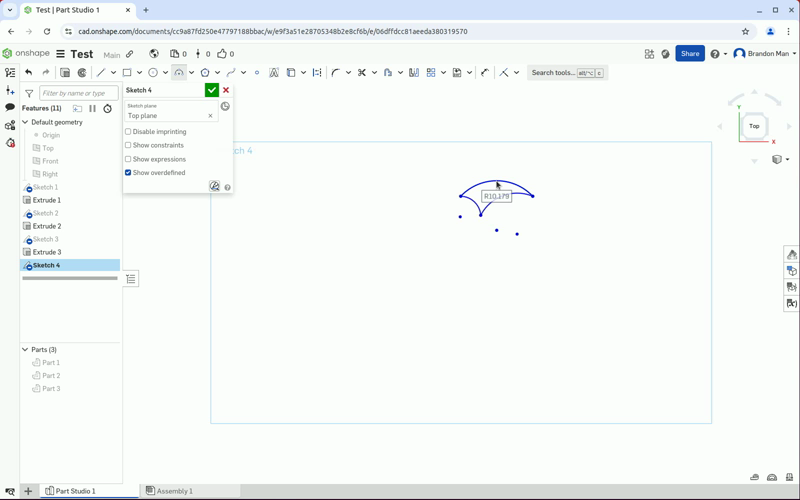
mouse_move(470, 202)
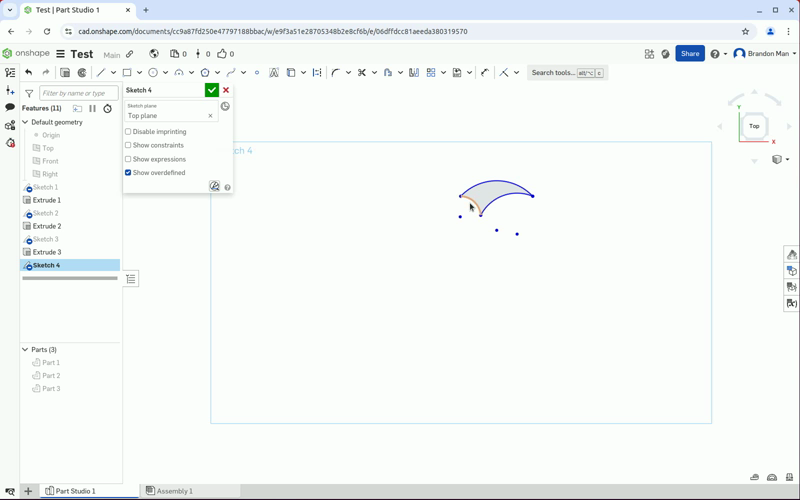
scroll(6)
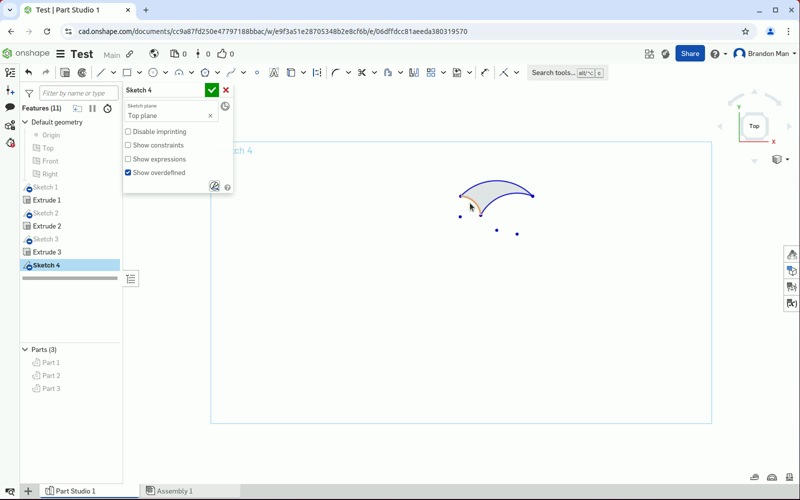
scroll(6)
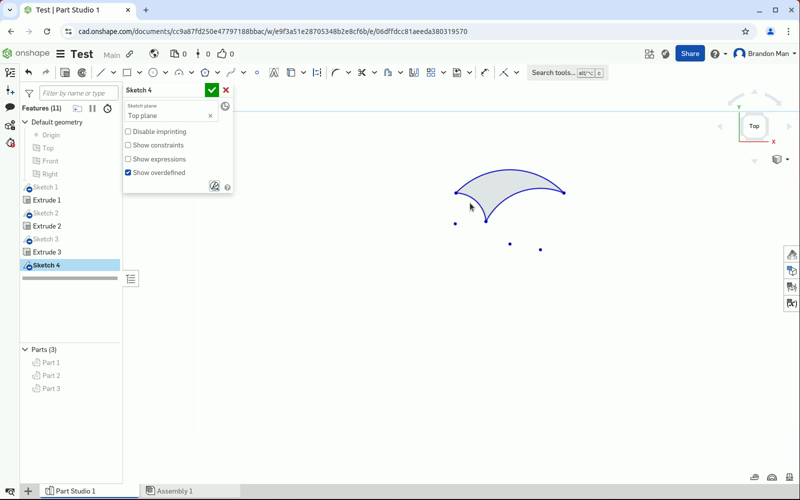
scroll(6)
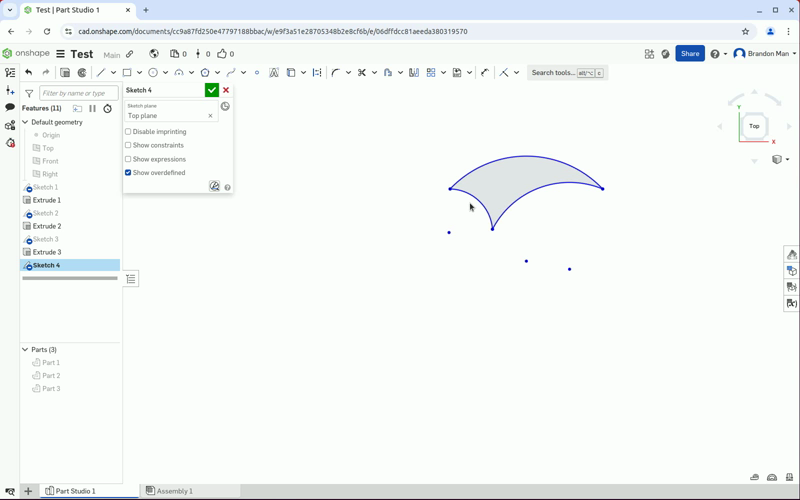
scroll(6)
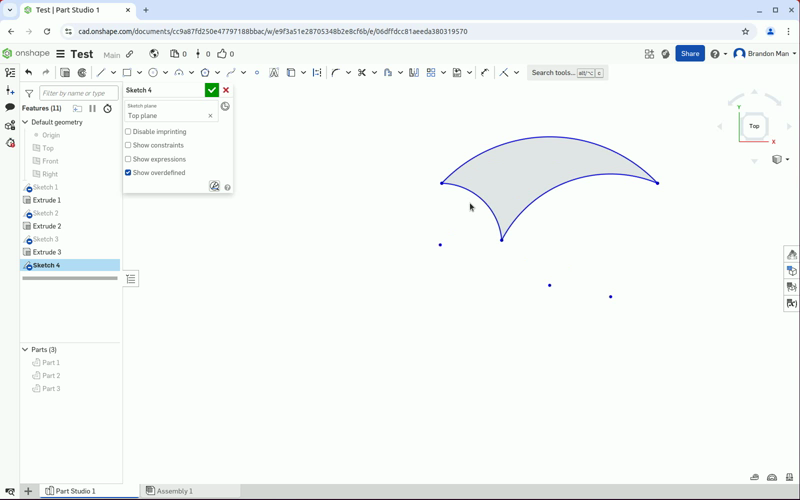
scroll(6)
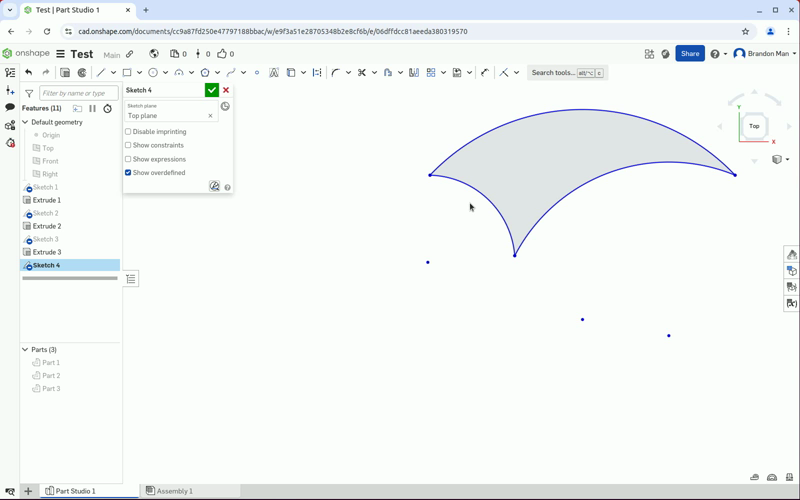
scroll(6)
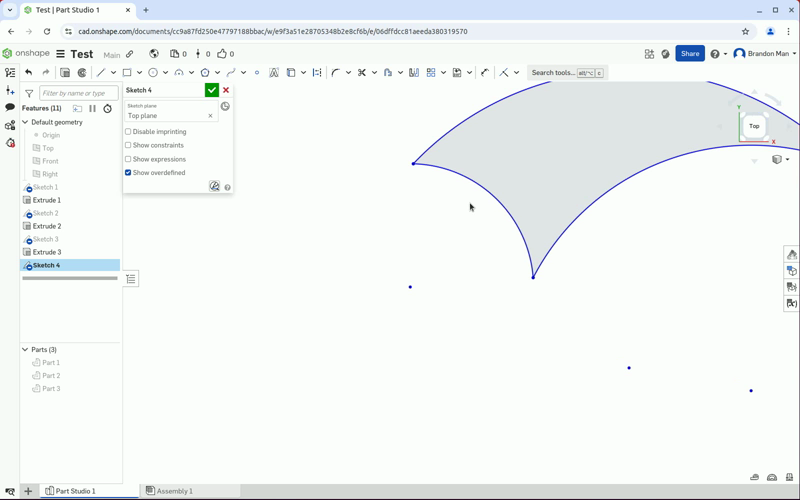
scroll(6)
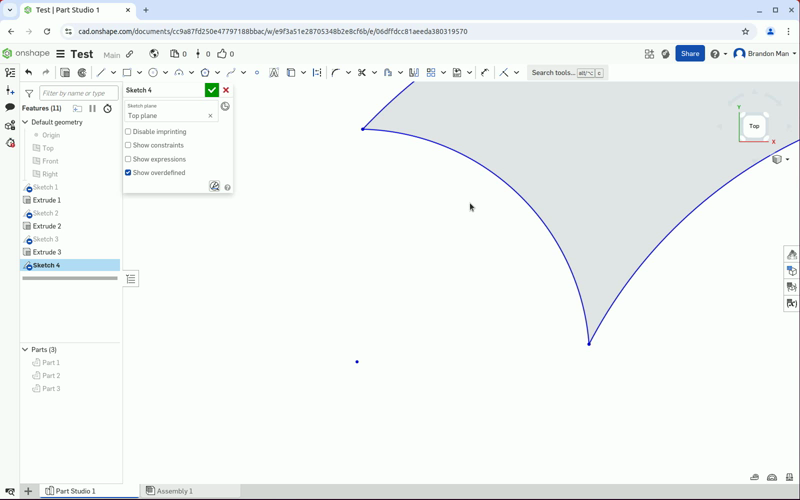
click(470, 202)
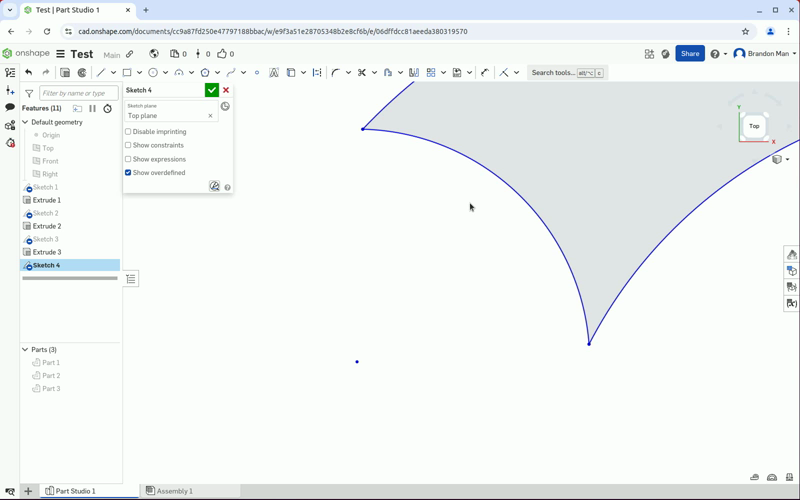
scroll(-6)
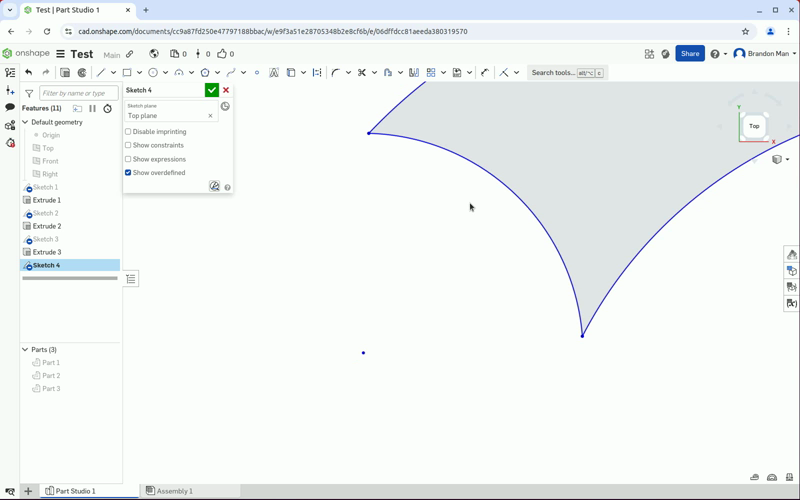
scroll(-6)
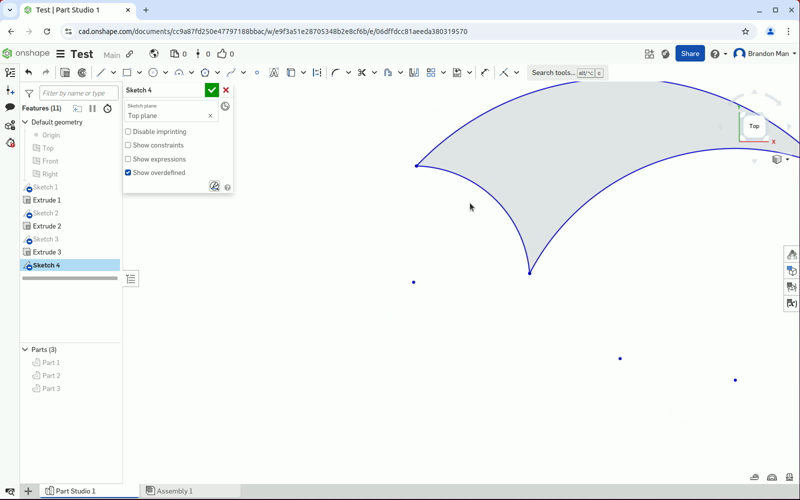
scroll(-6)
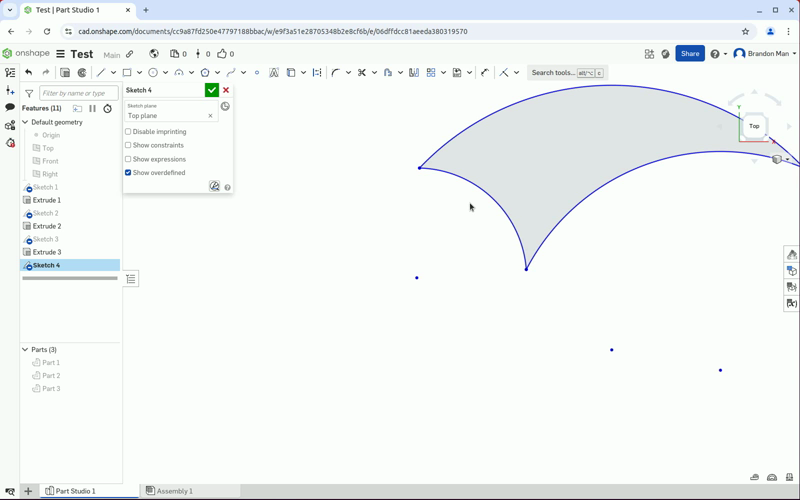
scroll(-6)
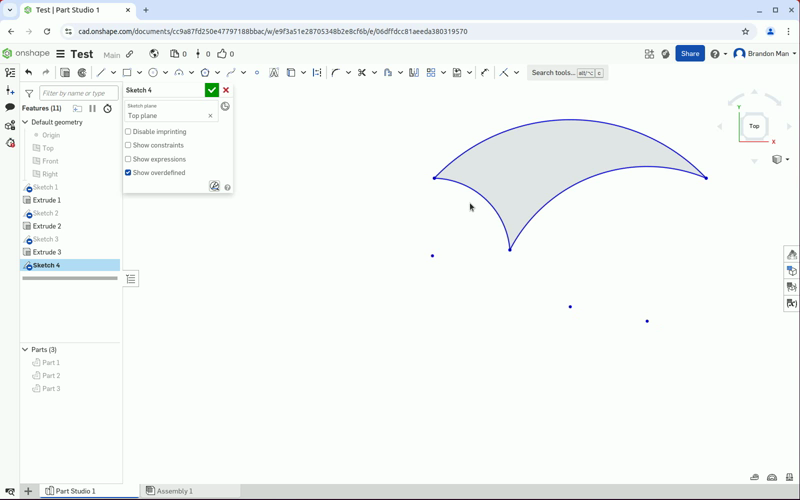
scroll(-6)
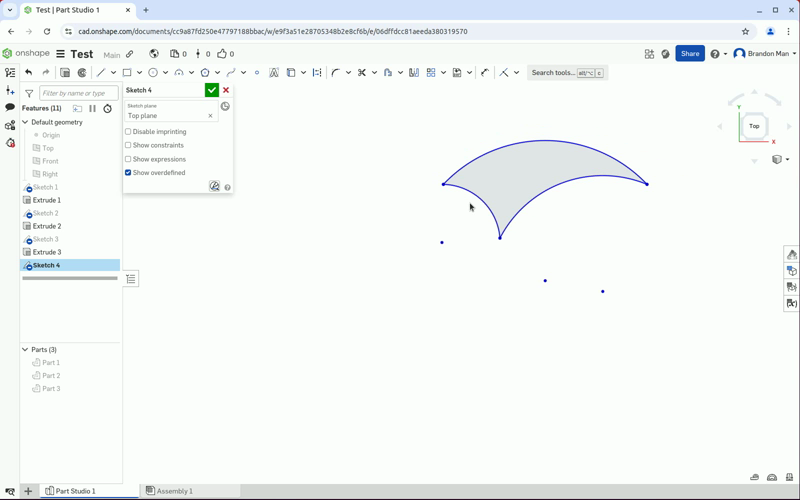
scroll(-6)
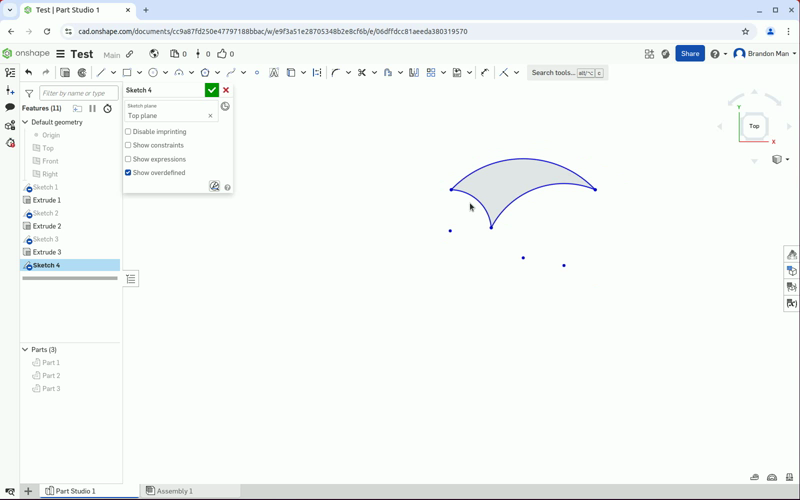
scroll(-6)
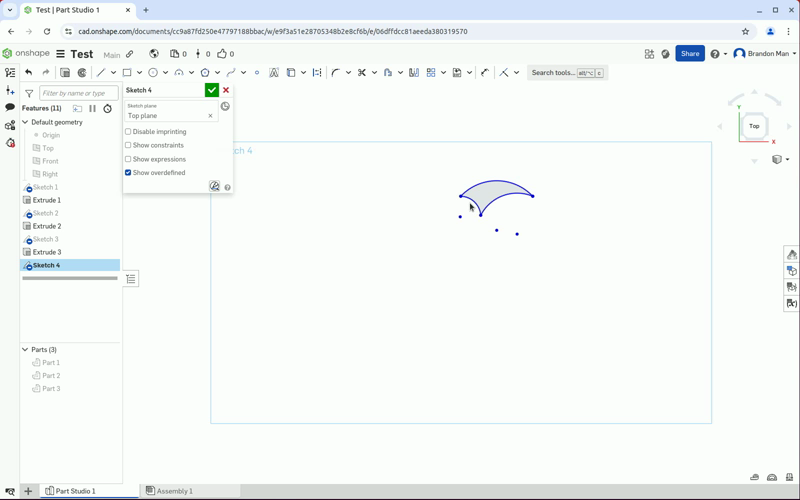
mouse_move(73, 352)
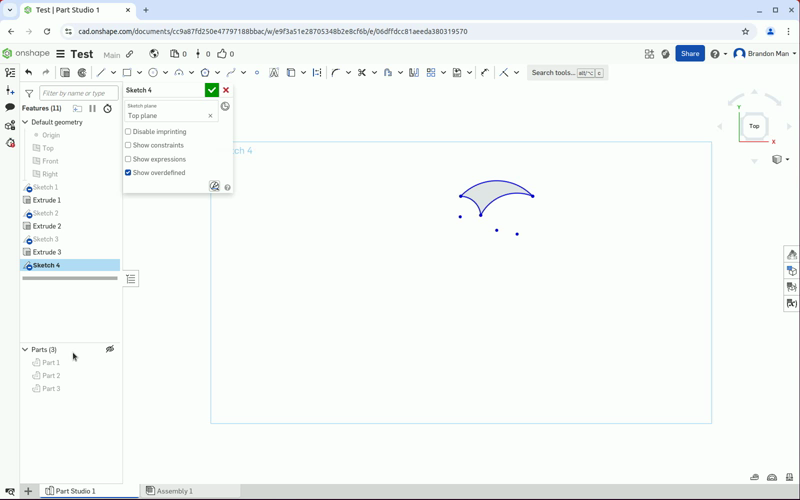
key(shift+y)
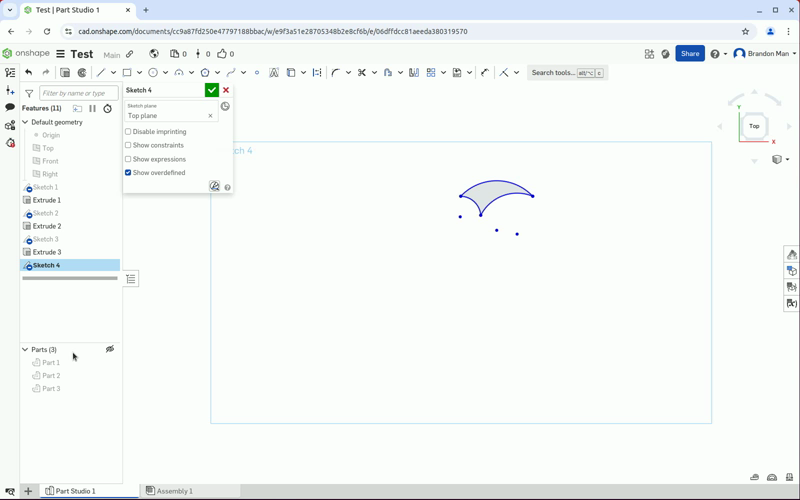
key(shift+e)
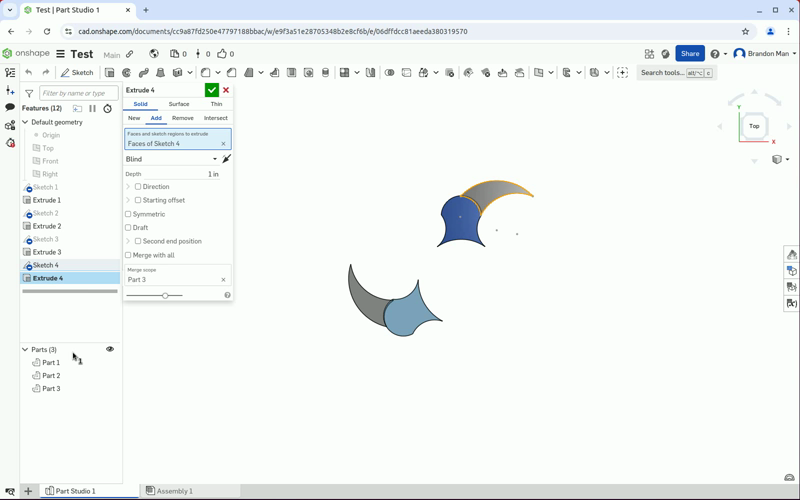
mouse_move(143, 106)
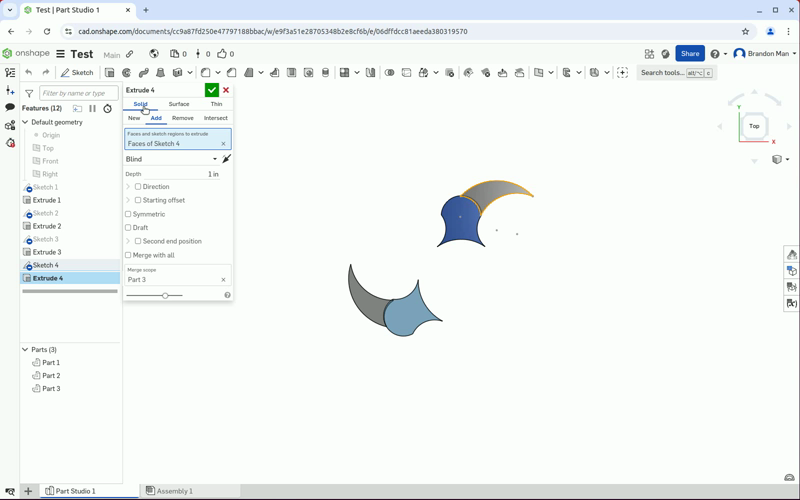
click(143, 106)
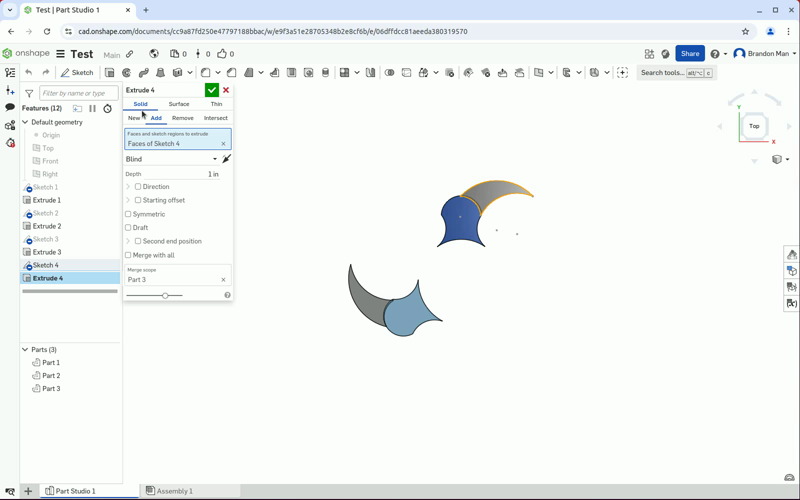
mouse_move(137, 120)
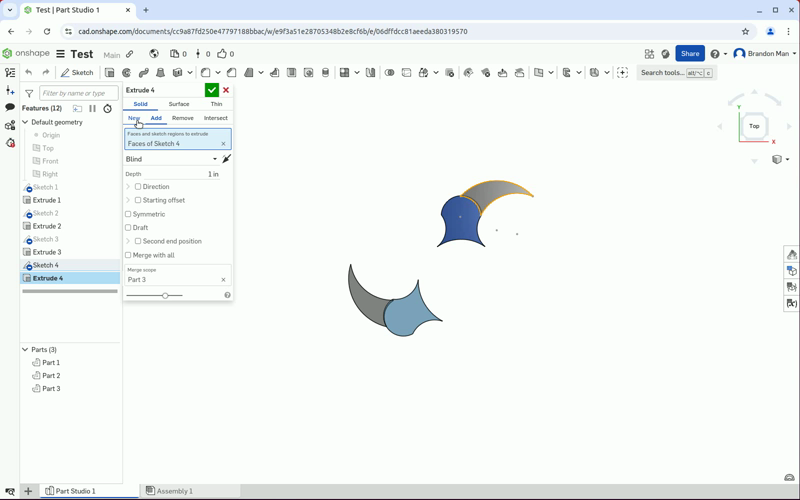
click(137, 120)
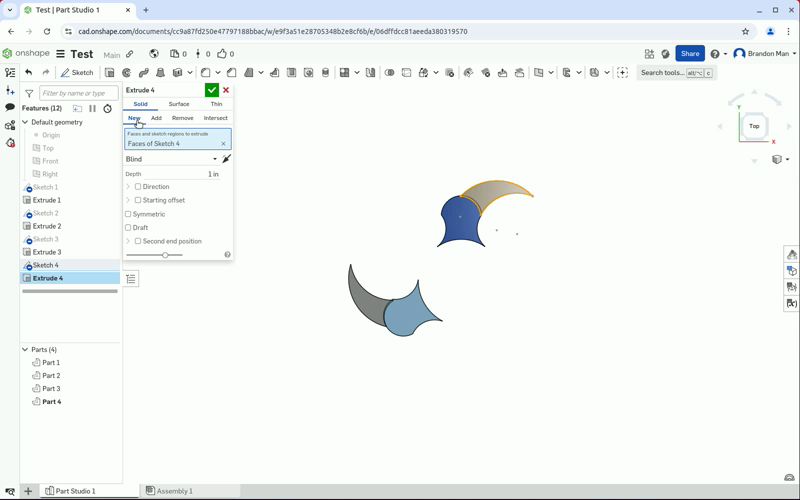
key(tab, 4)
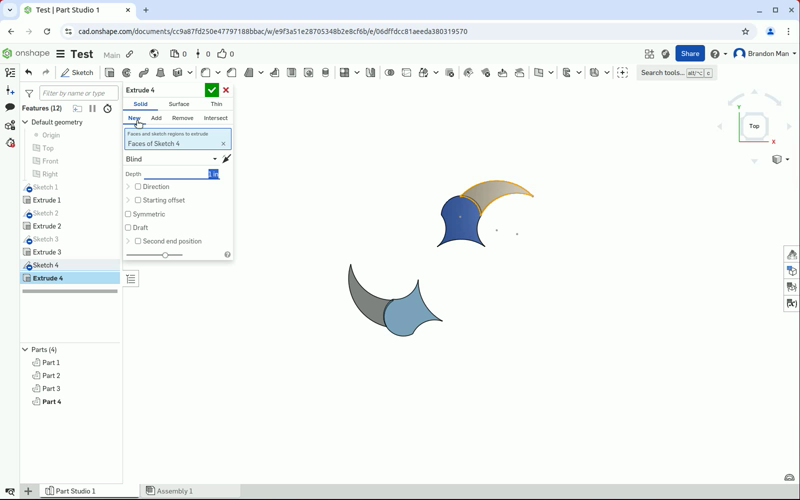
text(4.814)
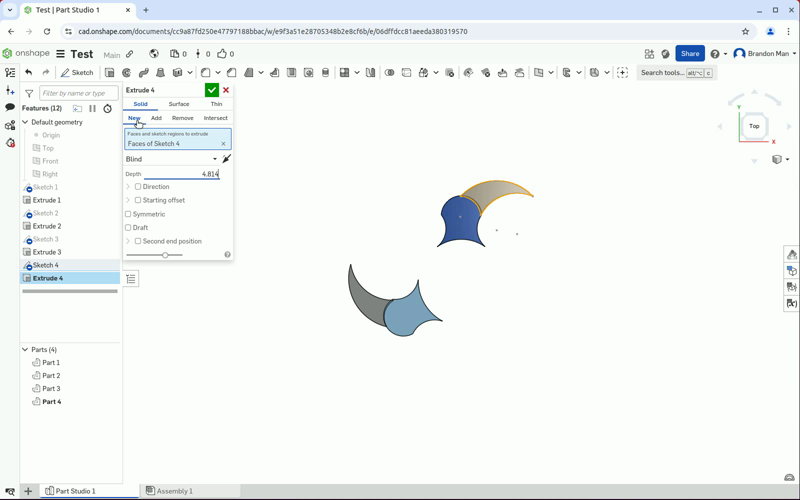
key(enter)
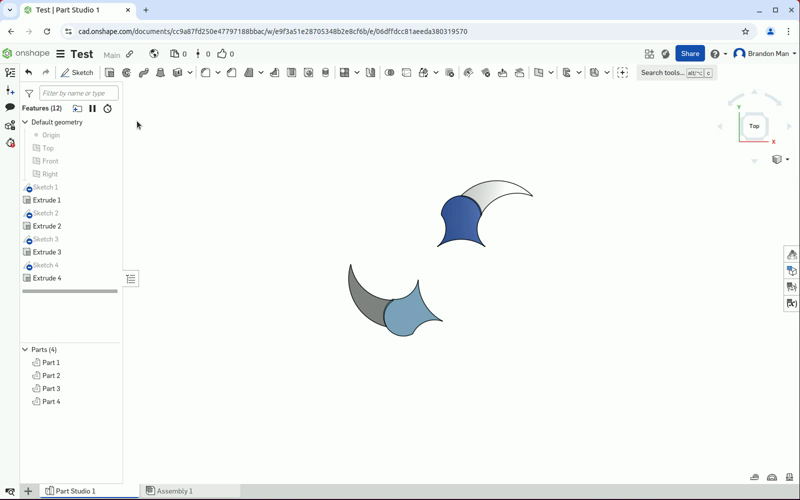
key(shift+h)
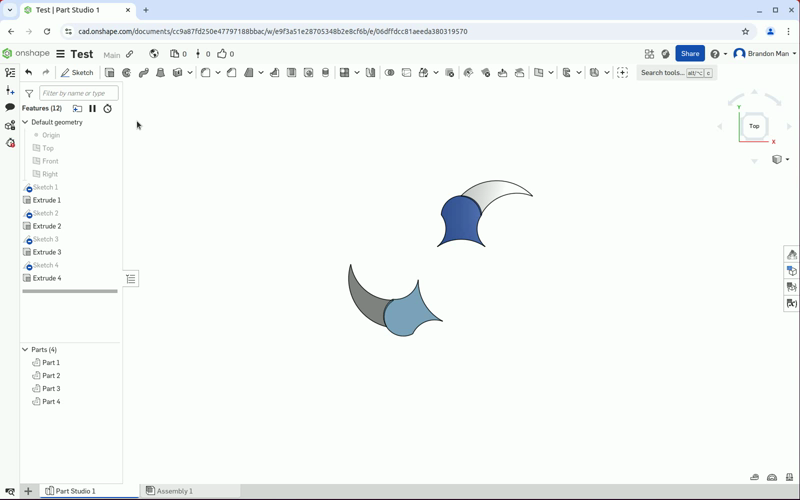
key(shift+h)
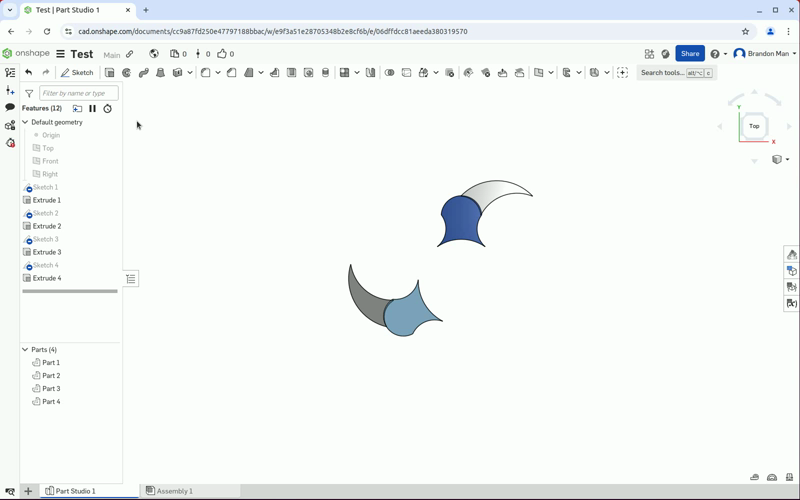
mouse_move(73, 189)
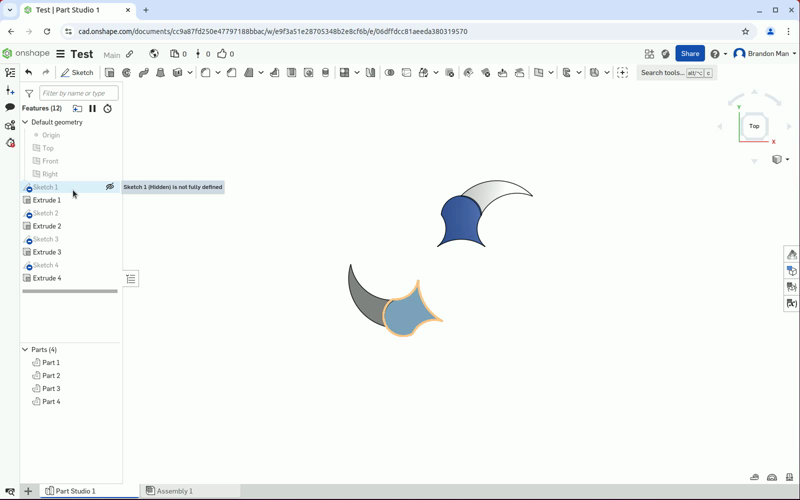
click(73, 189)
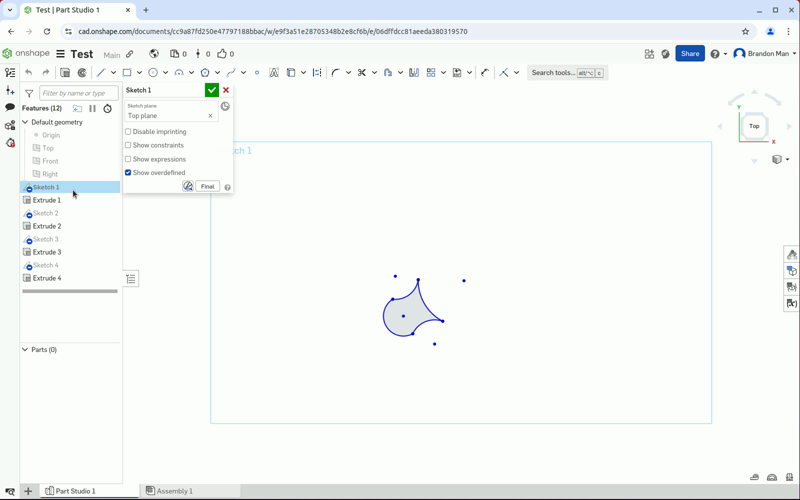
mouse_move(229, 92)
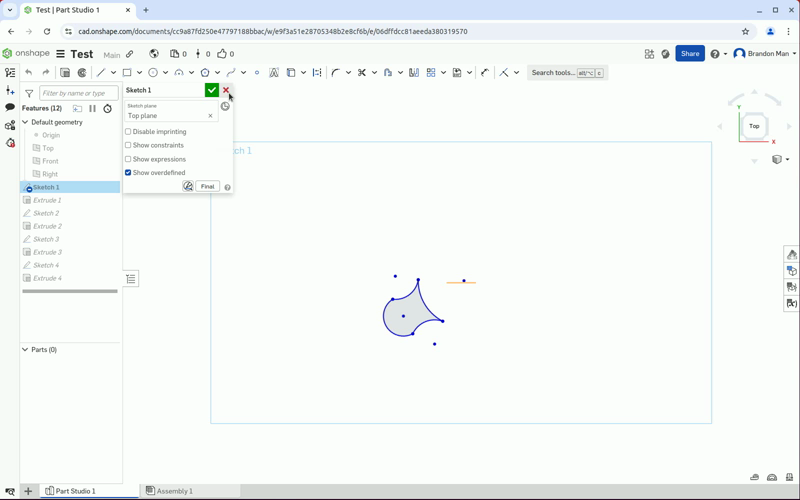
click(229, 92)
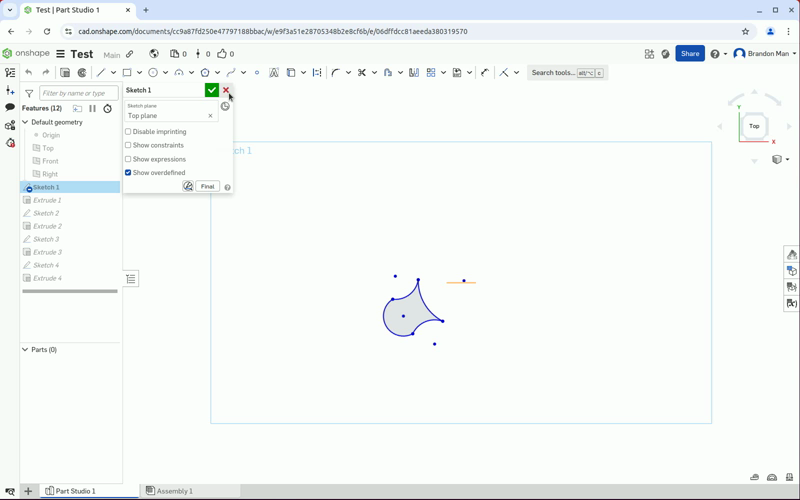
key(shift+s)
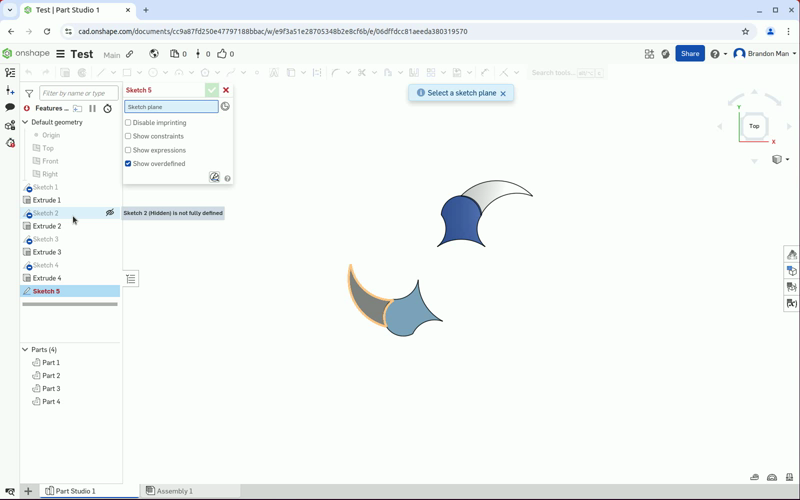
scroll(3)
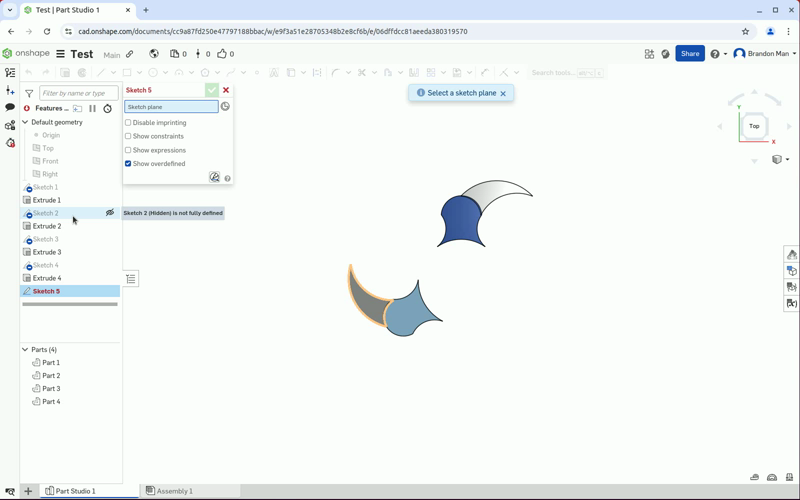
mouse_move(73, 150)
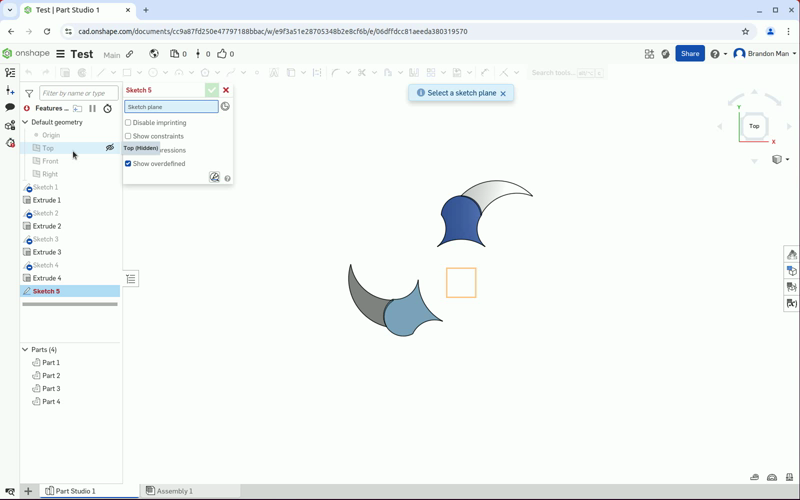
click(73, 150)
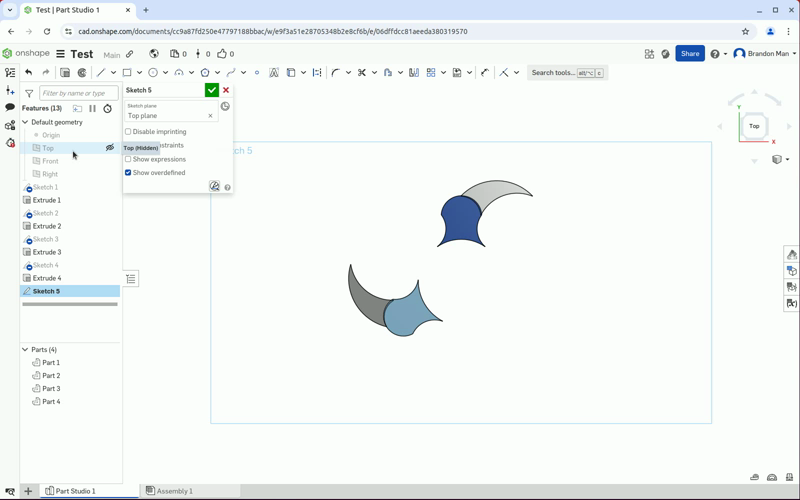
mouse_move(73, 352)
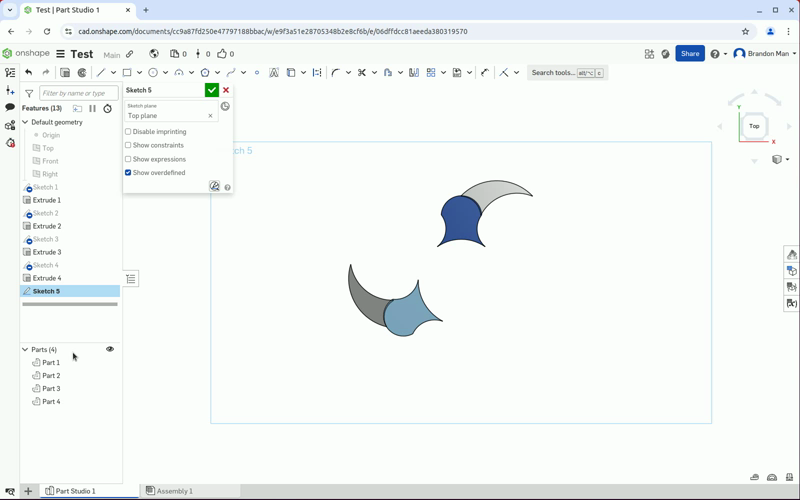
key(y)
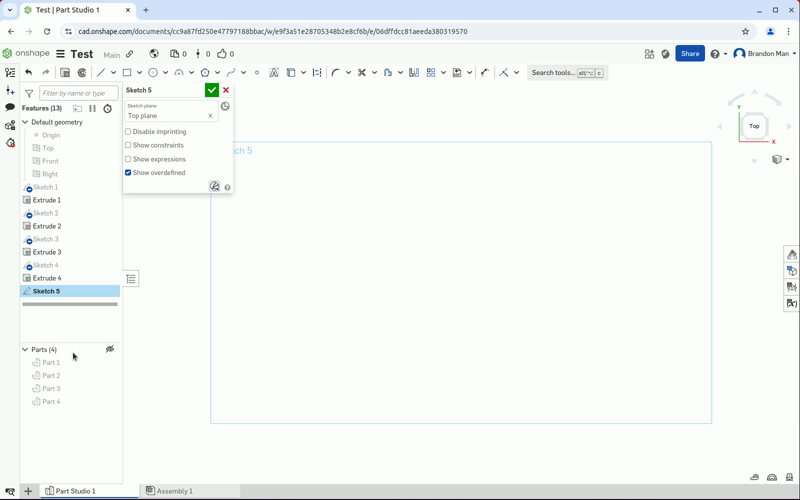
key(c)
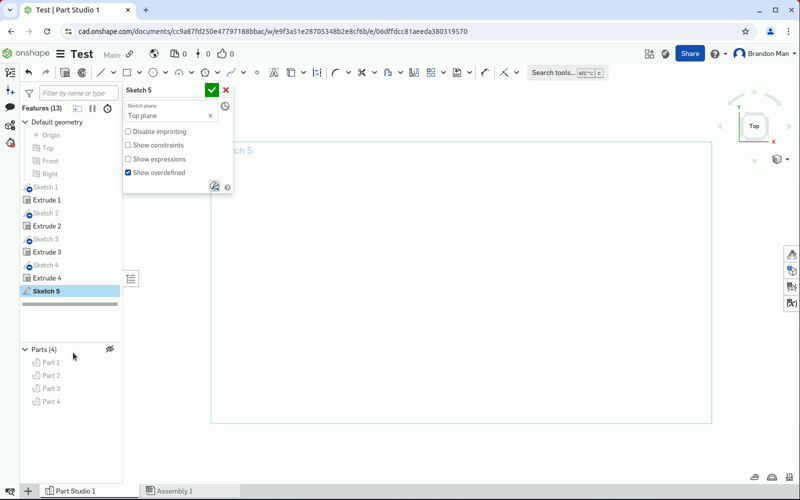
key_down(shift)
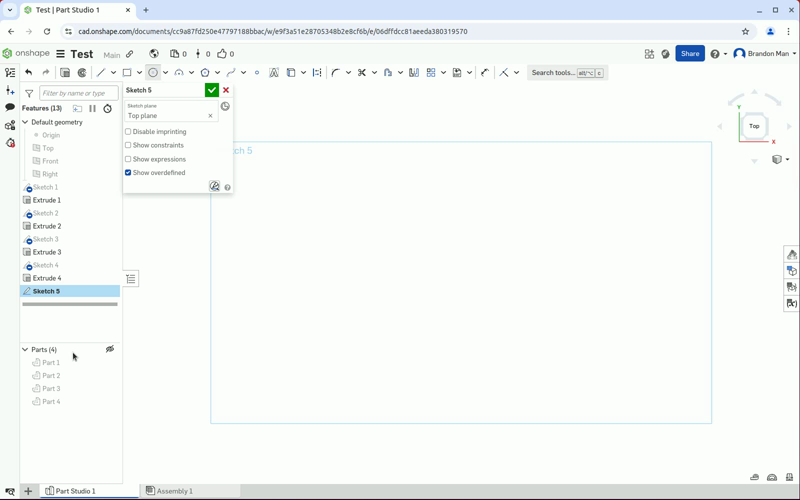
mouse_move(461, 282)
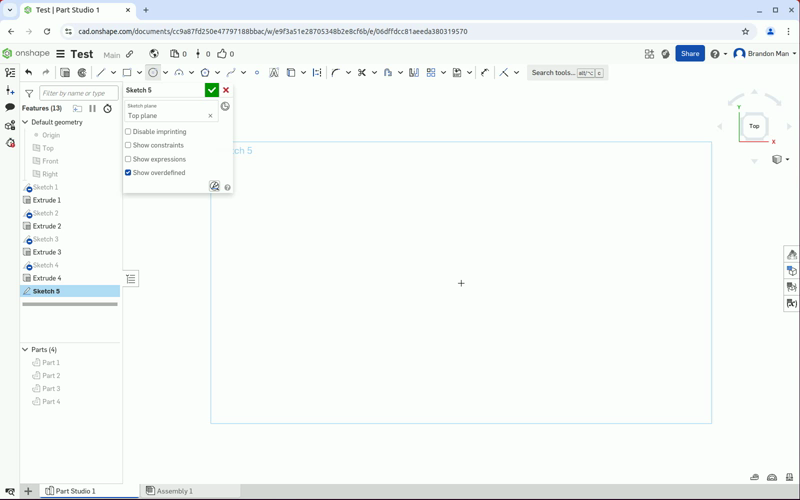
click(461, 282)
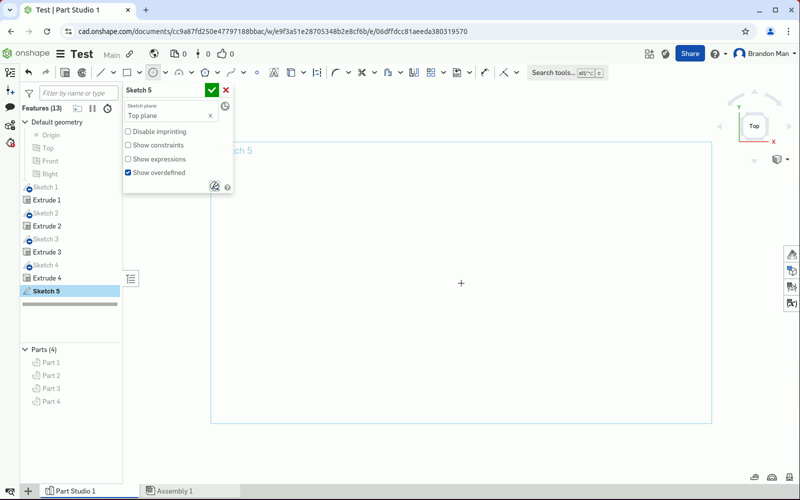
key_up(shift)
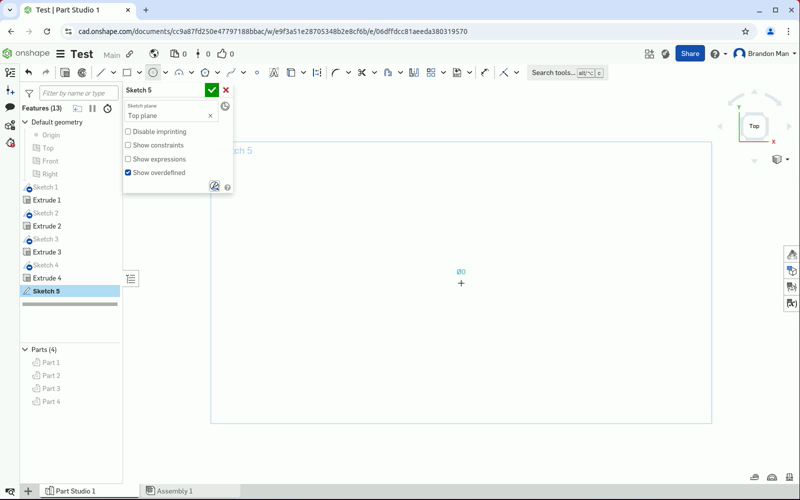
mouse_move(505, 282)
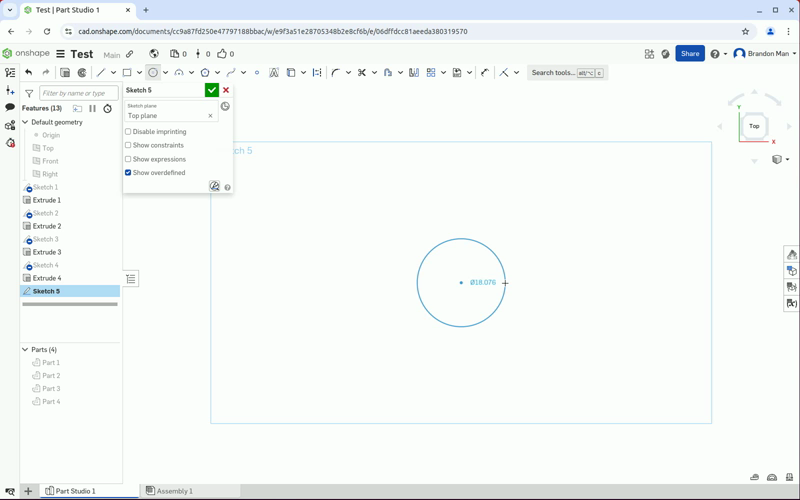
click(505, 282)
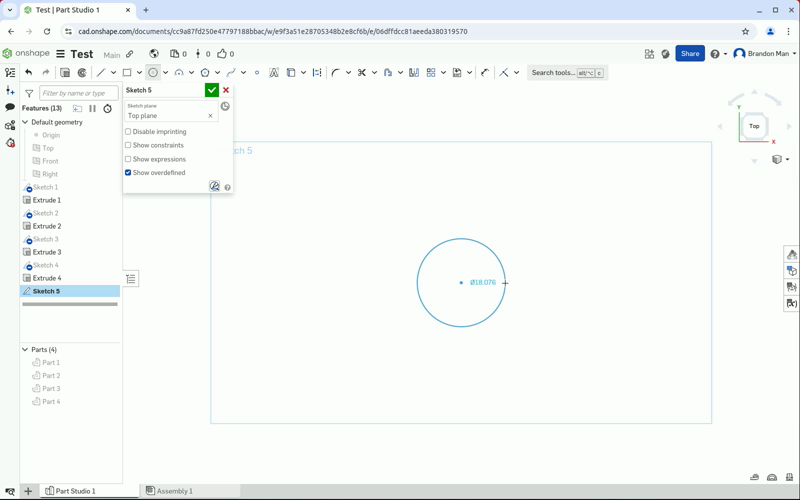
key(esc)
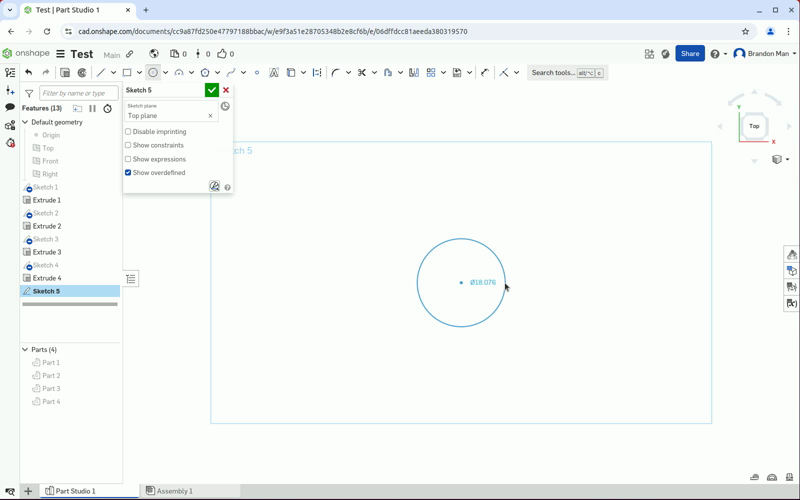
key(c)
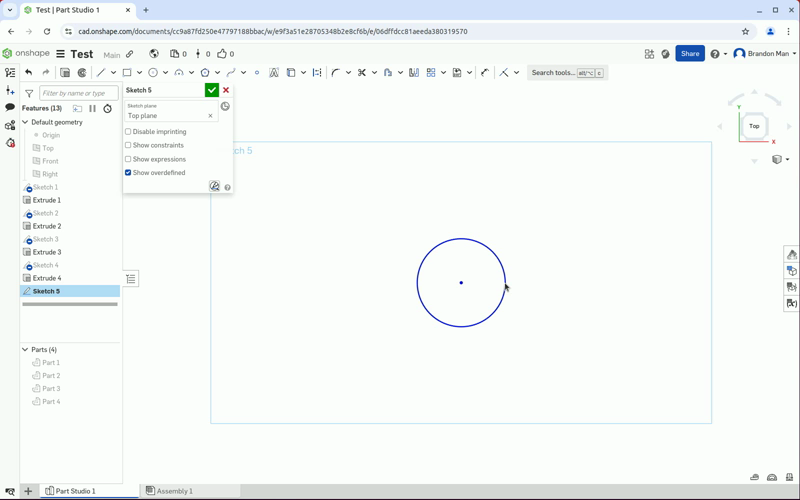
key_down(shift)
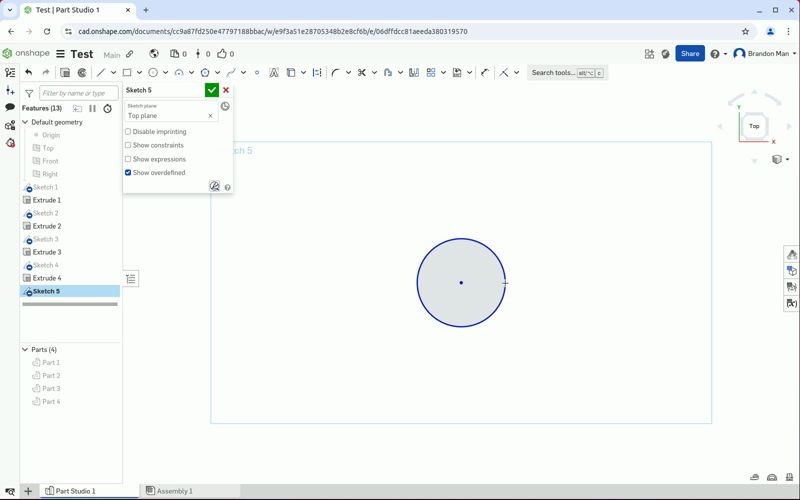
mouse_move(461, 282)
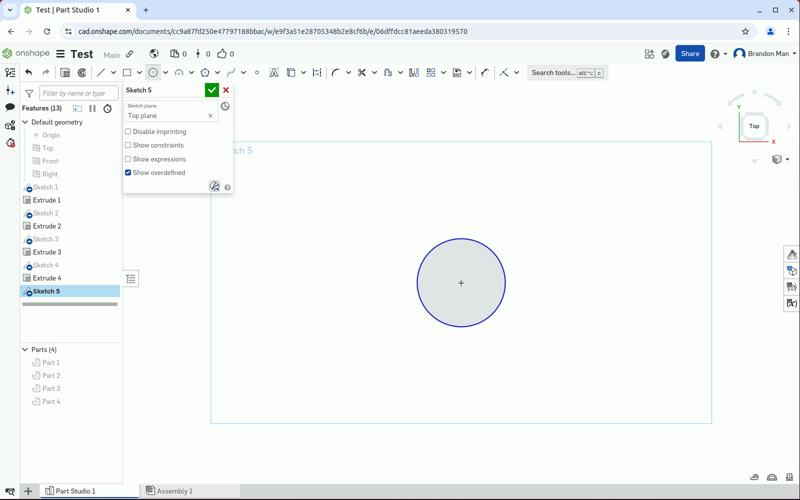
click(461, 282)
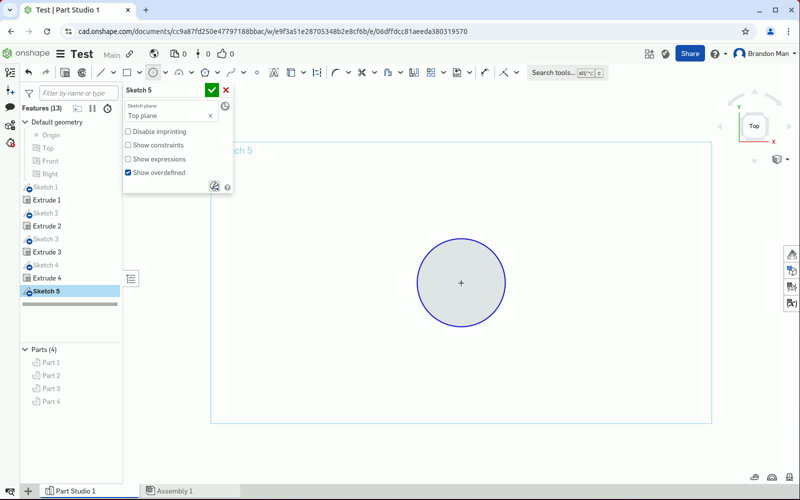
key_up(shift)
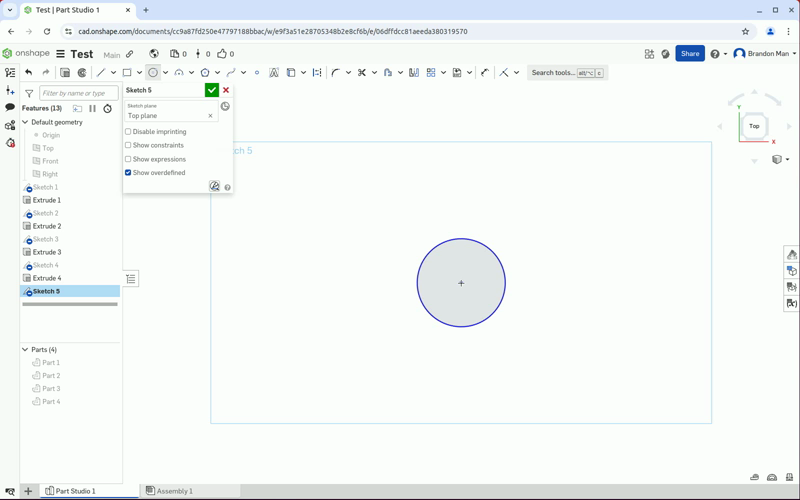
mouse_move(496, 282)
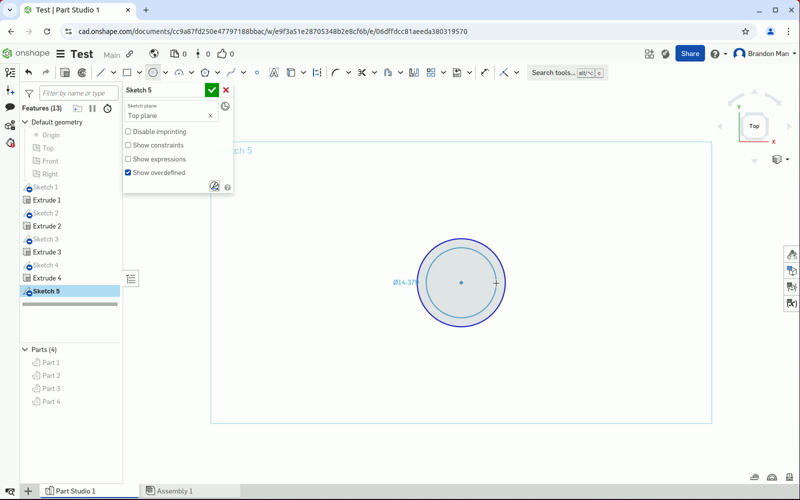
click(496, 282)
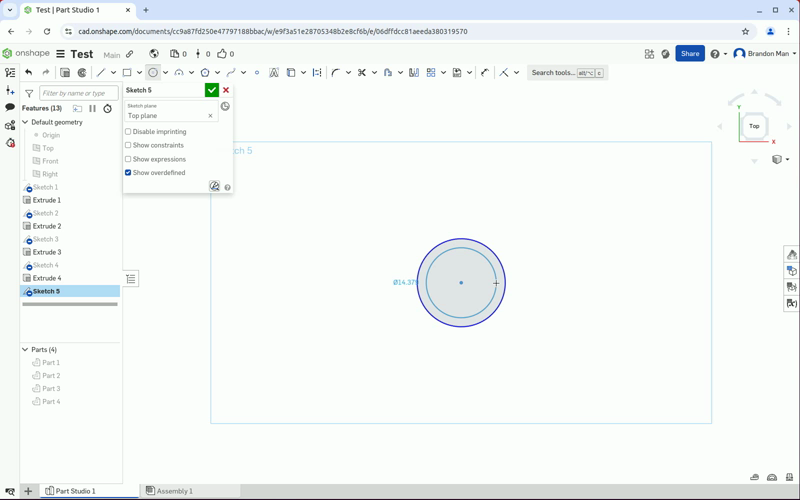
key(esc)
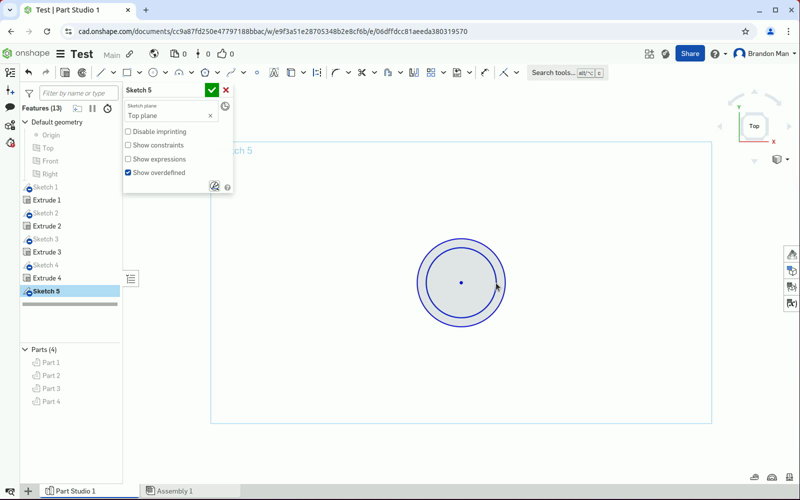
mouse_move(502, 284)
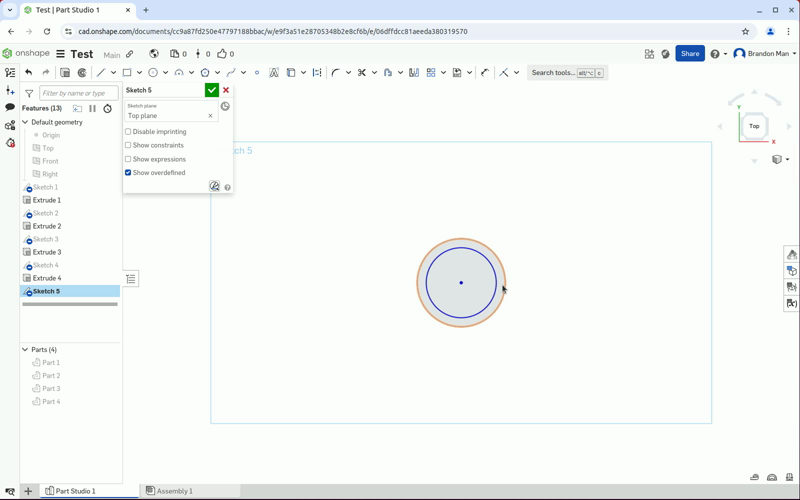
click(502, 284)
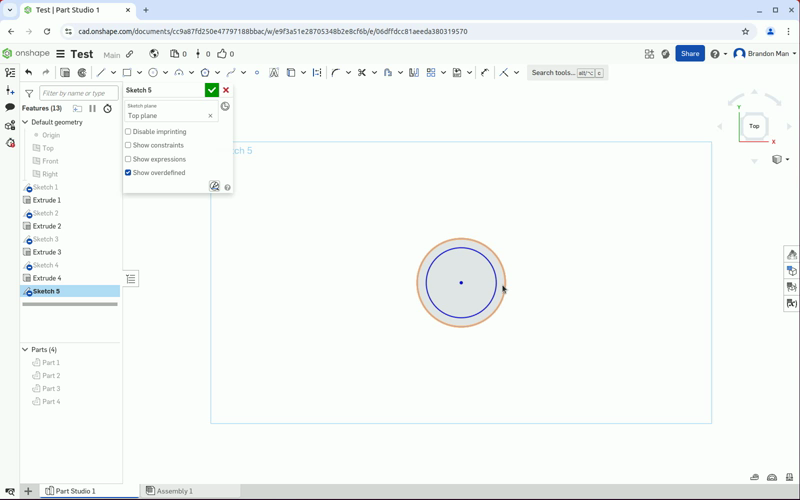
mouse_move(73, 352)
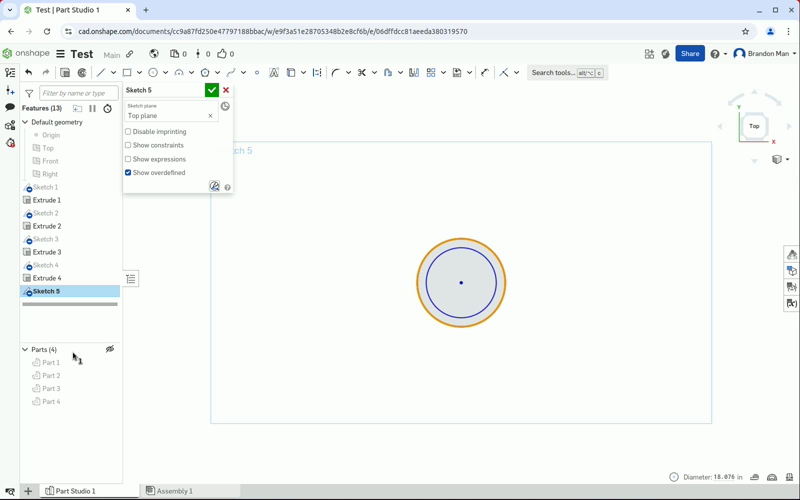
key(shift+y)
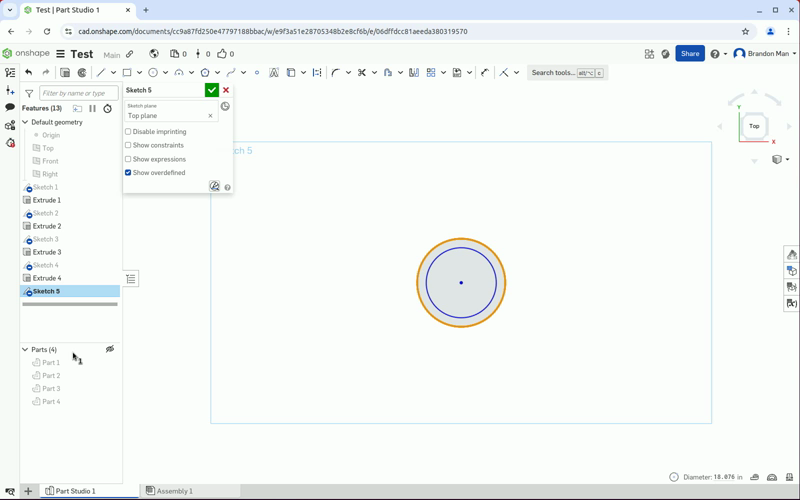
key(shift+e)
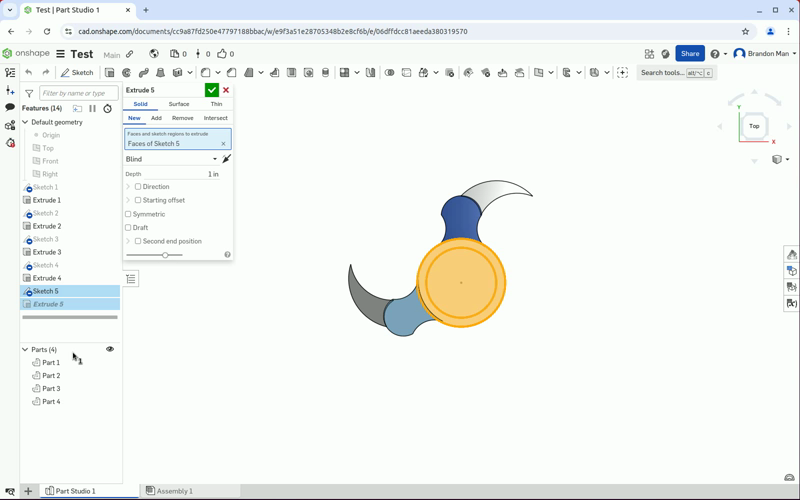
mouse_move(143, 106)
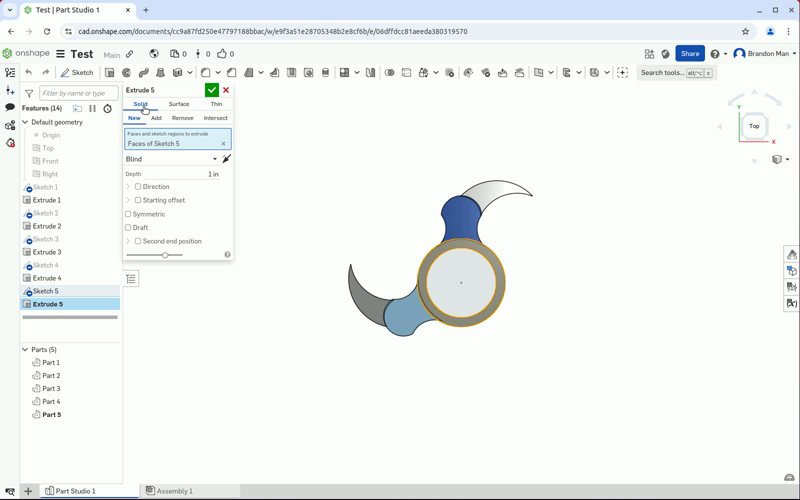
click(143, 106)
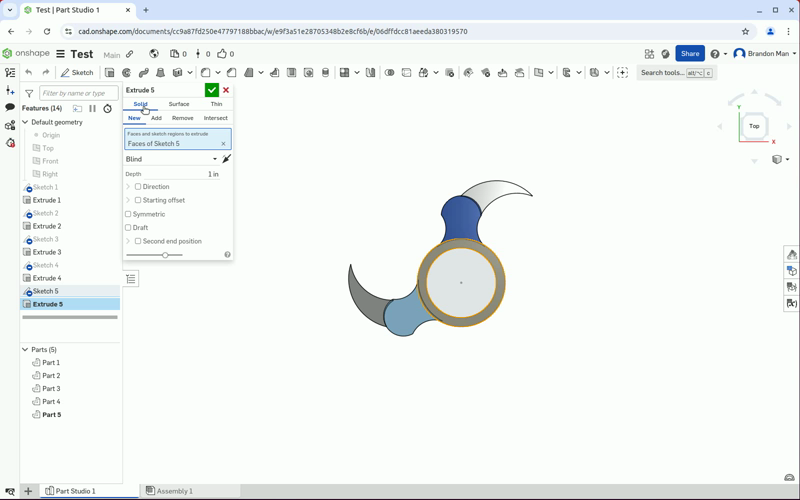
mouse_move(137, 120)
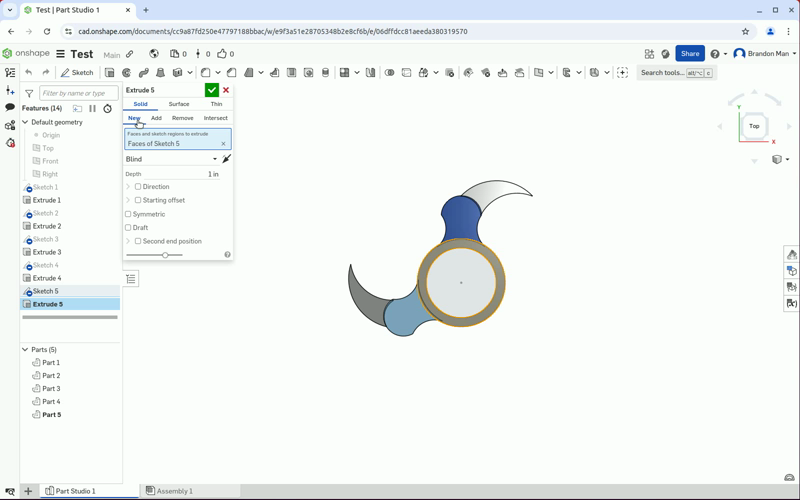
click(137, 120)
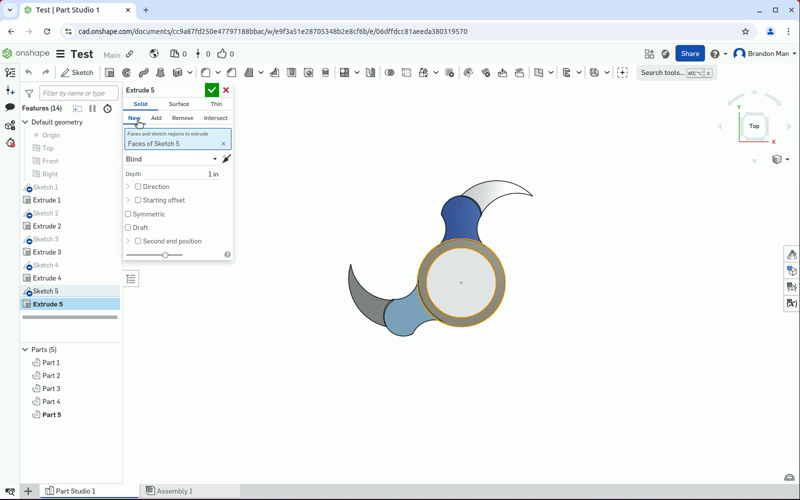
key(tab, 4)
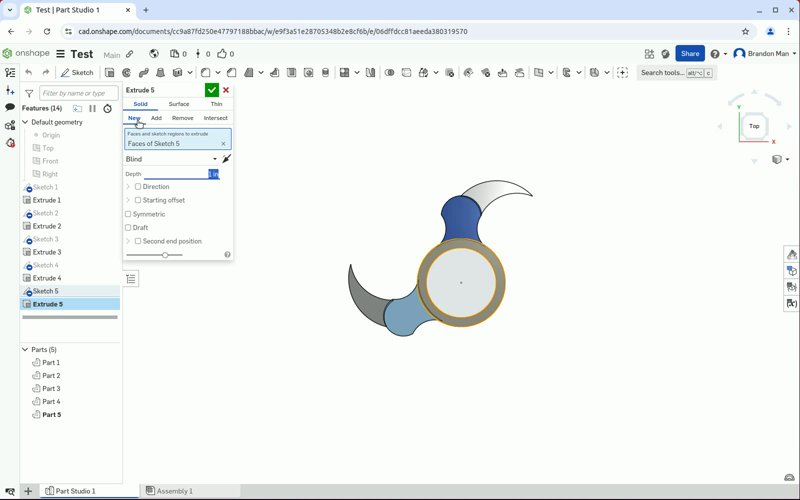
text(4.814)
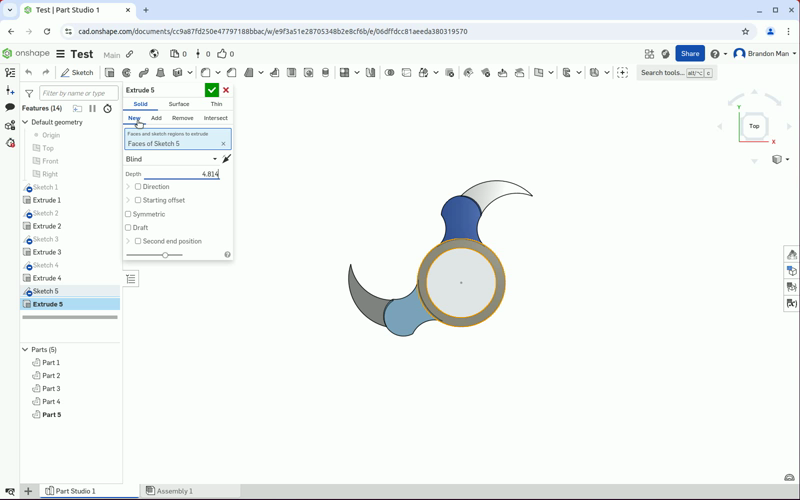
key(enter)
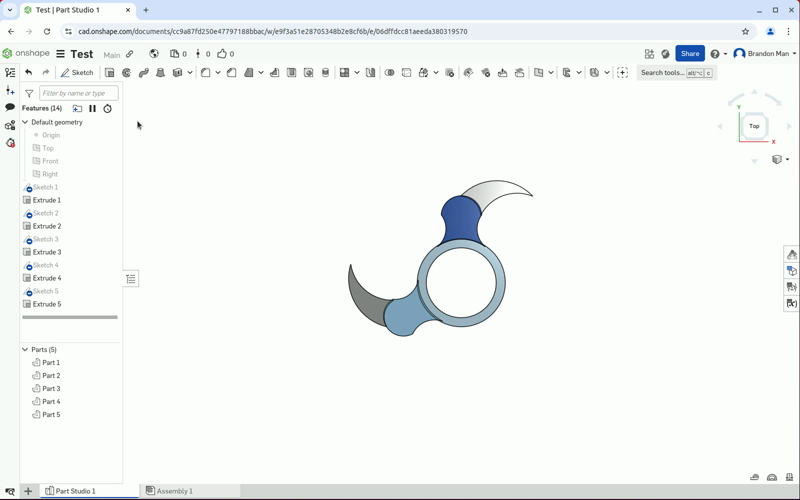
key(shift+h)
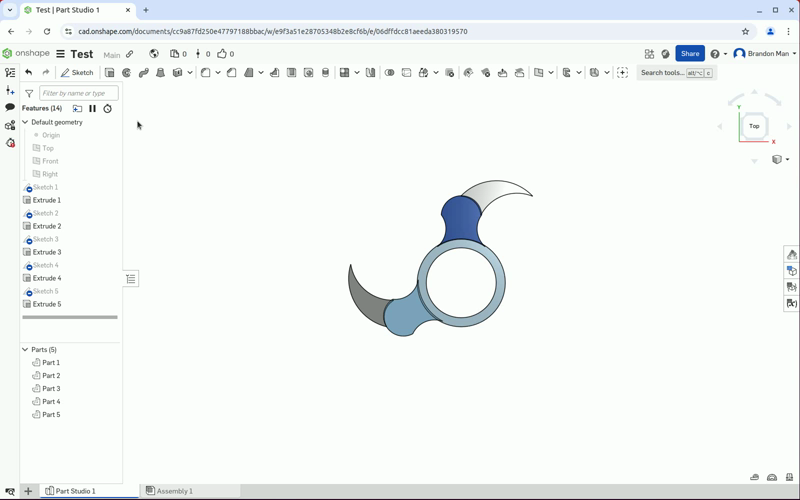
key(shift+h)
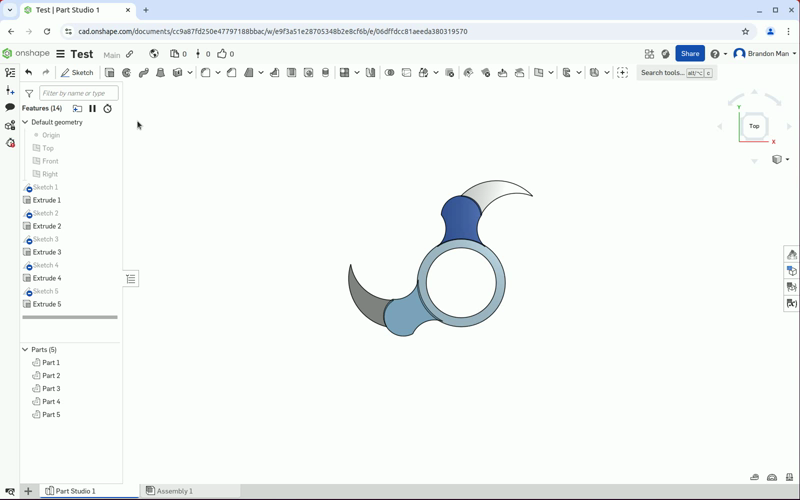
mouse_move(73, 189)
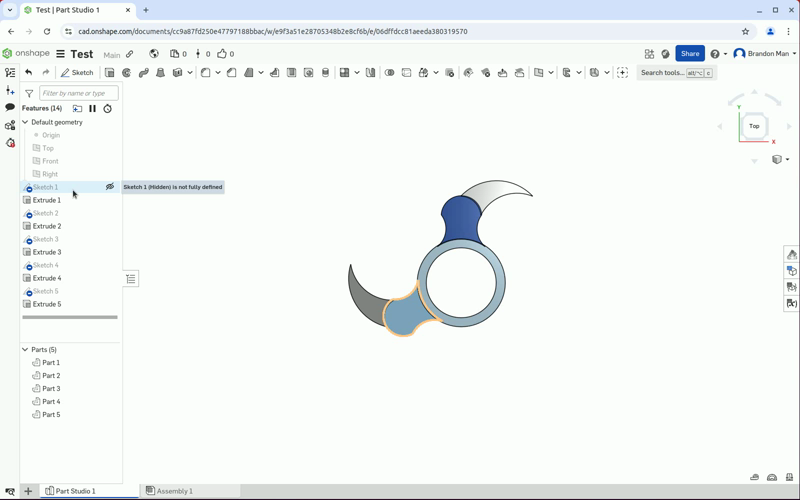
click(73, 189)
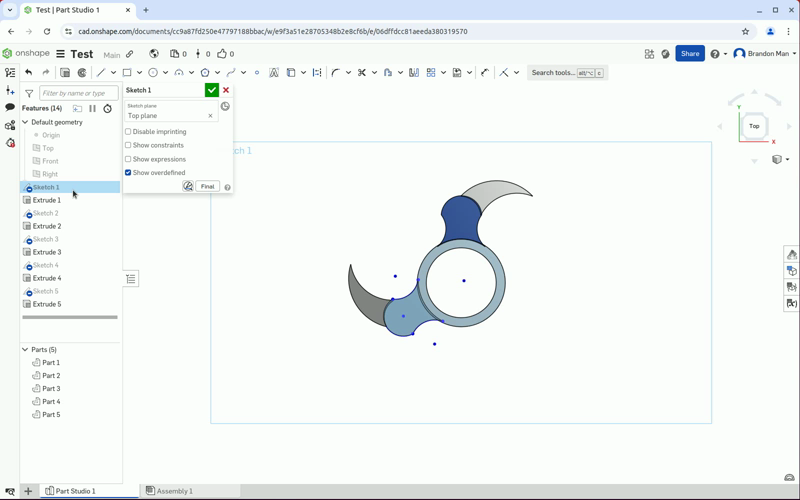
mouse_move(229, 92)
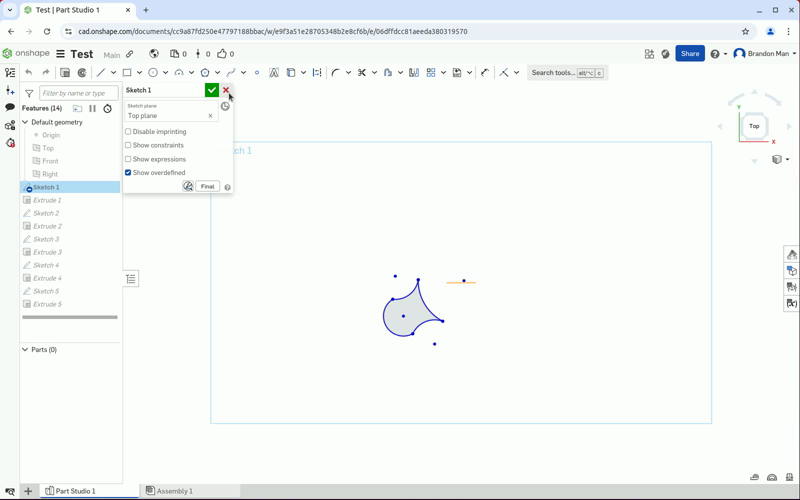
click(229, 92)
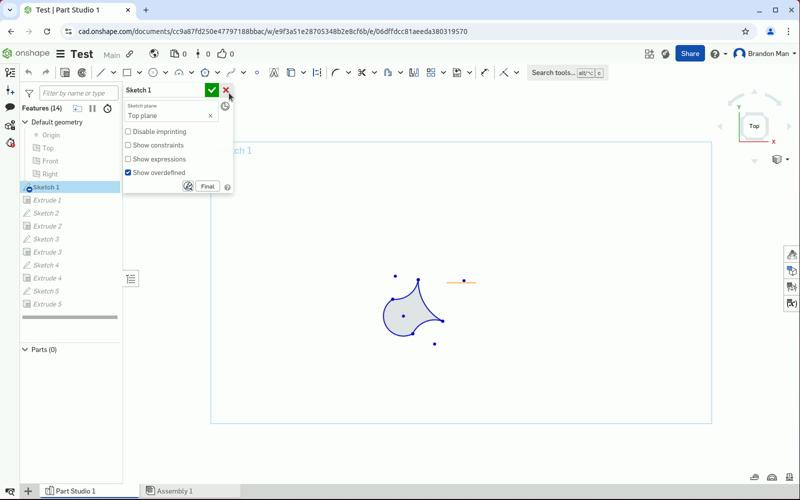
key(shift+s)
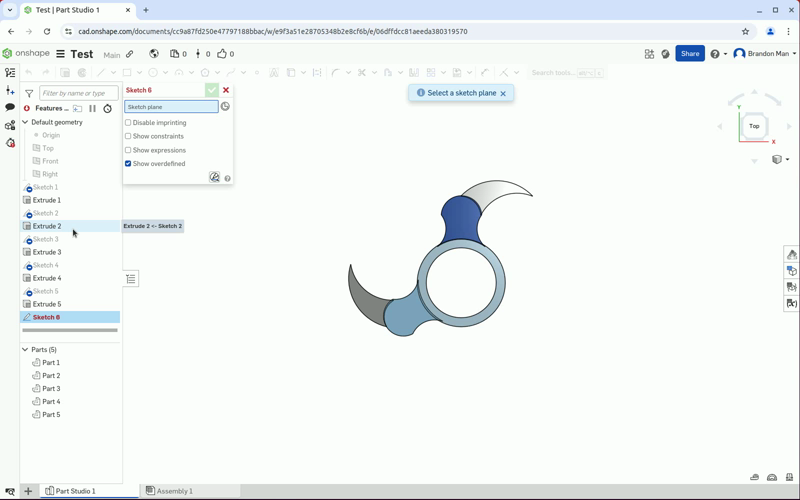
scroll(3)
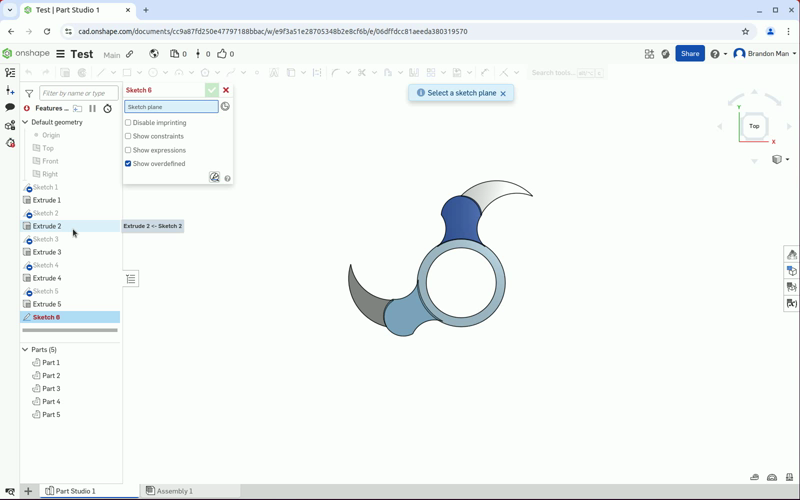
mouse_move(73, 150)
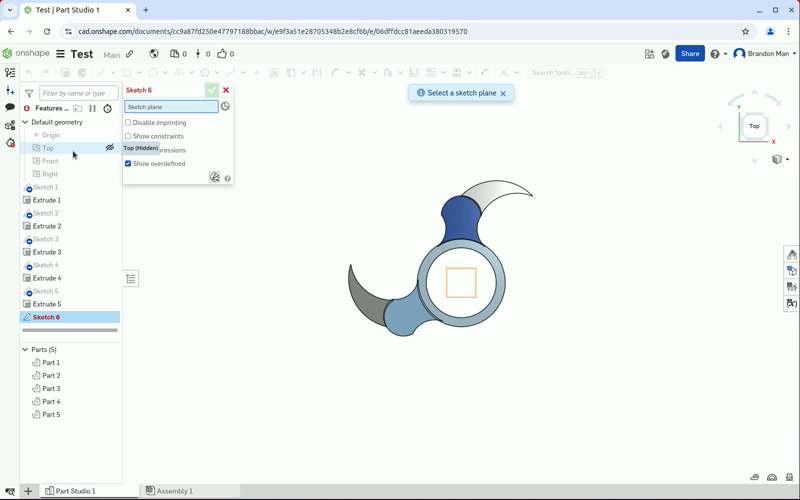
click(73, 150)
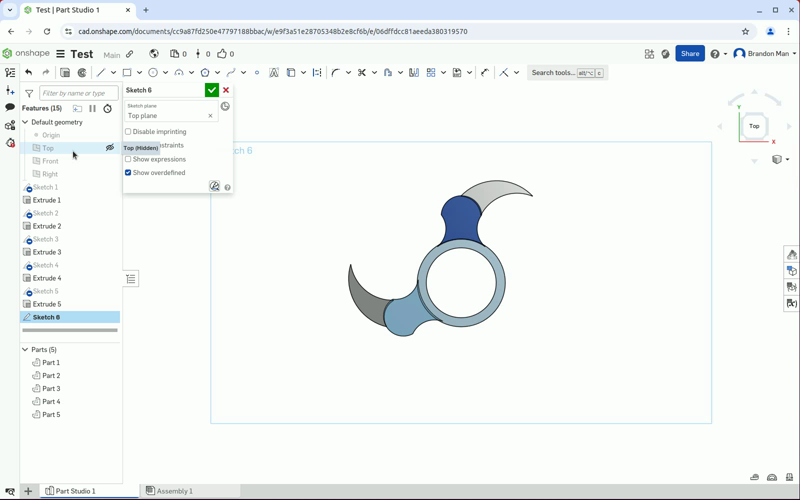
mouse_move(73, 352)
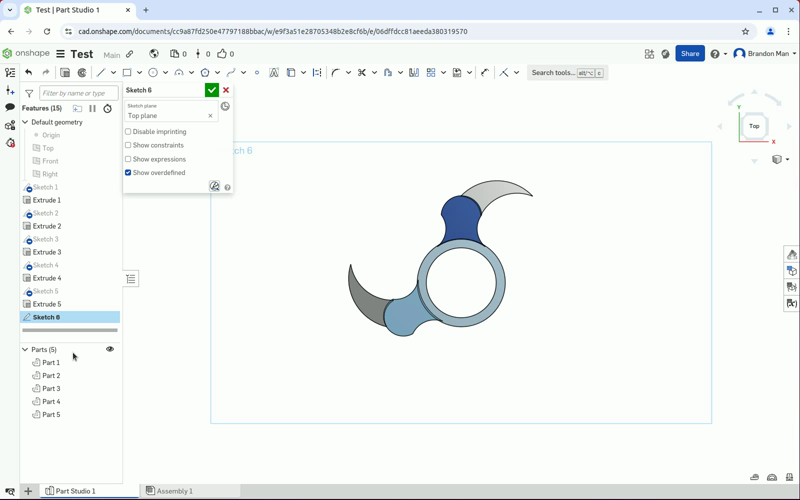
key(y)
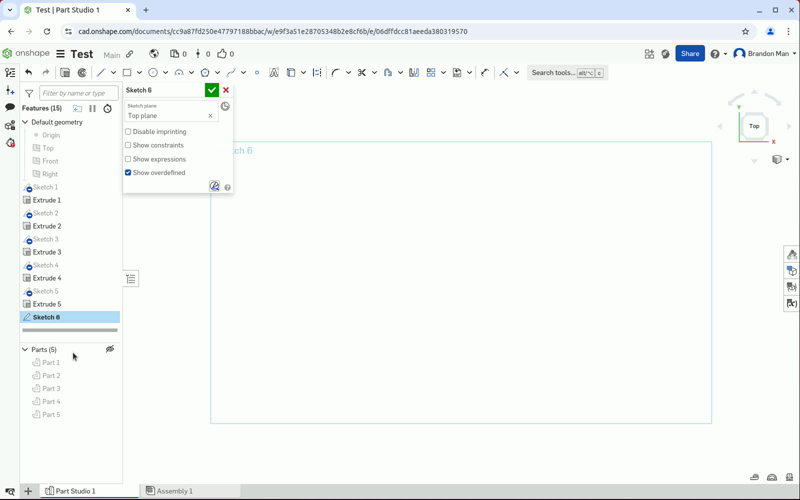
key(a)
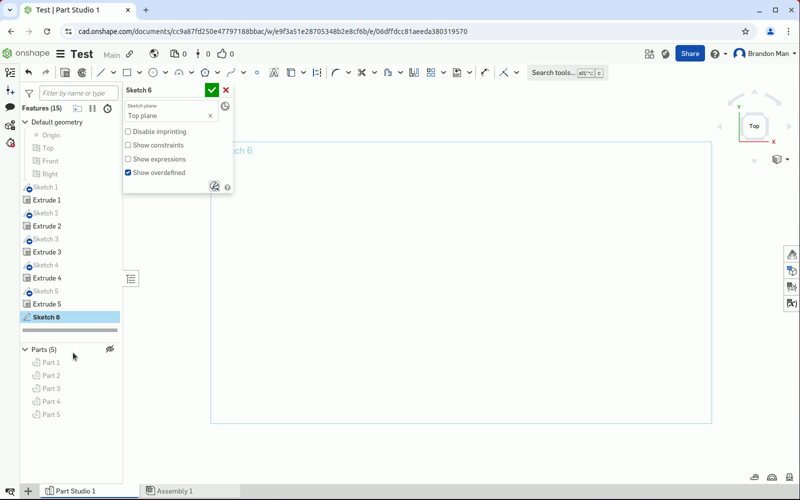
key_down(shift)
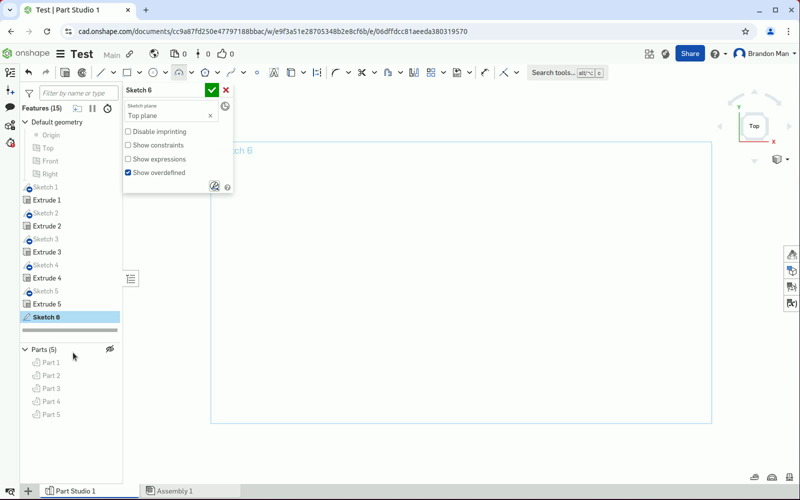
mouse_move(480, 321)
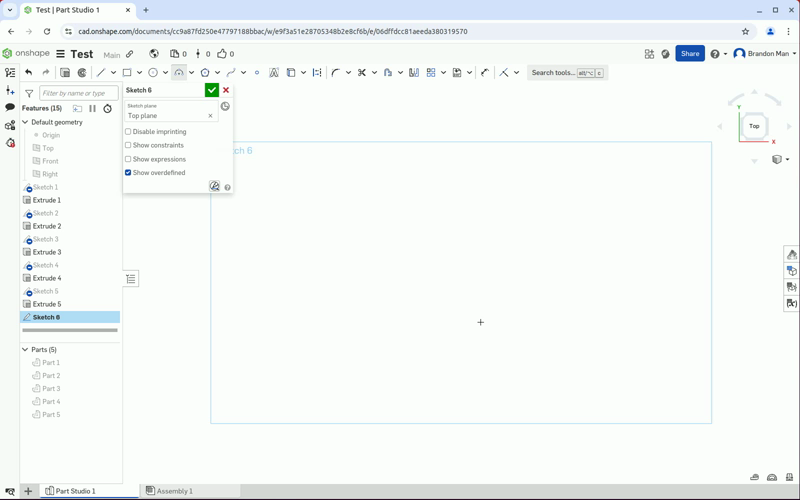
click(480, 321)
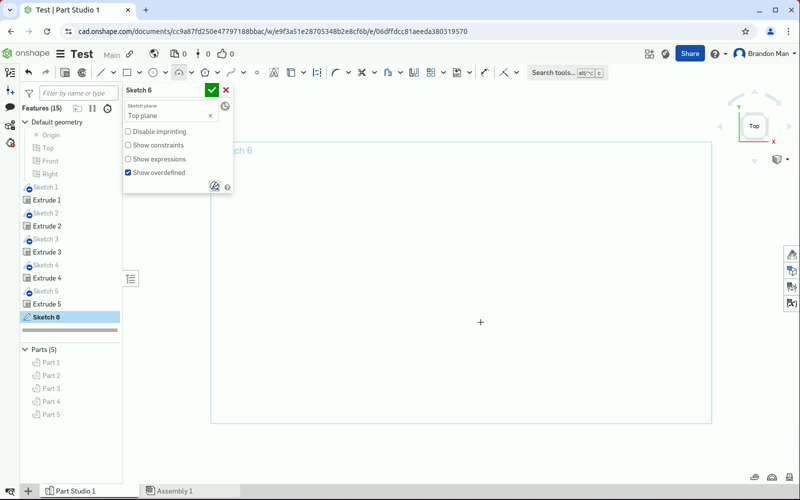
key_up(shift)
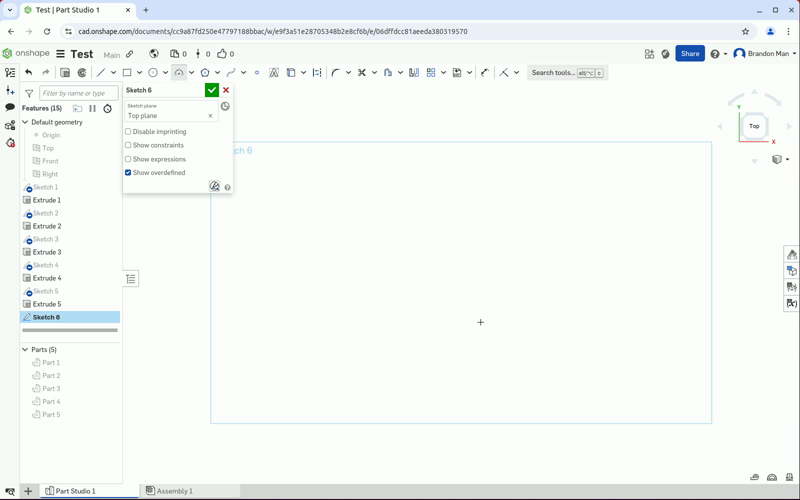
key_down(shift)
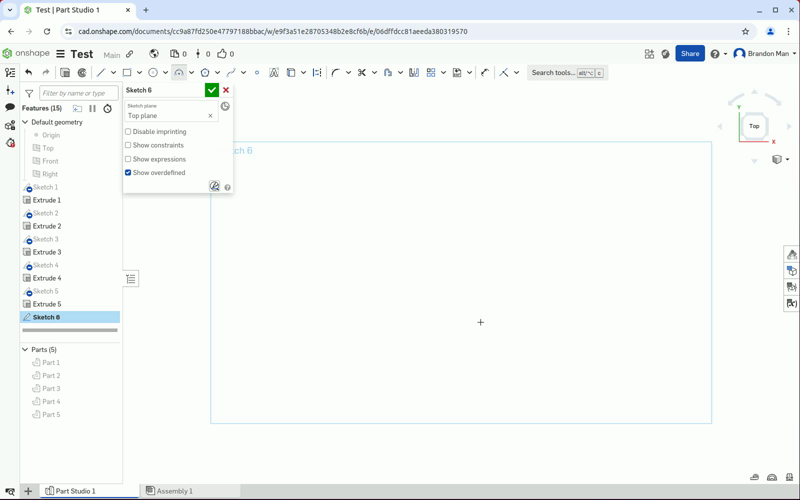
mouse_move(510, 333)
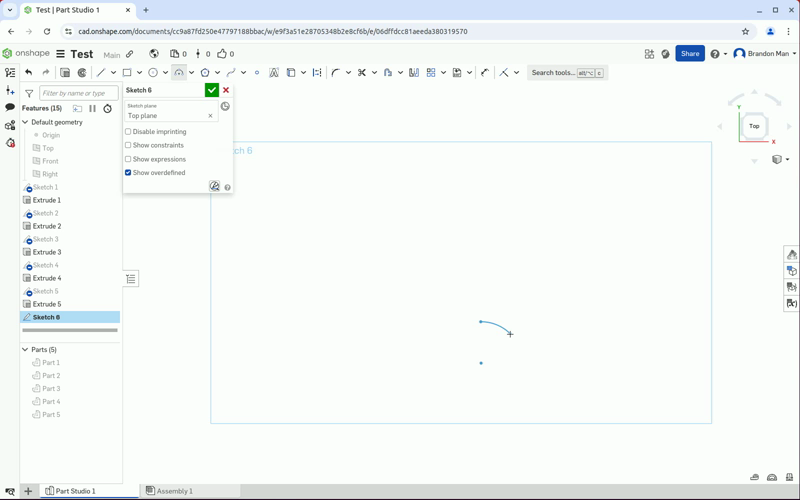
click(510, 333)
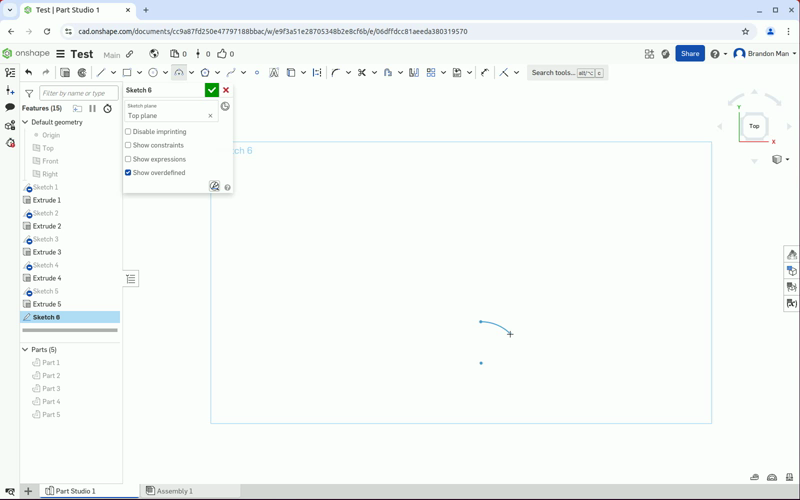
mouse_move(497, 322)
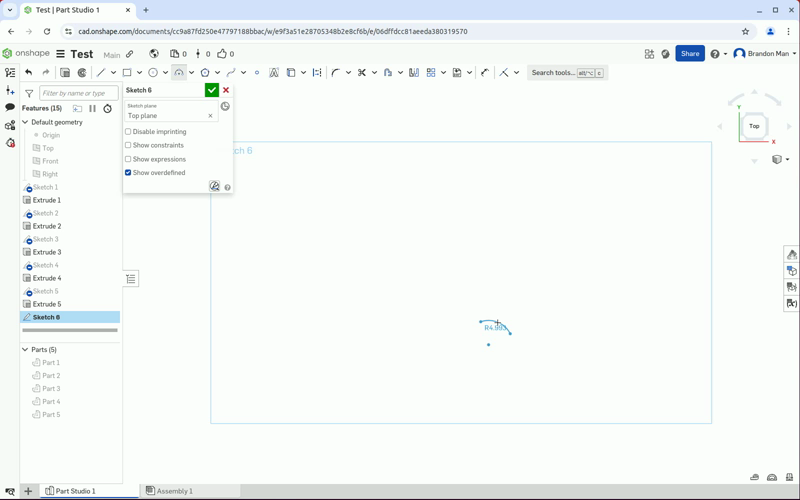
click(497, 322)
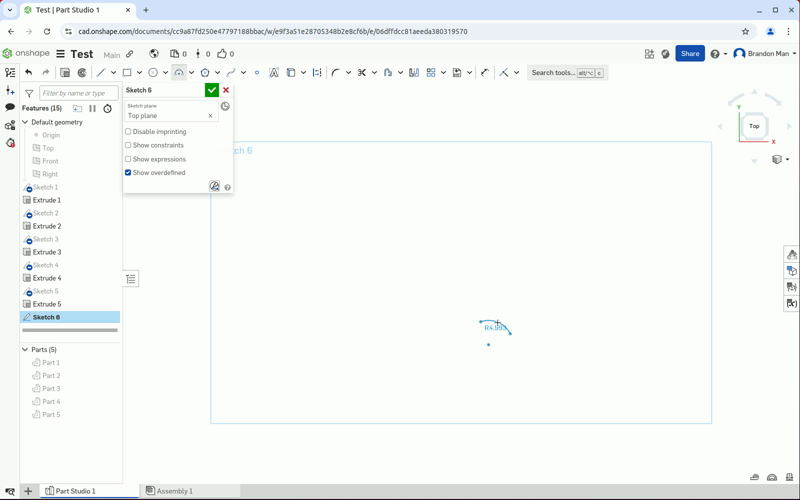
key_up(shift)
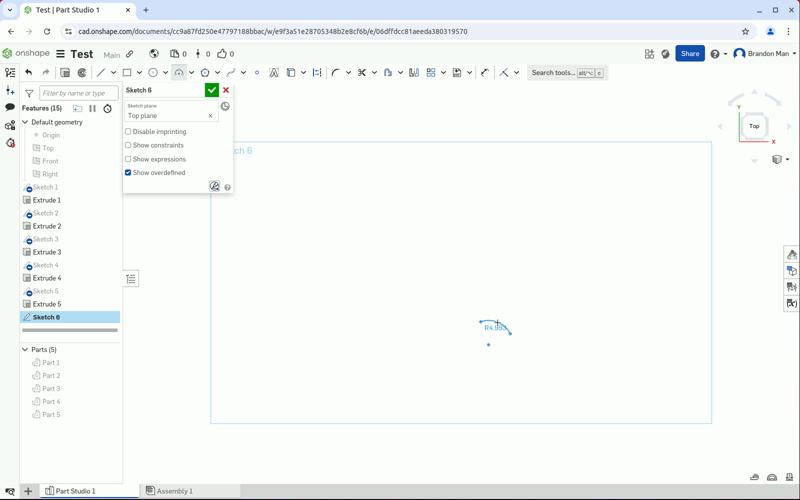
mouse_move(510, 333)
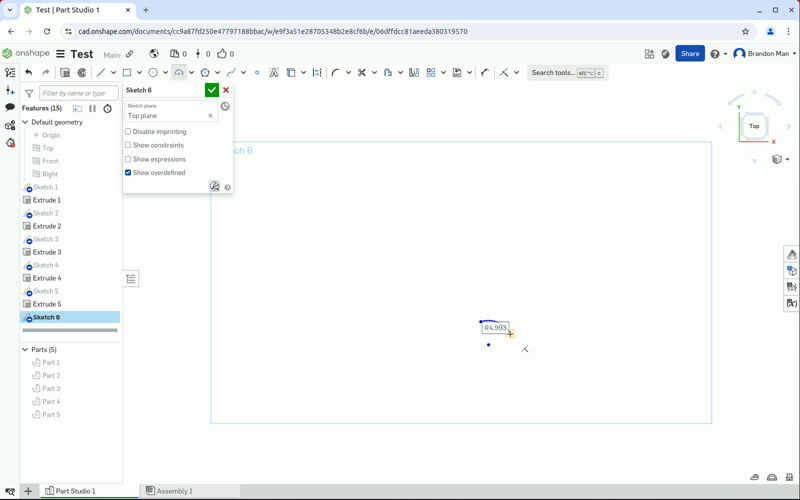
click(510, 333)
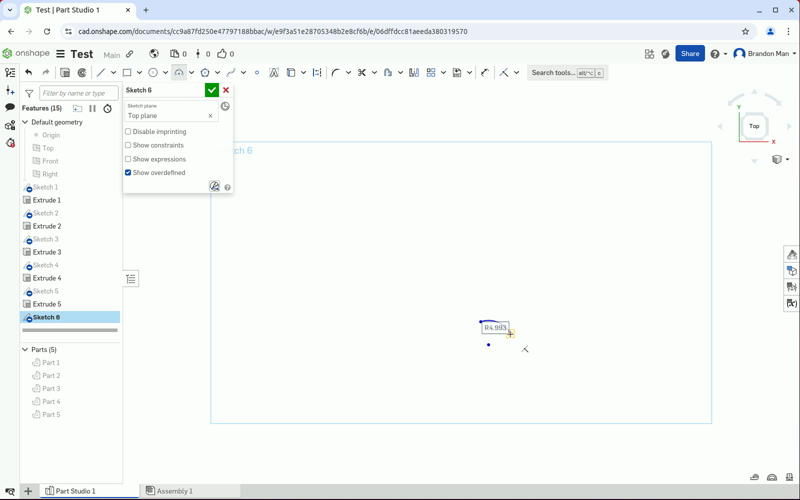
key_down(shift)
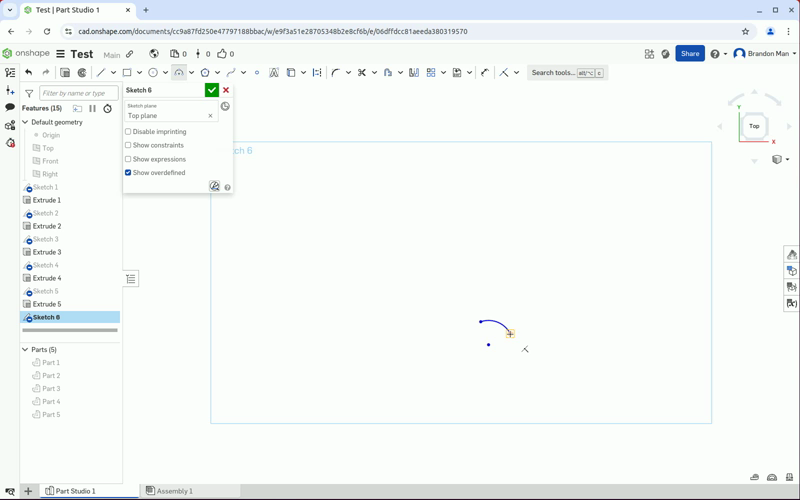
mouse_move(529, 299)
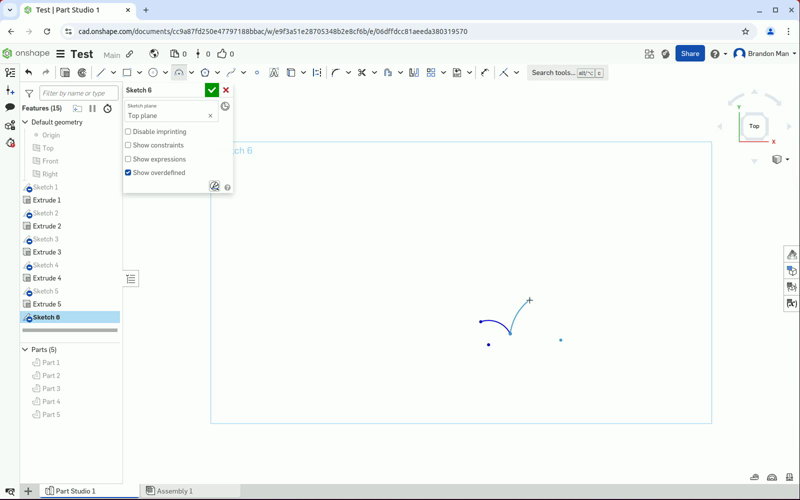
click(529, 299)
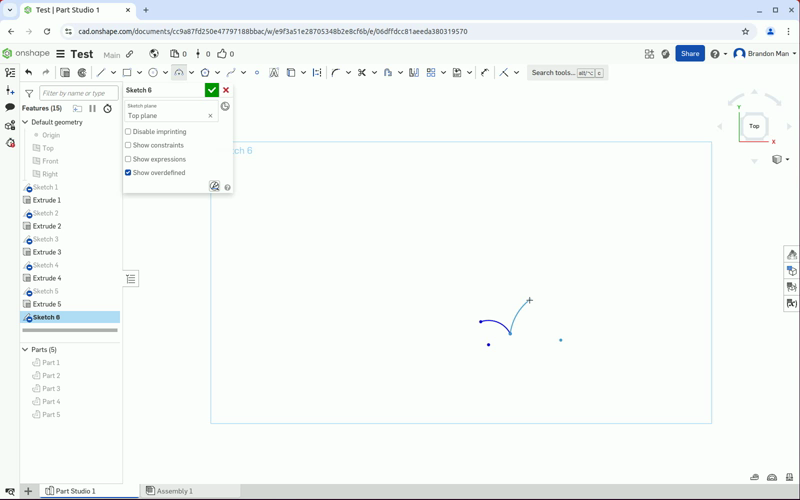
mouse_move(536, 326)
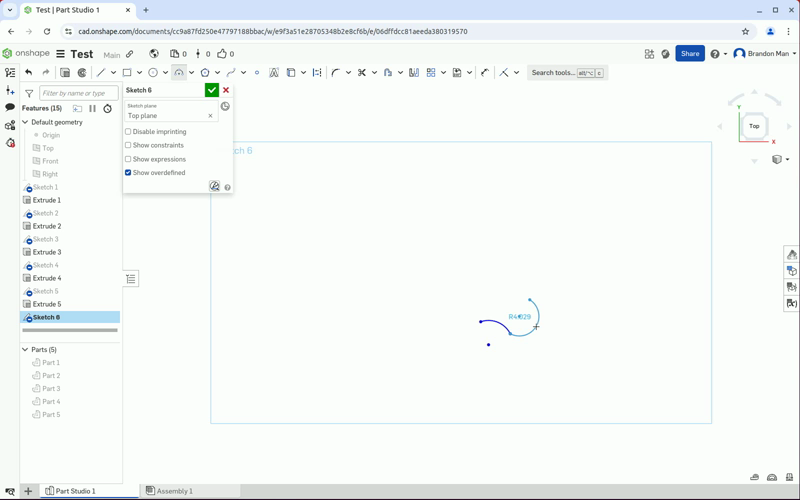
click(536, 326)
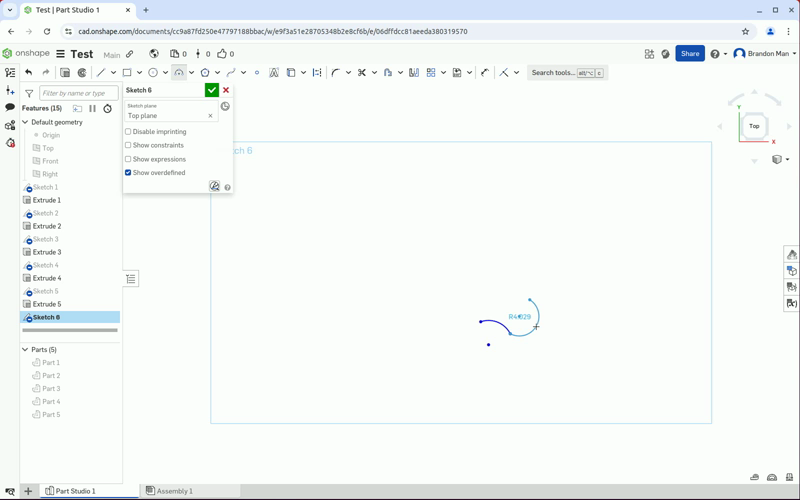
key_up(shift)
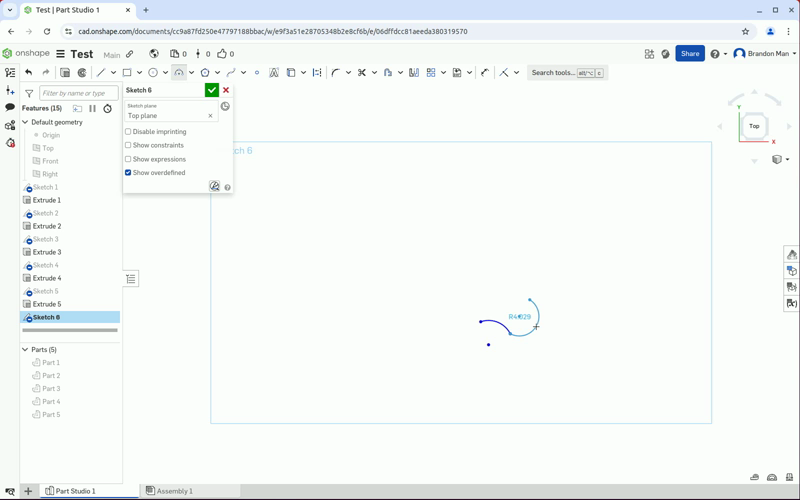
mouse_move(529, 299)
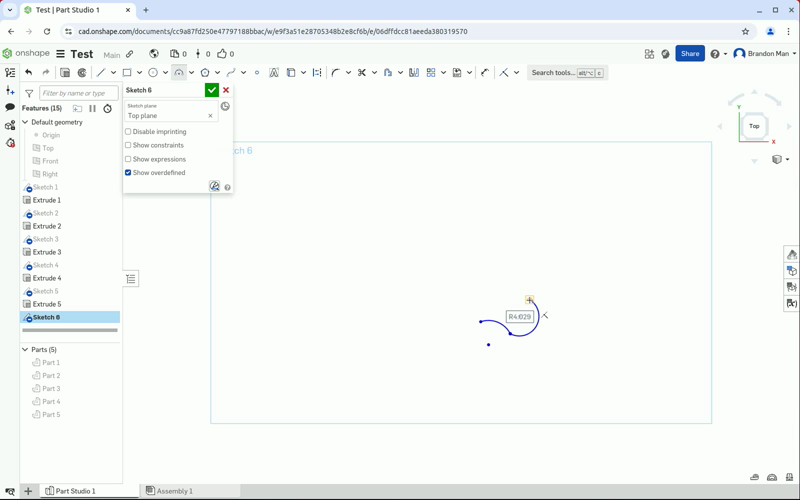
click(529, 299)
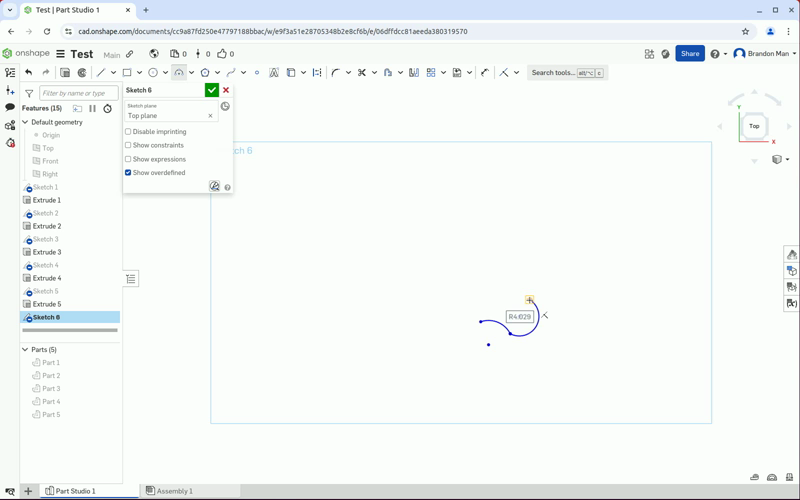
key_down(shift)
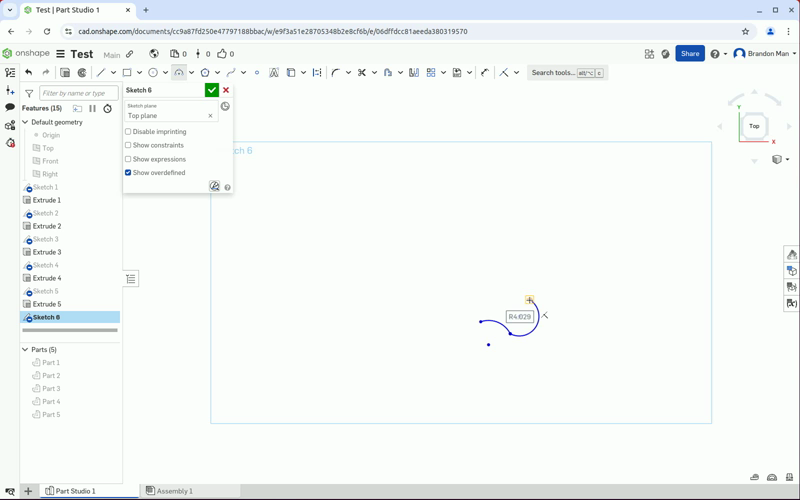
mouse_move(504, 280)
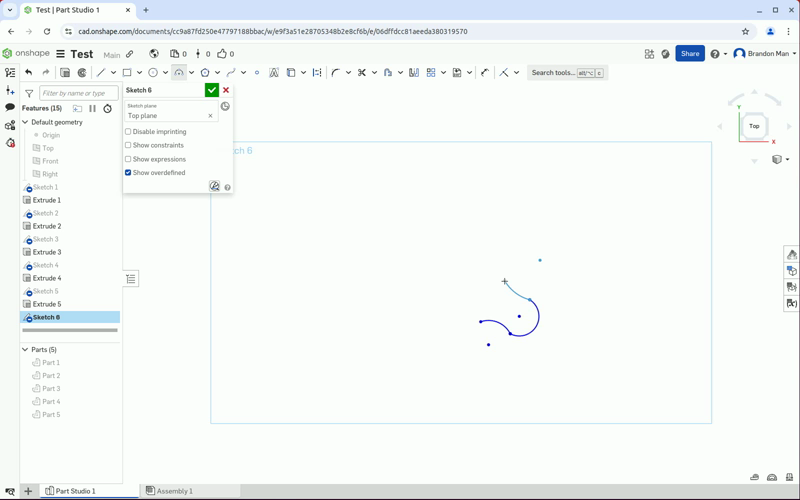
click(504, 280)
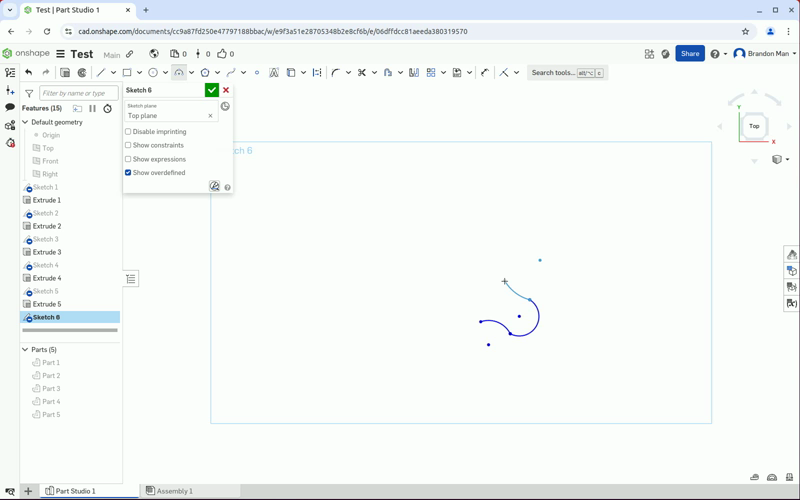
mouse_move(513, 294)
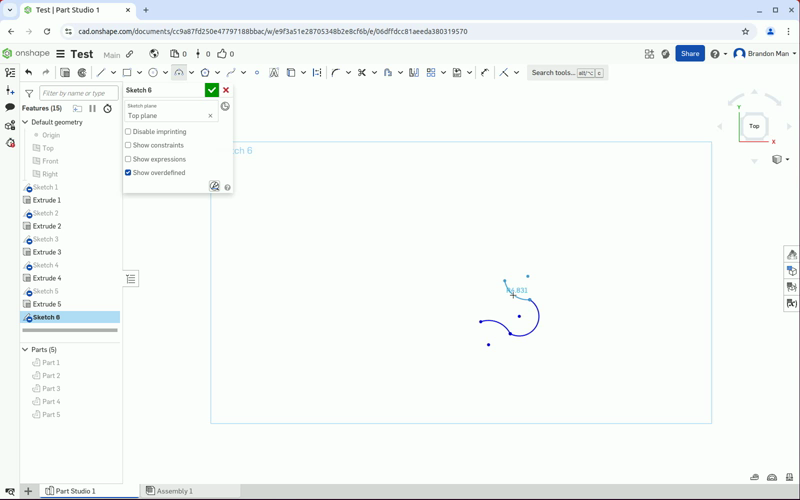
click(513, 294)
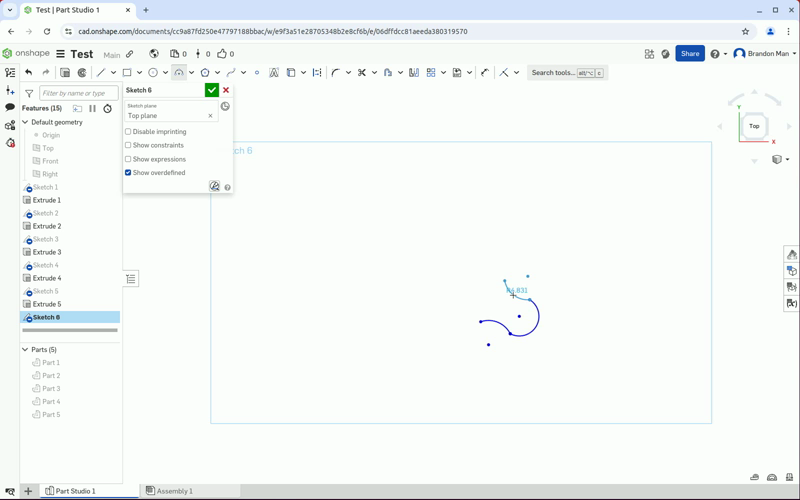
key_up(shift)
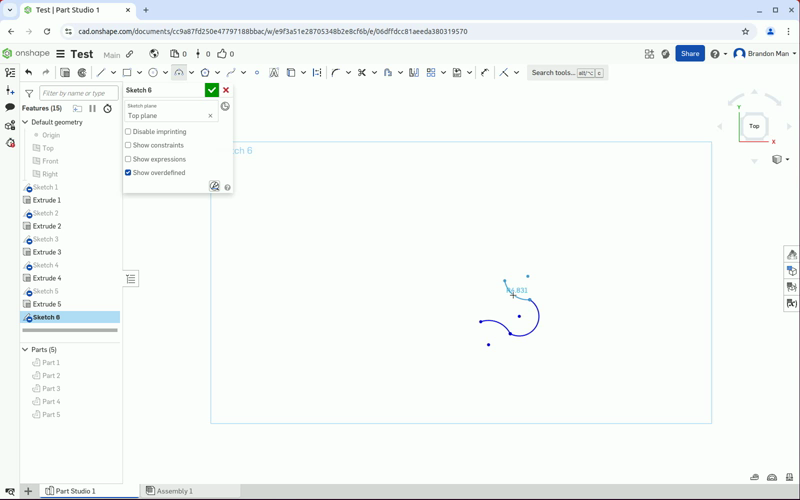
mouse_move(504, 280)
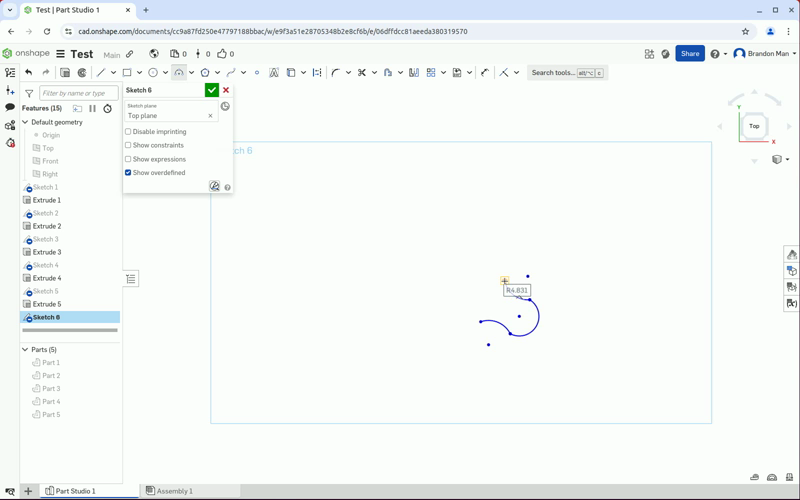
click(504, 280)
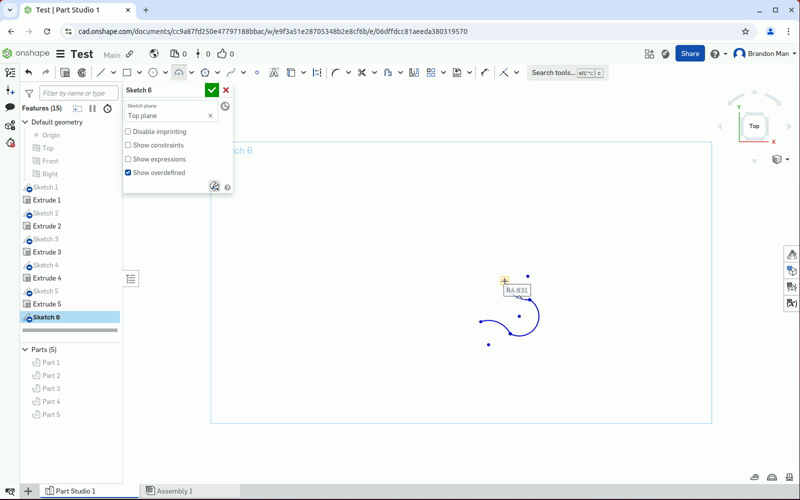
mouse_move(480, 321)
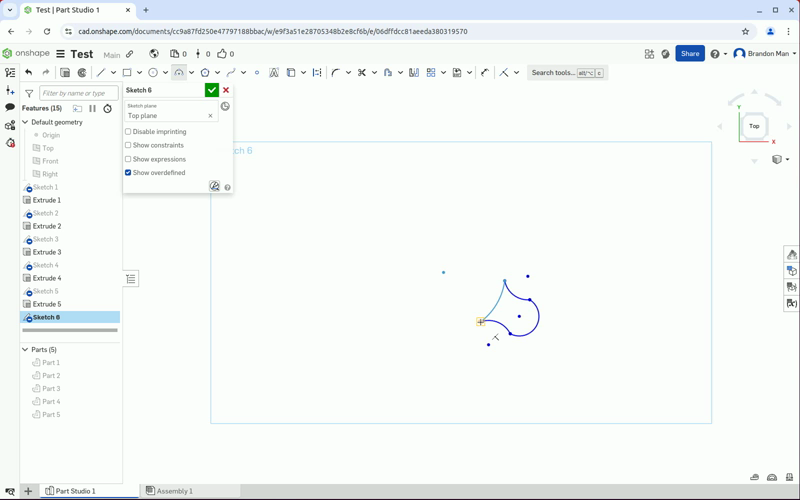
click(480, 321)
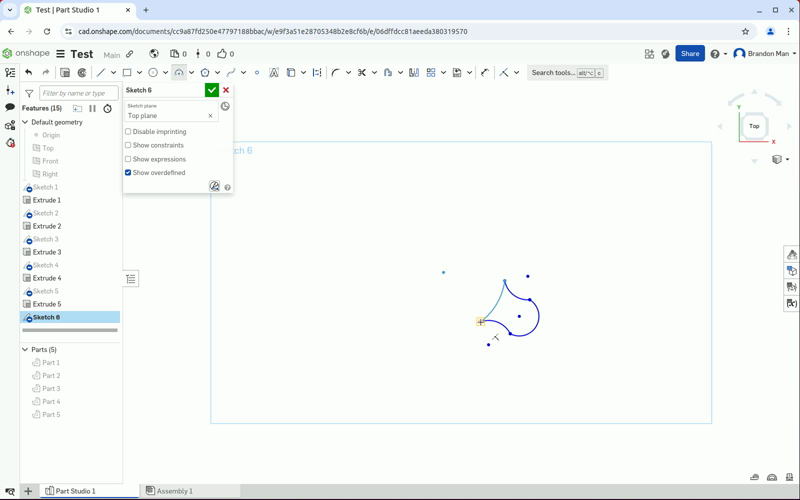
key_down(shift)
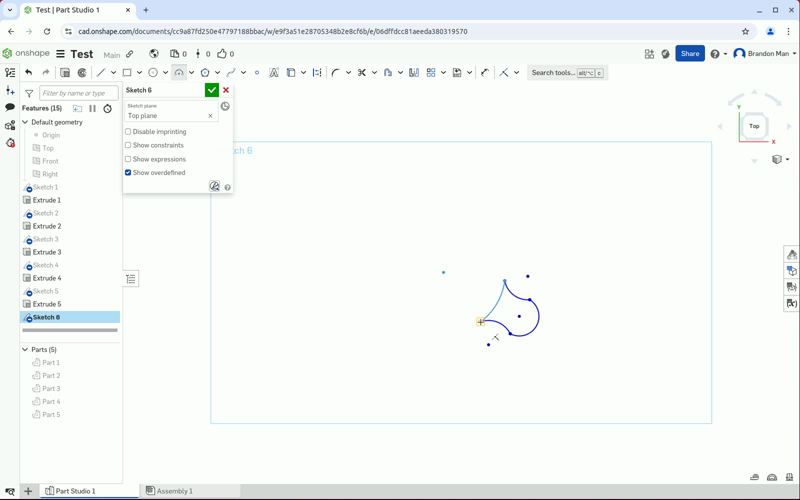
mouse_move(498, 304)
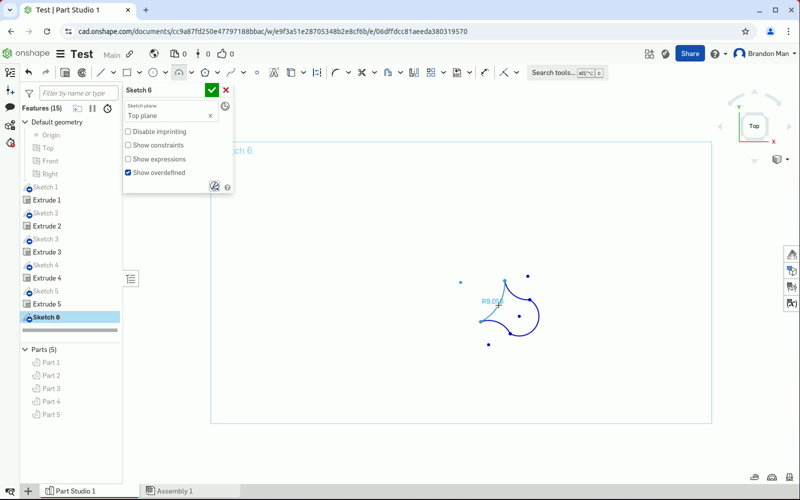
click(498, 304)
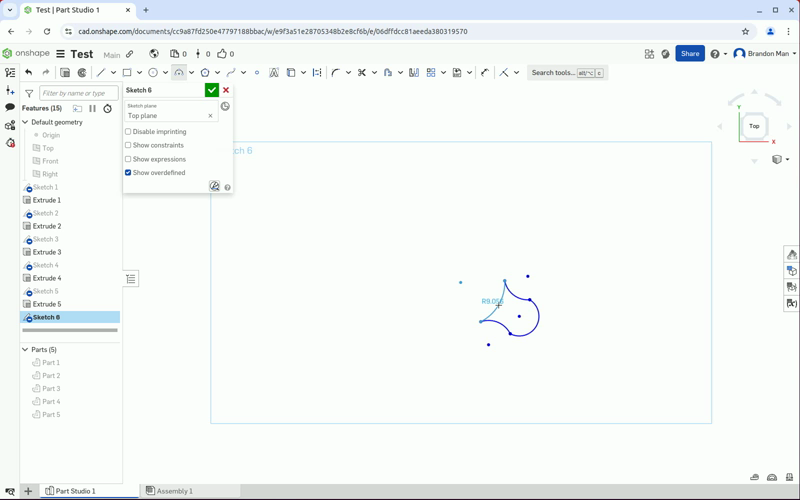
key_up(shift)
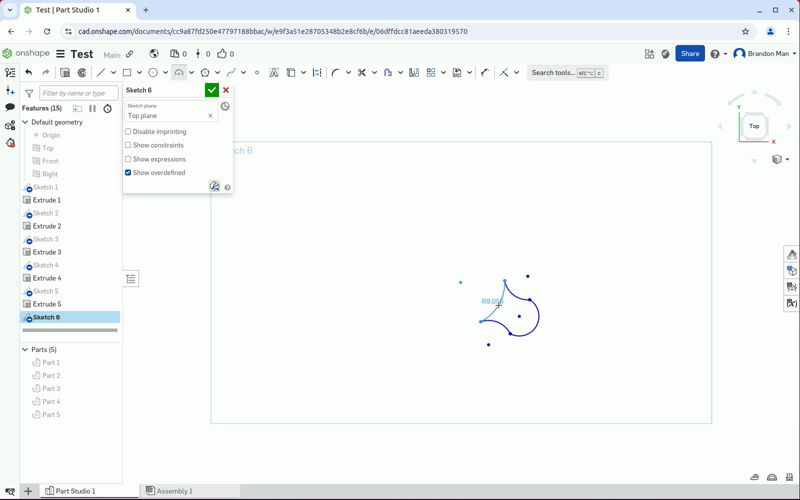
key(esc)
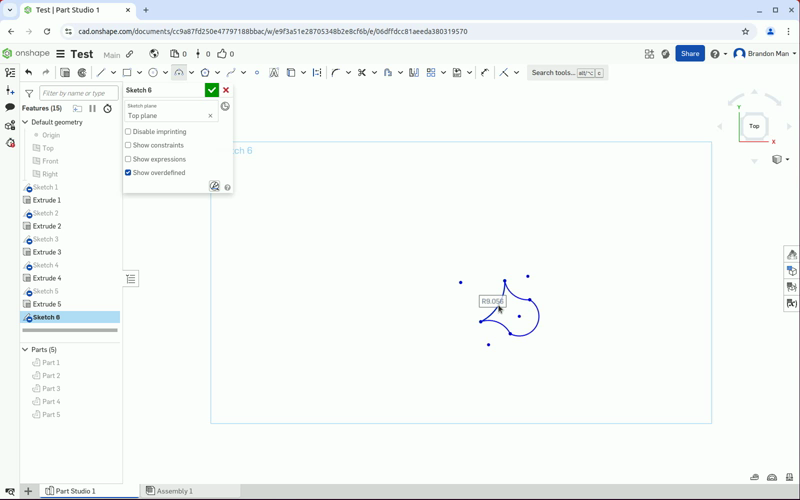
mouse_move(519, 317)
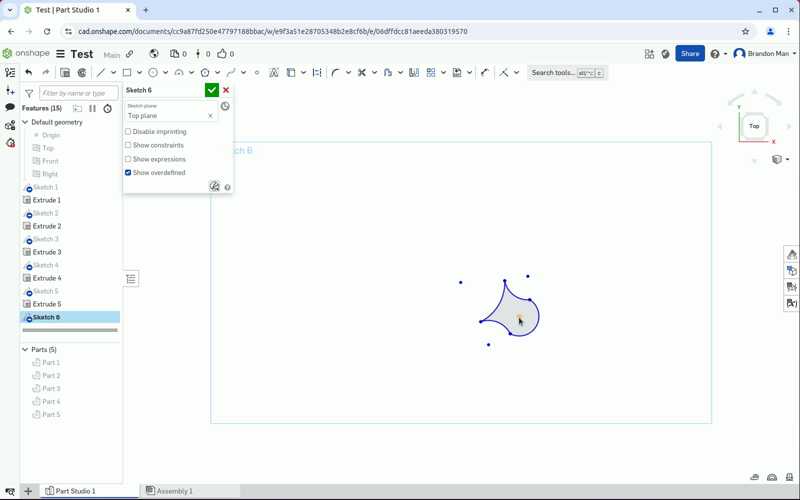
scroll(6)
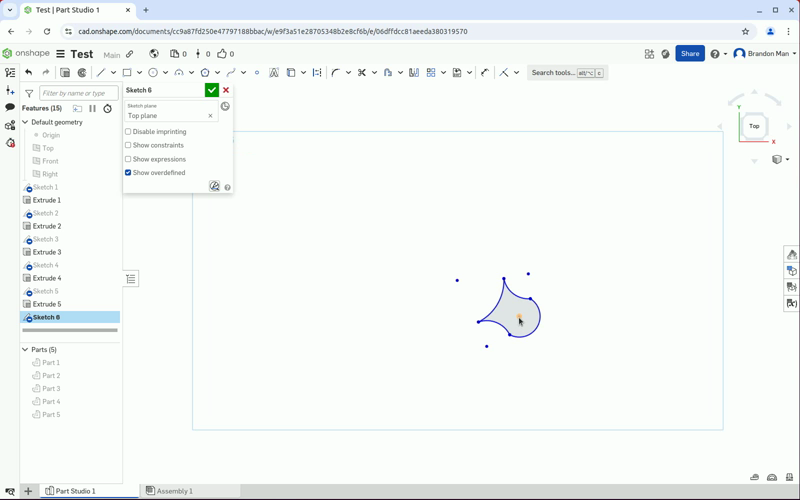
scroll(6)
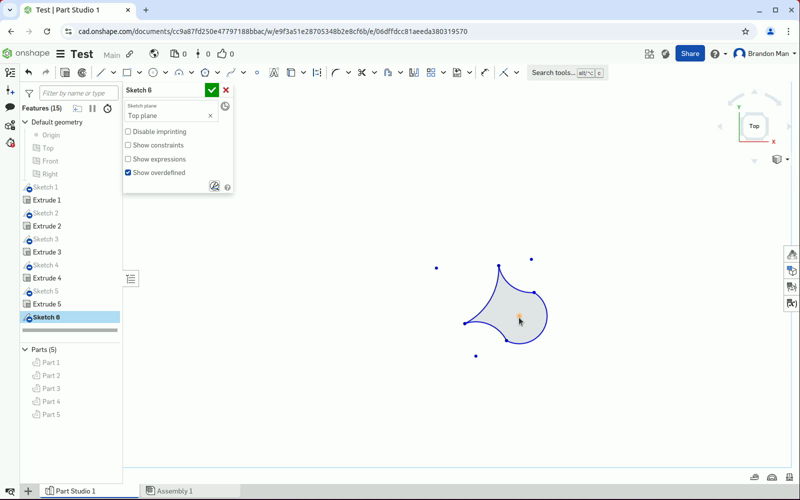
scroll(6)
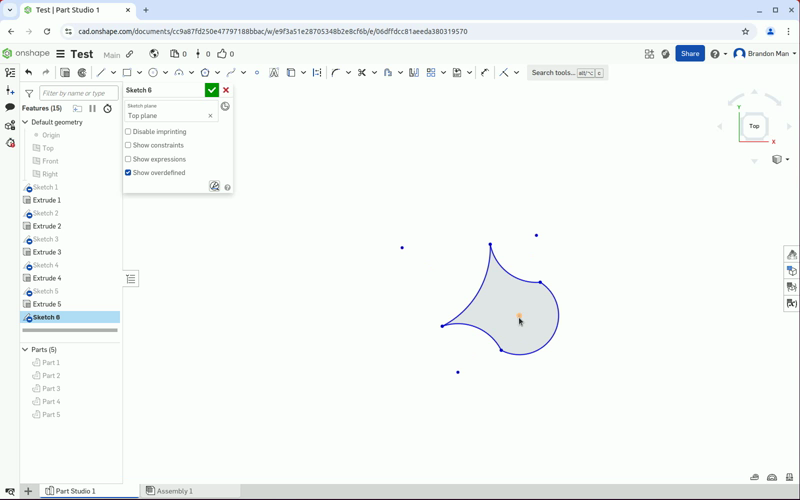
scroll(6)
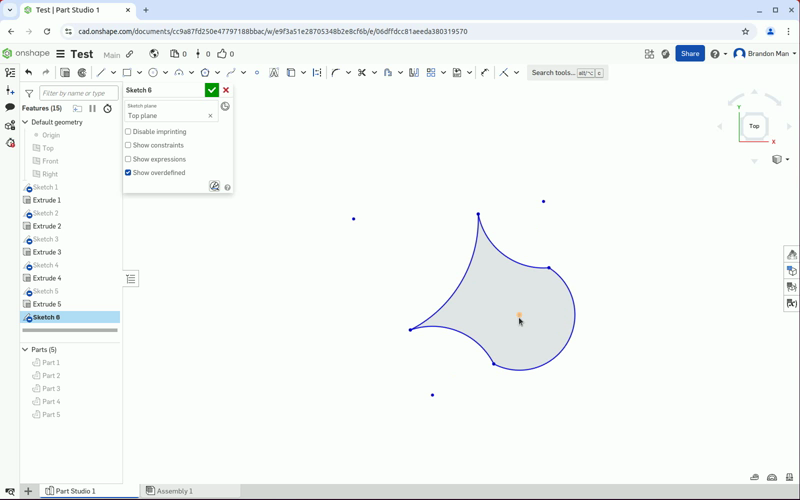
scroll(6)
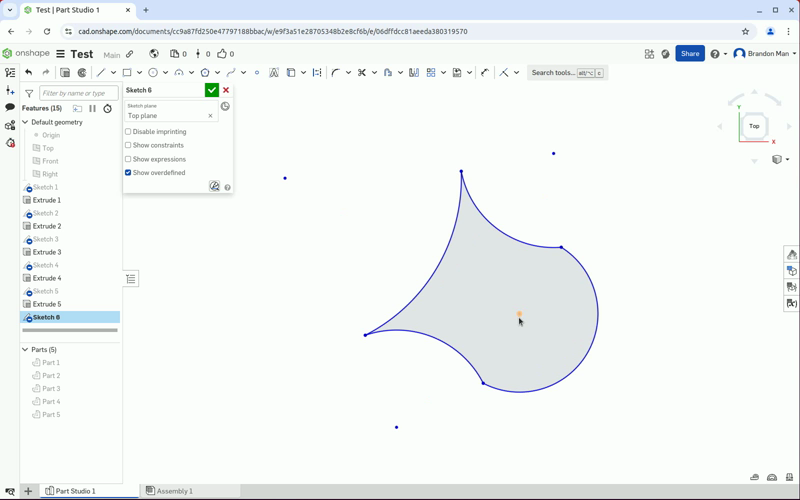
scroll(6)
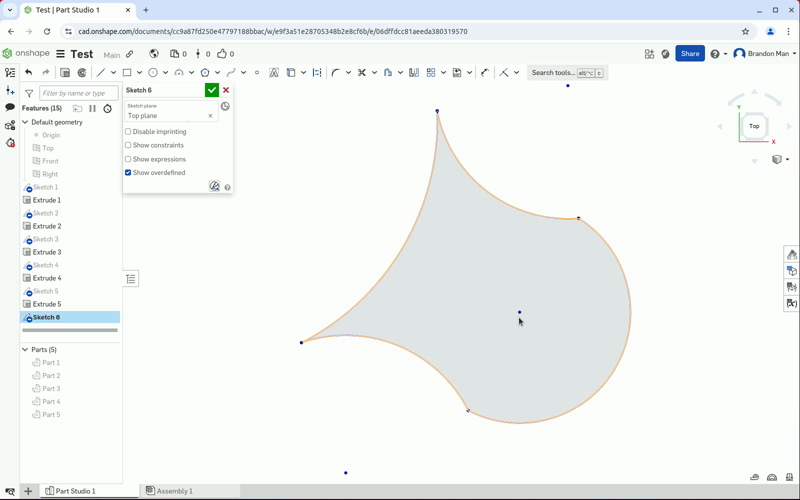
scroll(6)
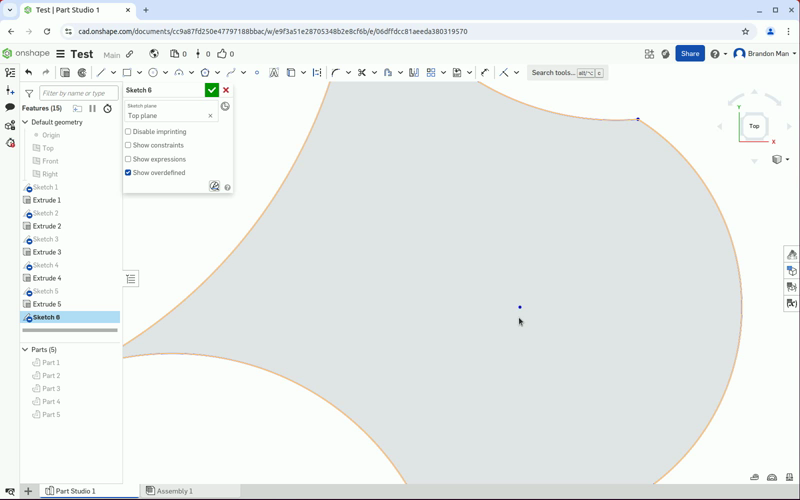
click(519, 317)
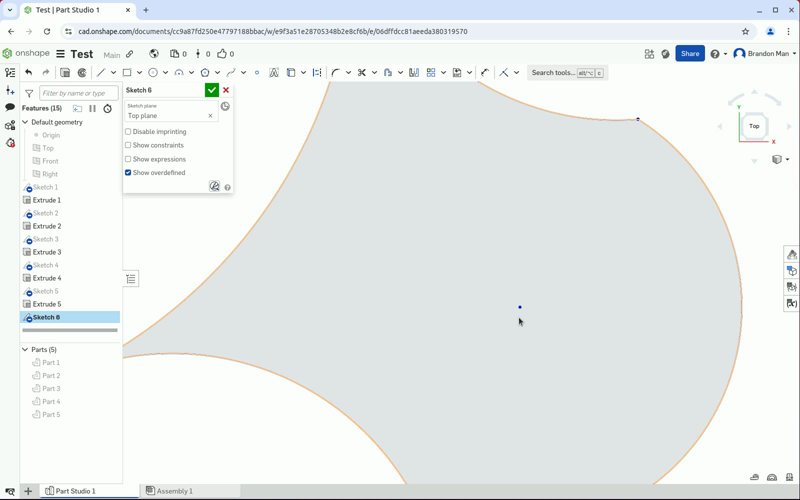
scroll(-6)
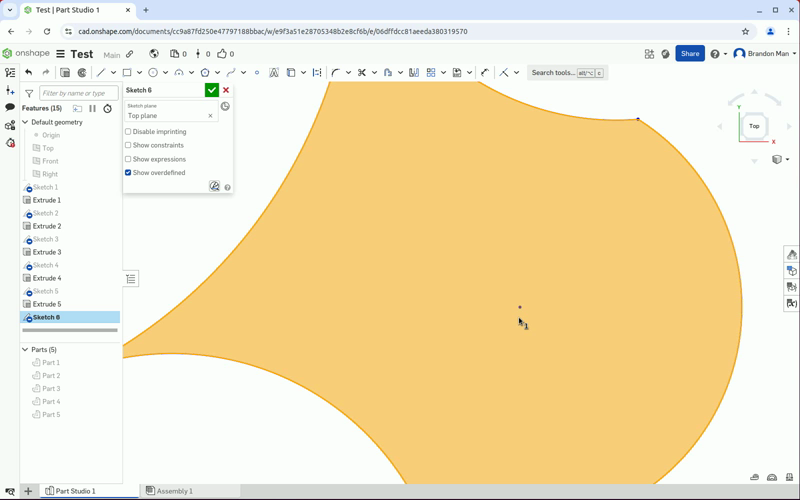
scroll(-6)
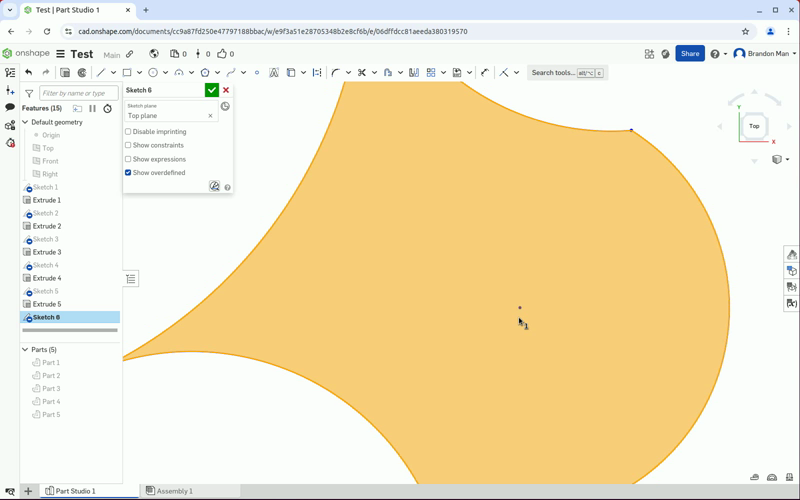
scroll(-6)
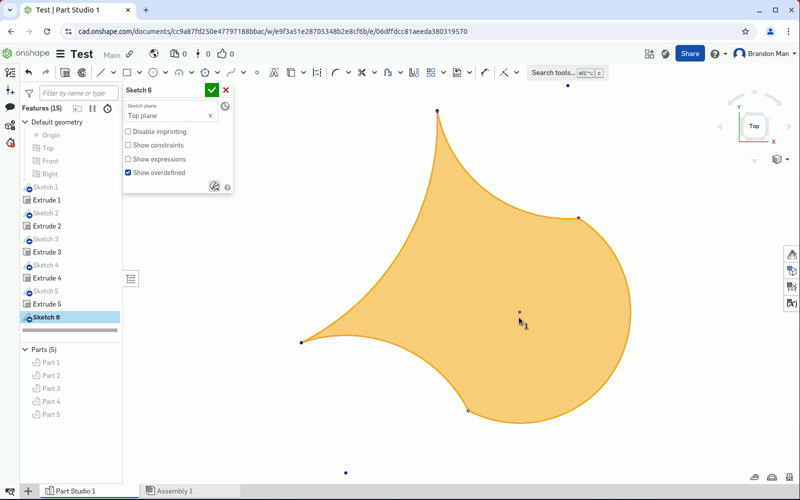
scroll(-6)
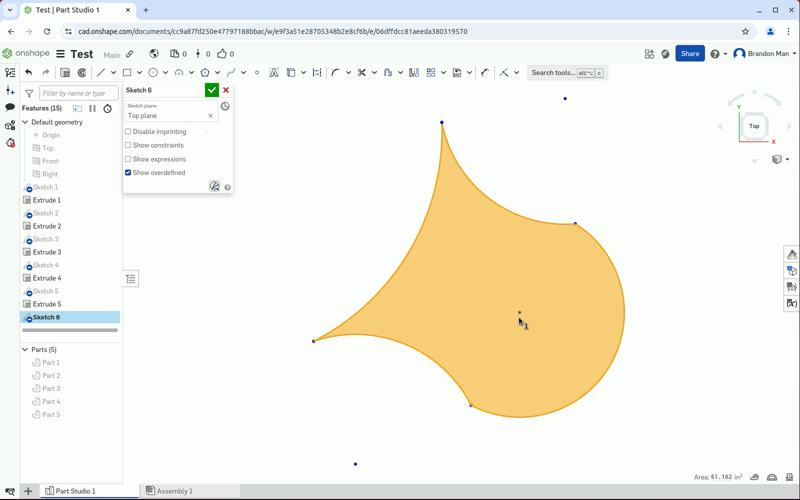
scroll(-6)
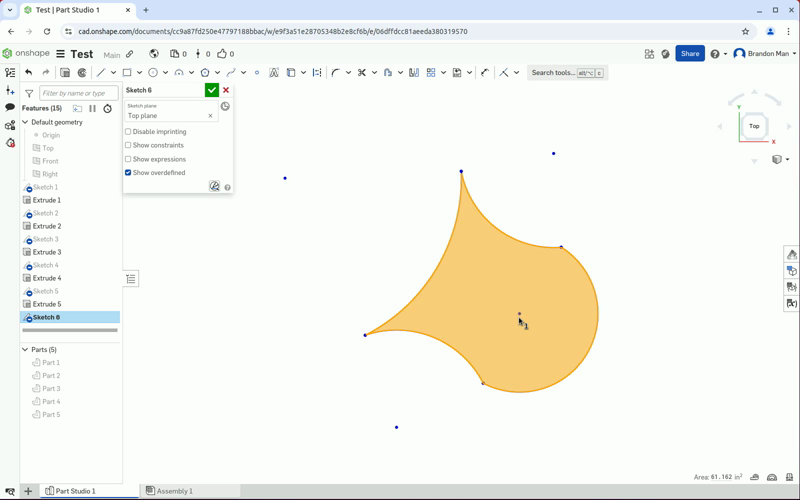
scroll(-6)
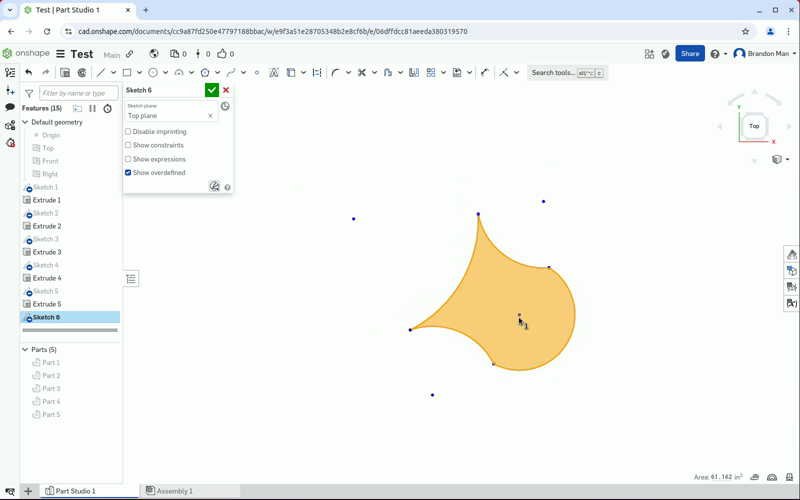
scroll(-6)
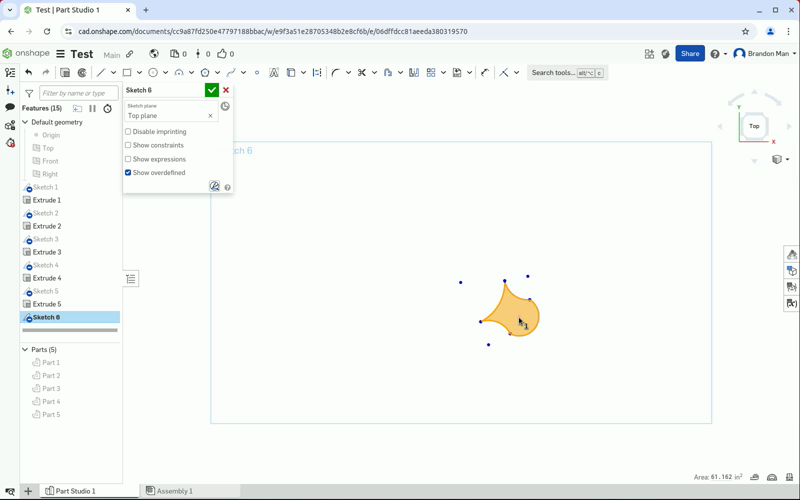
mouse_move(73, 352)
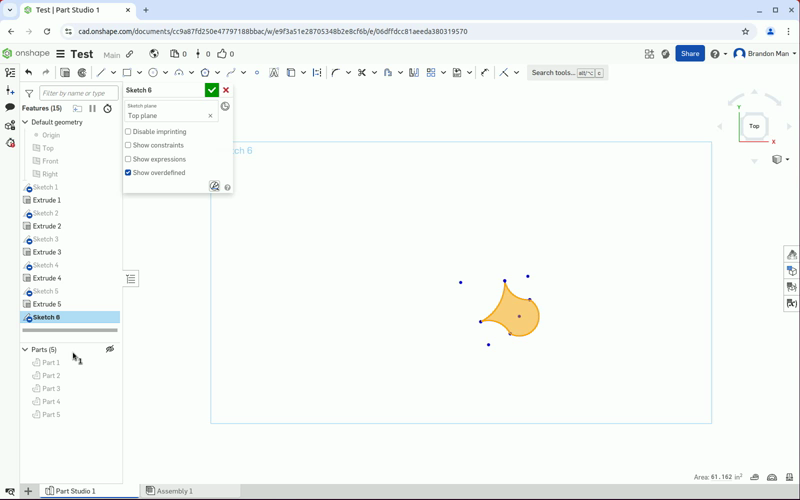
key(shift+y)
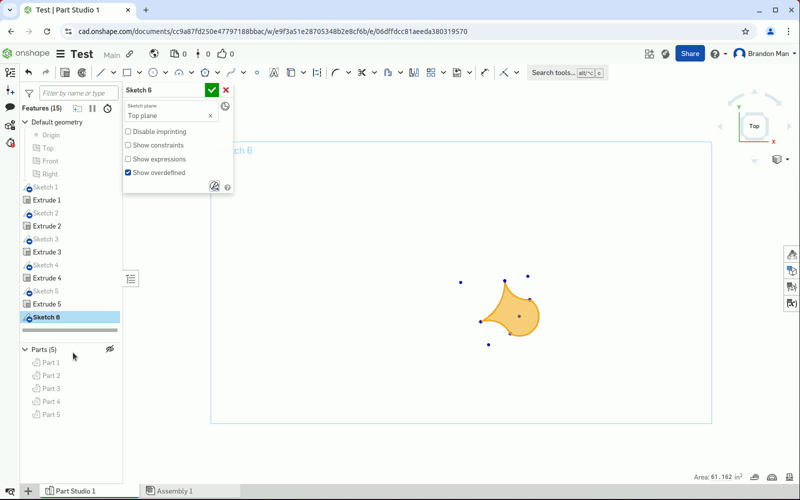
key(shift+e)
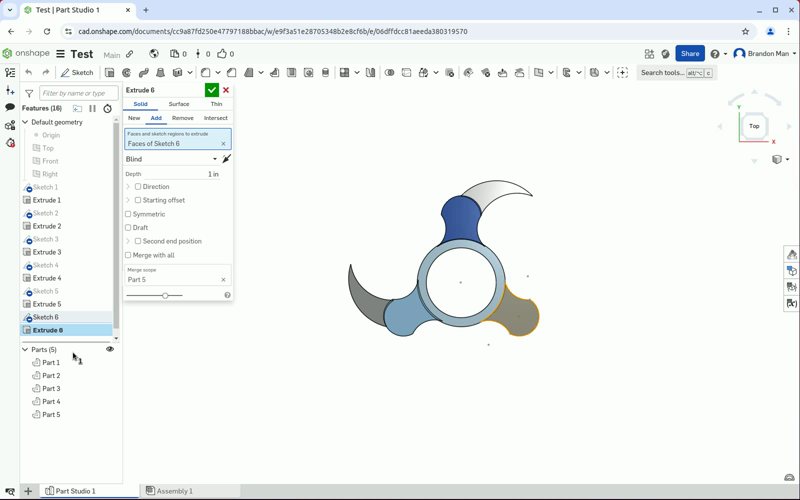
mouse_move(143, 106)
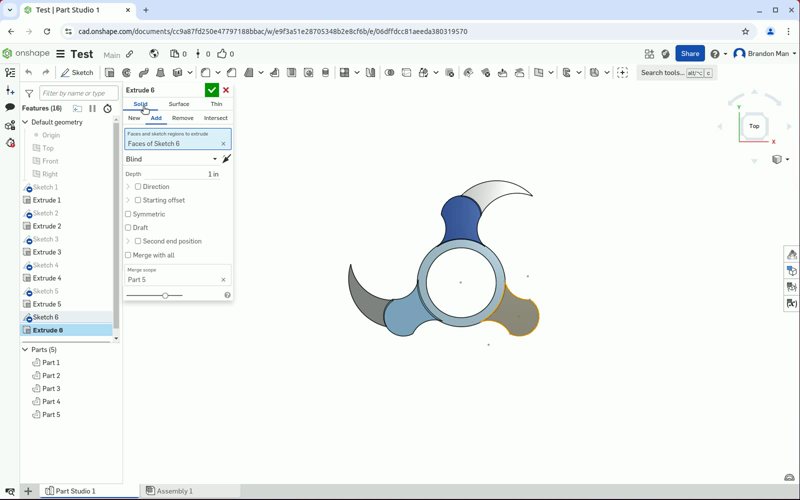
click(143, 106)
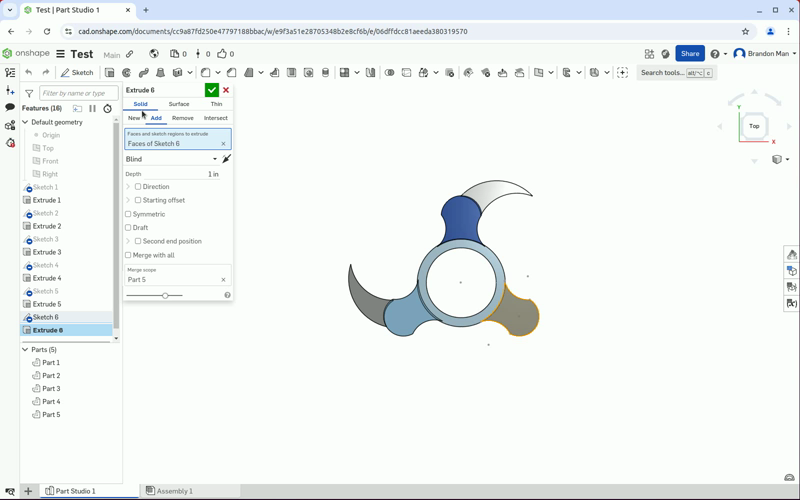
mouse_move(137, 120)
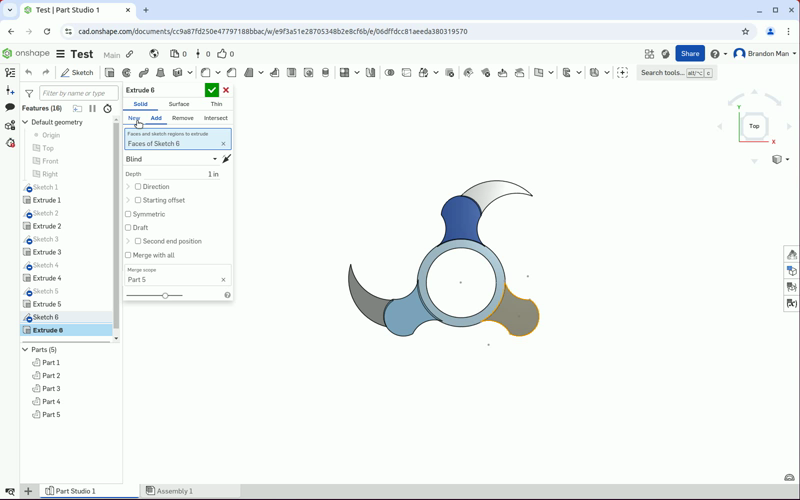
click(137, 120)
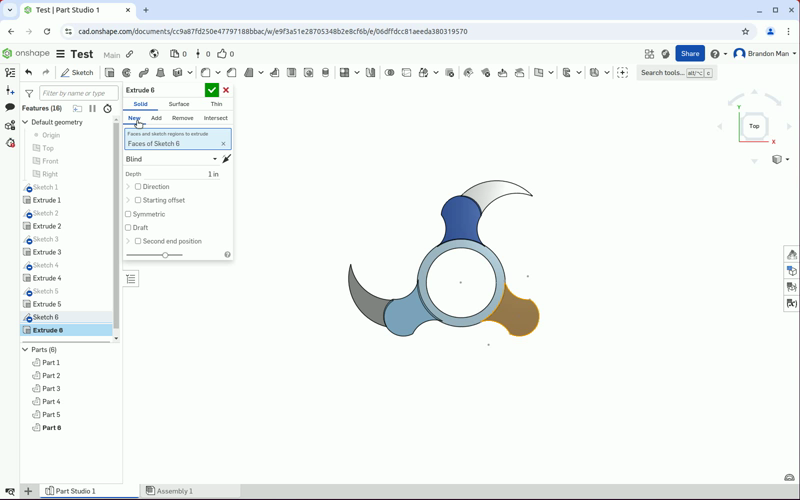
key(tab, 4)
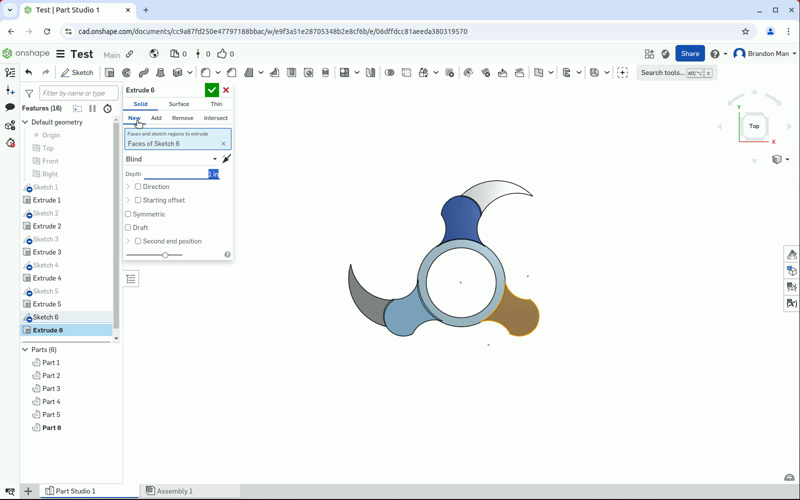
text(4.814)
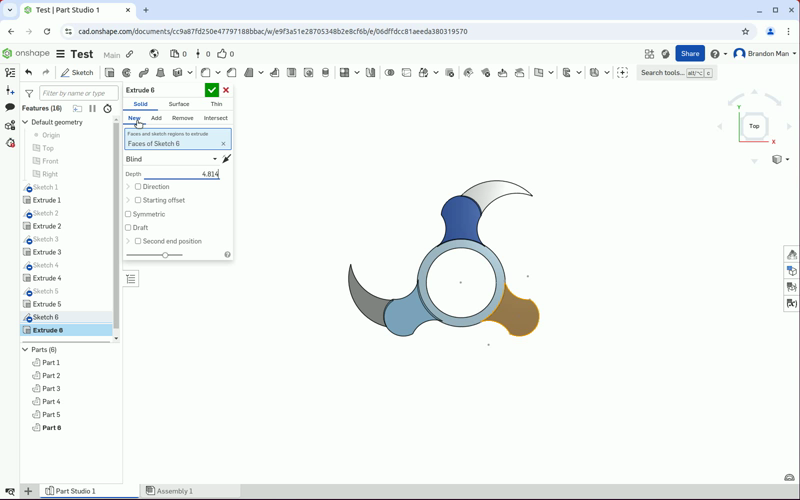
key(enter)
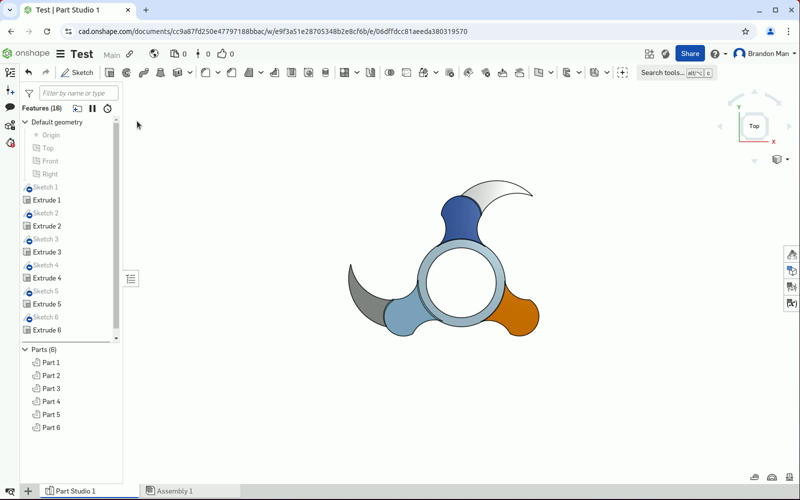
key(shift+h)
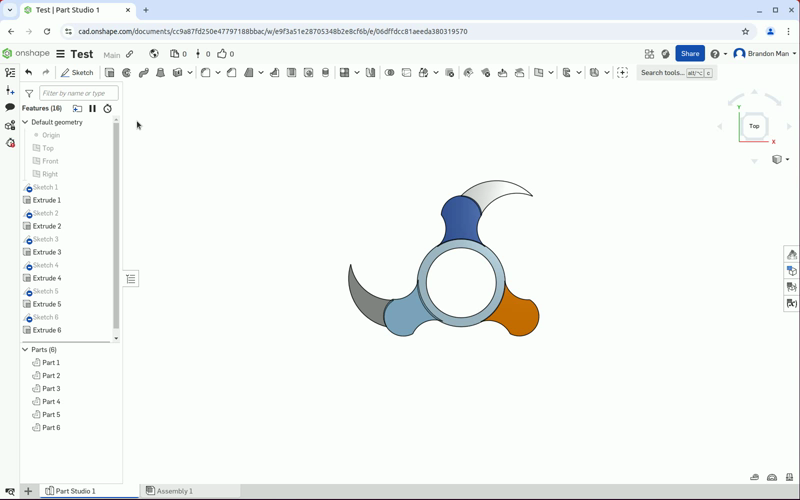
key(shift+h)
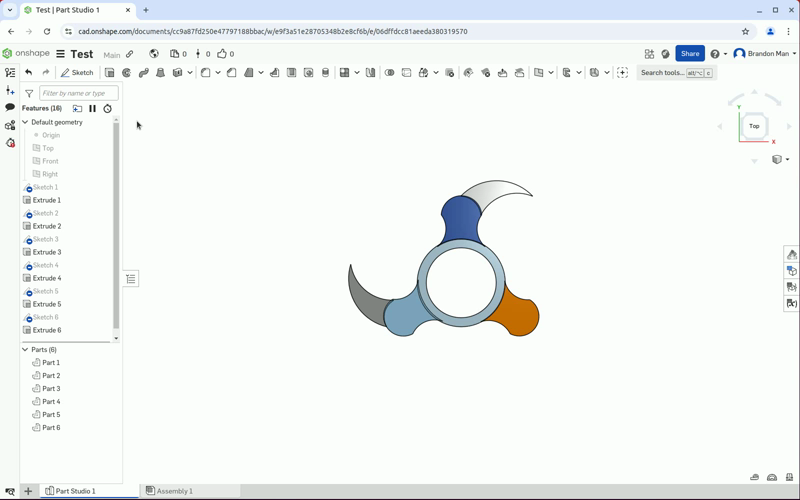
mouse_move(69, 189)
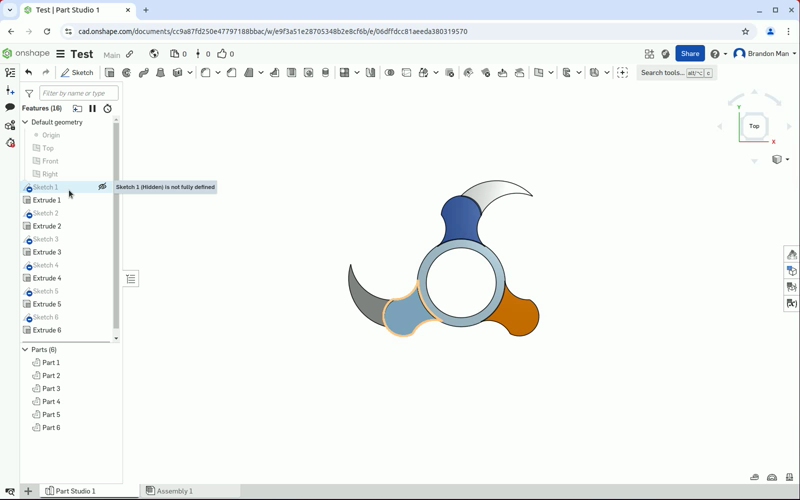
click(69, 189)
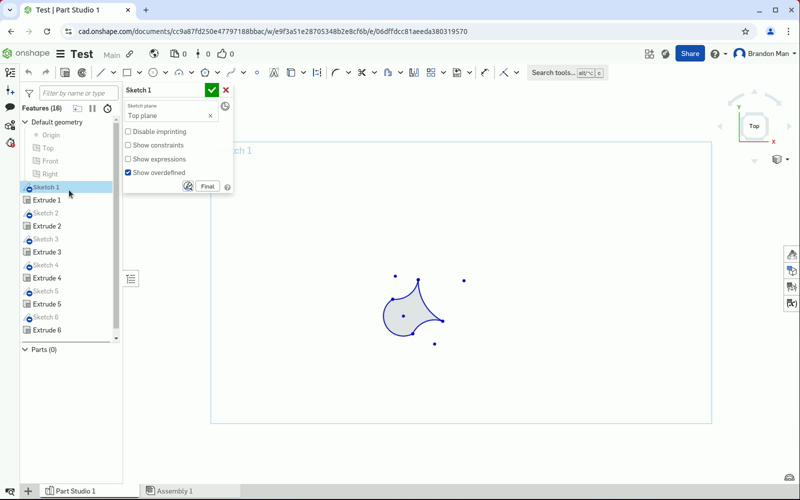
mouse_move(229, 92)
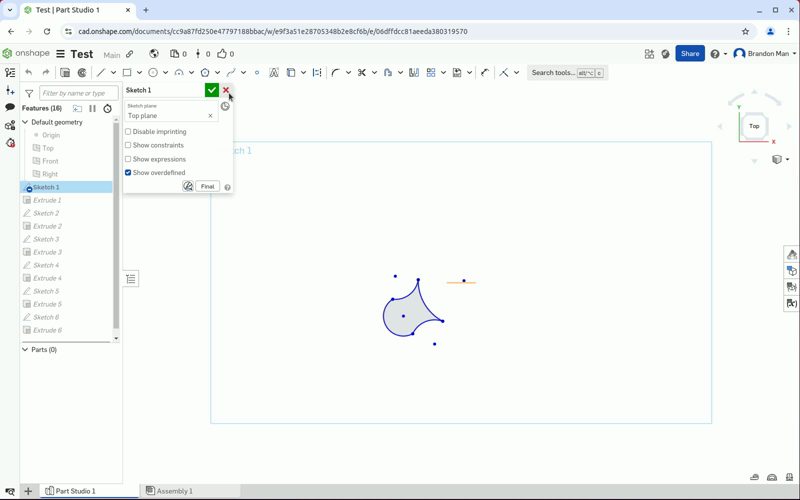
click(229, 92)
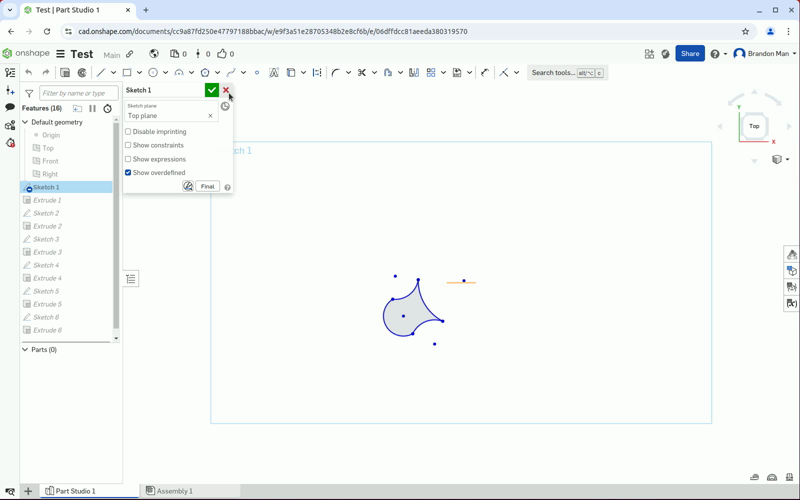
key(shift+s)
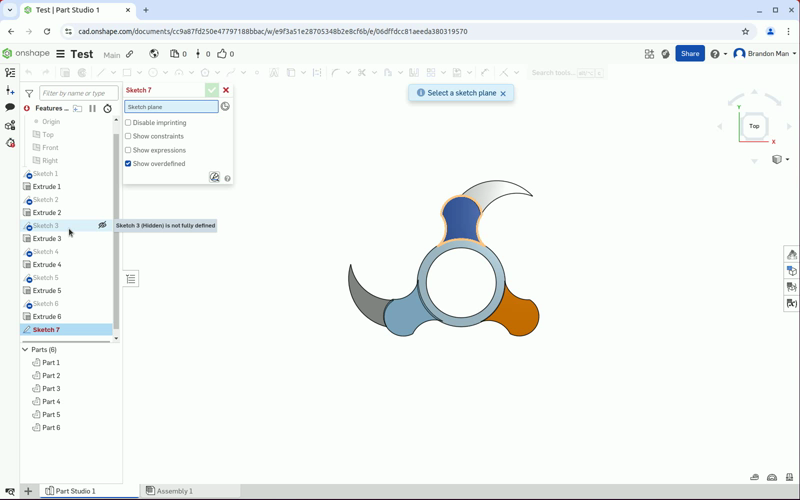
scroll(3)
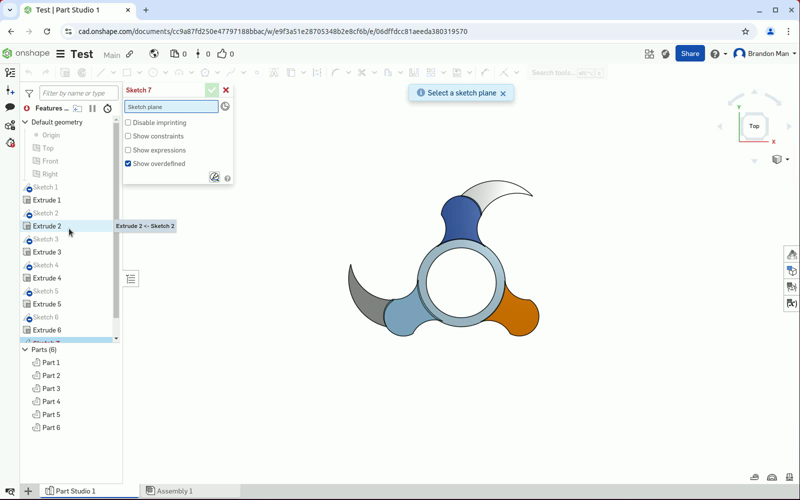
mouse_move(69, 150)
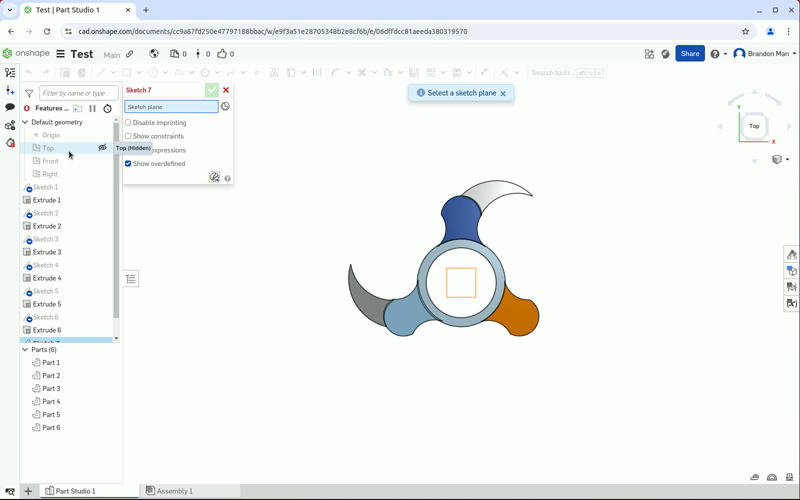
click(69, 150)
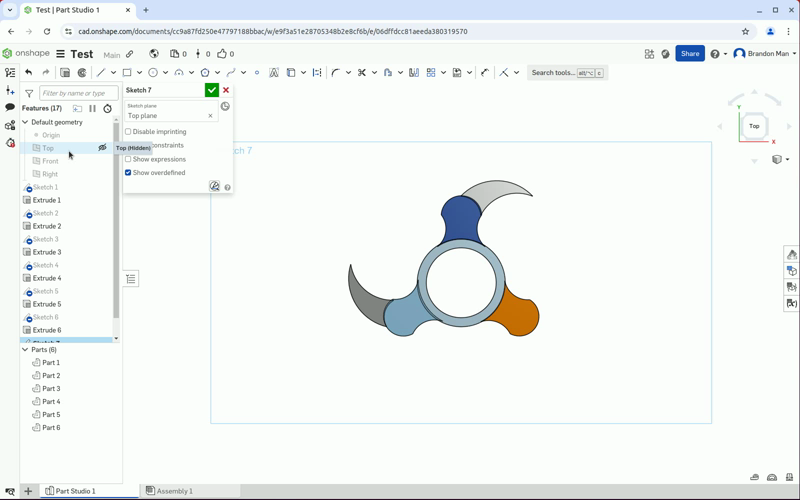
mouse_move(73, 352)
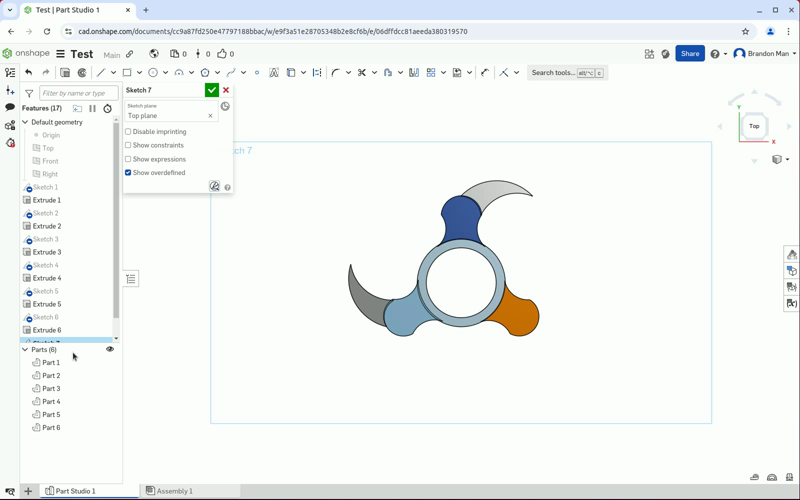
key(y)
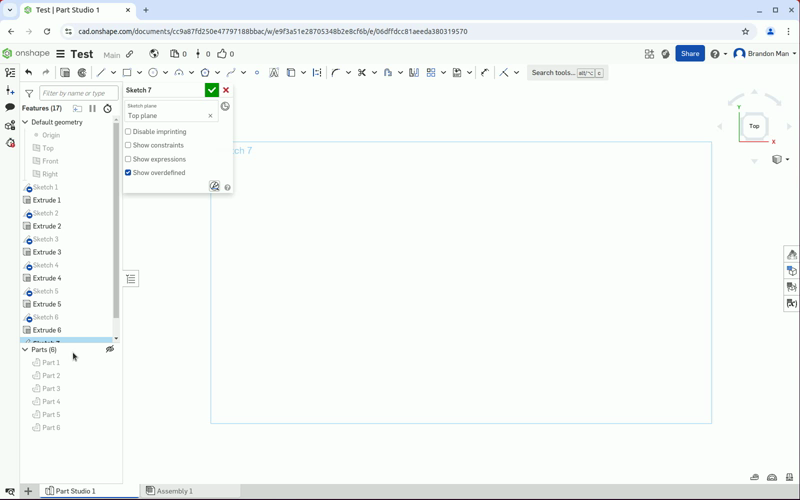
key(a)
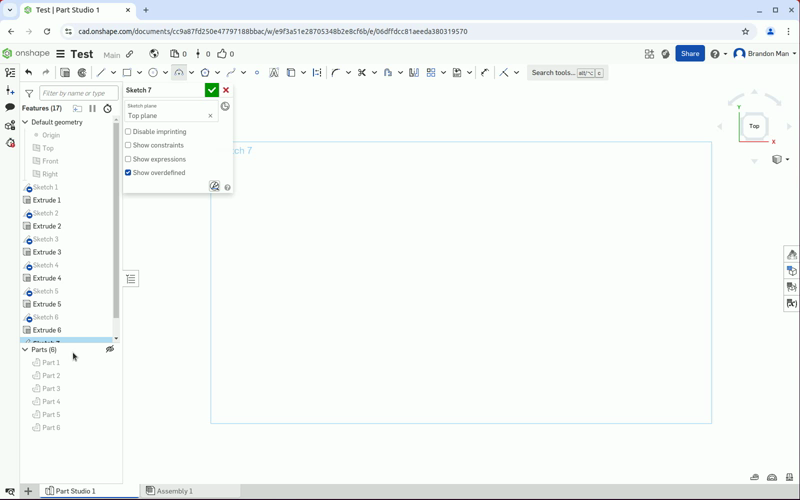
key_down(shift)
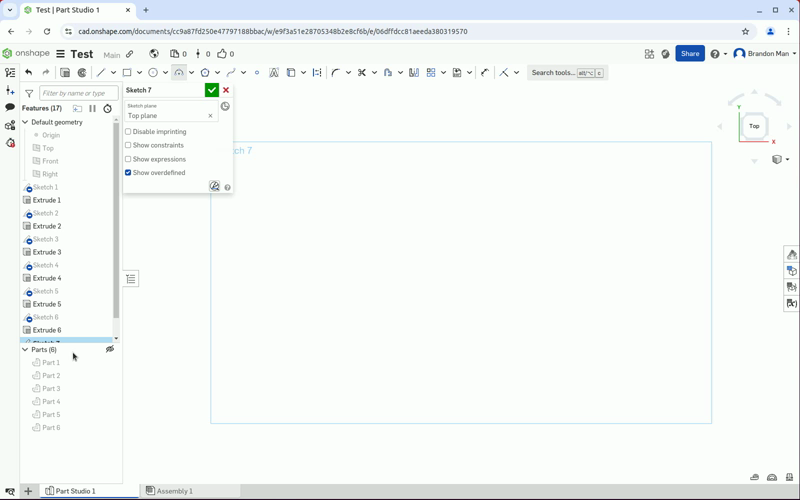
mouse_move(499, 388)
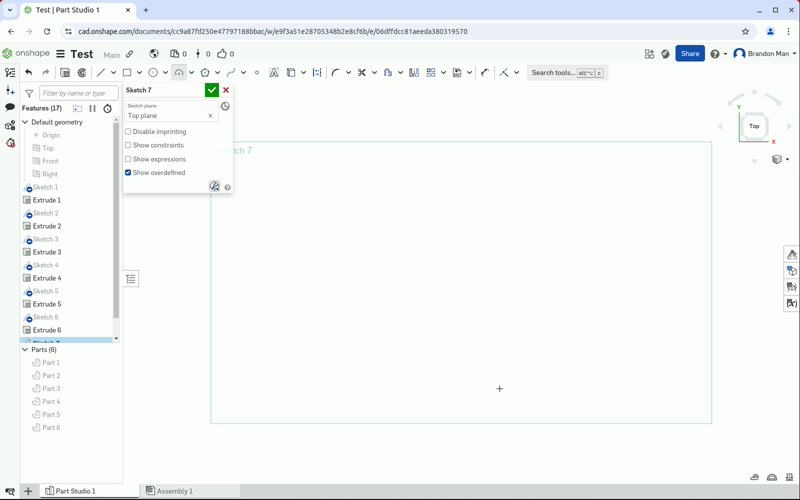
click(499, 388)
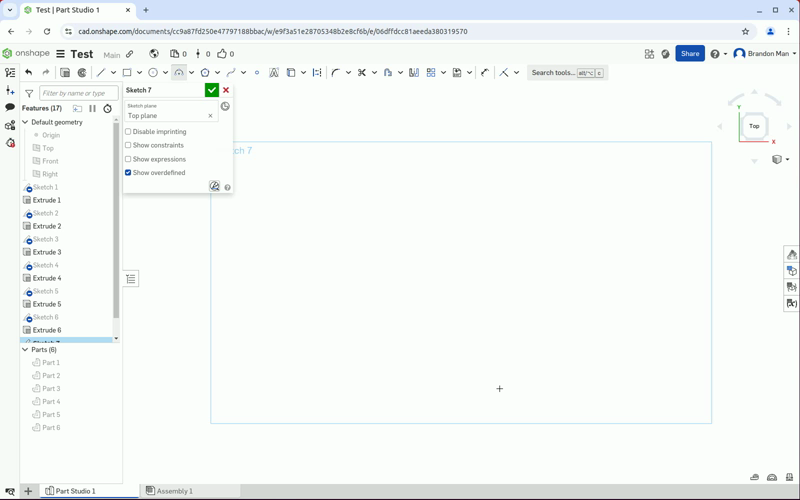
key_up(shift)
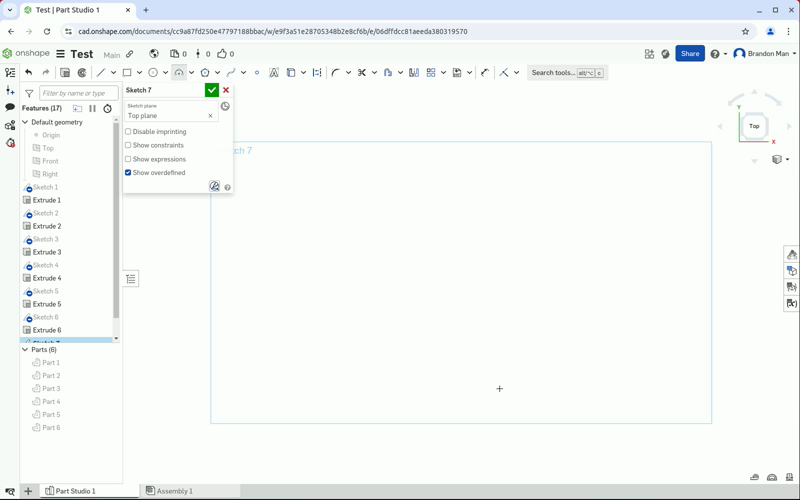
key_down(shift)
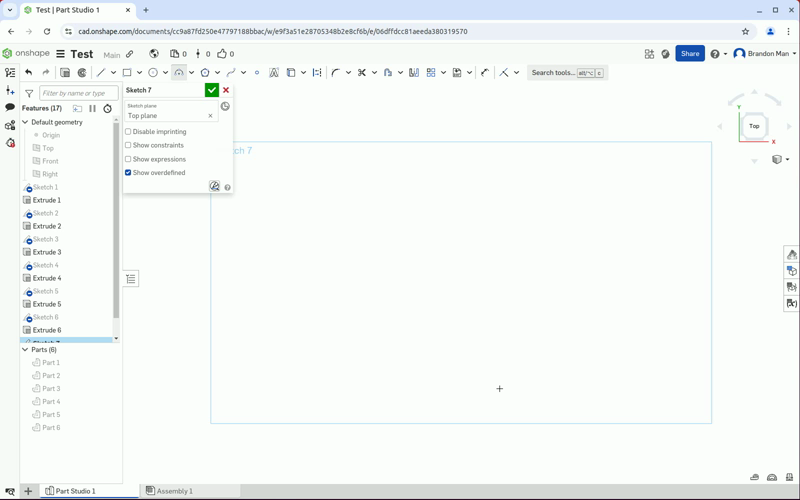
mouse_move(535, 325)
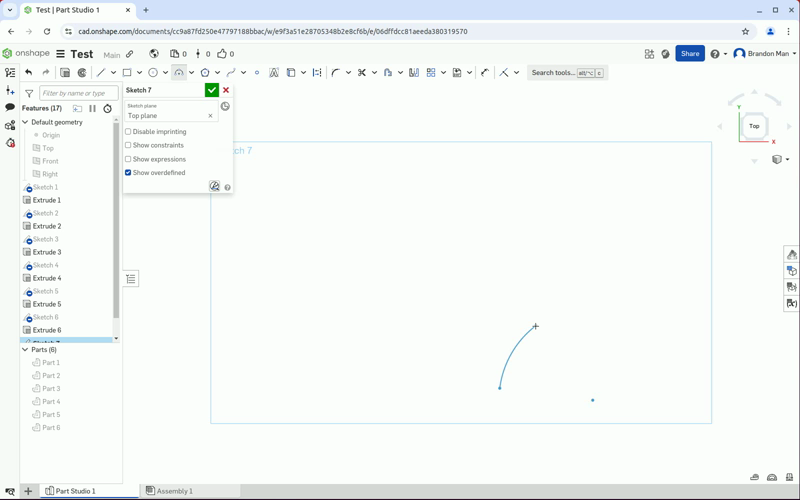
click(535, 325)
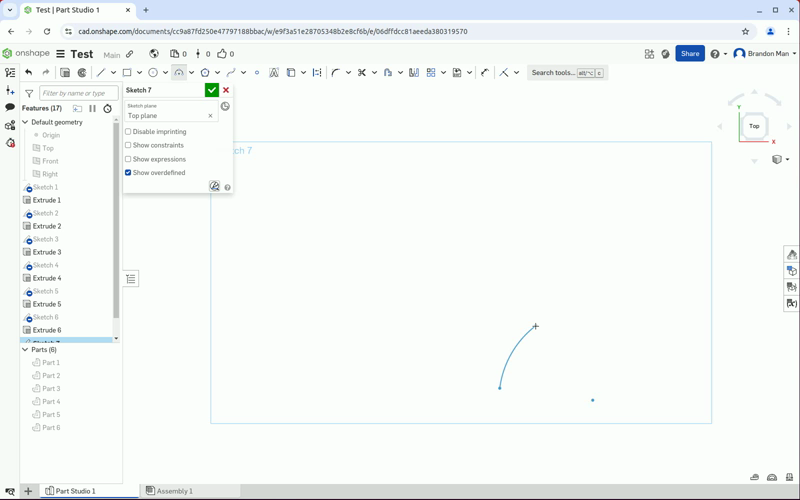
mouse_move(531, 364)
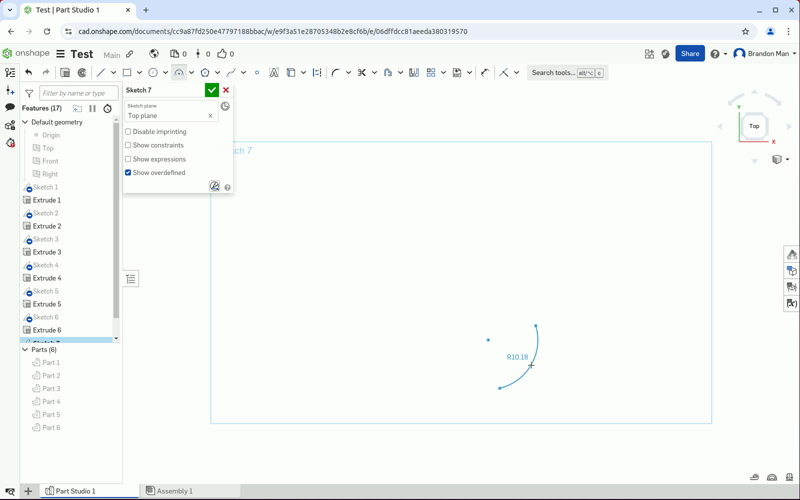
click(531, 364)
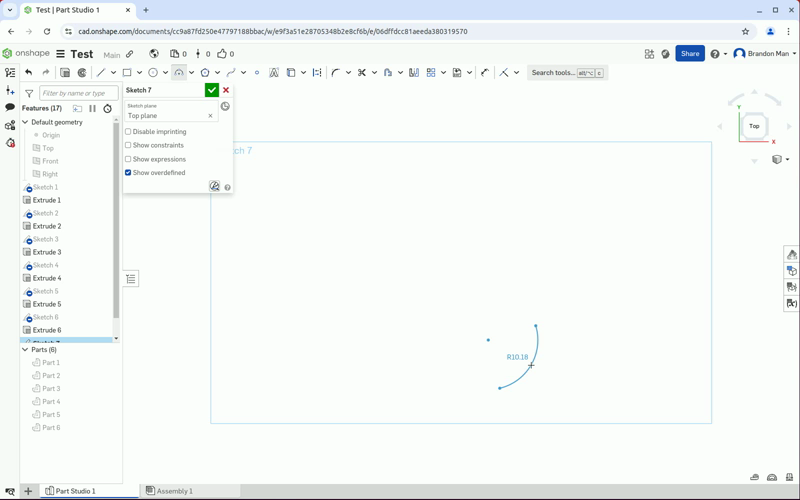
key_up(shift)
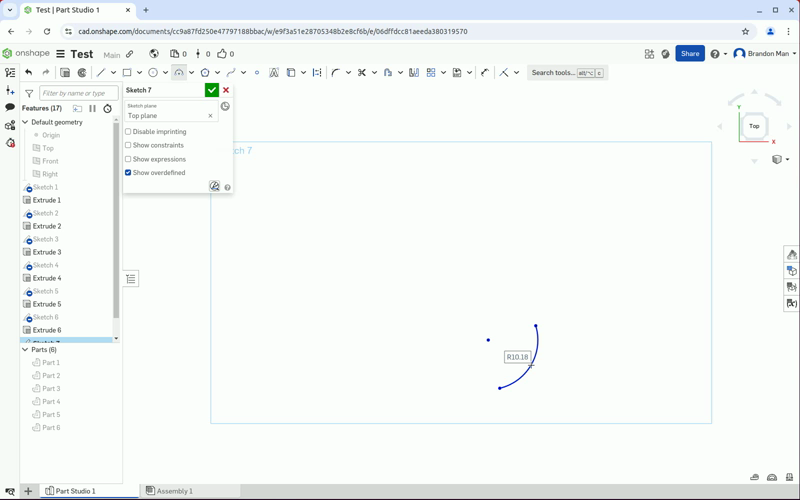
mouse_move(535, 325)
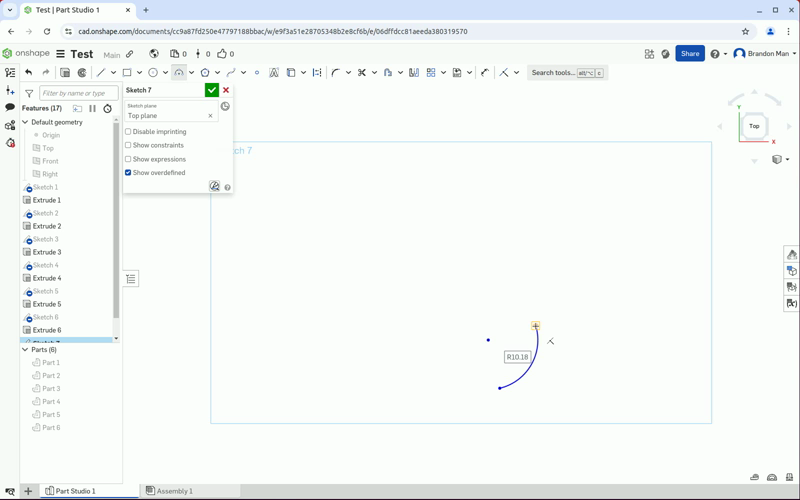
click(535, 325)
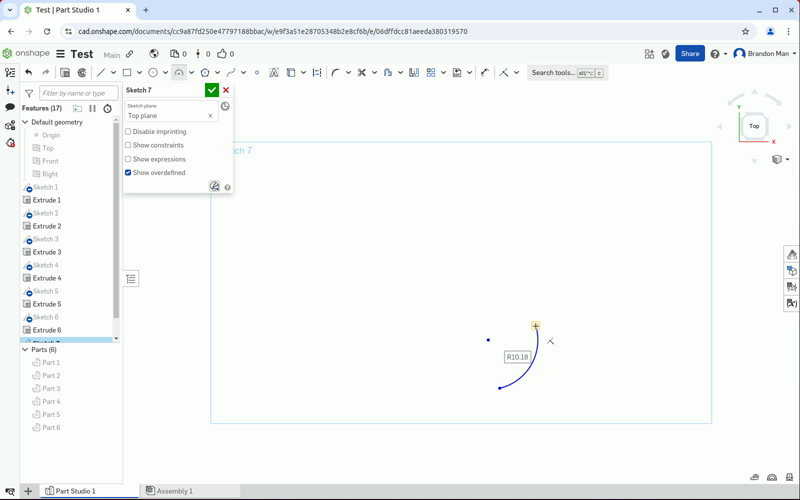
key_down(shift)
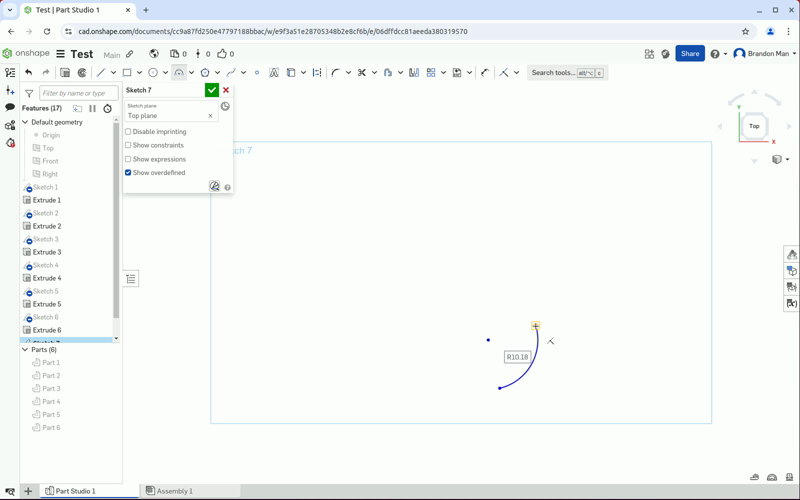
mouse_move(509, 333)
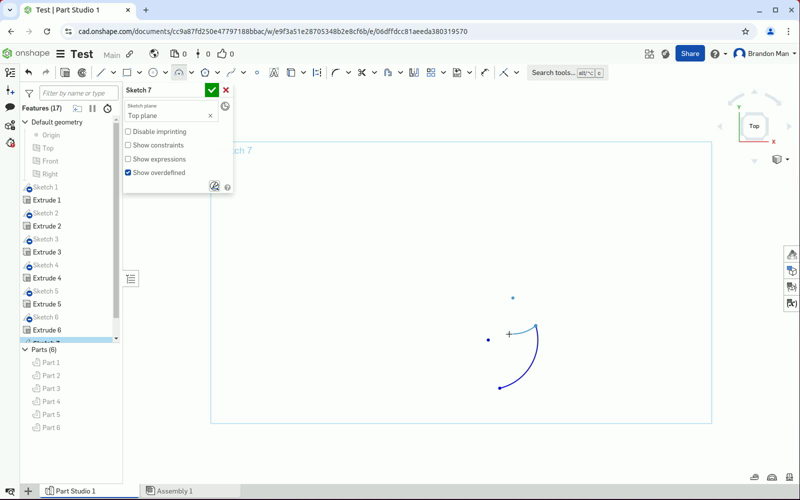
click(509, 333)
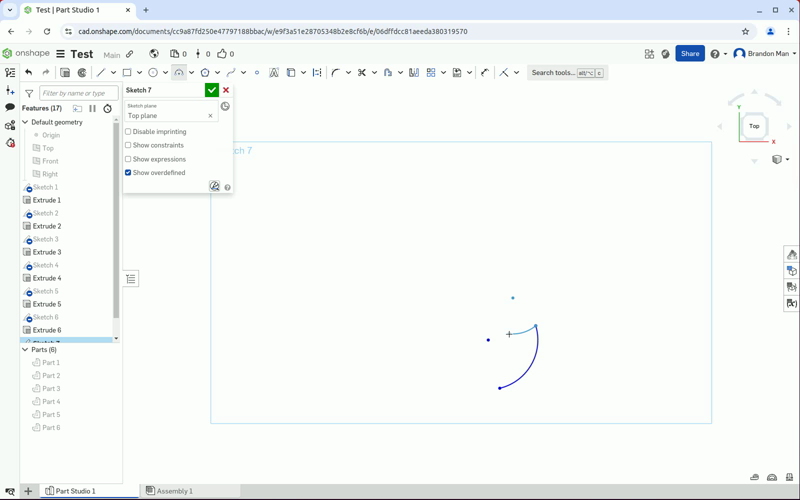
mouse_move(524, 335)
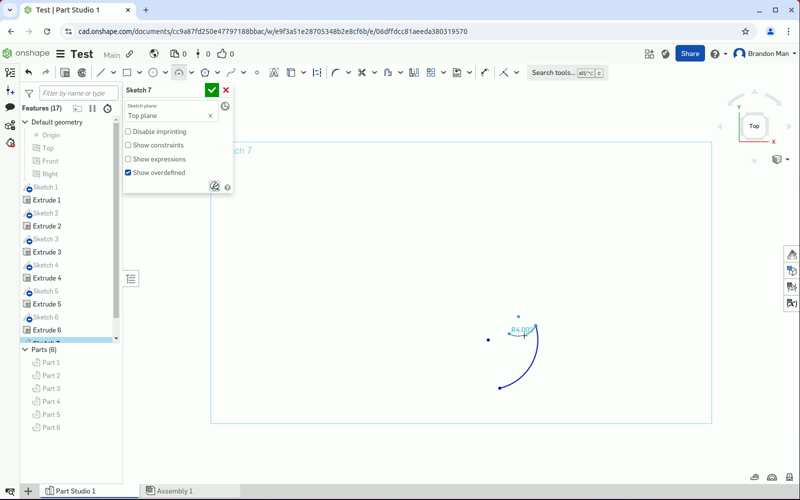
click(524, 335)
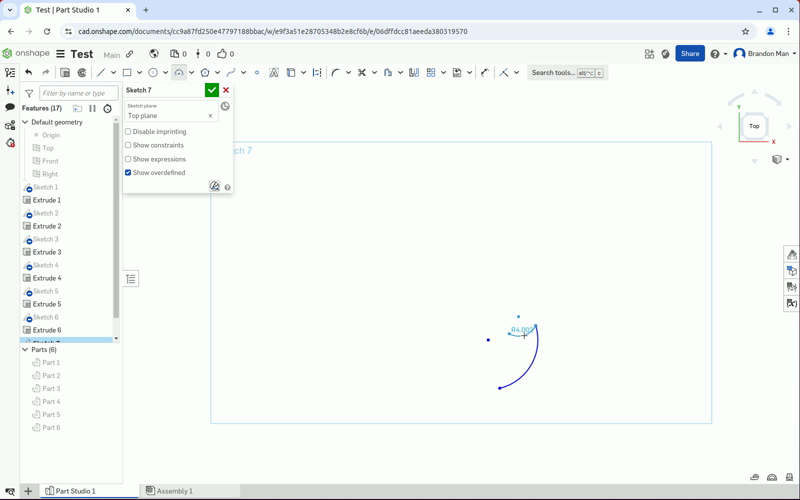
key_up(shift)
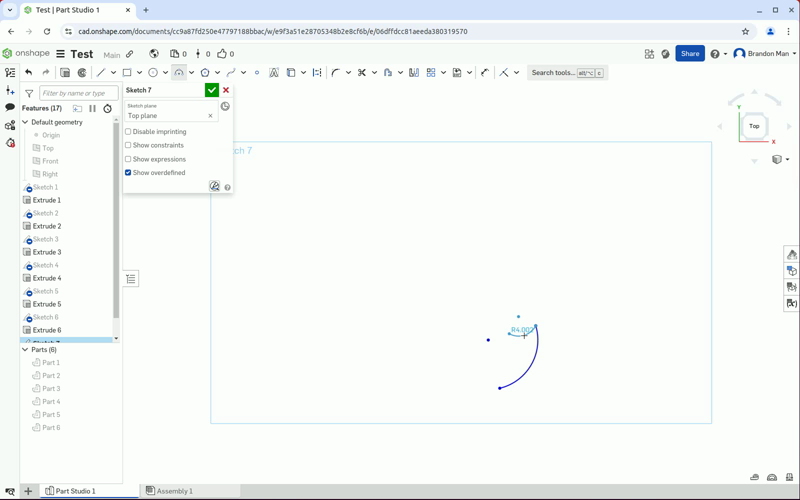
mouse_move(509, 333)
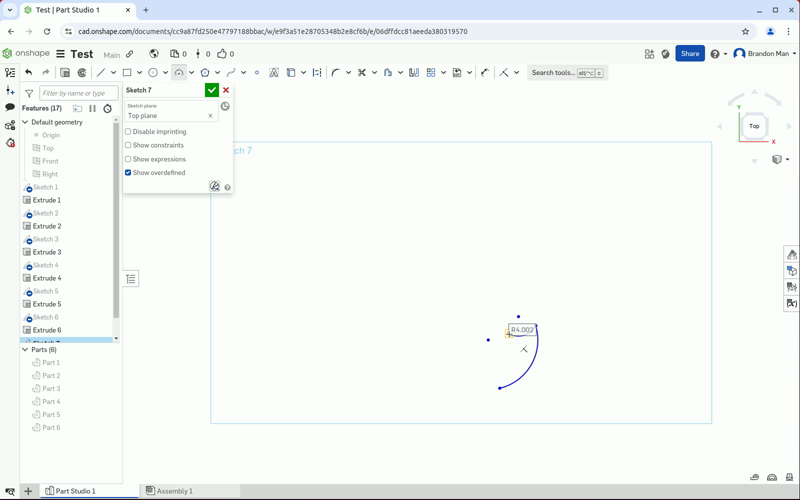
click(509, 333)
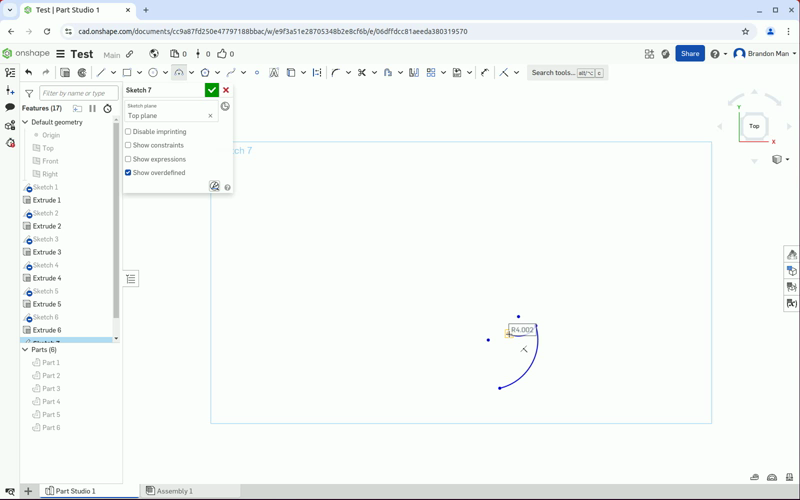
mouse_move(499, 388)
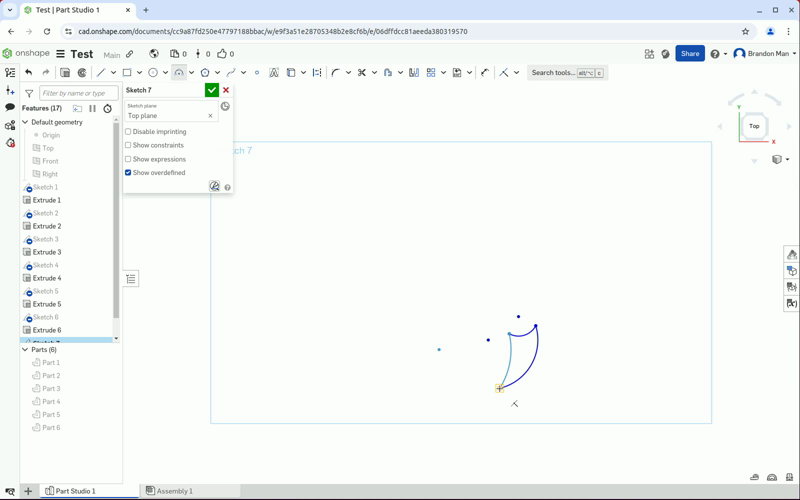
click(499, 388)
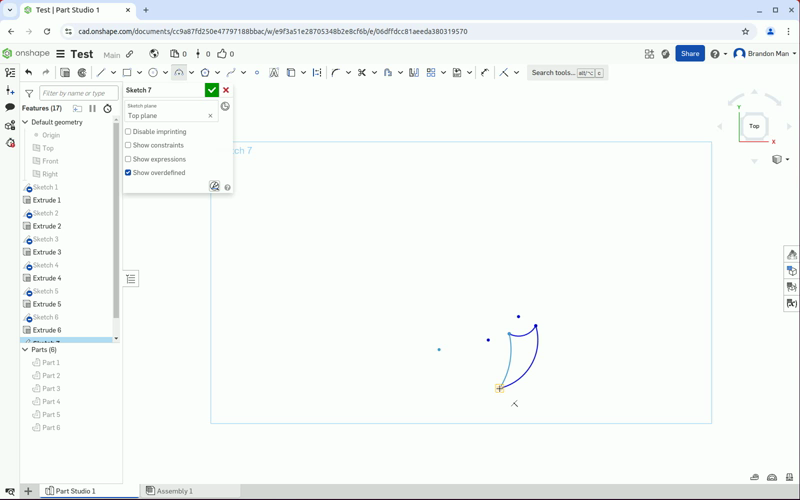
key_down(shift)
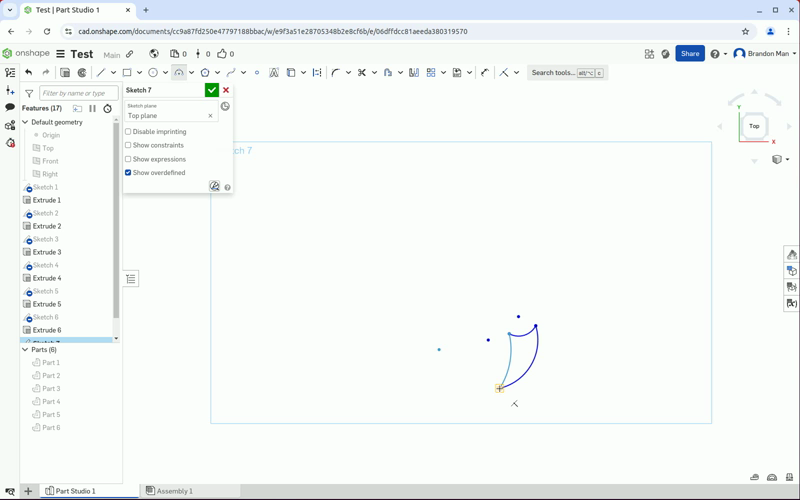
mouse_move(515, 363)
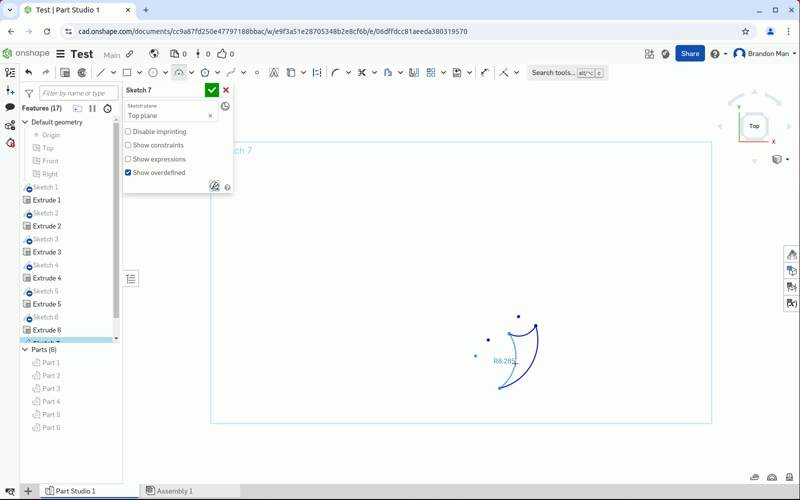
click(515, 363)
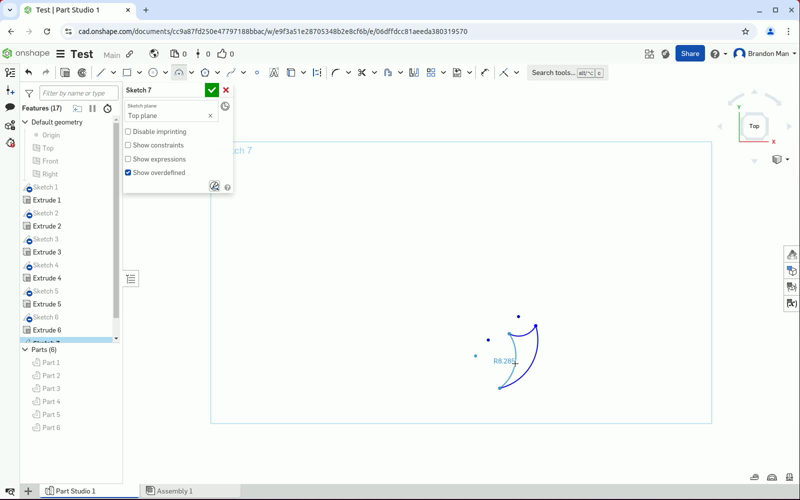
key_up(shift)
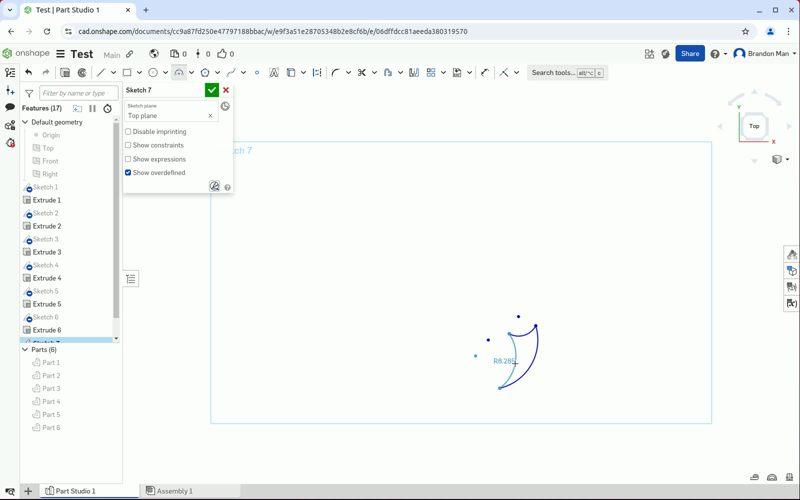
key(esc)
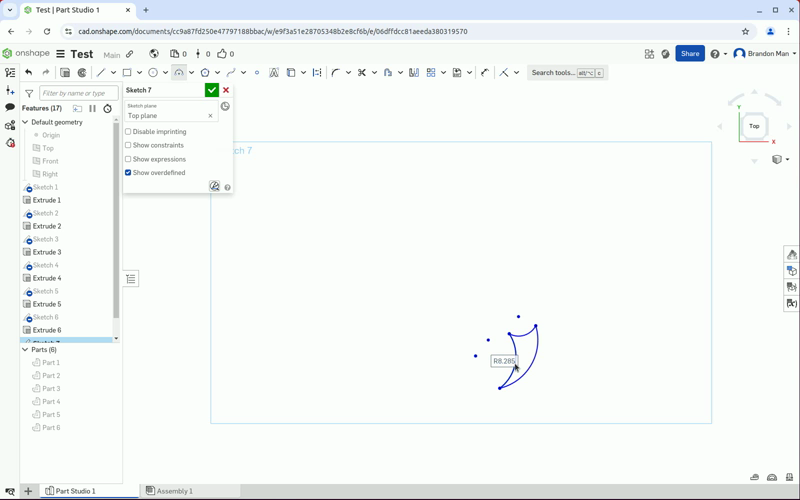
mouse_move(532, 348)
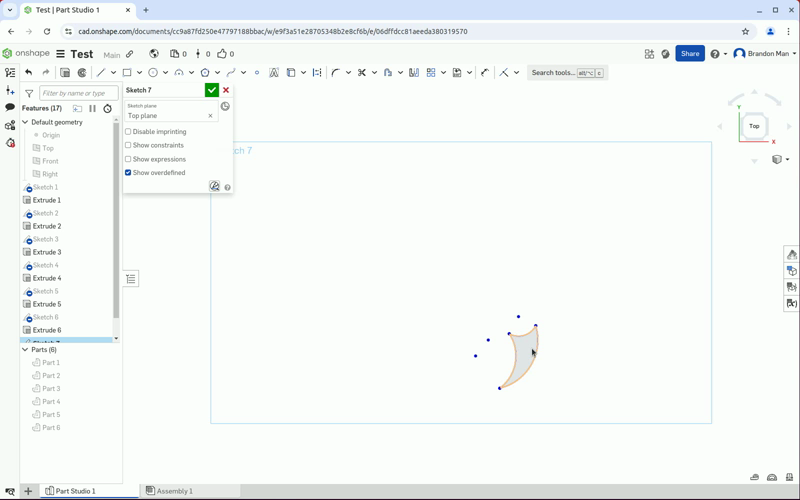
scroll(6)
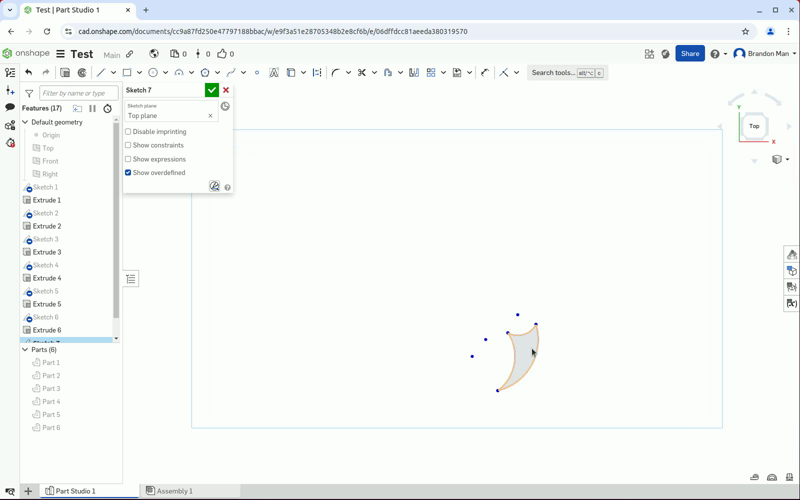
scroll(6)
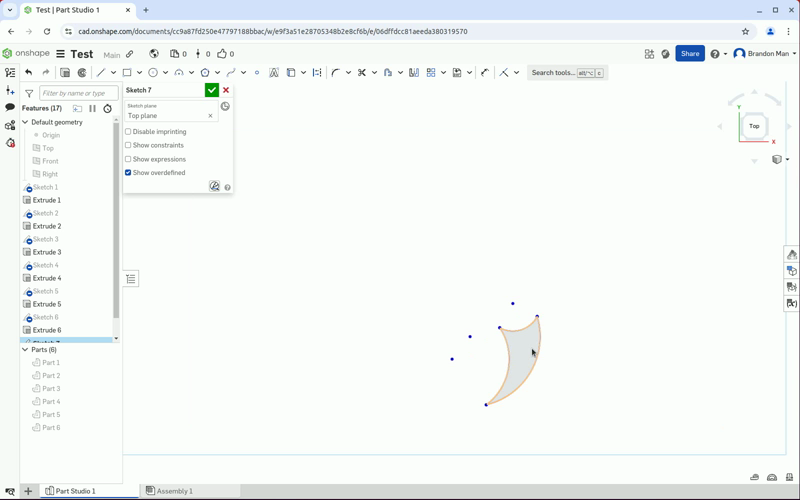
scroll(6)
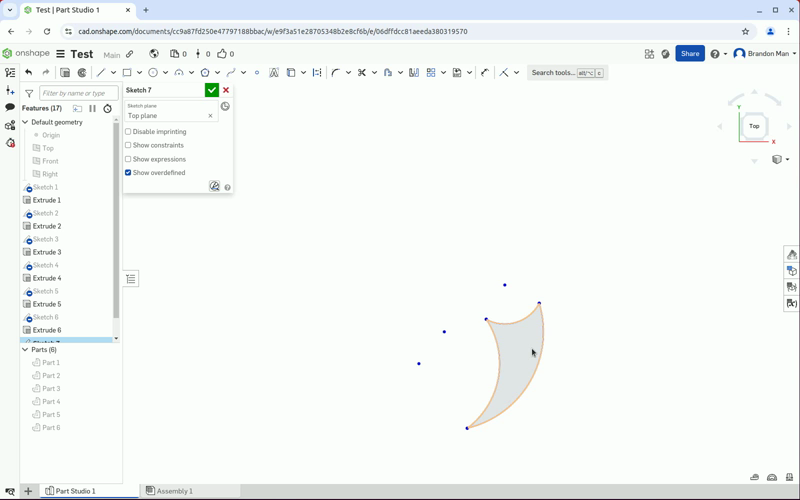
scroll(6)
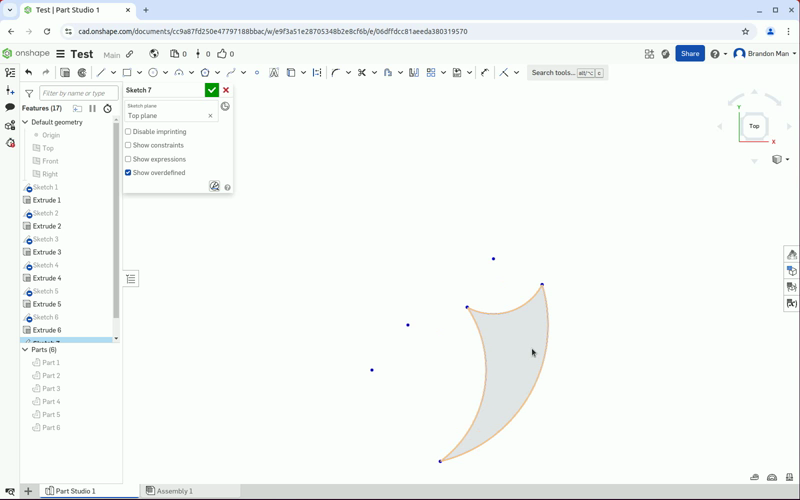
scroll(6)
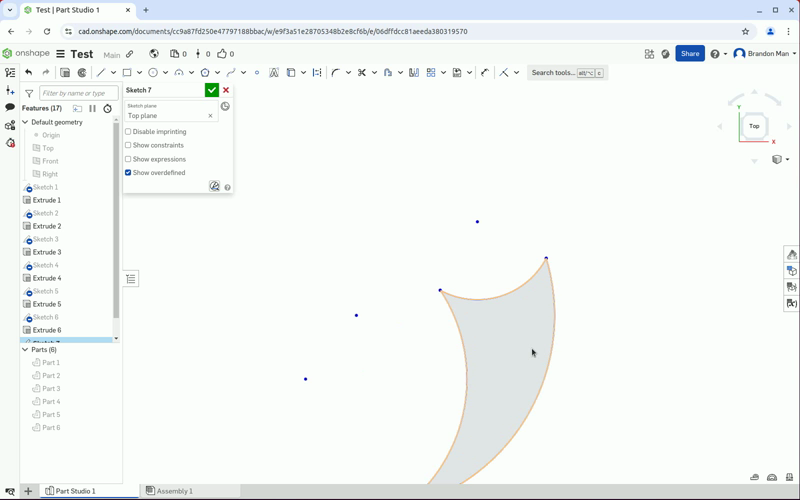
scroll(6)
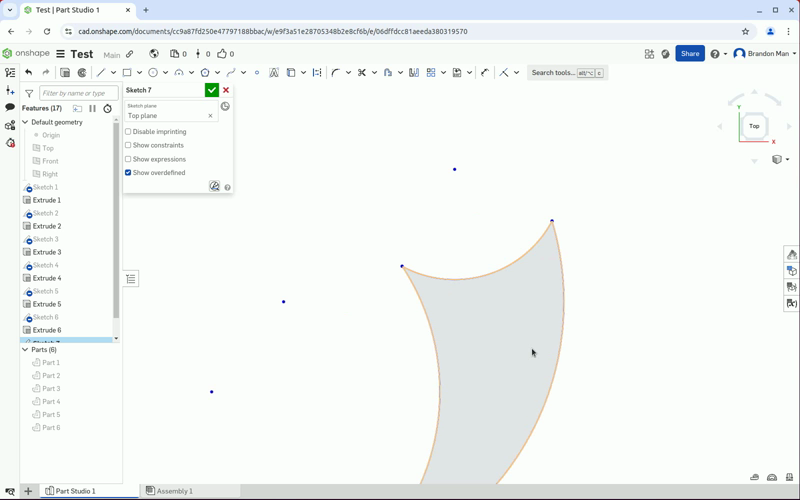
scroll(6)
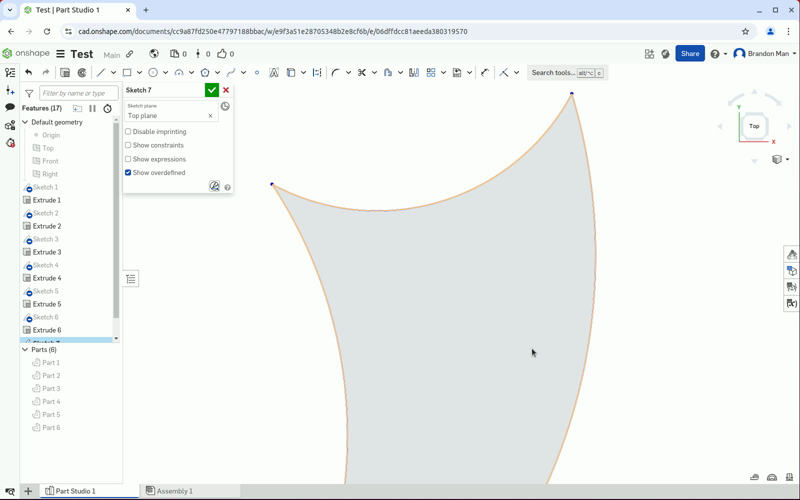
click(532, 348)
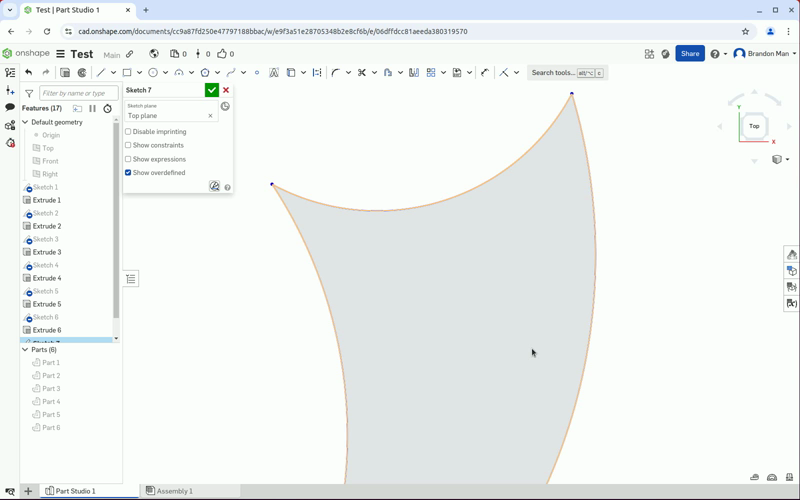
scroll(-6)
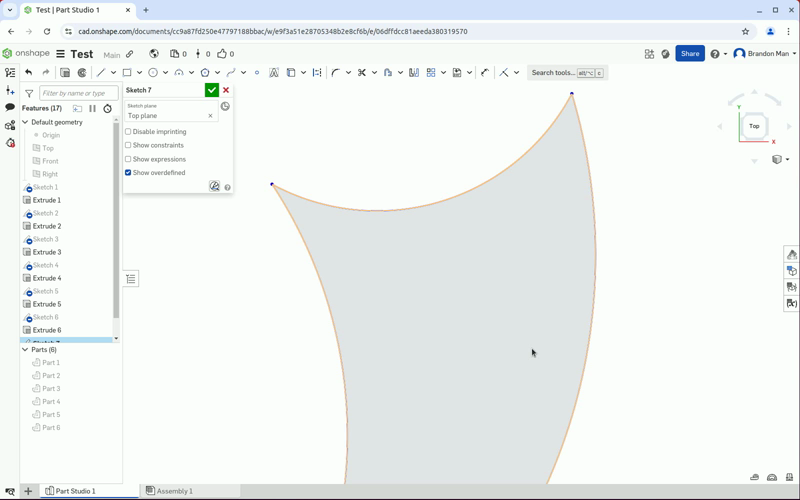
scroll(-6)
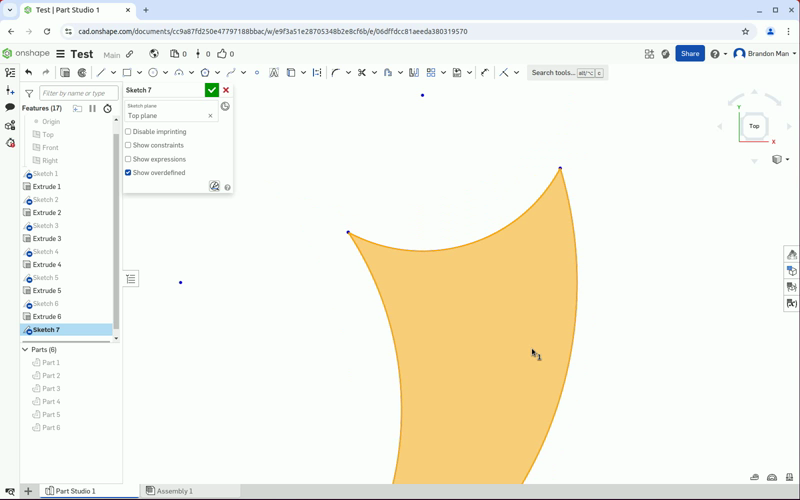
scroll(-6)
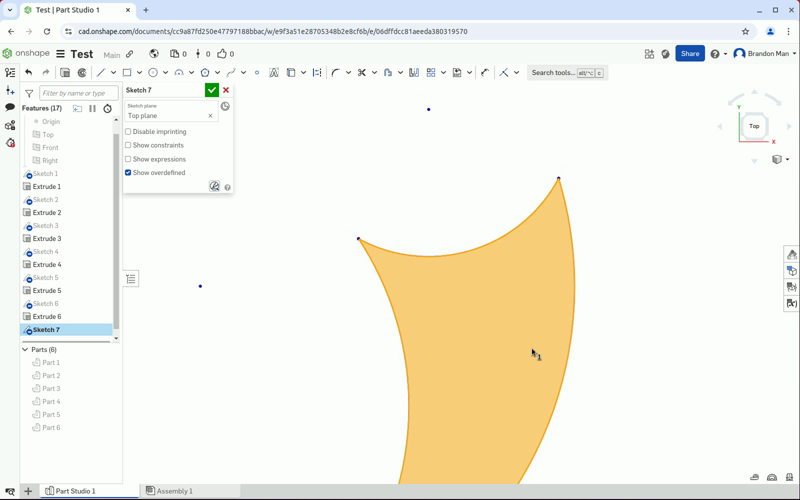
scroll(-6)
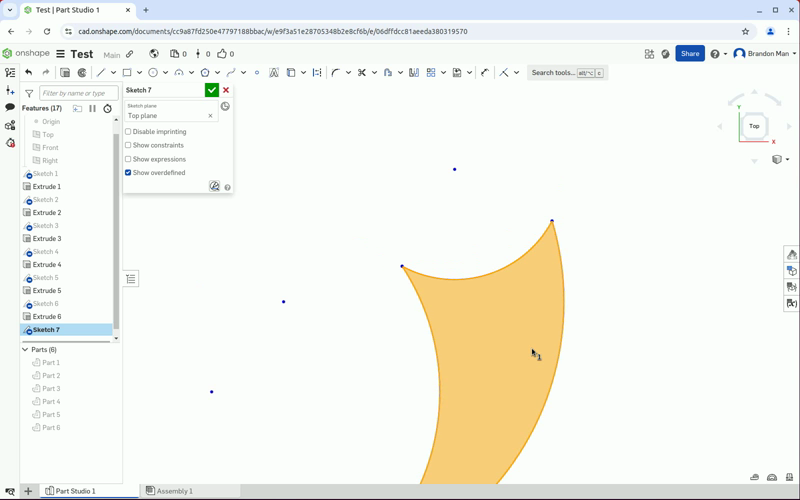
scroll(-6)
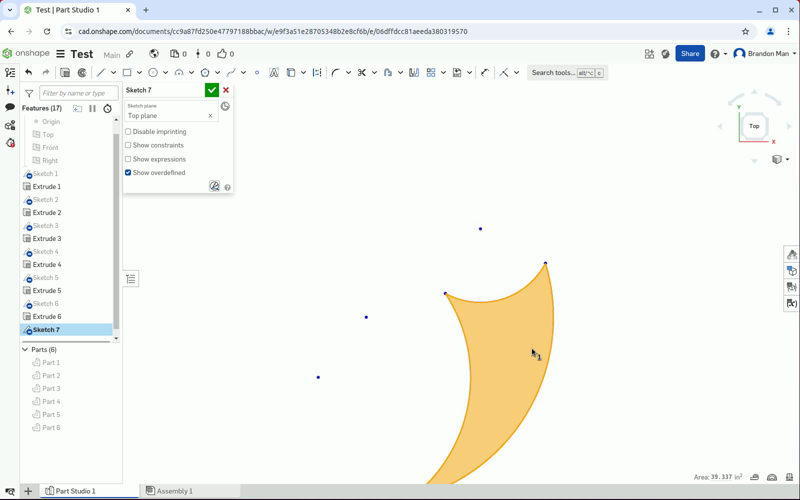
scroll(-6)
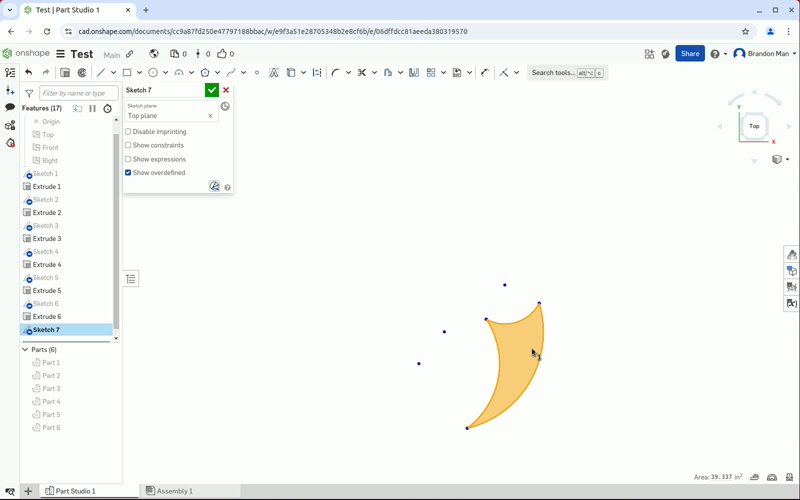
scroll(-6)
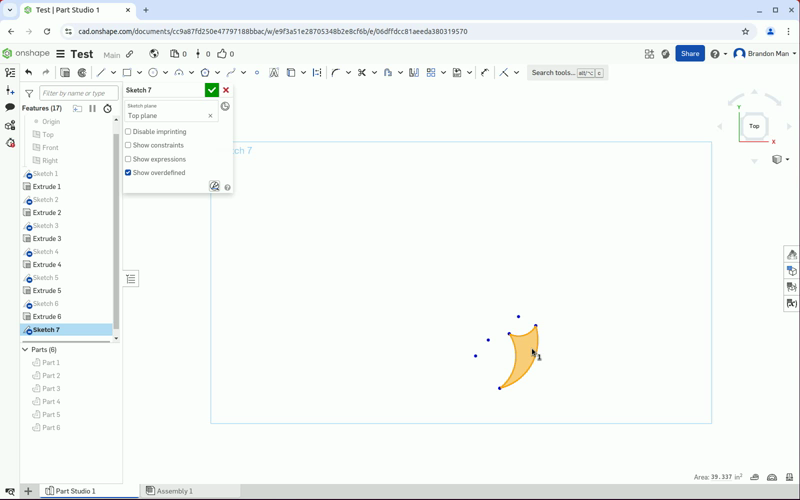
mouse_move(73, 352)
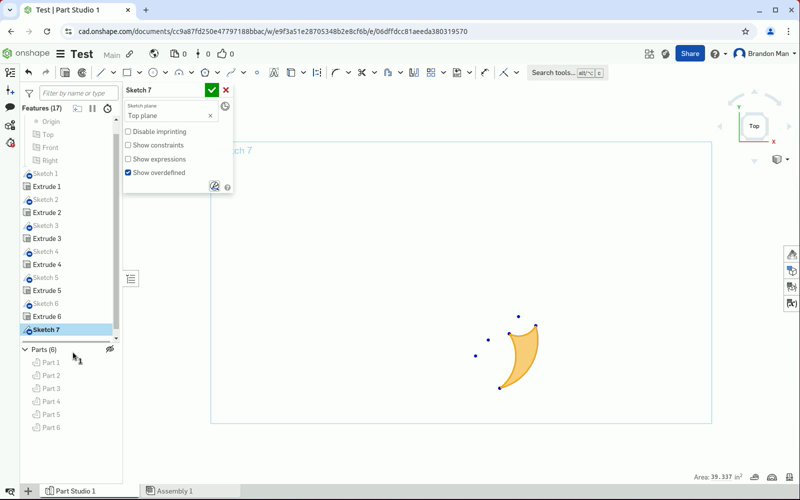
key(shift+y)
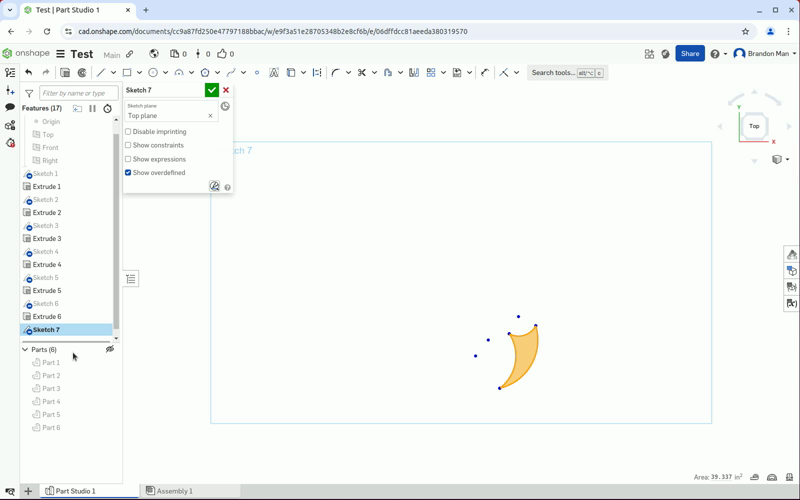
key(shift+e)
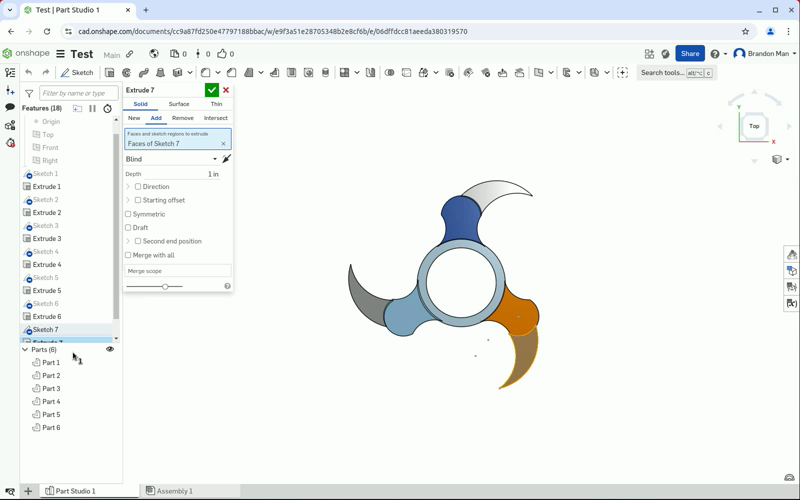
mouse_move(143, 106)
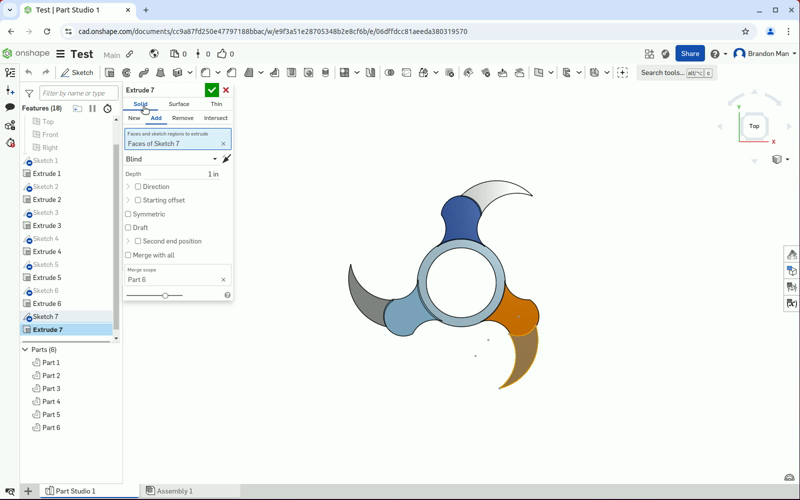
click(143, 106)
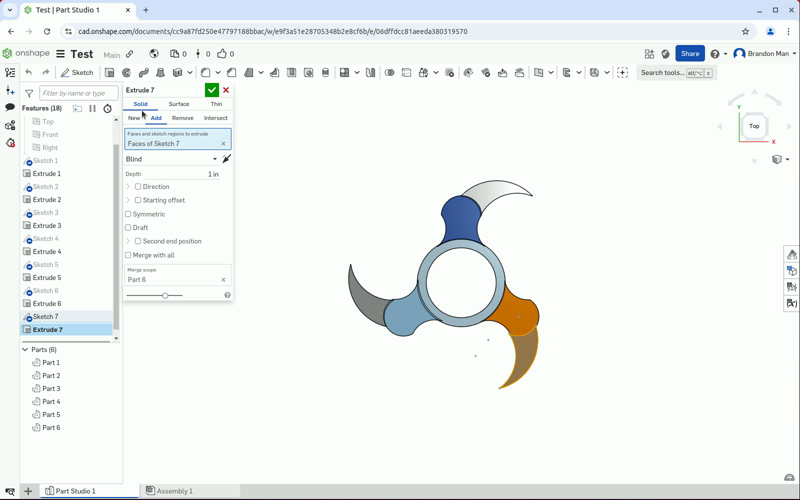
mouse_move(137, 120)
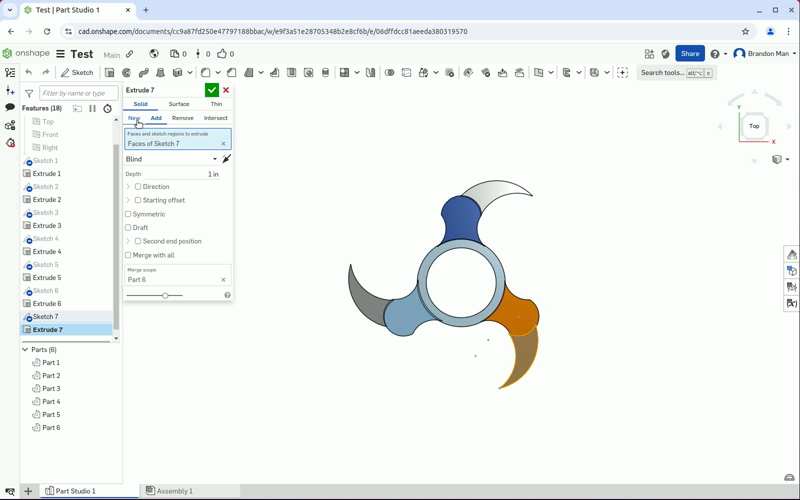
click(137, 120)
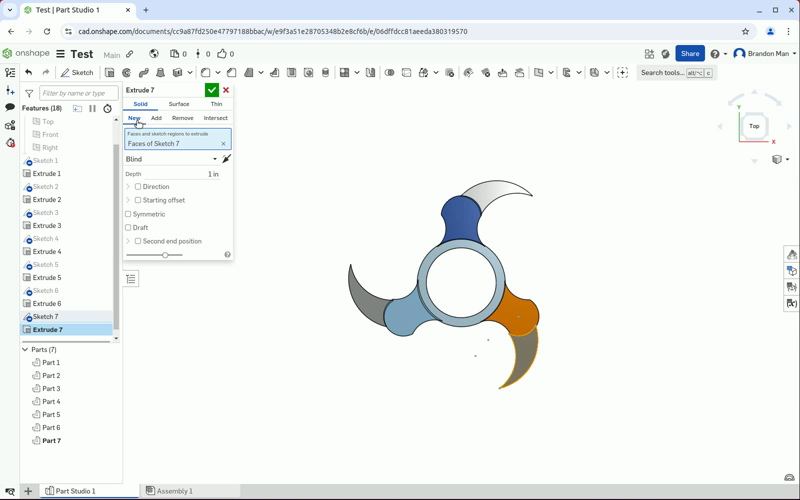
key(tab, 4)
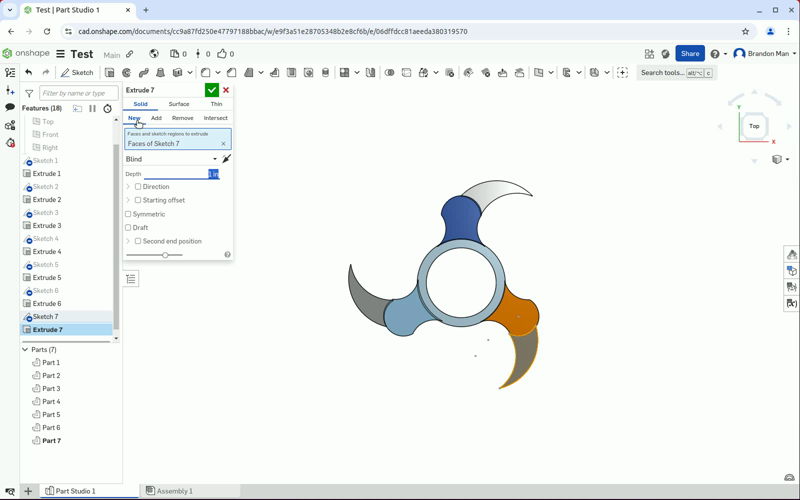
text(4.814)
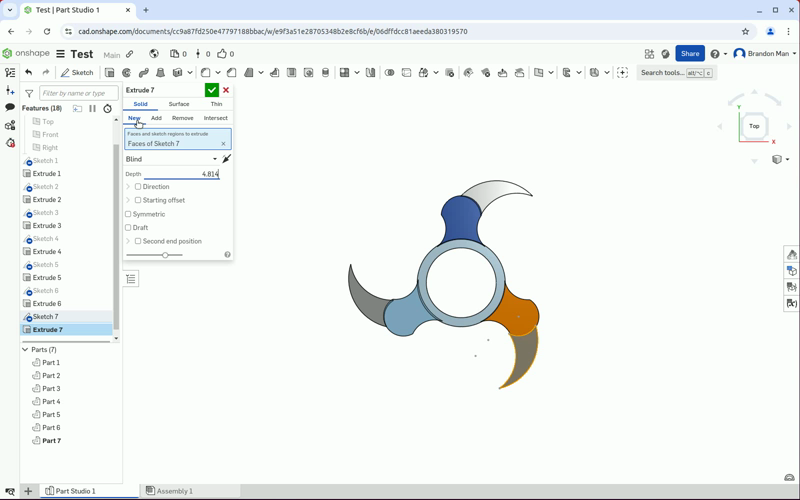
key(enter)
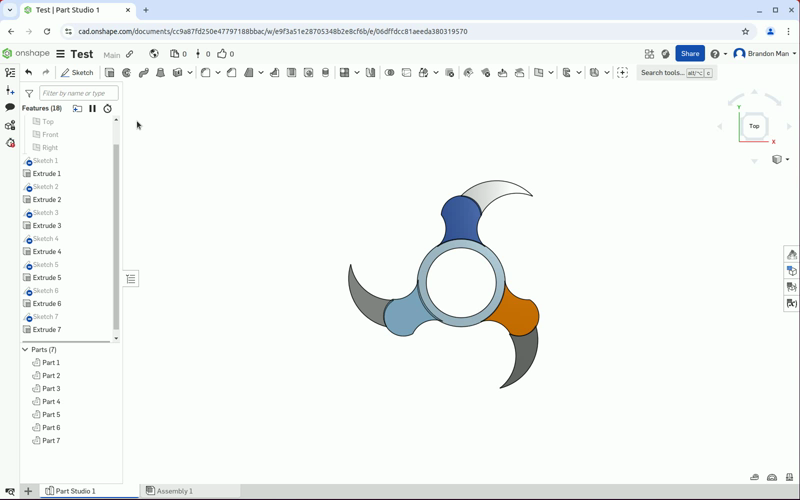
key(shift+h)
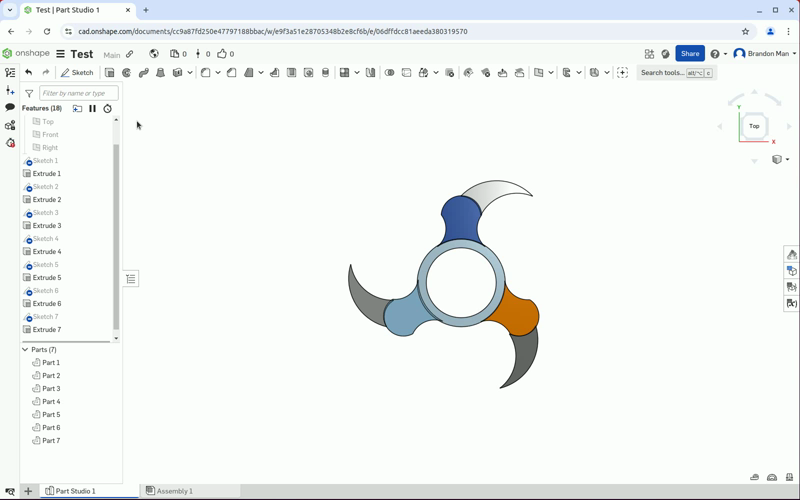
key(shift+h)
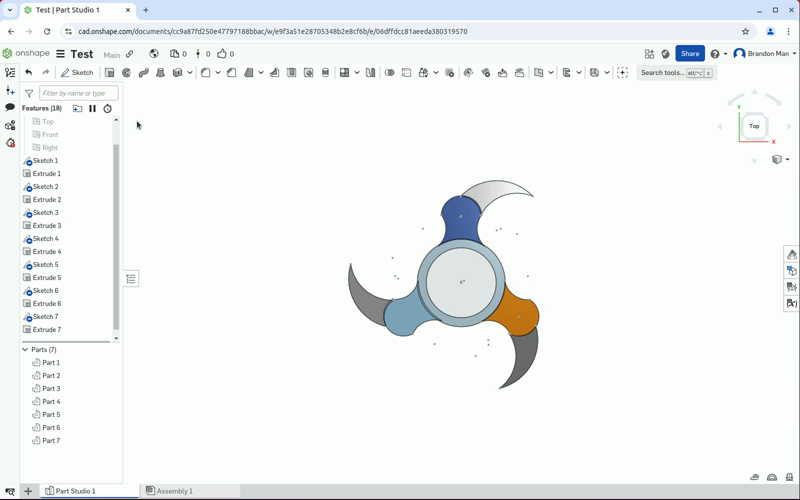
key(shift+7)
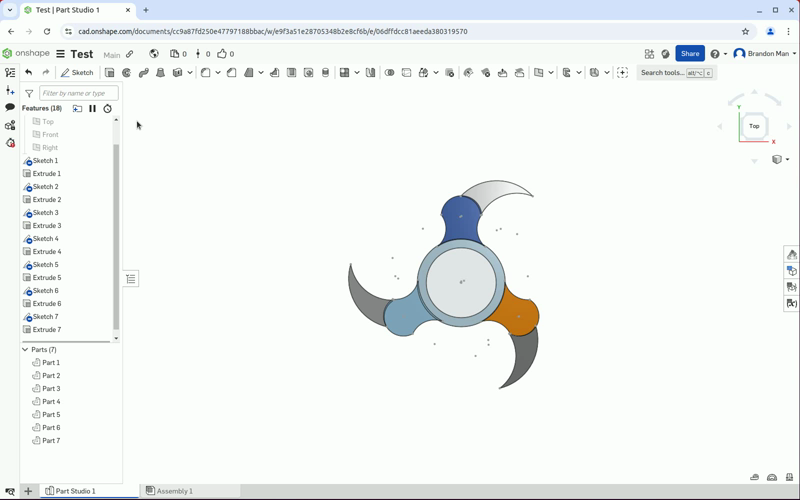
key(up, 3)
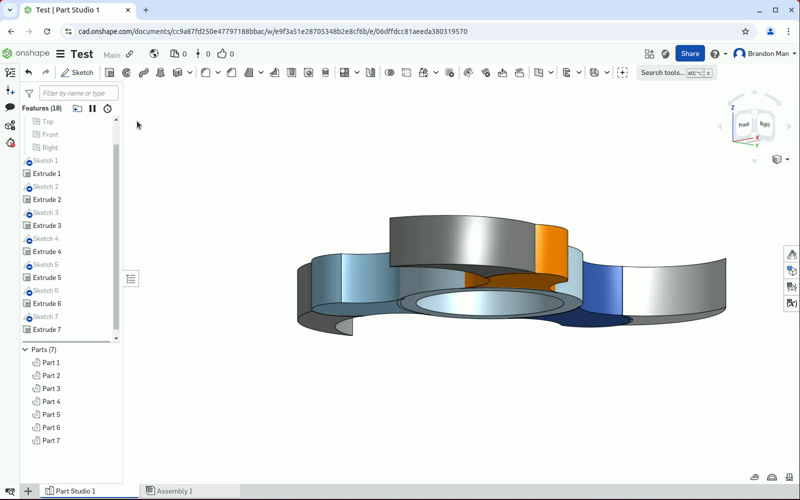
key(left, 3)
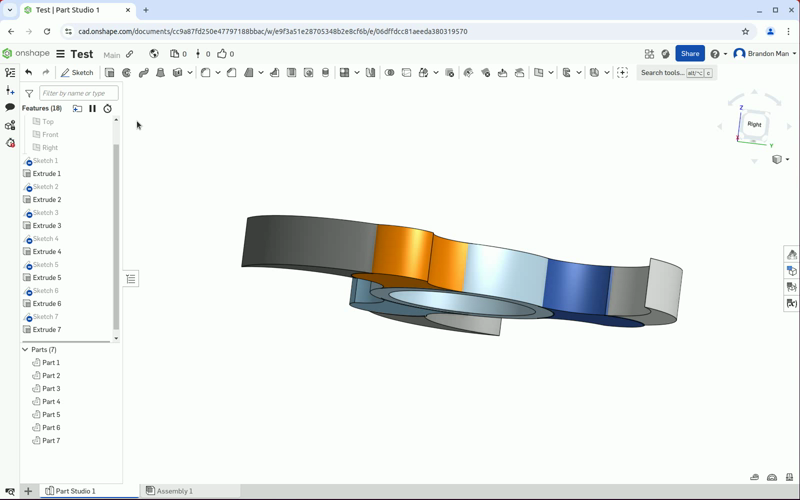
key(right, 3)
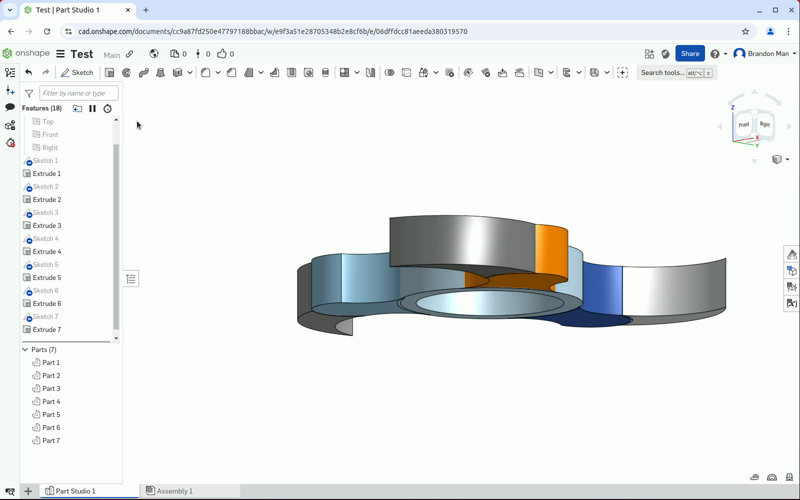
key(down, 3)
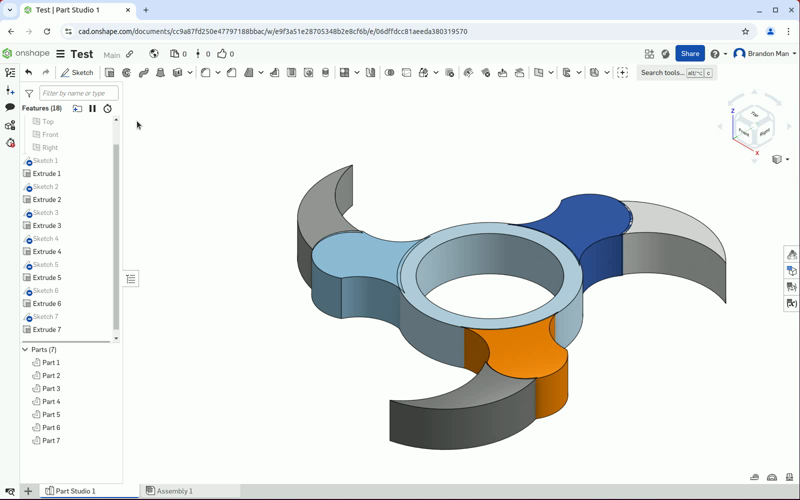
mouse_move(69, 163)
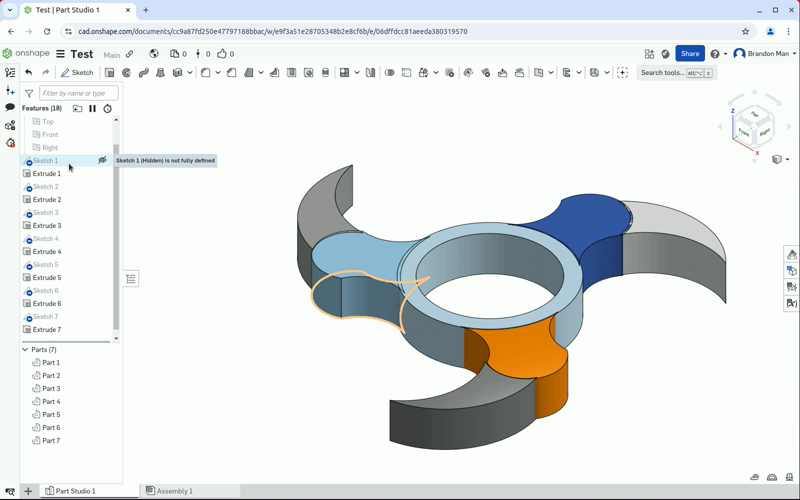
click(69, 163)